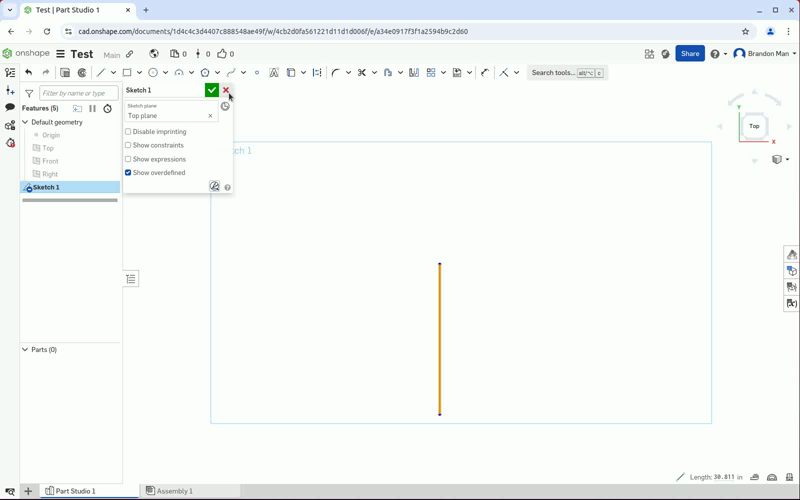
key(shift+h)
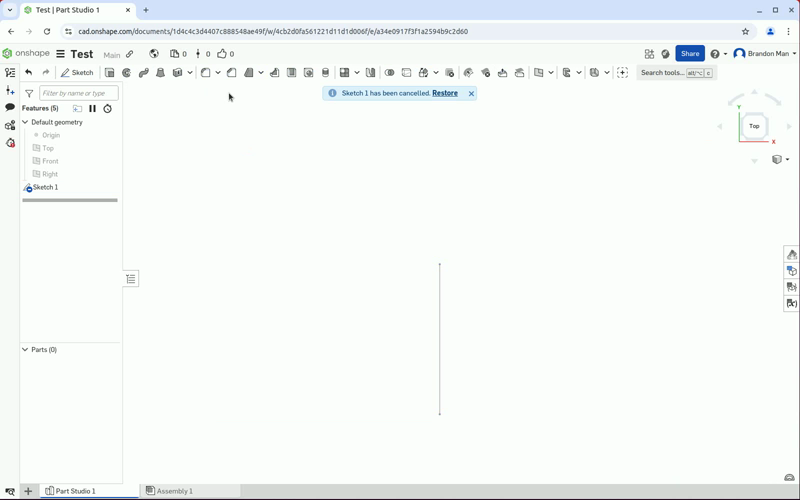
key(shift+s)
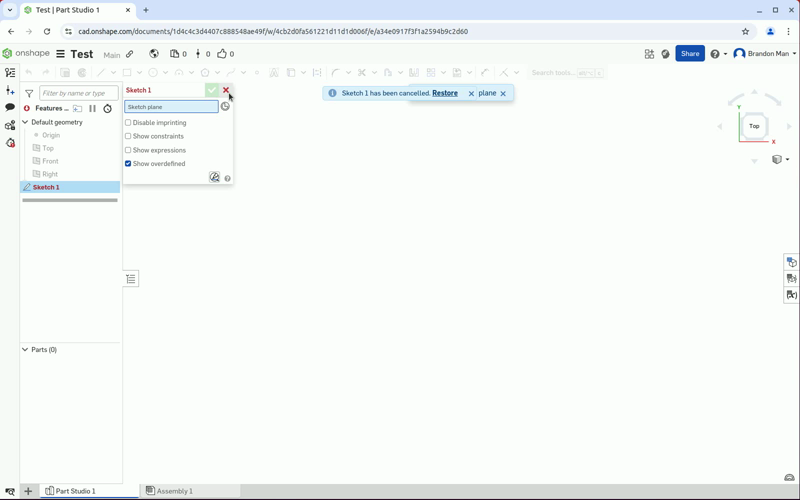
mouse_move(73, 150)
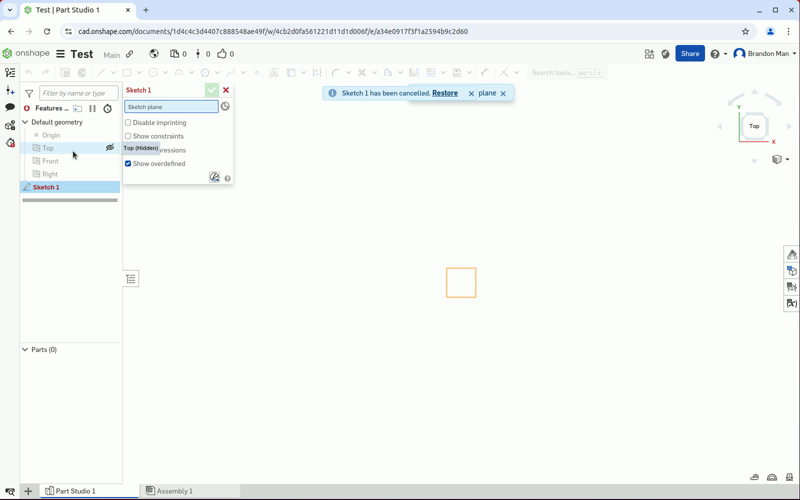
click(73, 150)
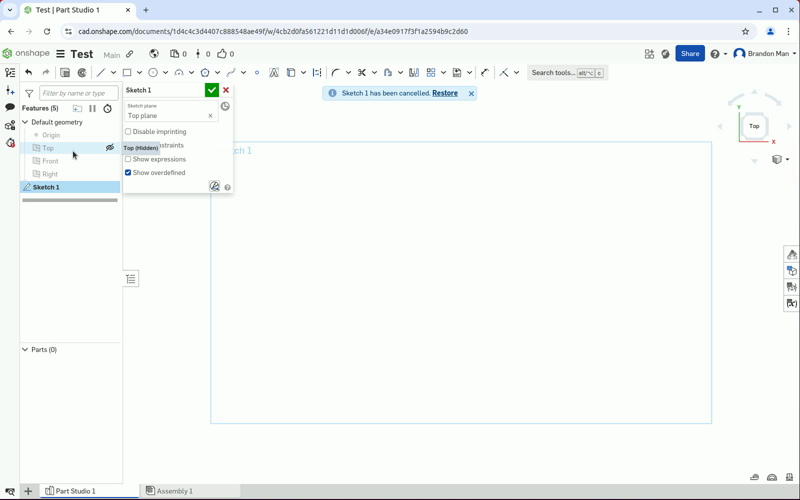
mouse_move(73, 352)
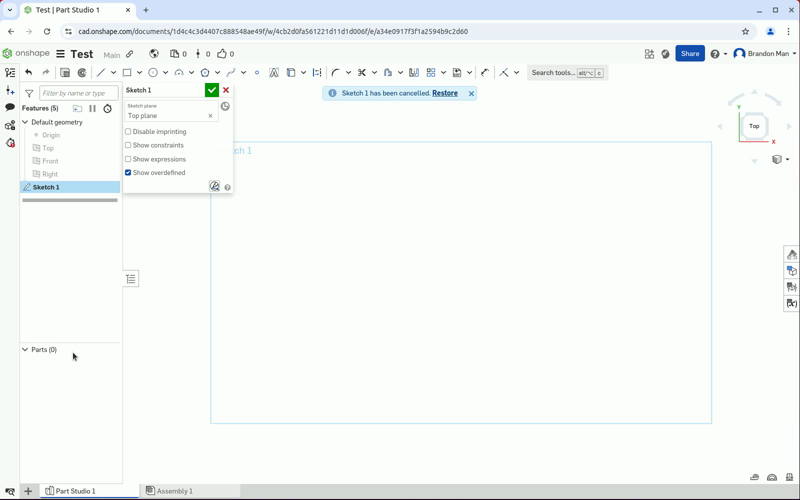
key(y)
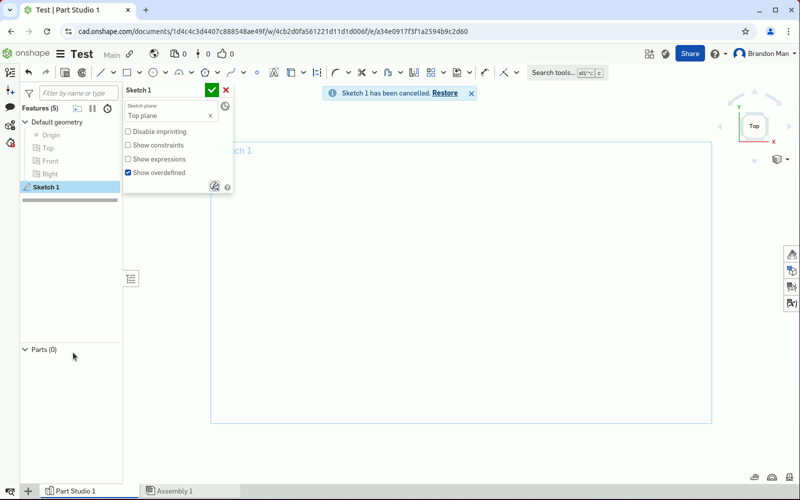
key(a)
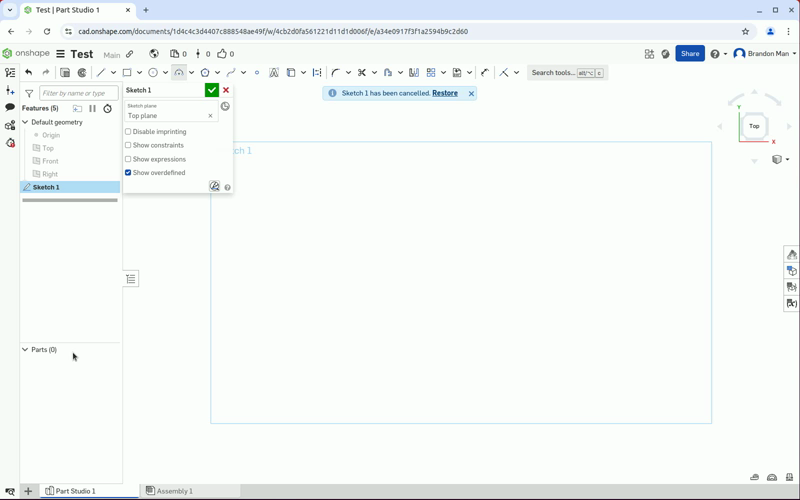
key_down(shift)
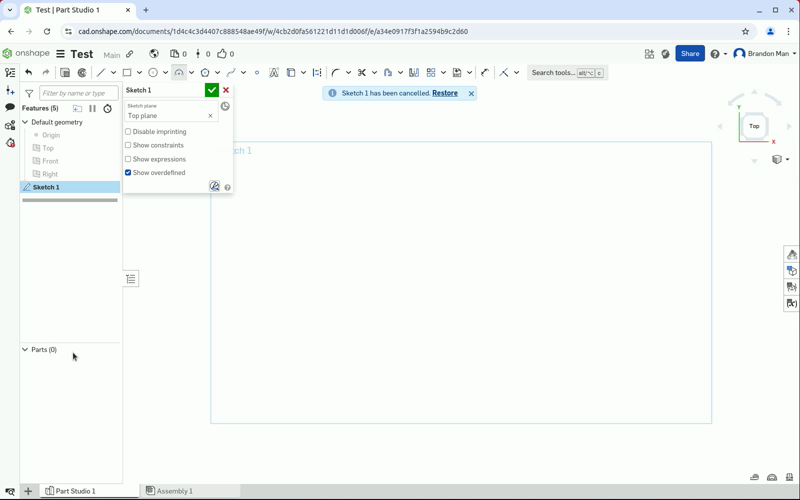
mouse_move(556, 282)
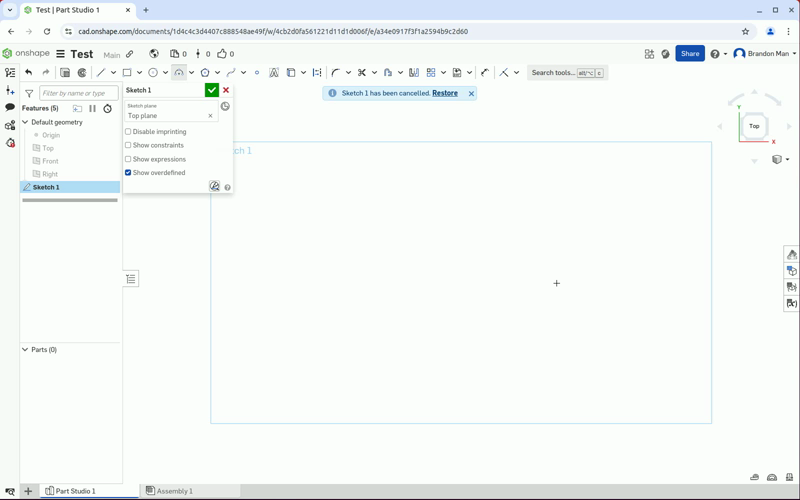
click(556, 282)
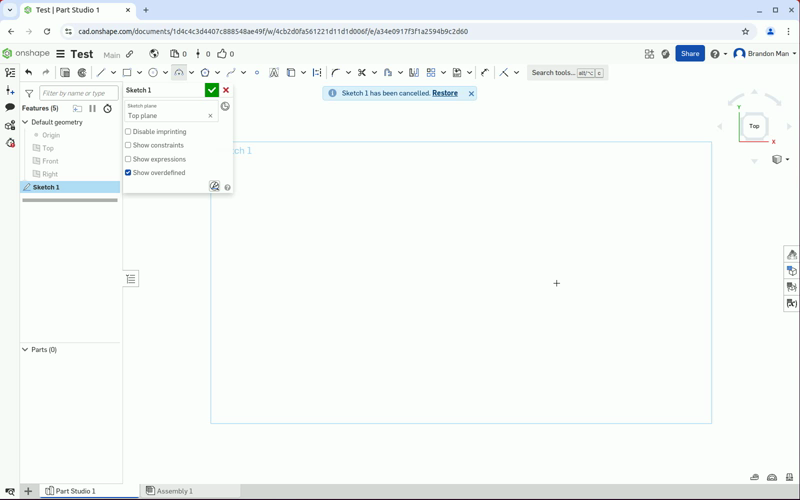
key_up(shift)
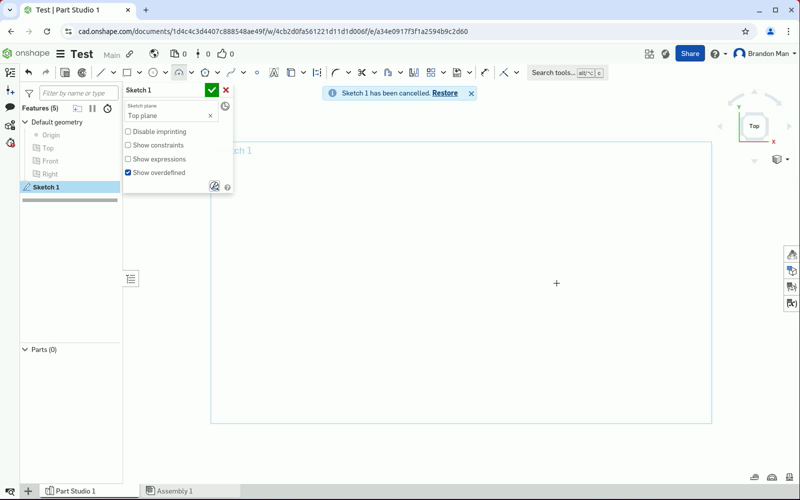
key_down(shift)
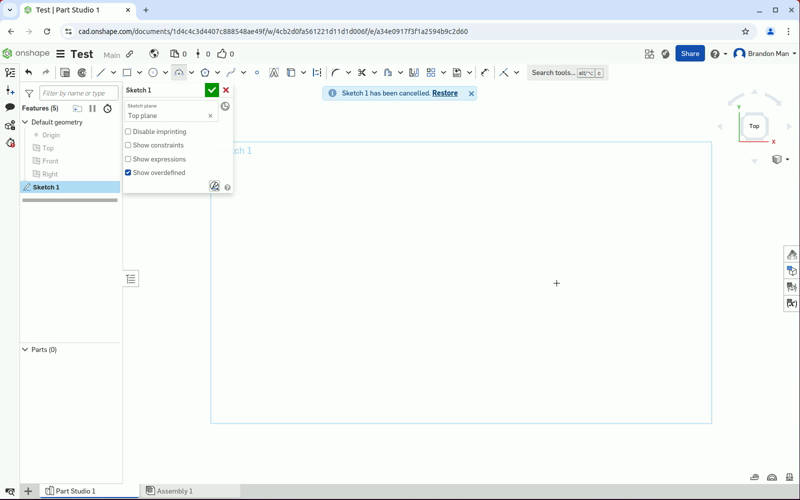
mouse_move(556, 250)
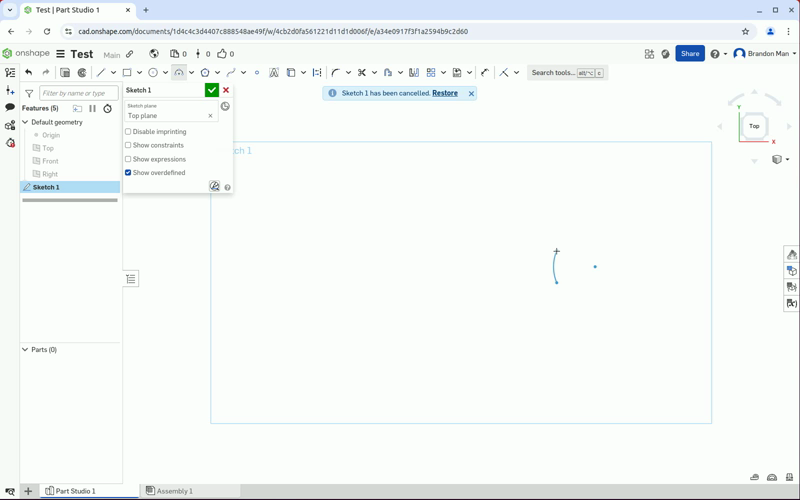
click(556, 250)
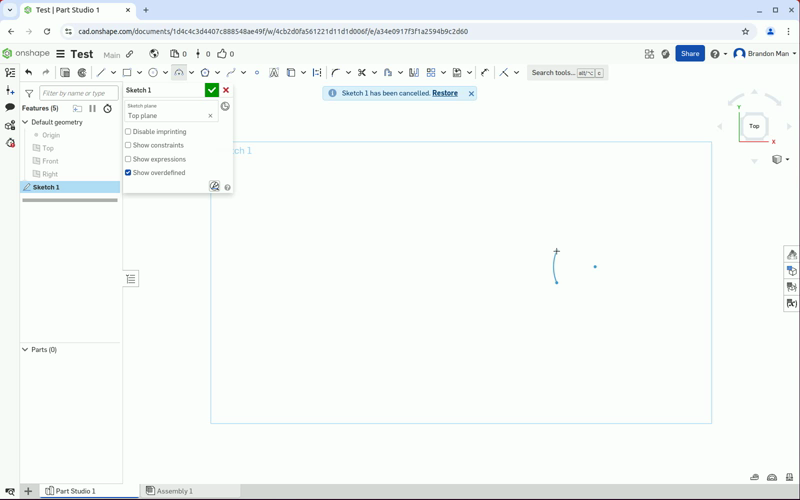
mouse_move(573, 266)
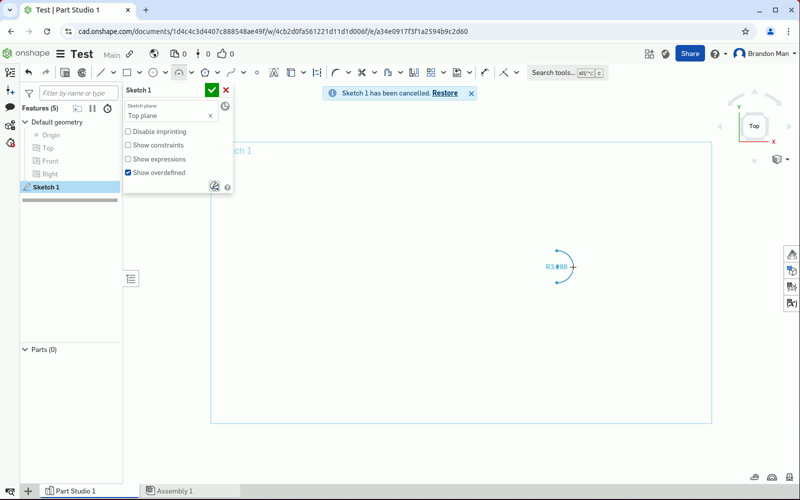
click(573, 266)
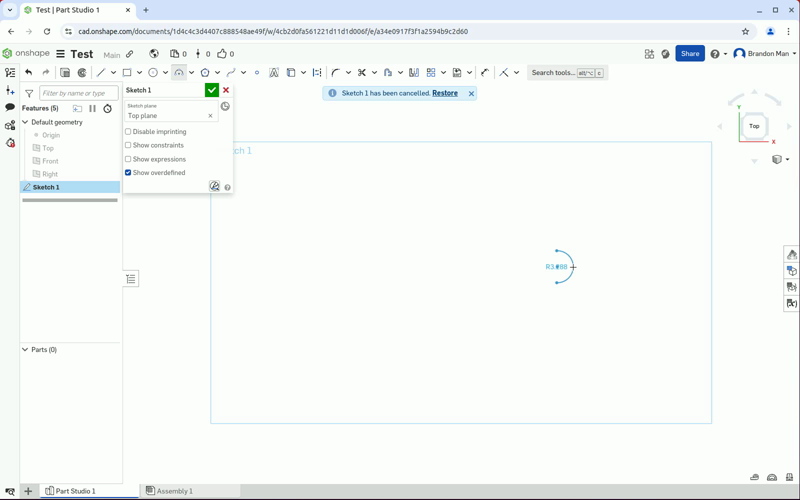
key_up(shift)
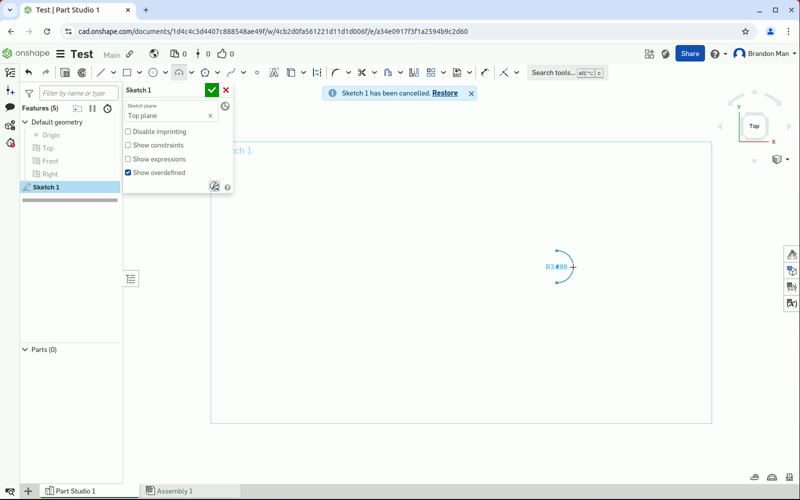
key(esc)
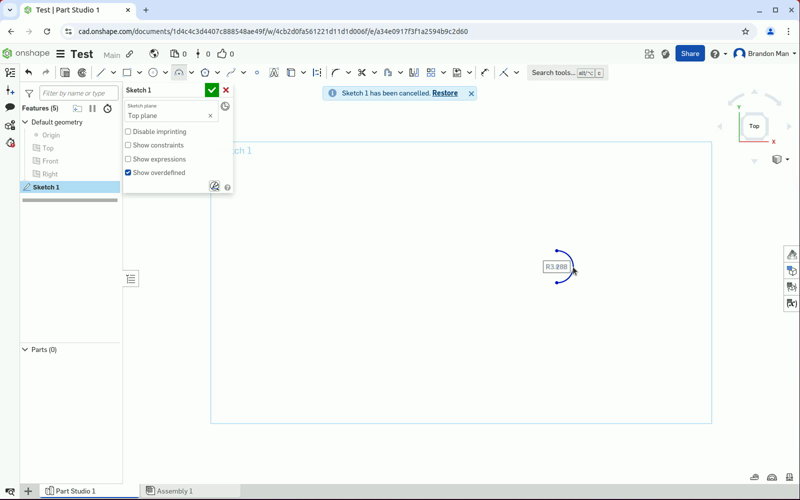
key(l)
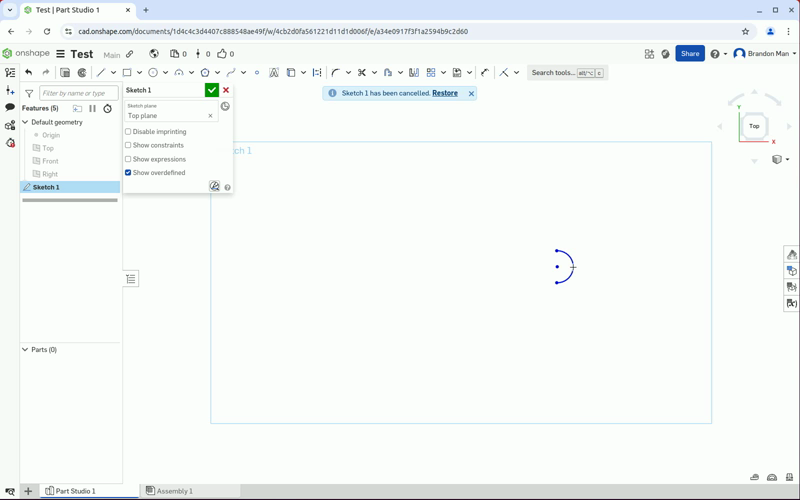
mouse_move(556, 250)
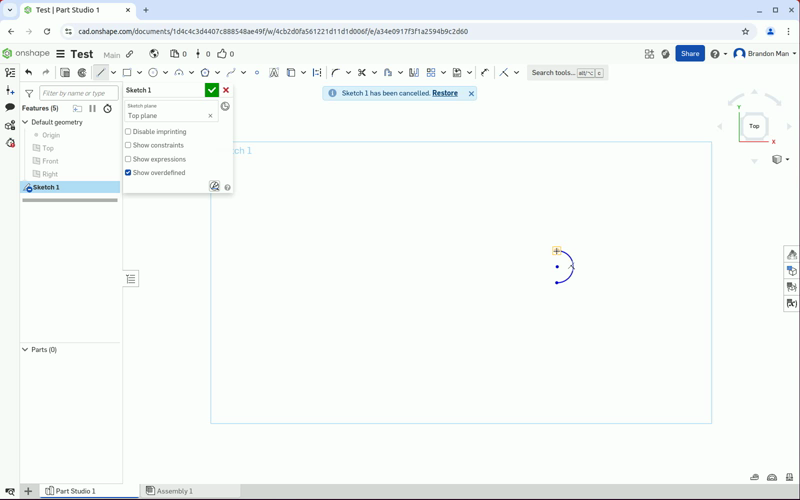
click(556, 250)
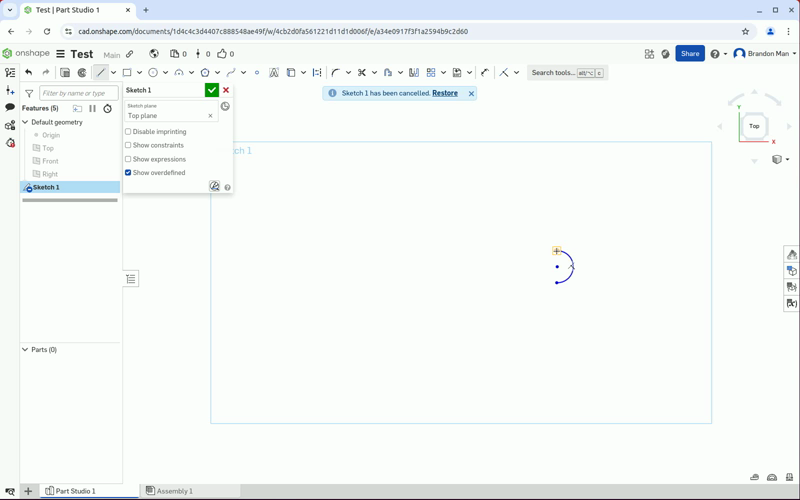
mouse_move(586, 250)
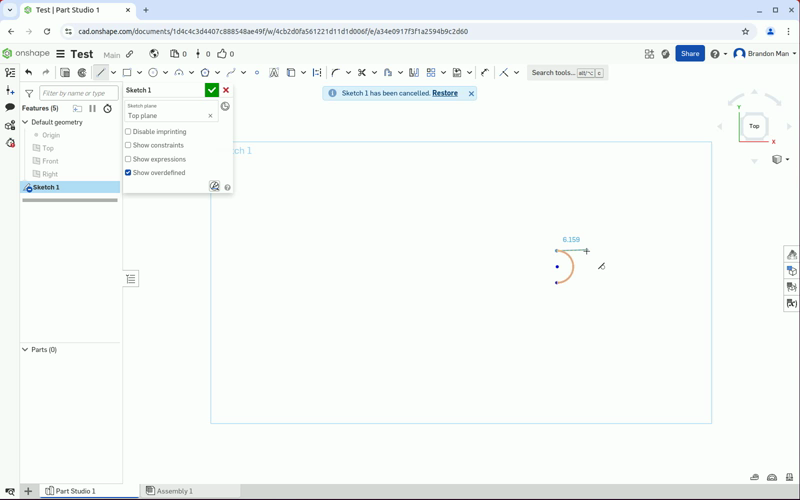
key_down(shift)
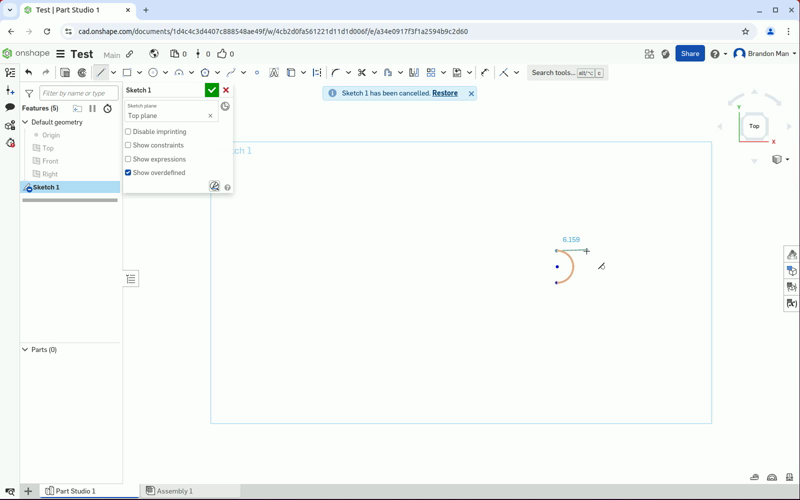
mouse_move(556, 282)
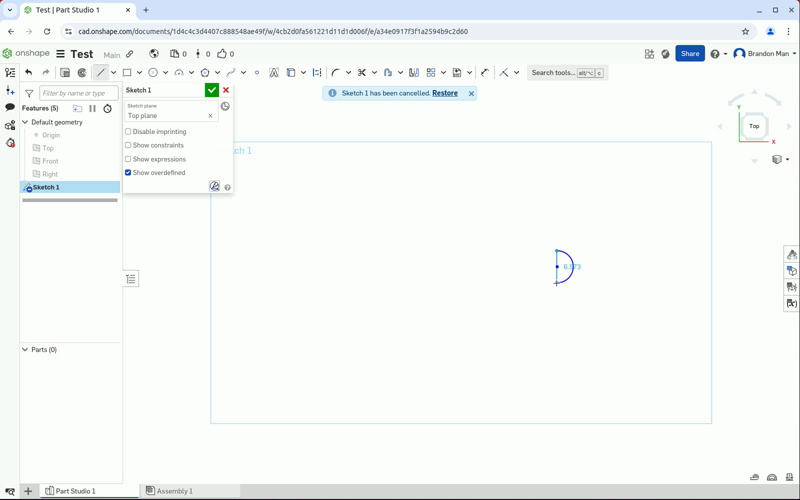
key_up(shift)
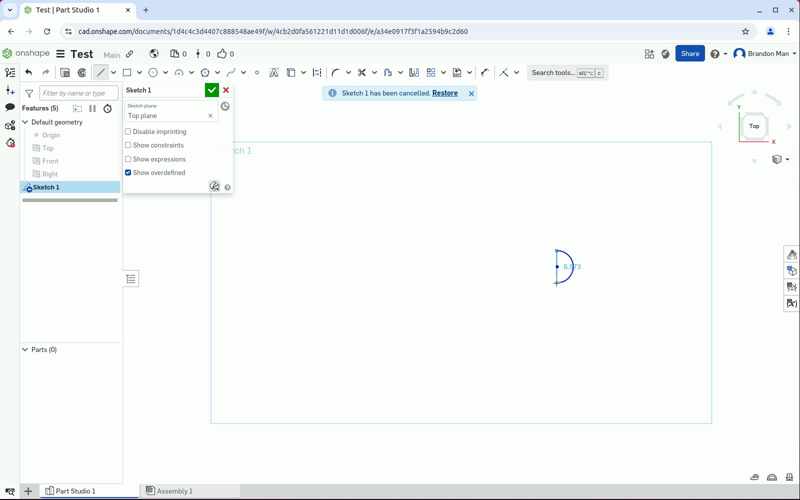
click(556, 282)
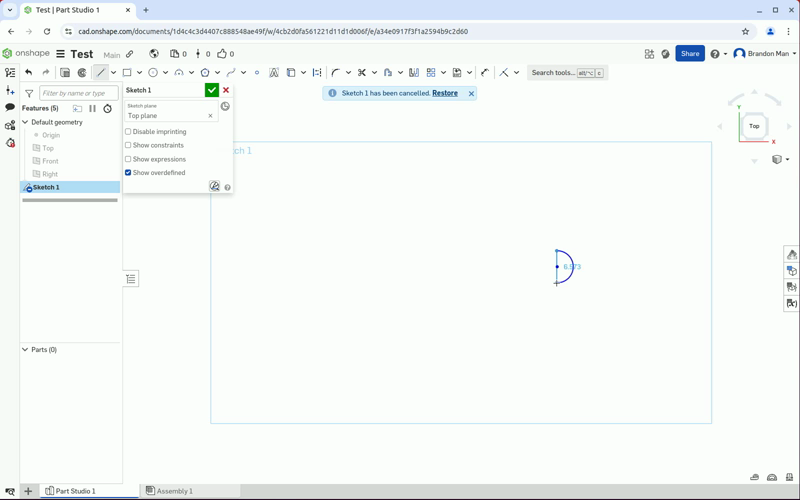
key(esc)
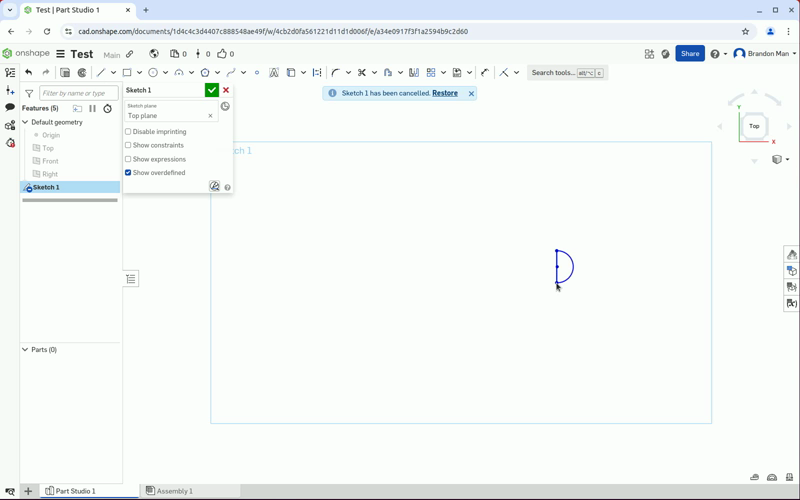
mouse_move(565, 261)
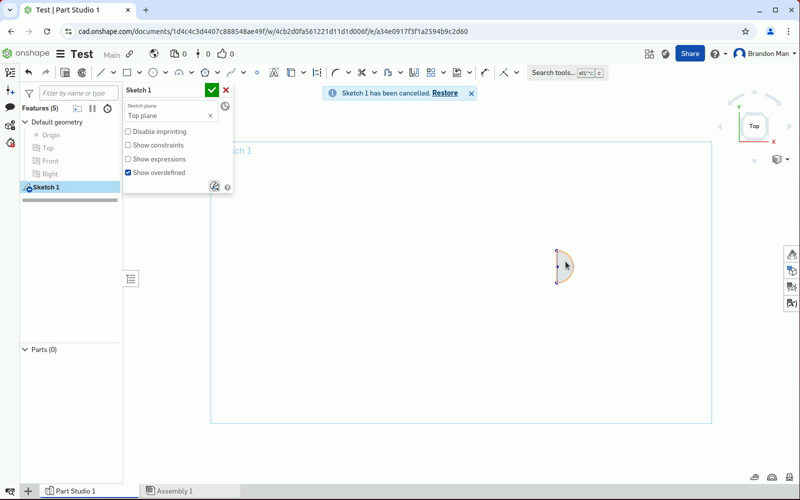
scroll(6)
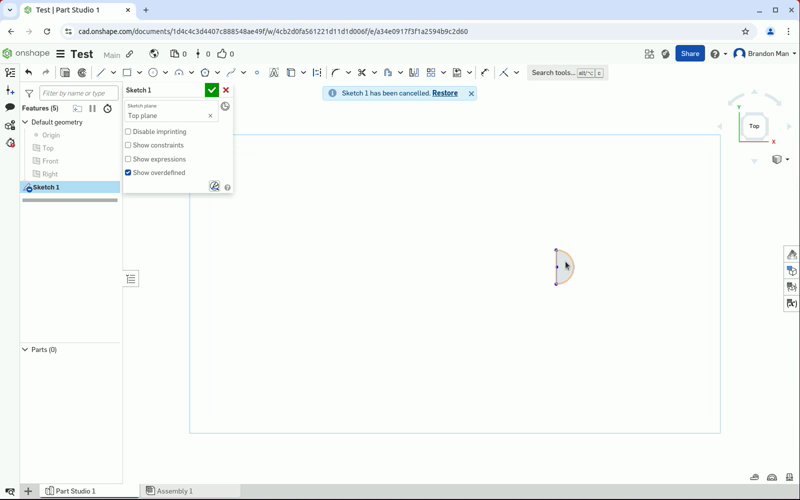
scroll(6)
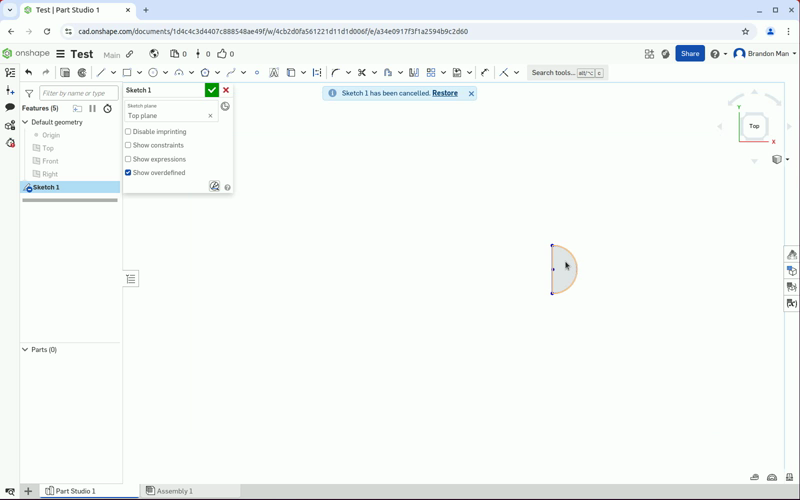
scroll(6)
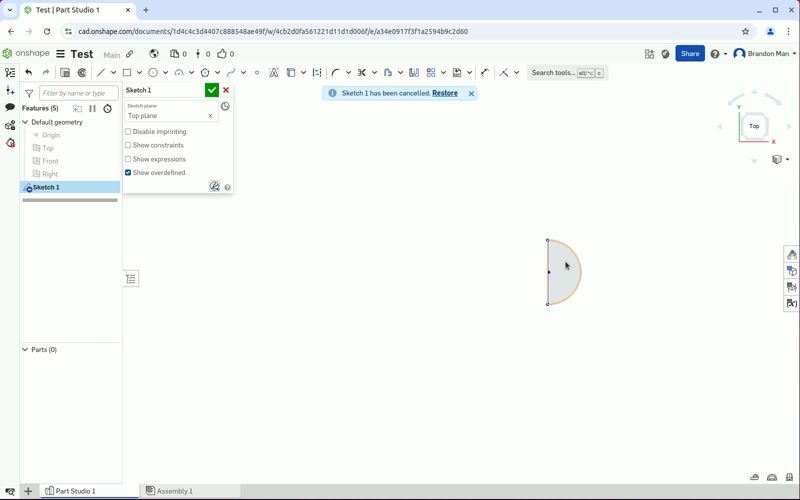
scroll(6)
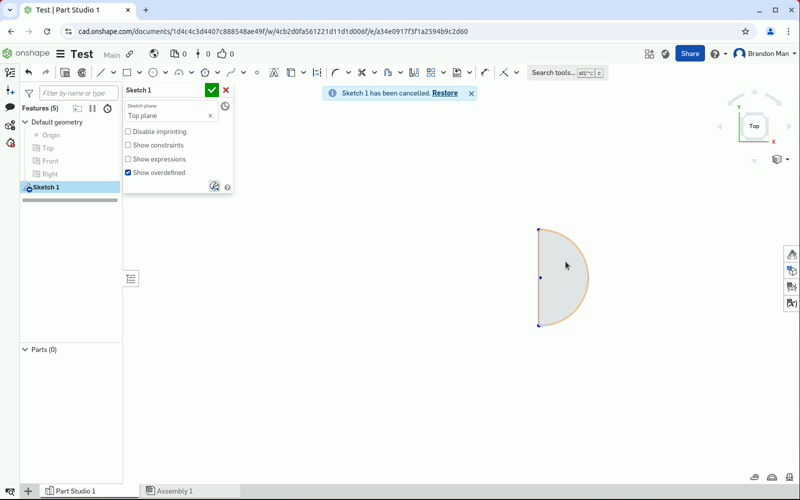
scroll(6)
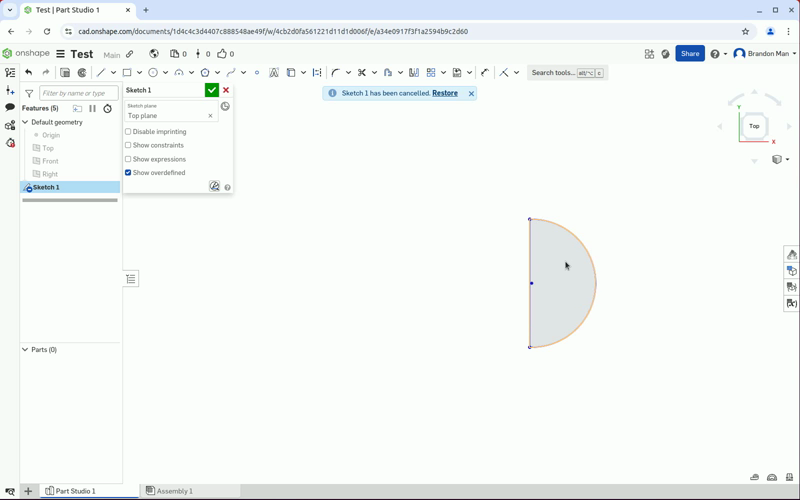
scroll(6)
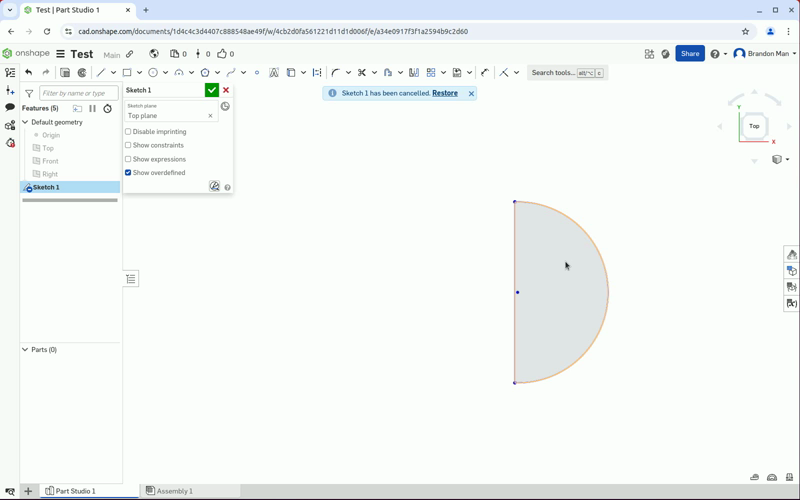
scroll(6)
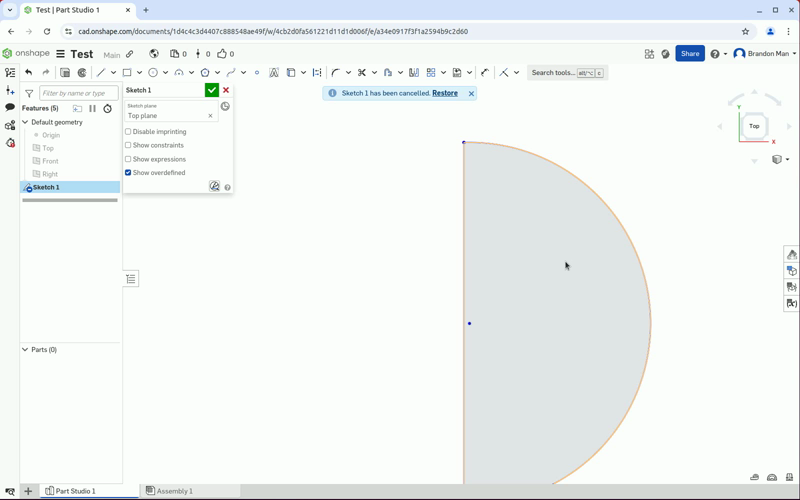
click(565, 261)
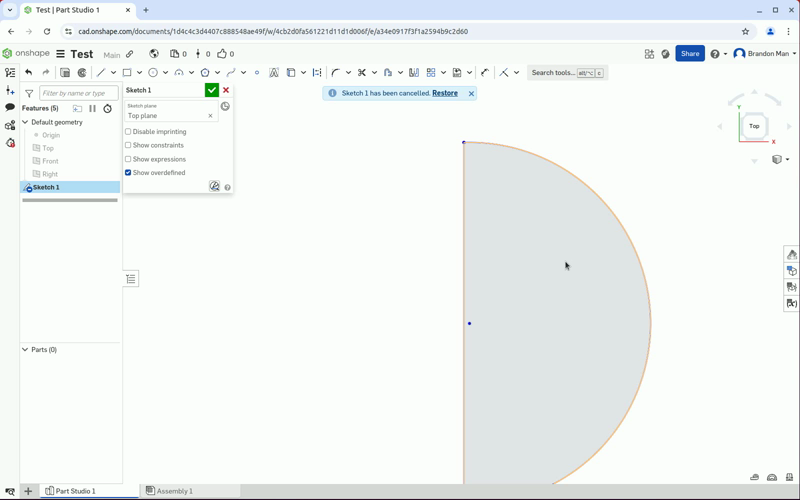
scroll(-6)
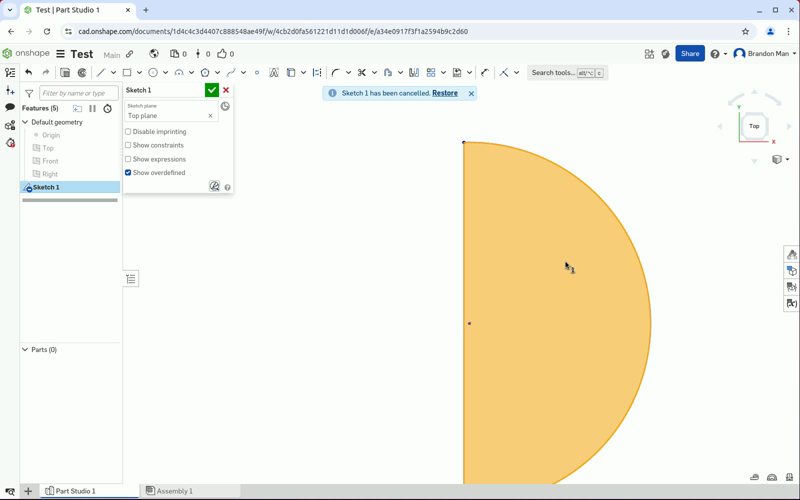
scroll(-6)
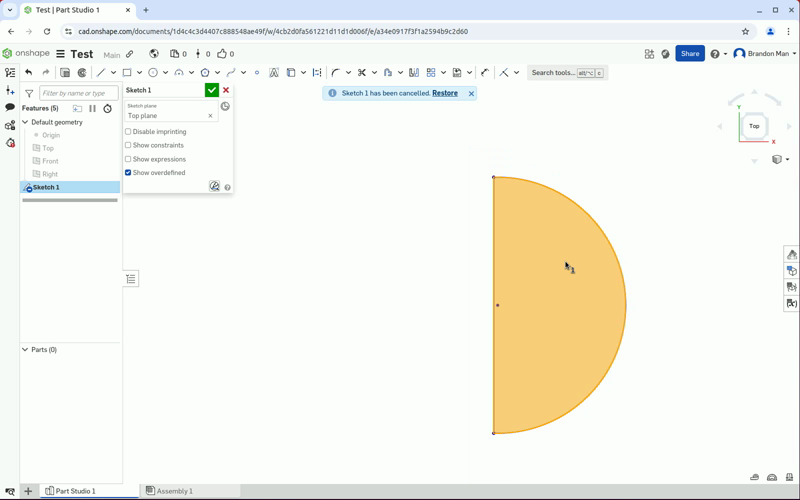
scroll(-6)
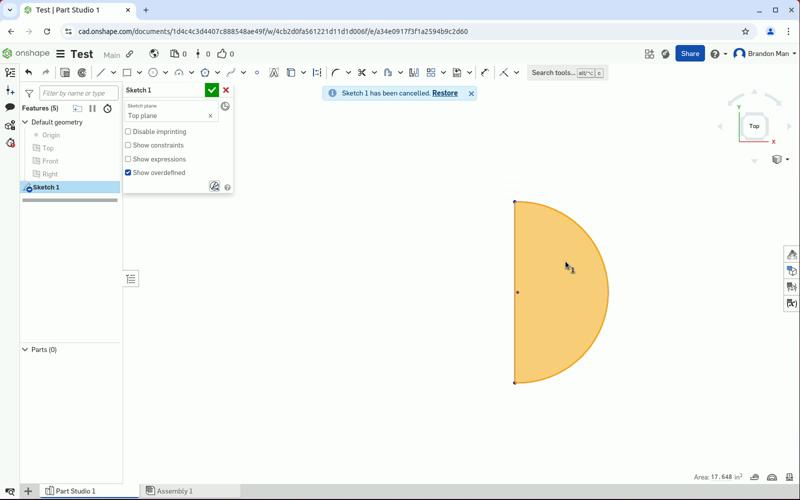
scroll(-6)
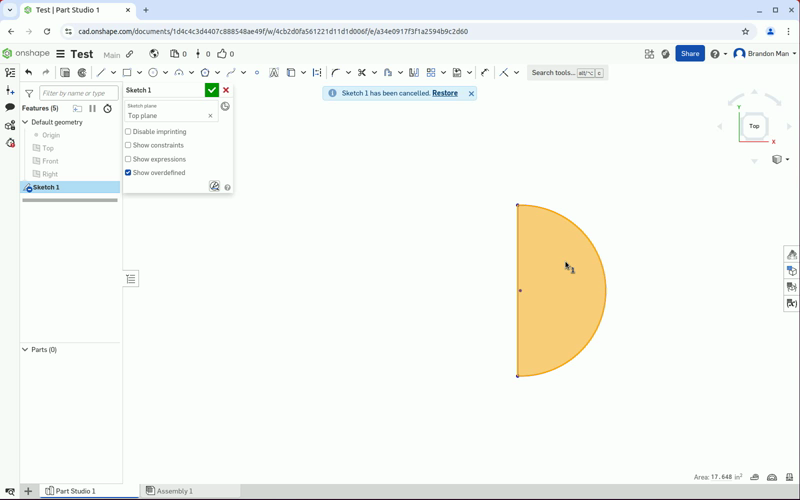
scroll(-6)
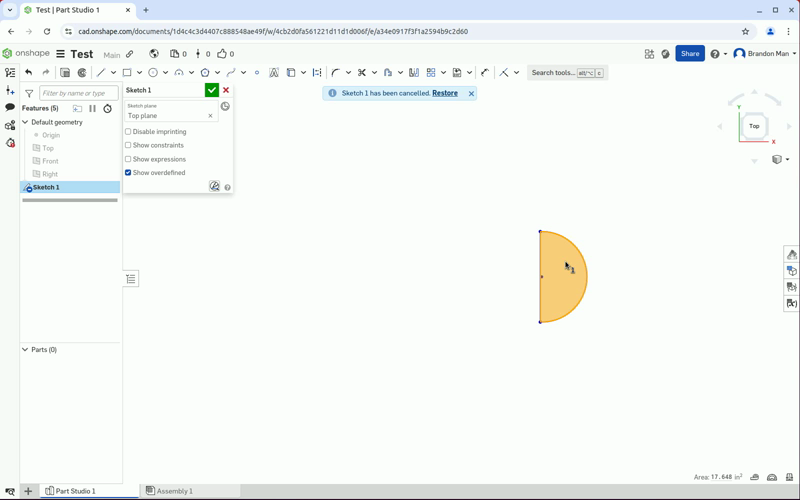
scroll(-6)
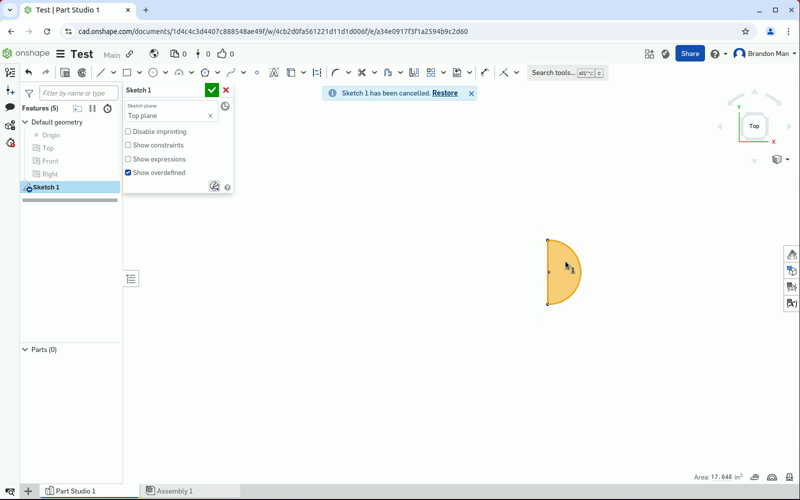
scroll(-6)
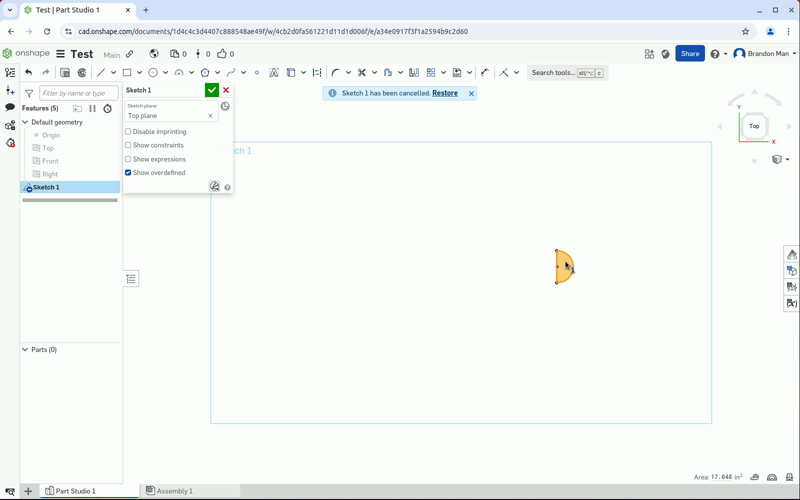
mouse_move(73, 352)
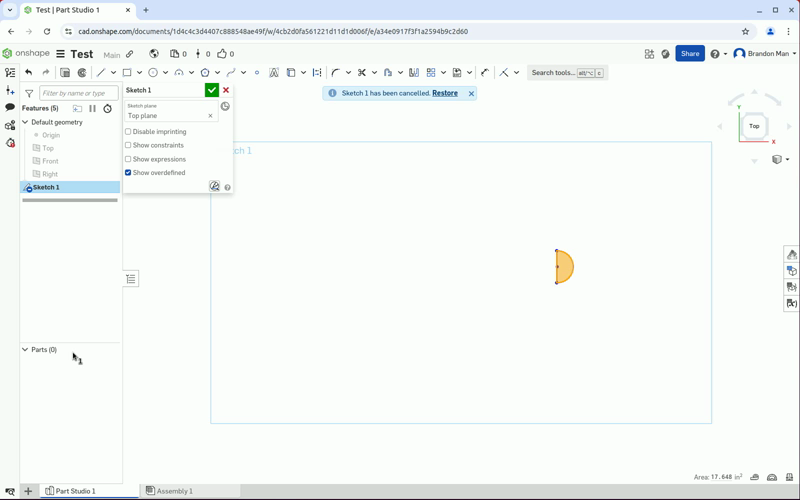
key(shift+y)
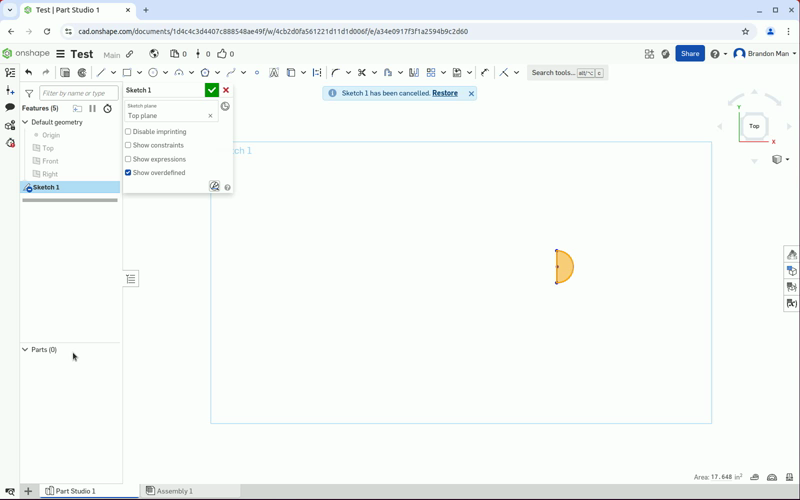
key(shift+e)
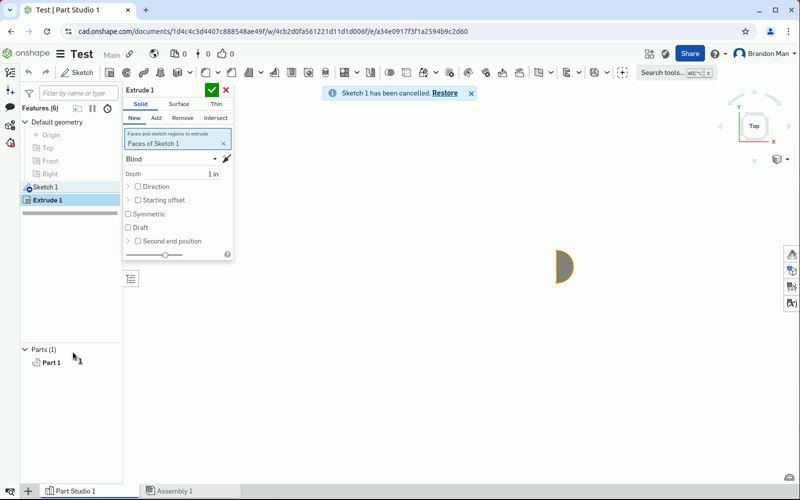
mouse_move(143, 106)
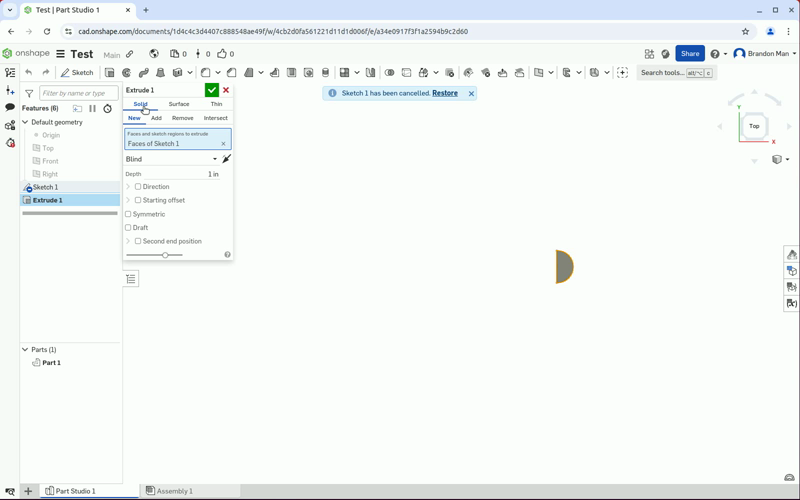
click(143, 106)
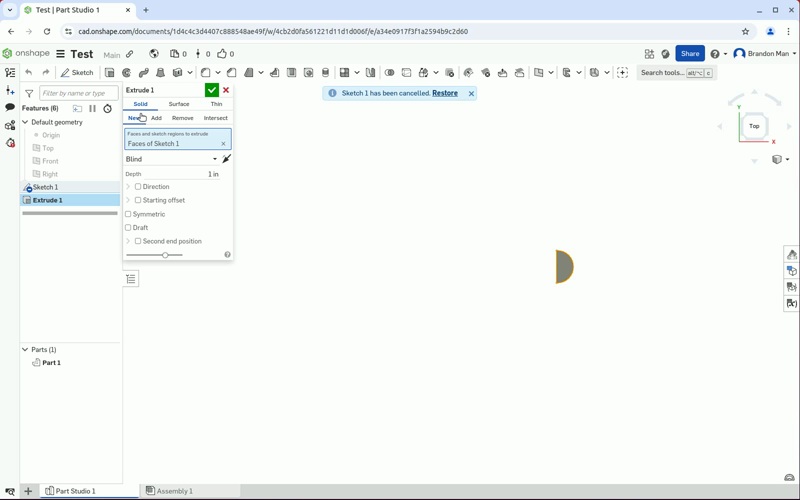
mouse_move(137, 120)
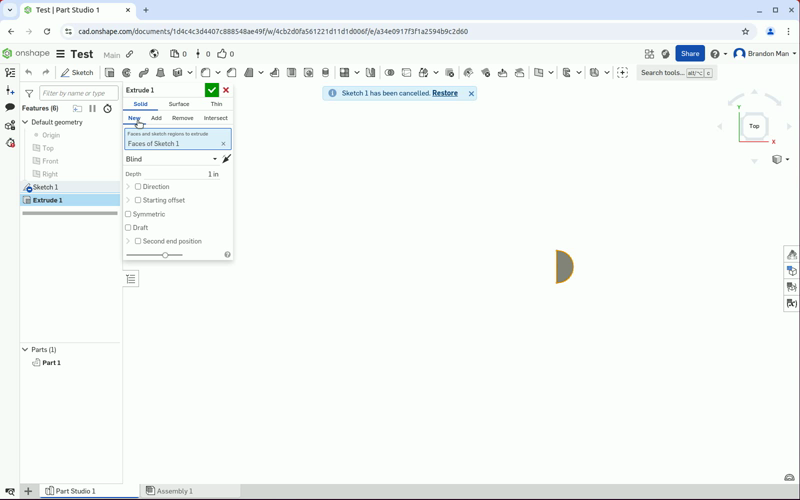
click(137, 120)
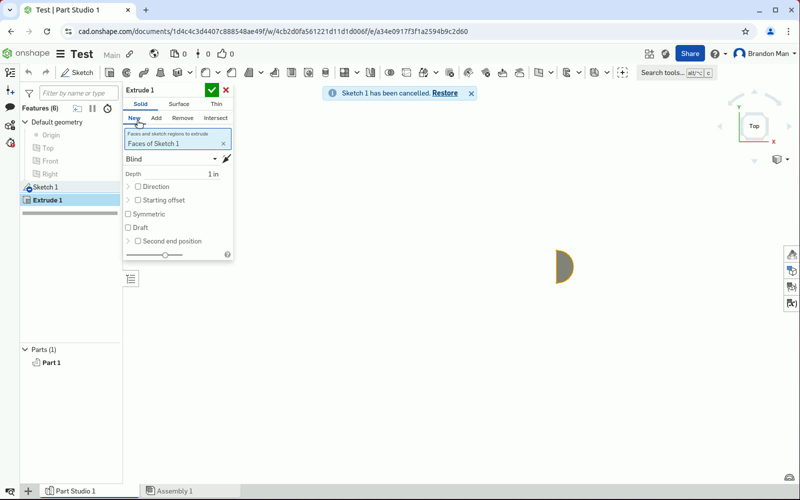
key(tab, 4)
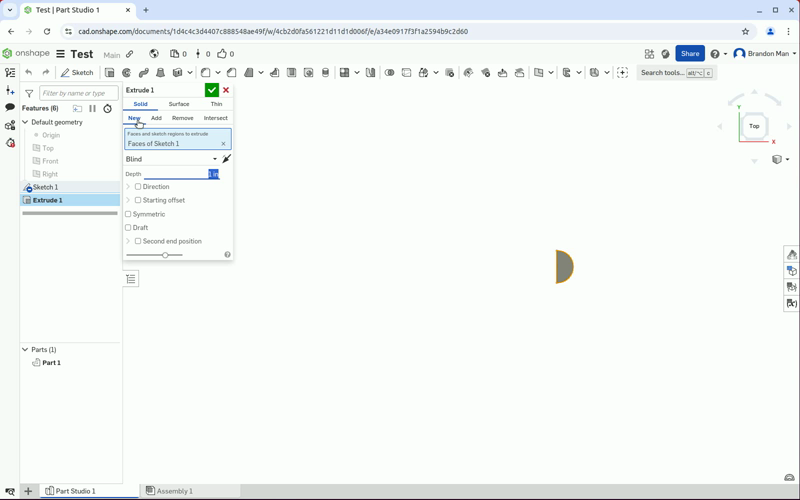
text(13.239)
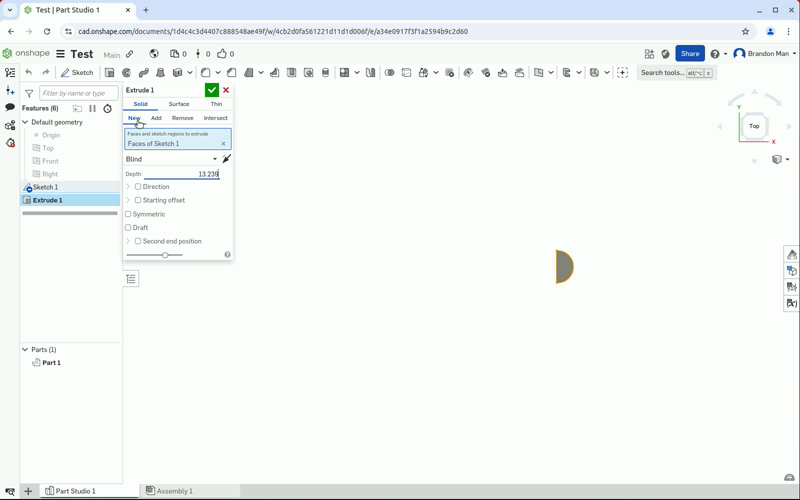
key(enter)
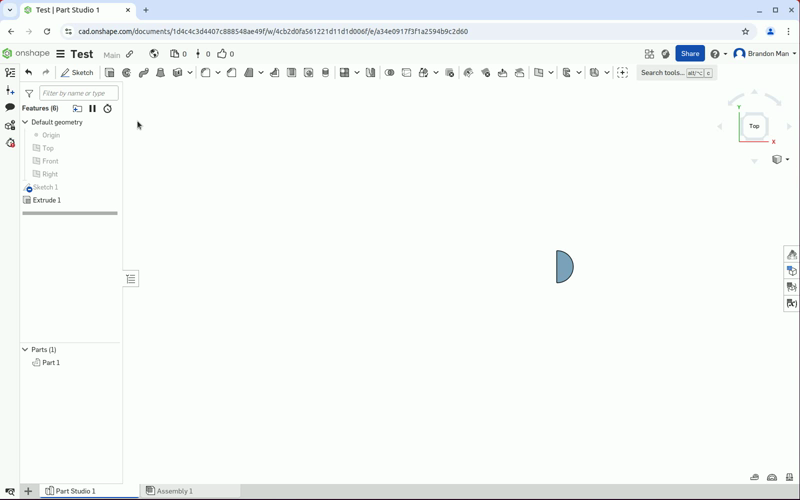
key(shift+h)
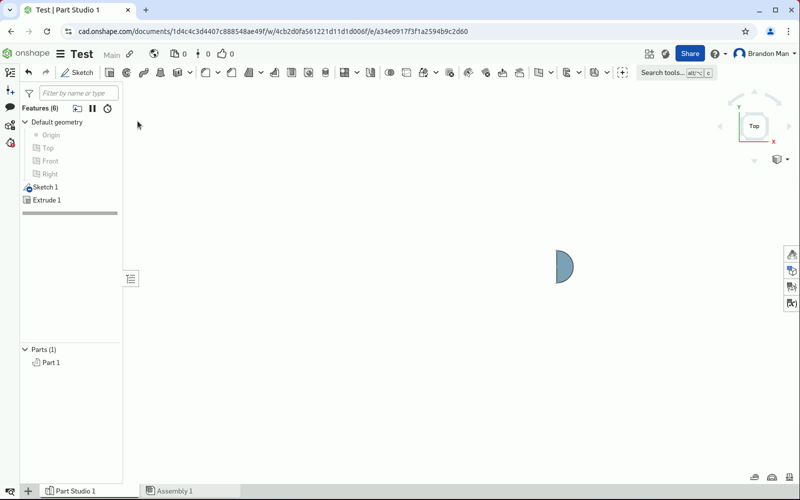
key(shift+h)
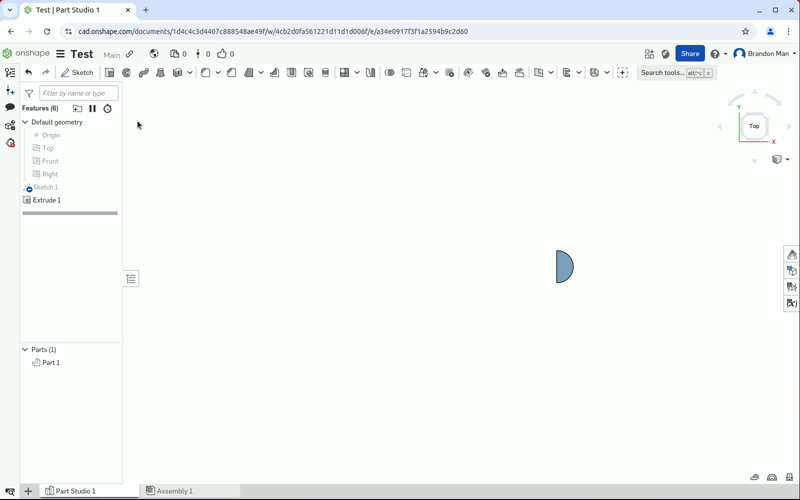
mouse_move(73, 189)
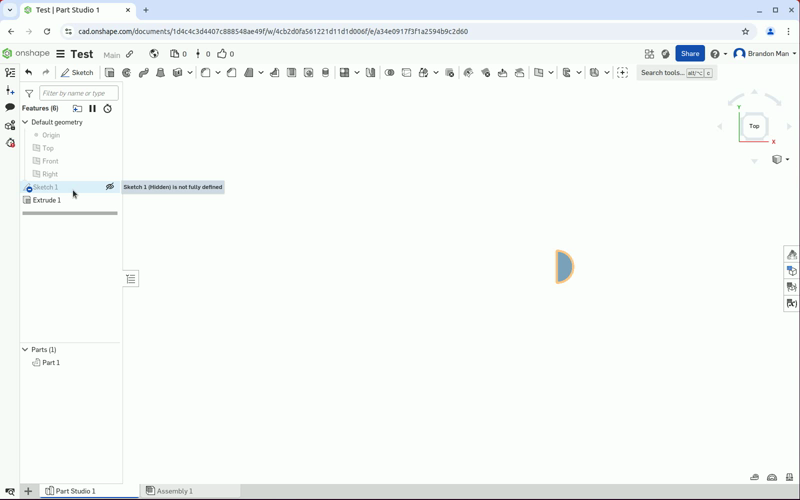
click(73, 189)
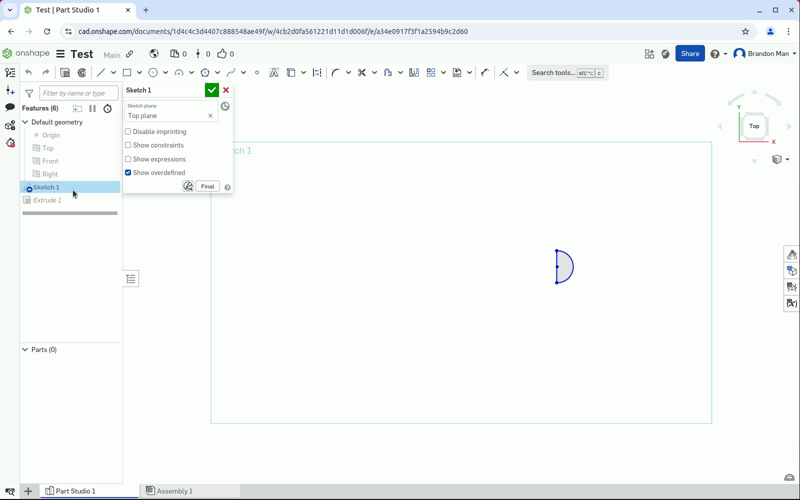
mouse_move(229, 92)
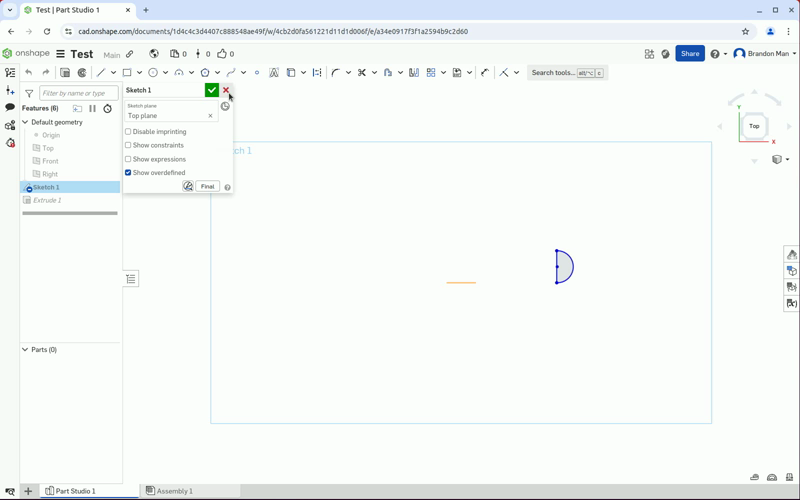
click(229, 92)
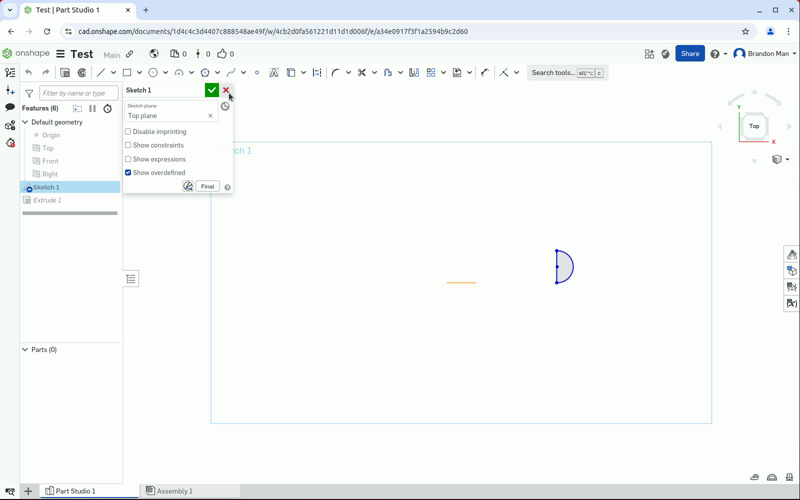
key(shift+s)
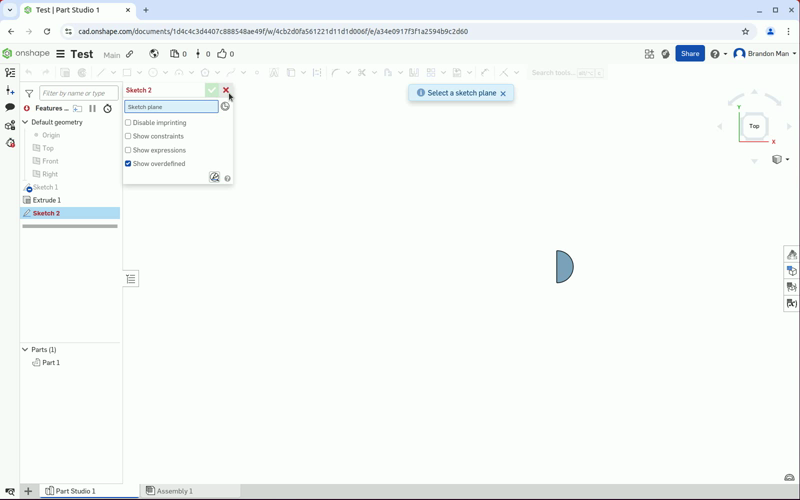
mouse_move(73, 150)
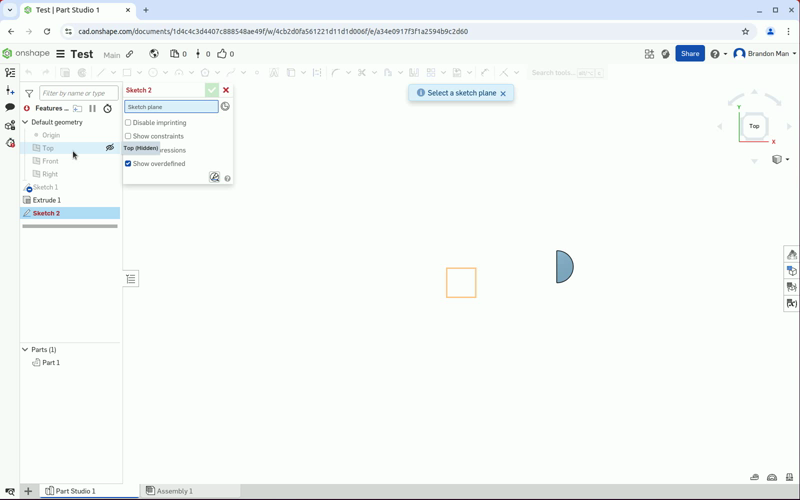
click(73, 150)
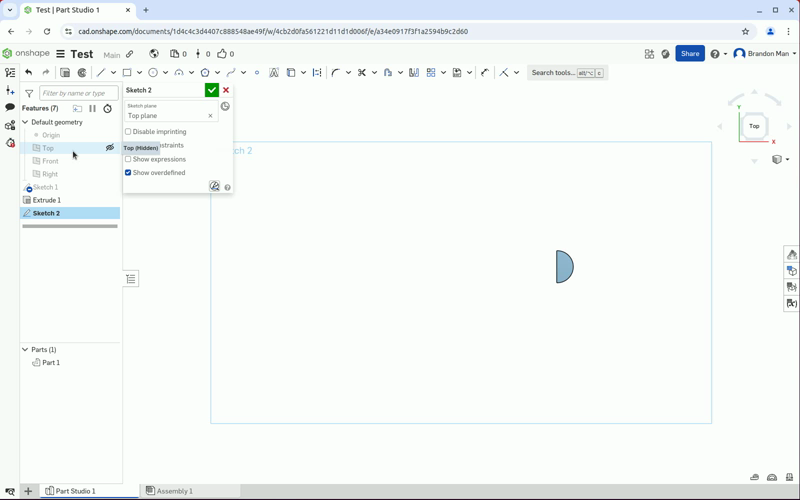
mouse_move(73, 352)
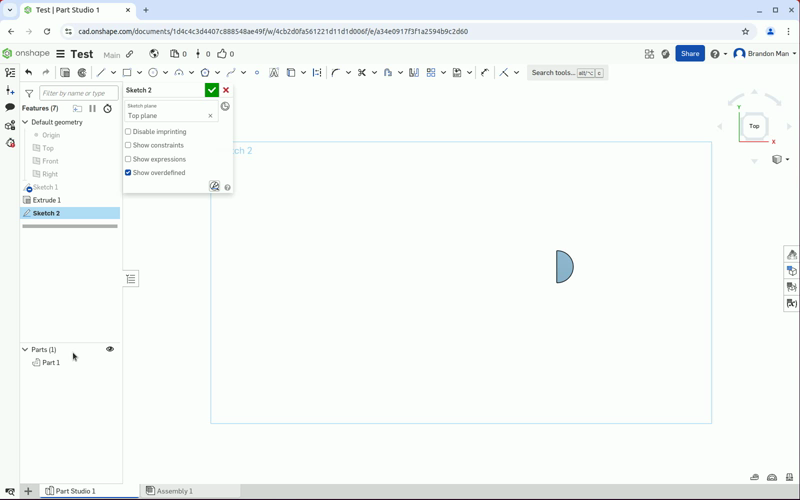
key(y)
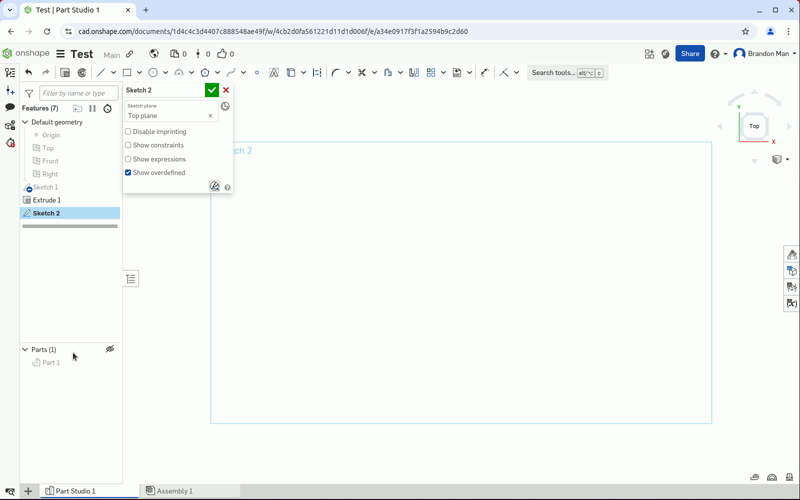
key(l)
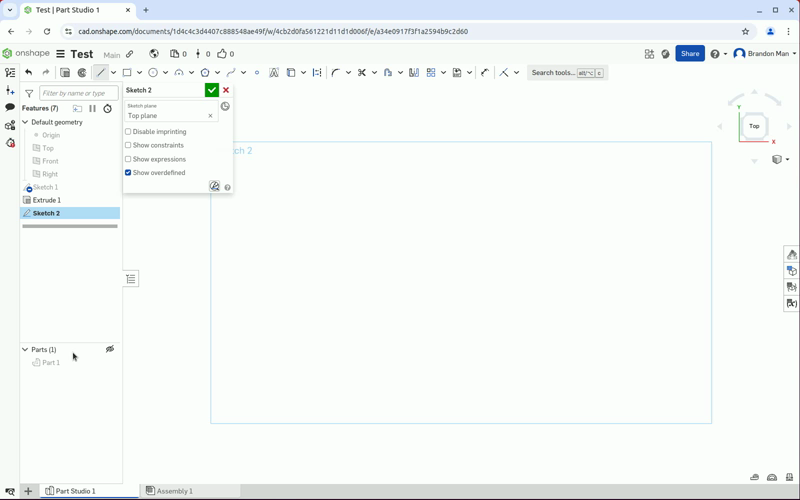
key_down(shift)
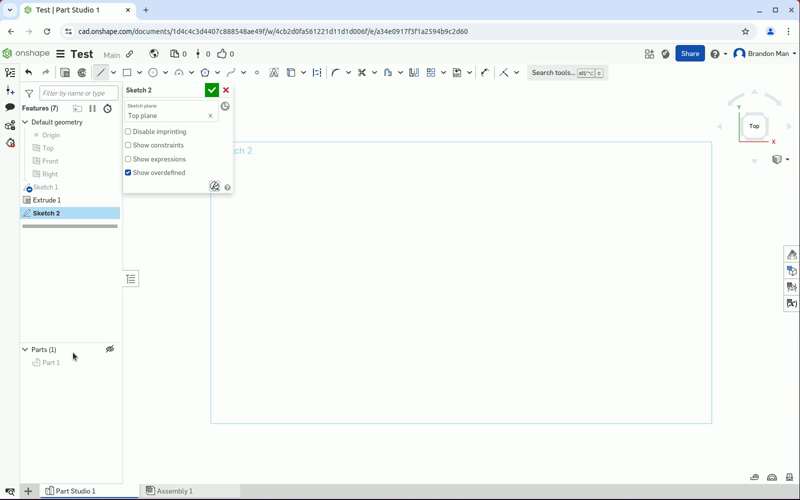
mouse_move(460, 186)
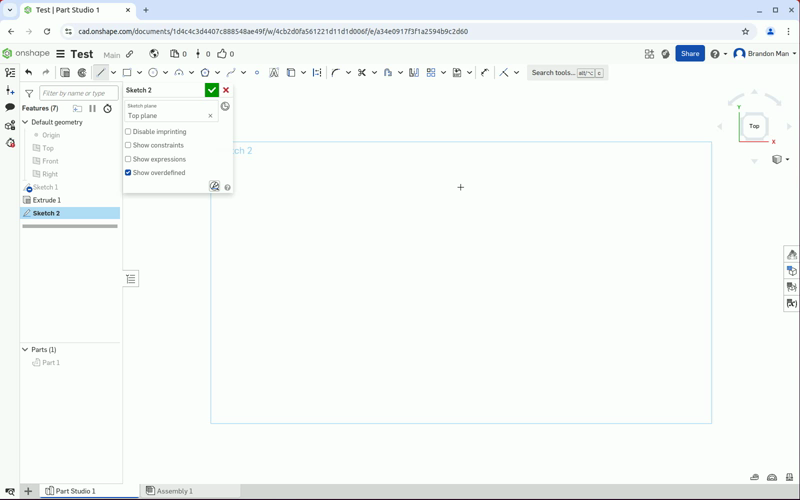
click(460, 186)
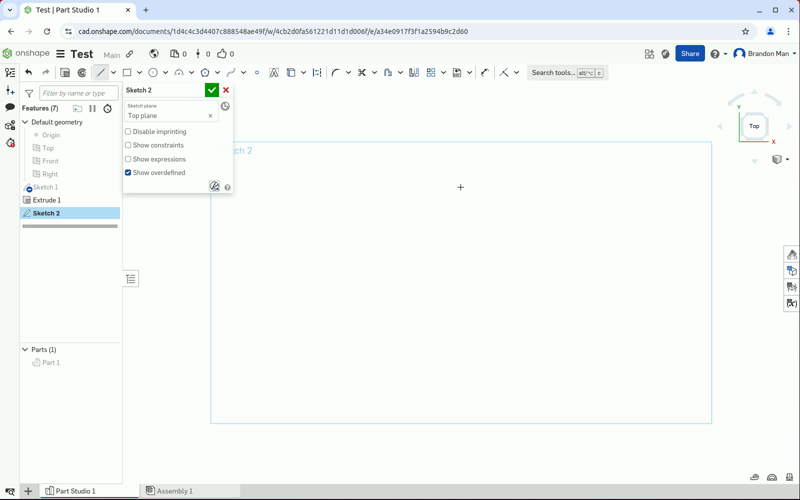
key_up(shift)
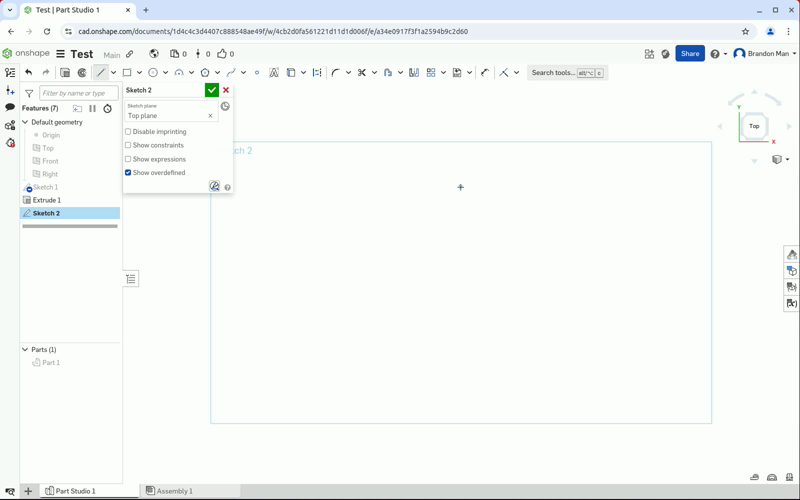
key_down(shift)
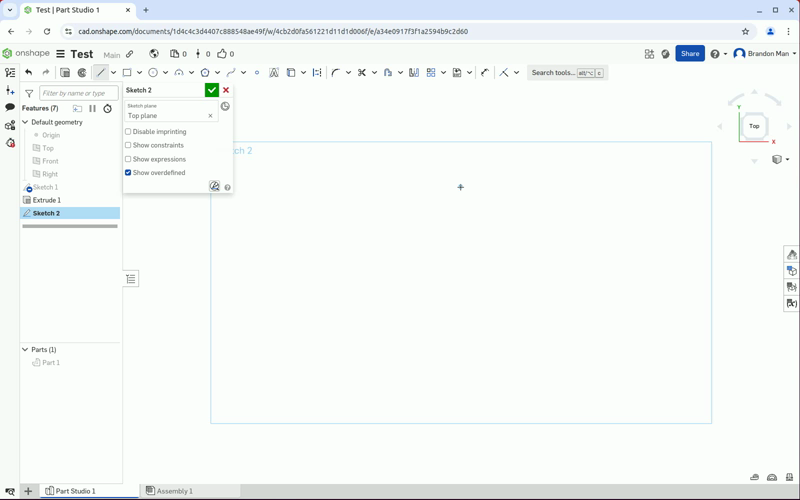
mouse_move(490, 186)
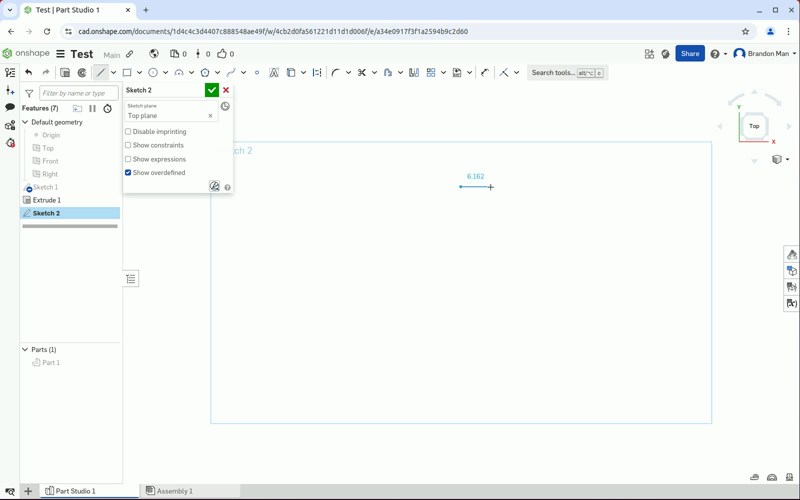
mouse_move(493, 186)
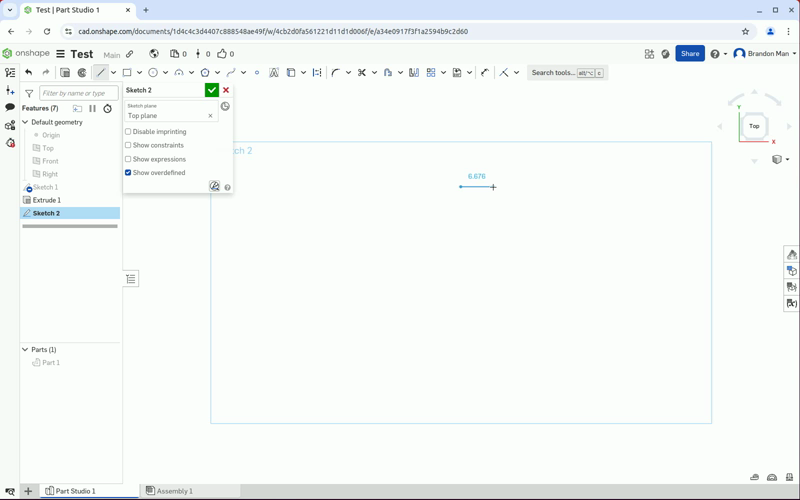
click(493, 186)
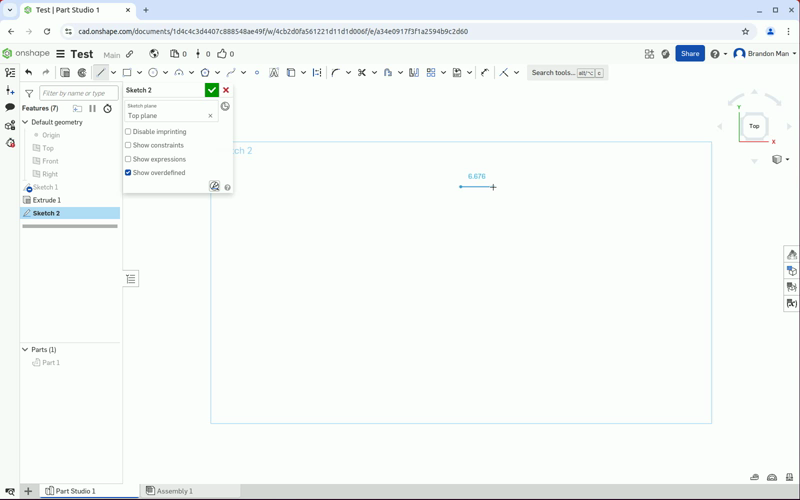
key_up(shift)
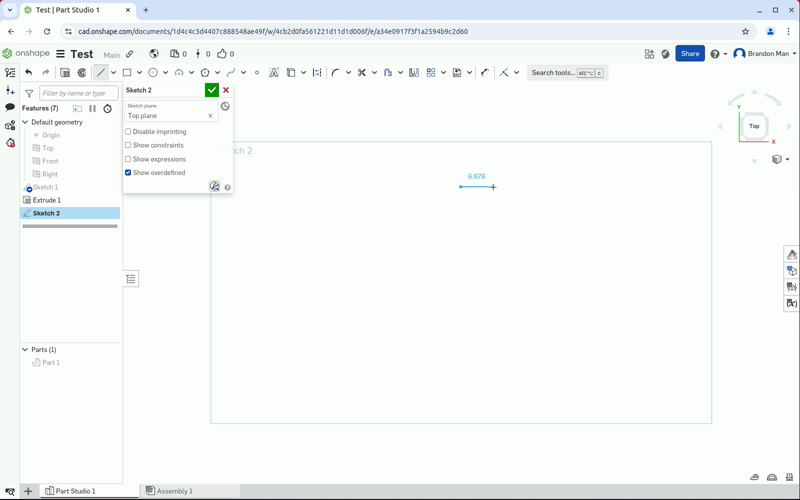
key(esc)
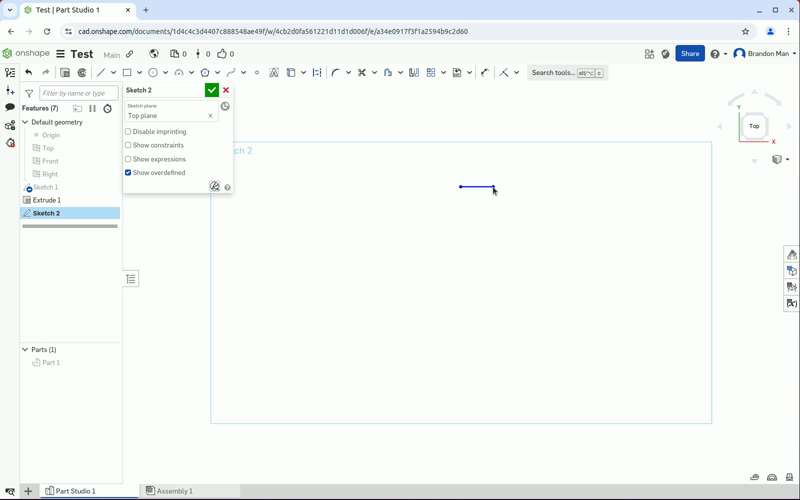
key(a)
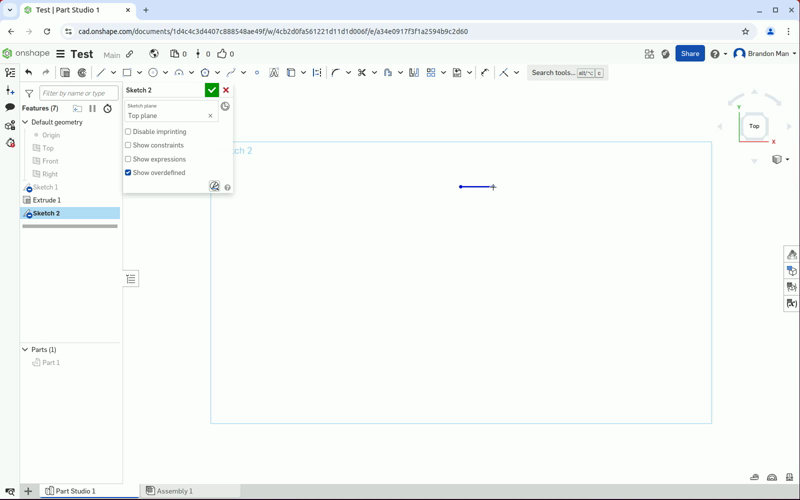
mouse_move(493, 186)
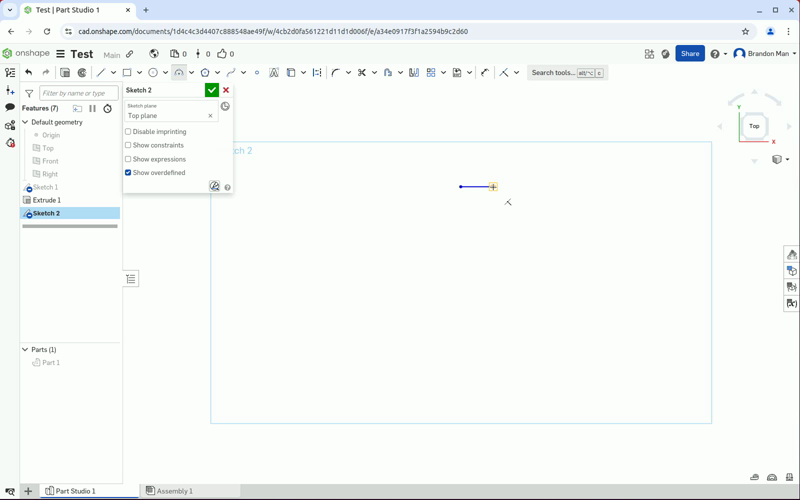
click(493, 186)
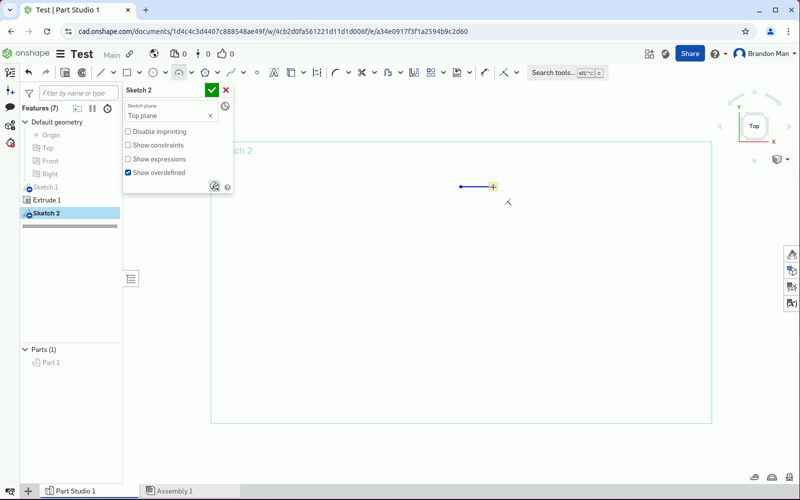
mouse_move(460, 186)
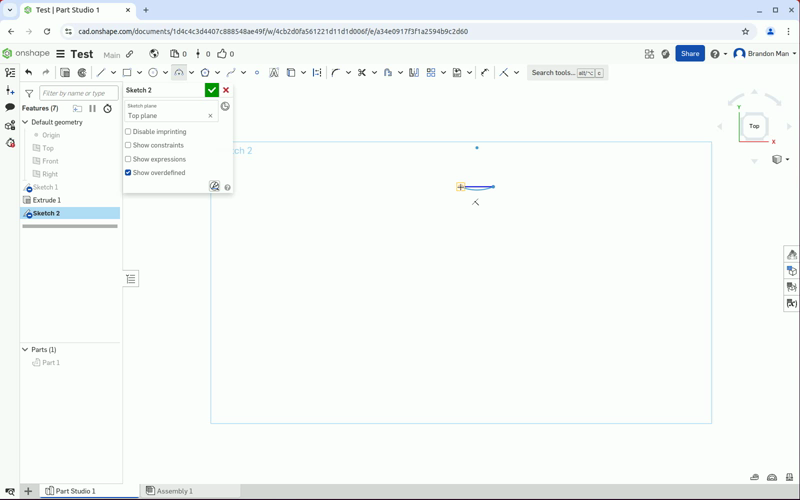
click(460, 186)
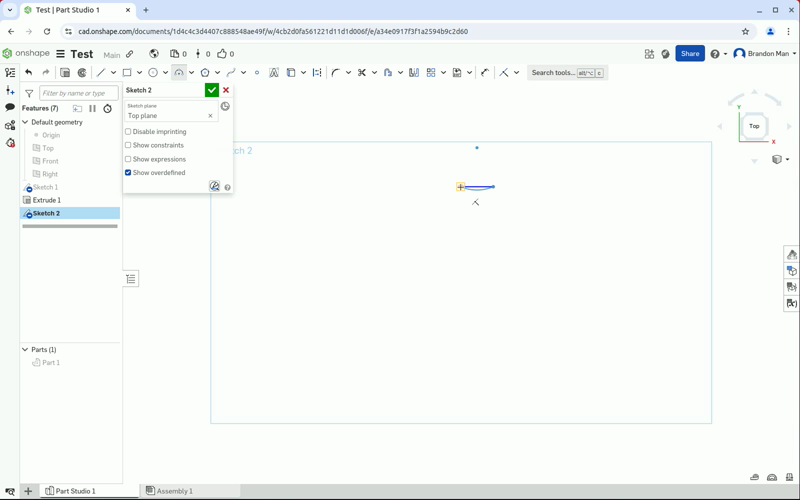
key_down(shift)
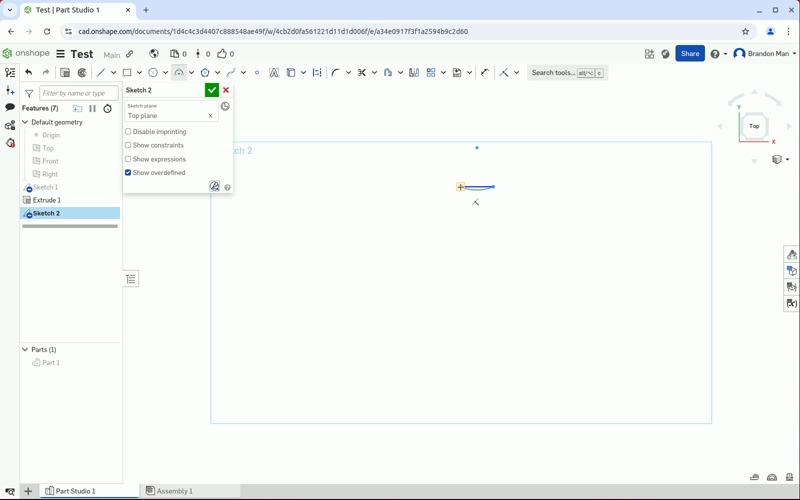
mouse_move(477, 170)
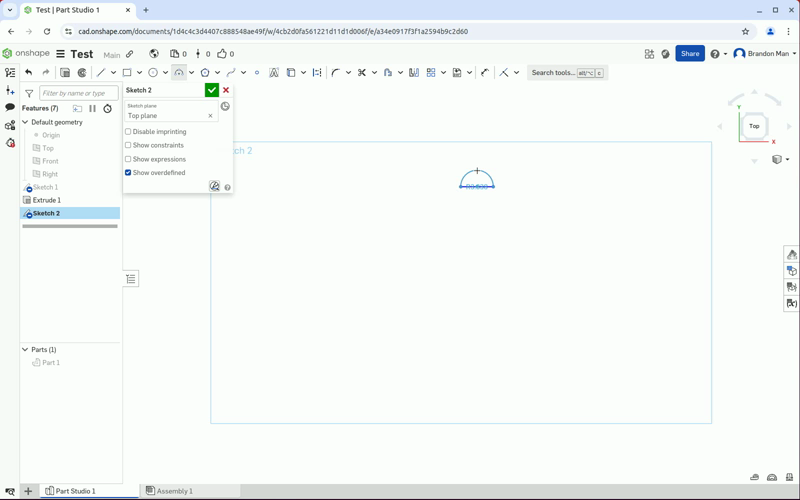
click(477, 170)
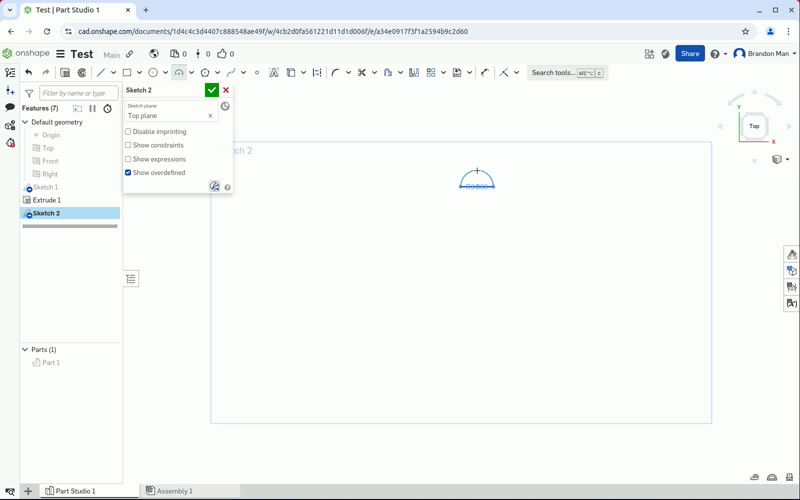
key_up(shift)
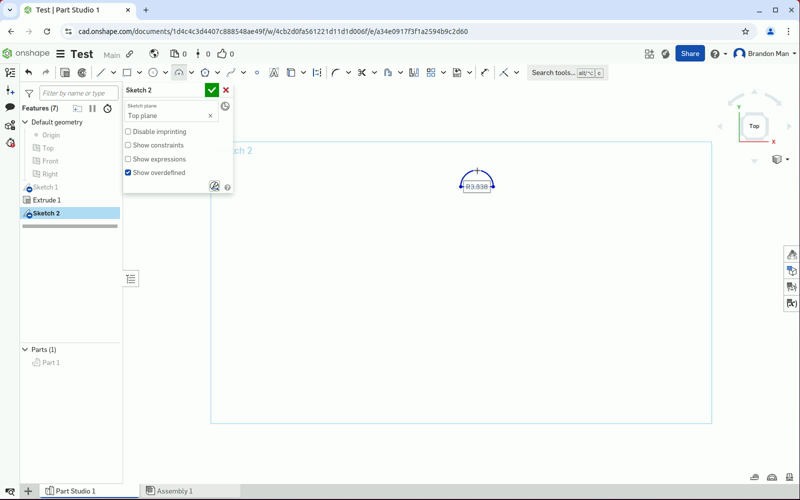
key(esc)
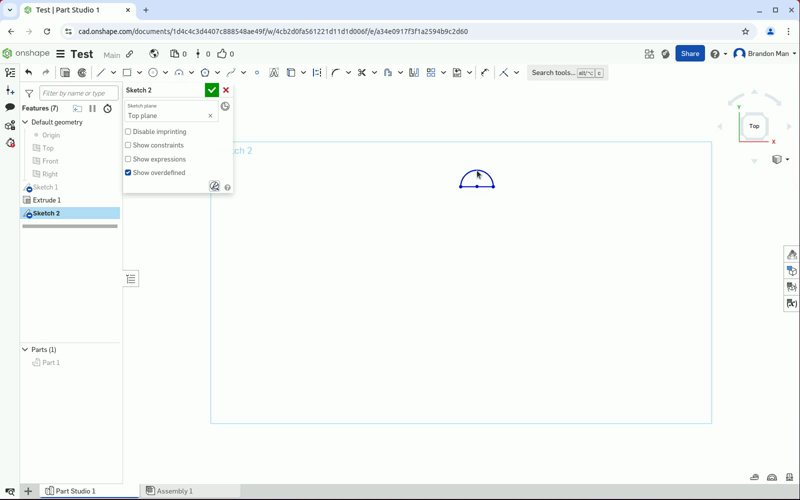
mouse_move(464, 182)
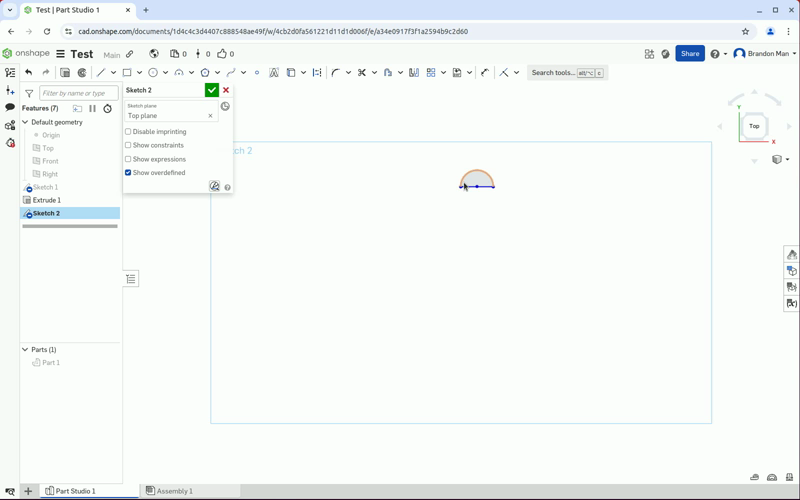
scroll(6)
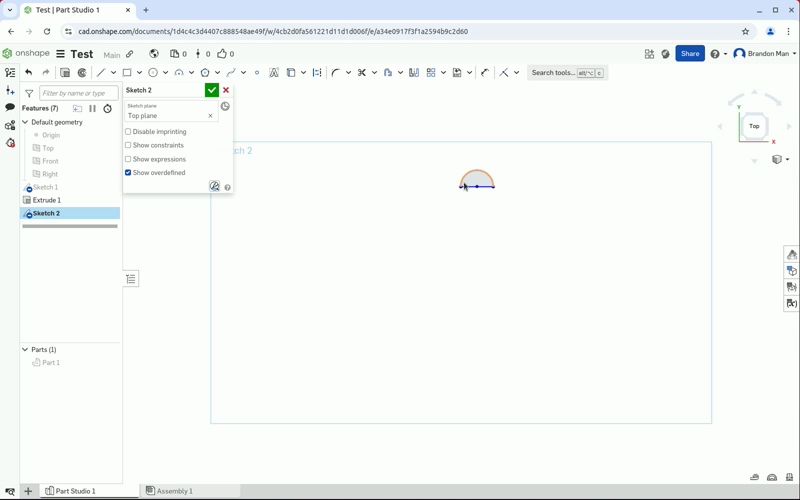
scroll(6)
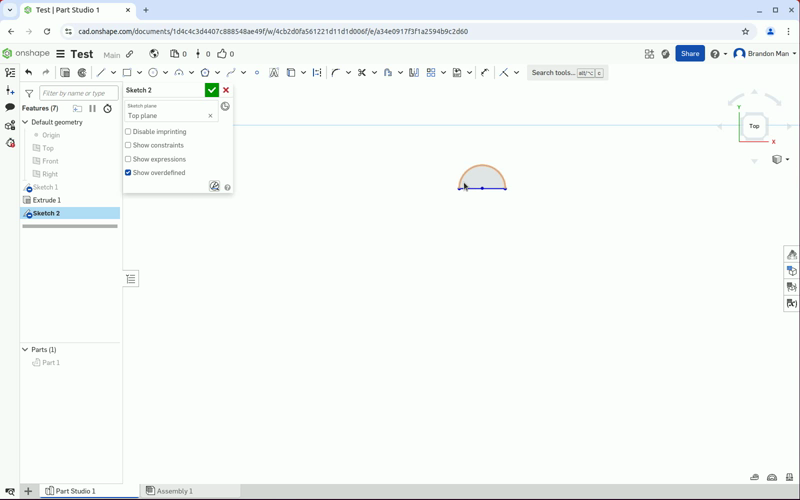
scroll(6)
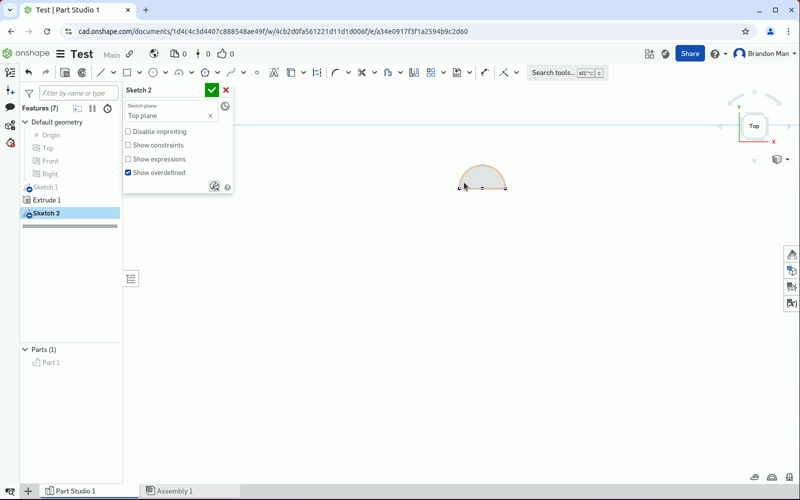
scroll(6)
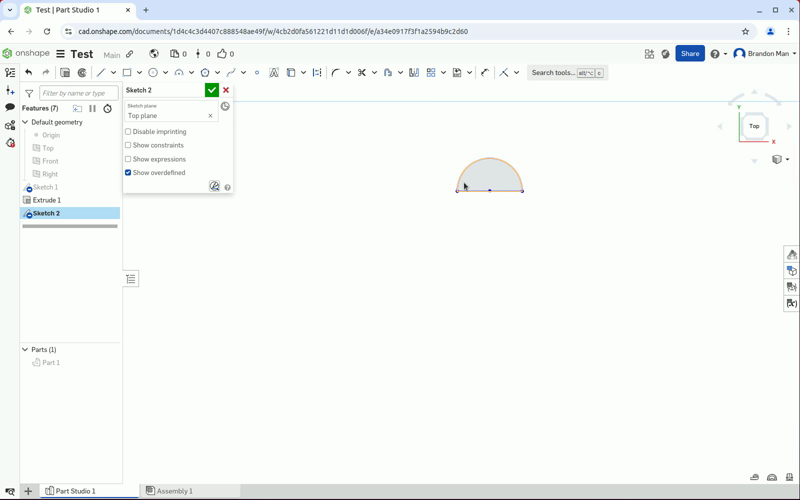
scroll(6)
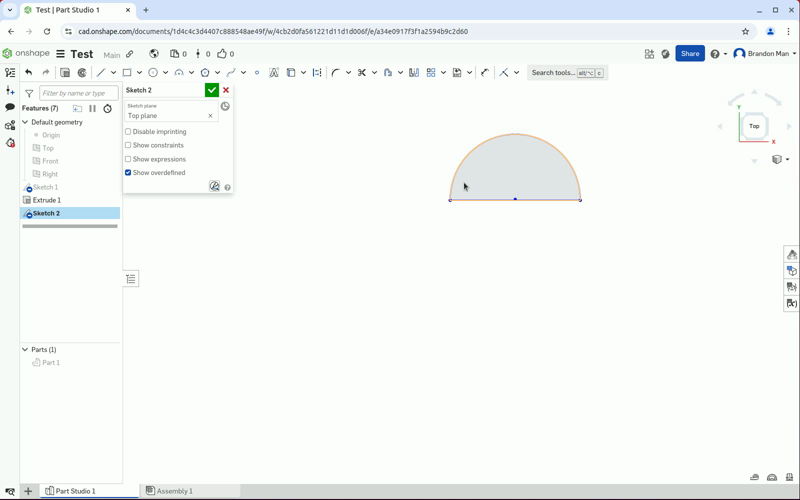
scroll(6)
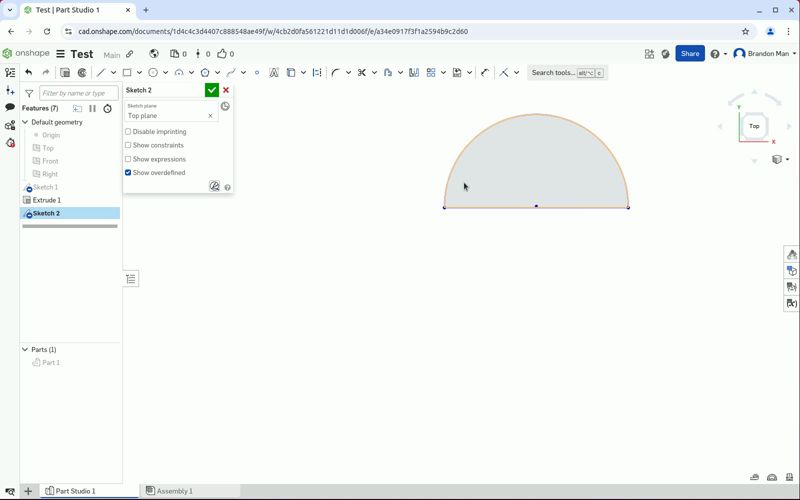
scroll(6)
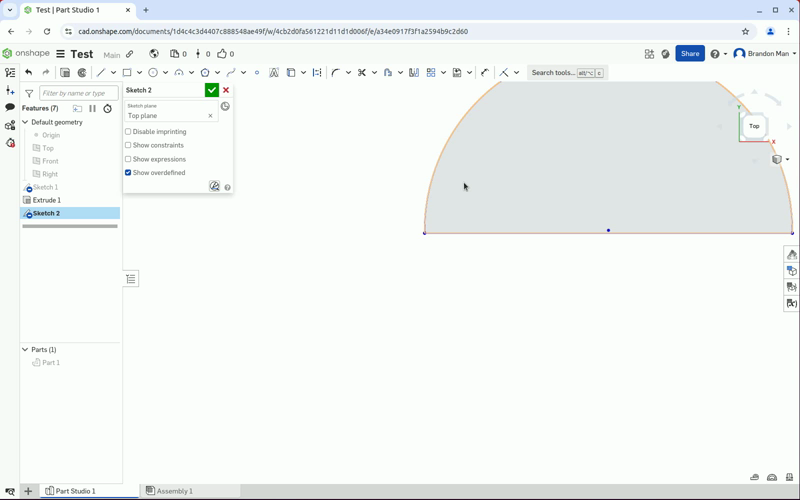
click(464, 182)
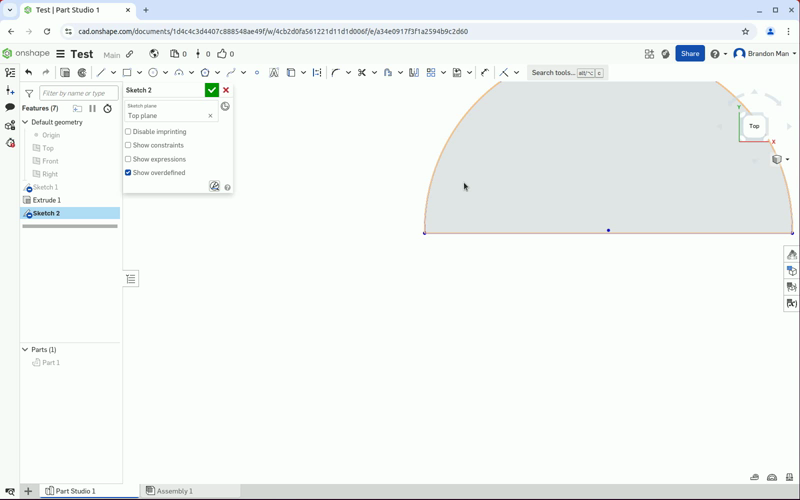
scroll(-6)
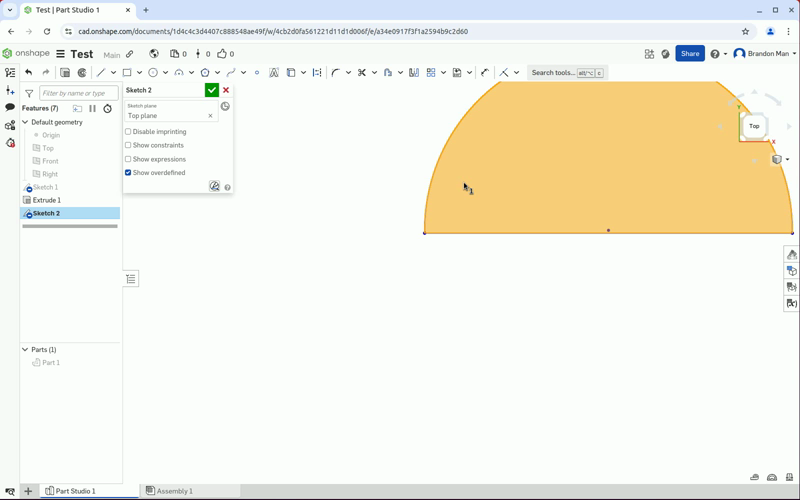
scroll(-6)
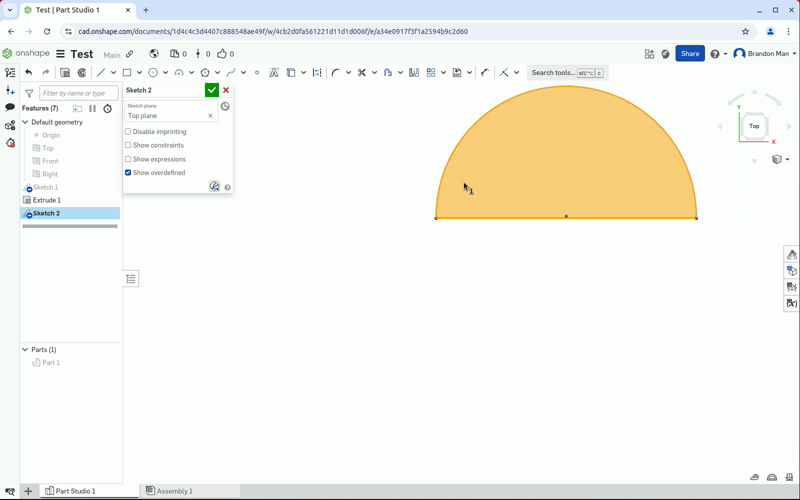
scroll(-6)
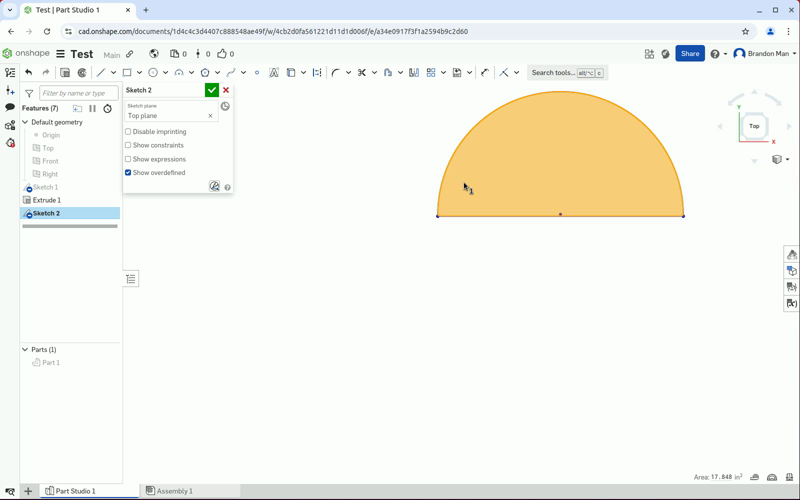
scroll(-6)
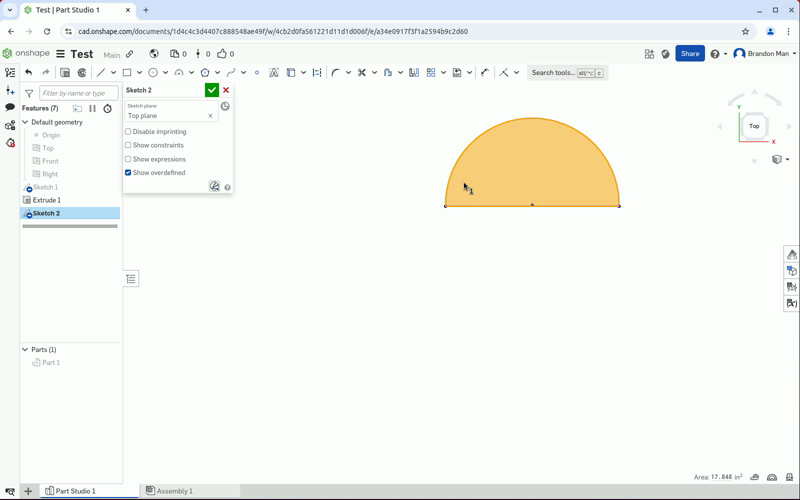
scroll(-6)
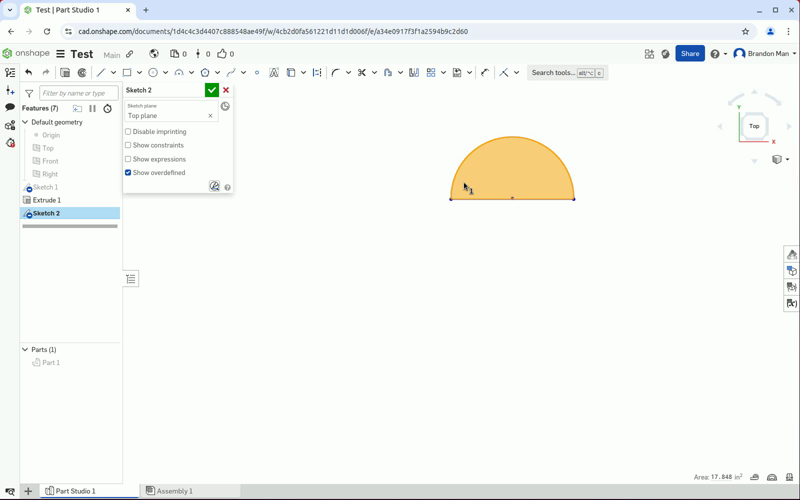
scroll(-6)
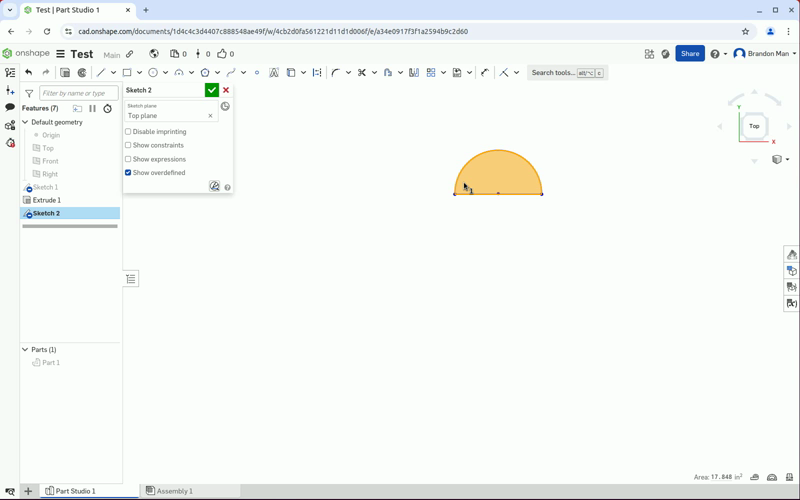
scroll(-6)
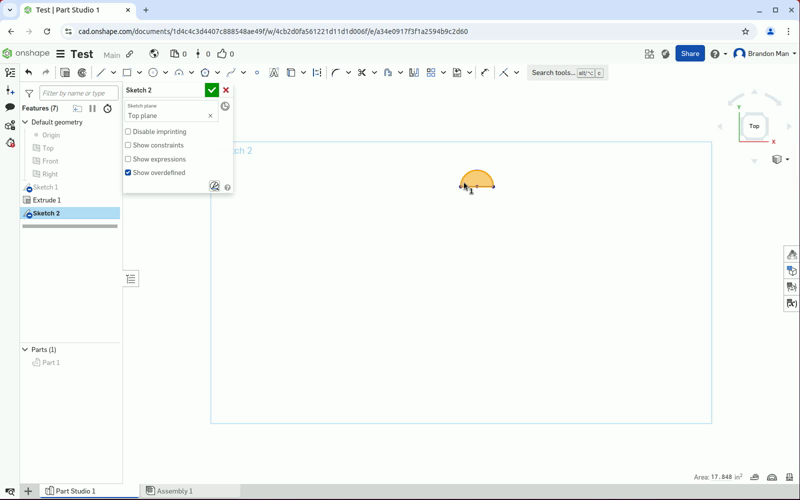
mouse_move(73, 352)
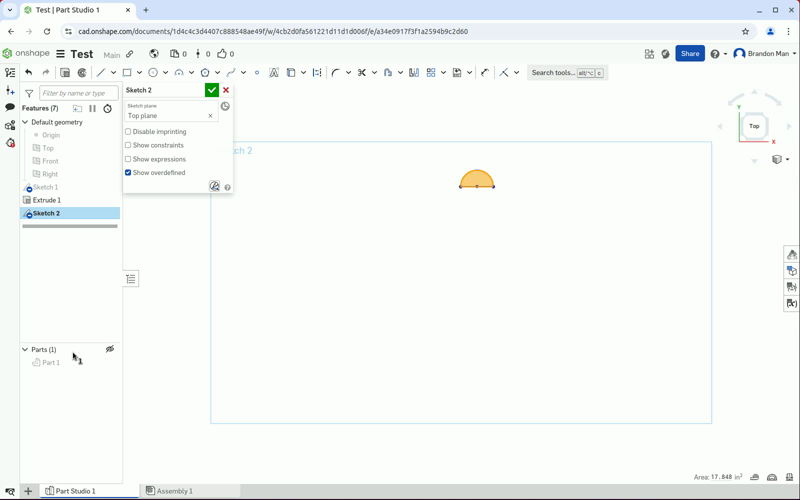
key(shift+y)
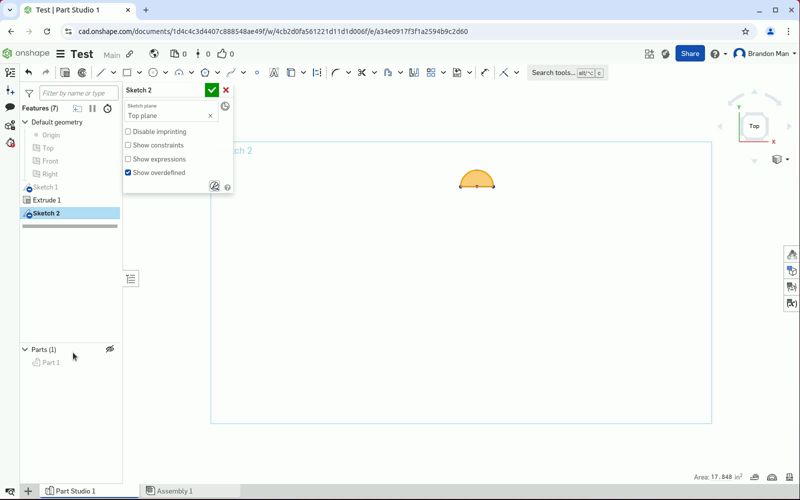
key(shift+e)
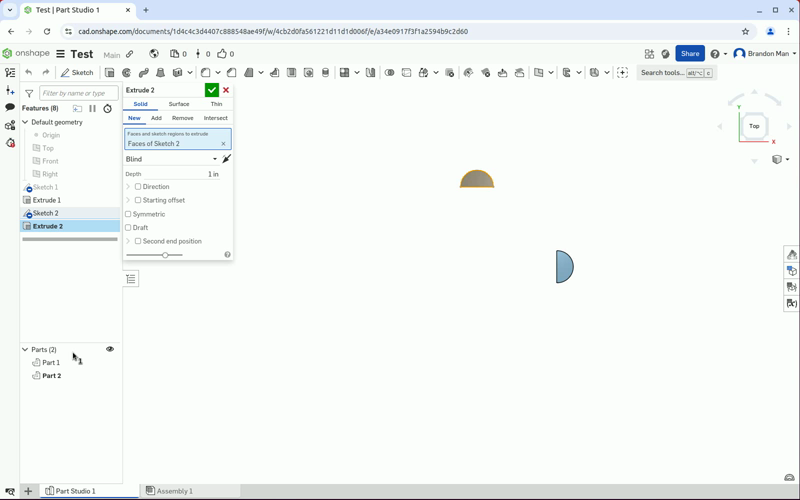
mouse_move(143, 106)
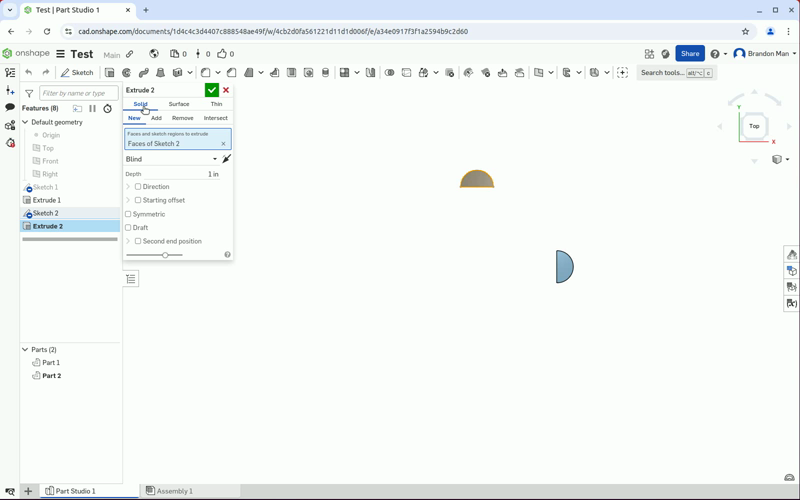
click(143, 106)
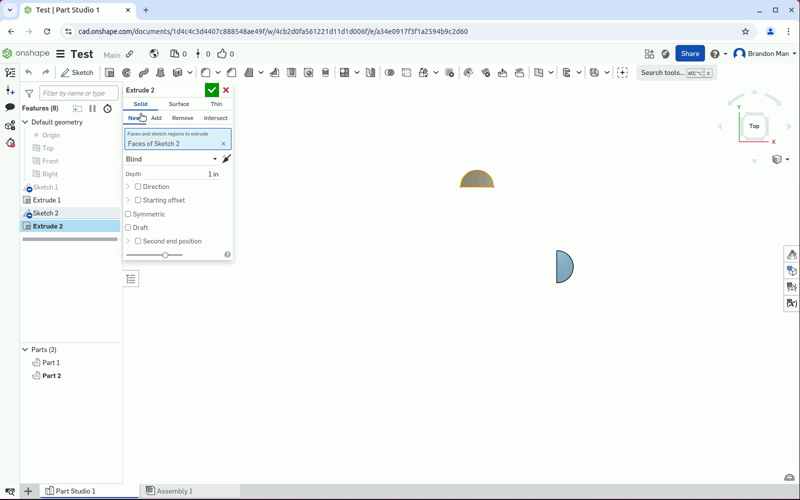
mouse_move(137, 120)
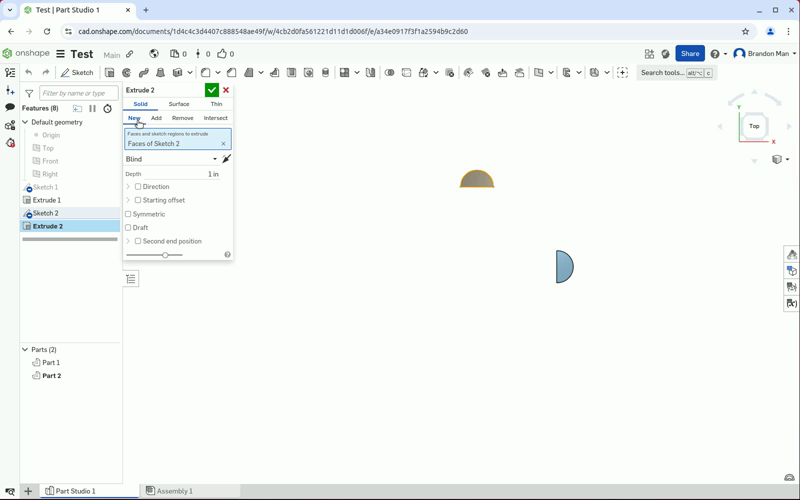
click(137, 120)
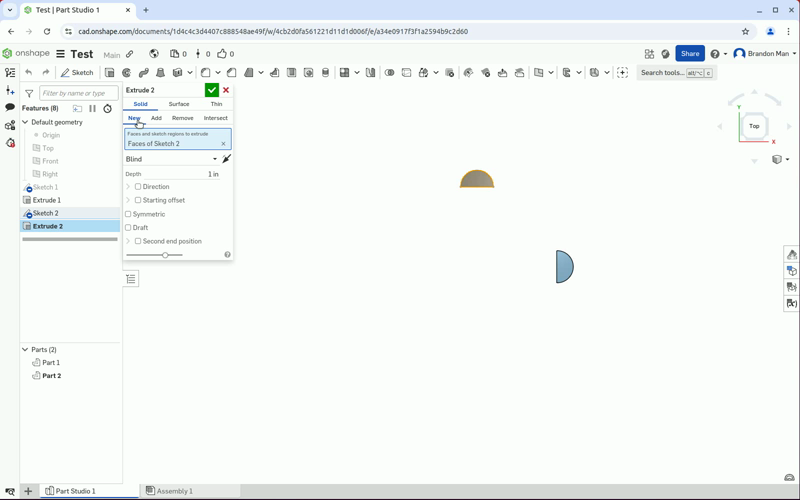
key(tab, 4)
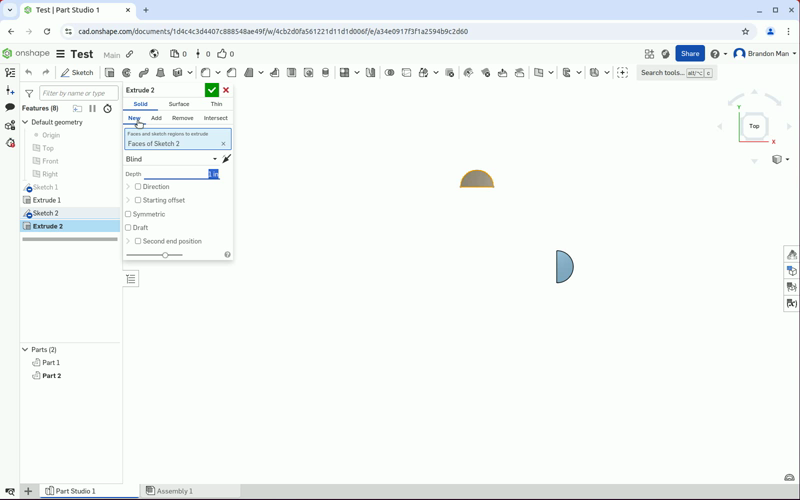
text(13.239)
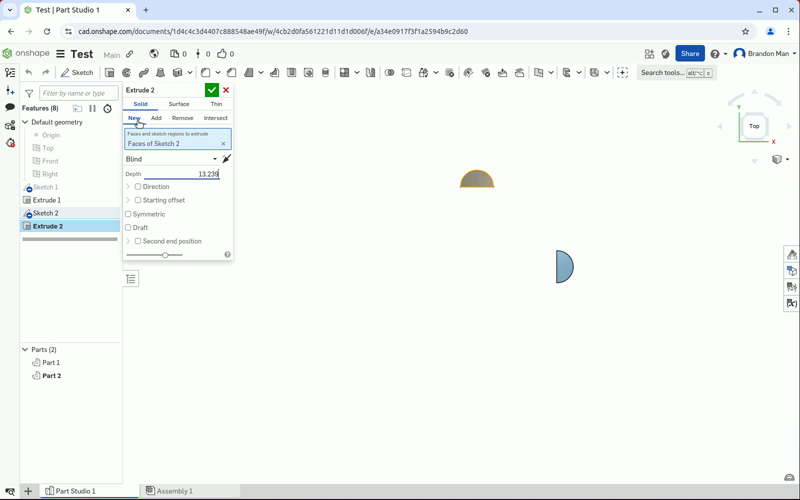
key(enter)
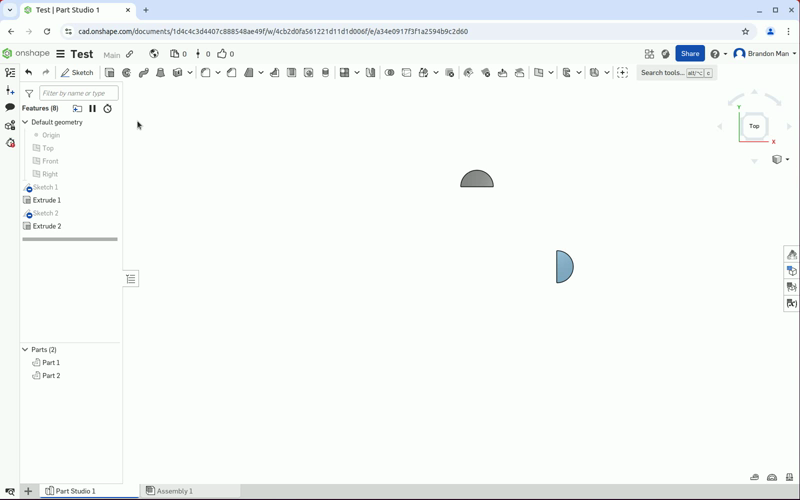
key(shift+h)
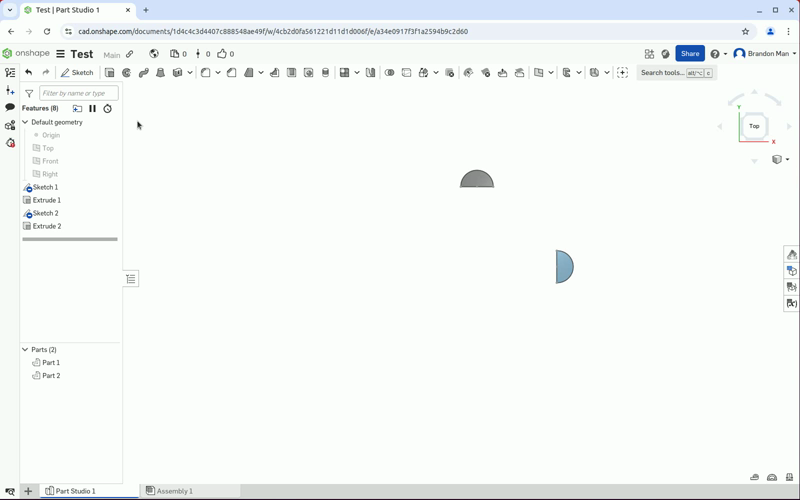
key(shift+h)
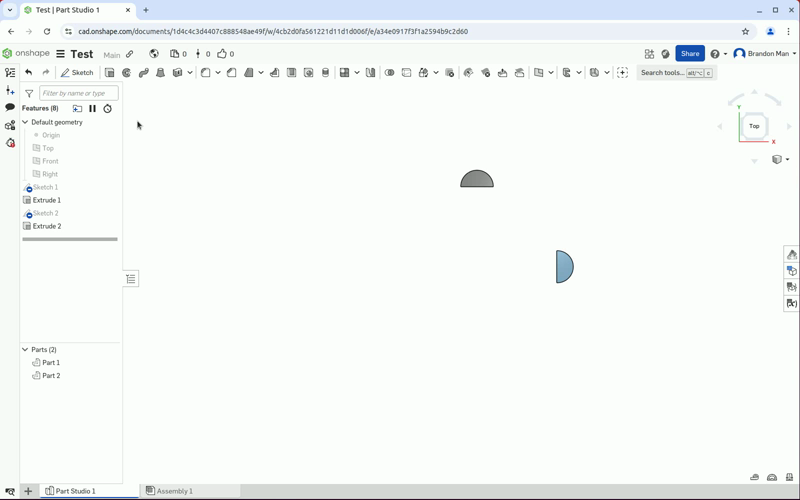
mouse_move(73, 189)
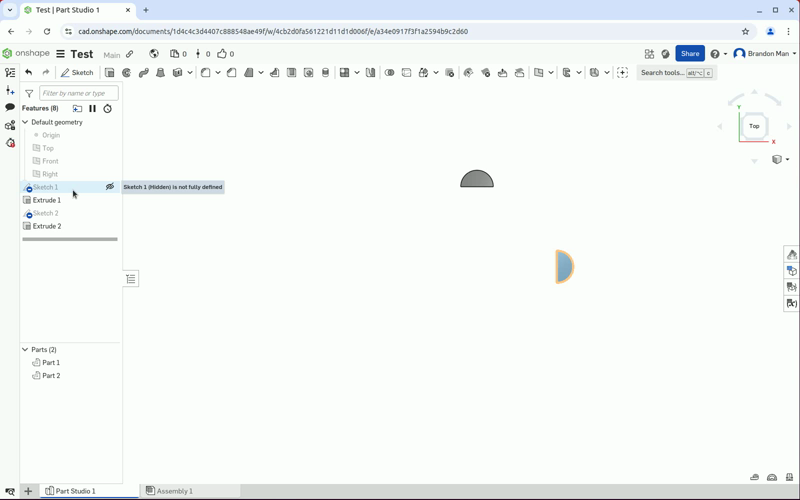
click(73, 189)
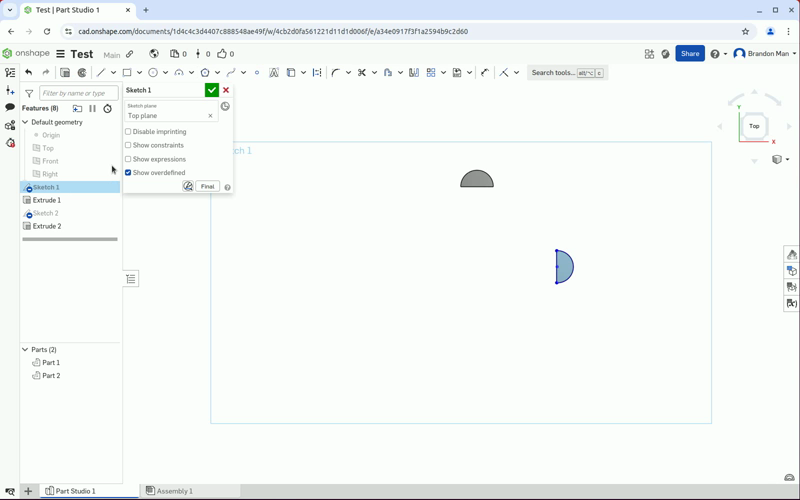
mouse_move(229, 92)
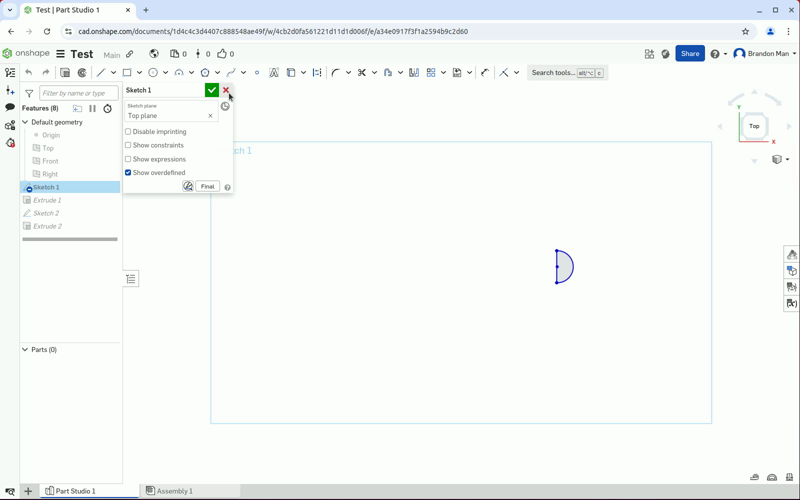
click(229, 92)
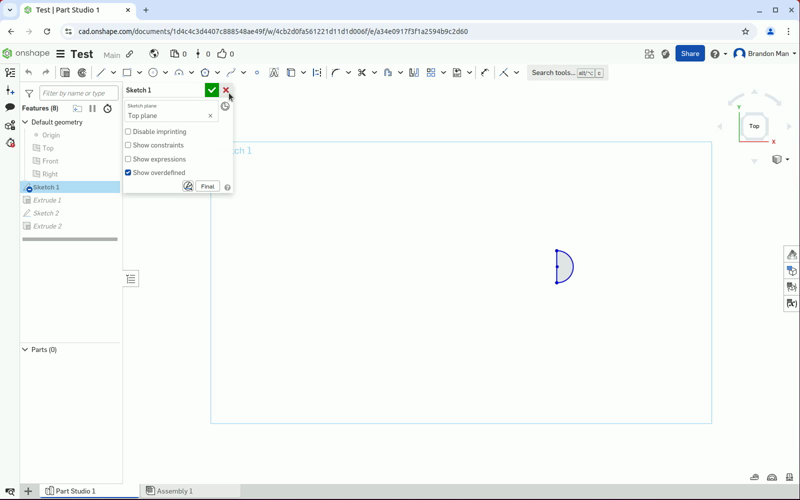
key(shift+s)
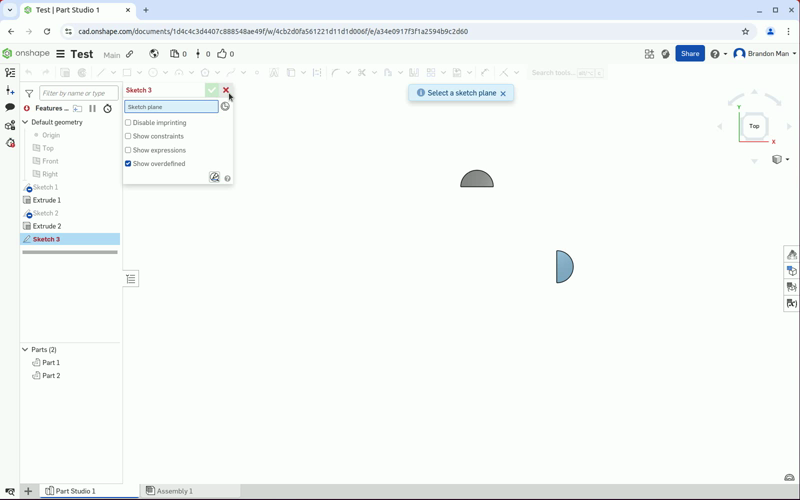
mouse_move(73, 150)
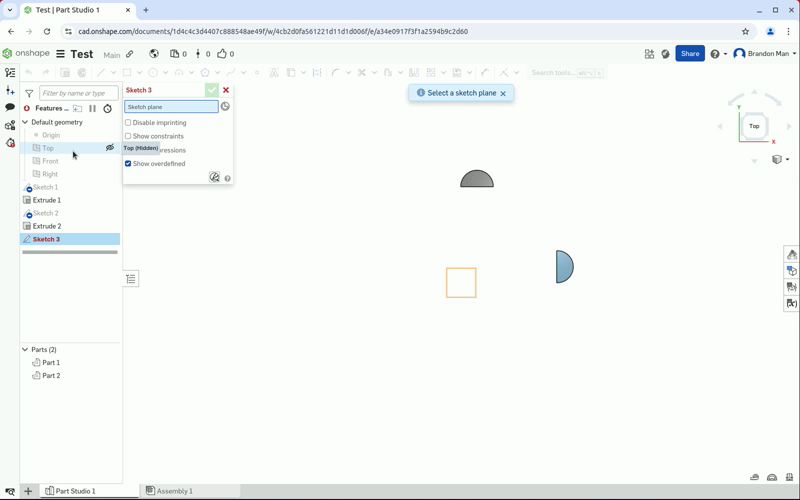
click(73, 150)
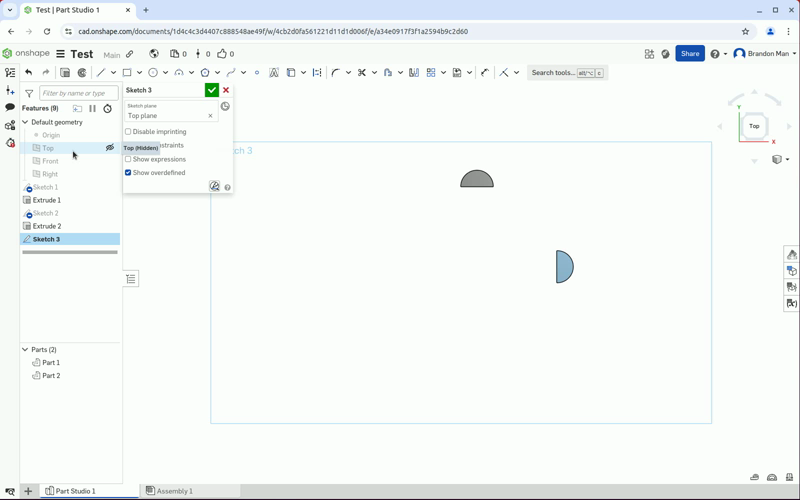
mouse_move(73, 352)
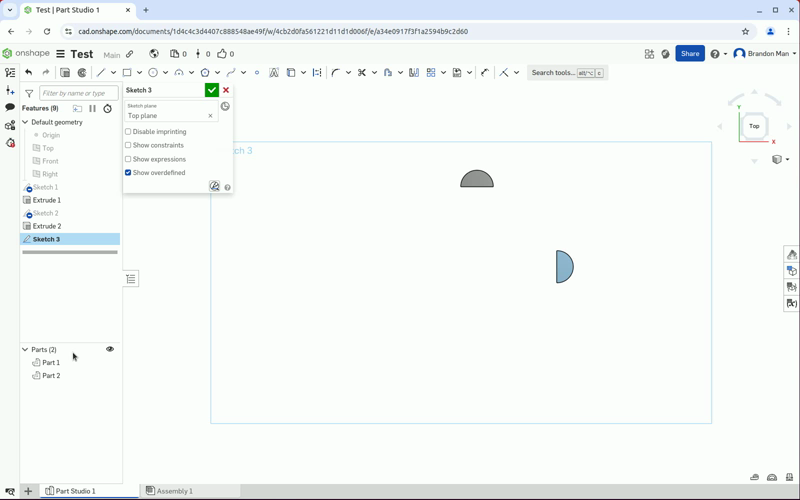
key(y)
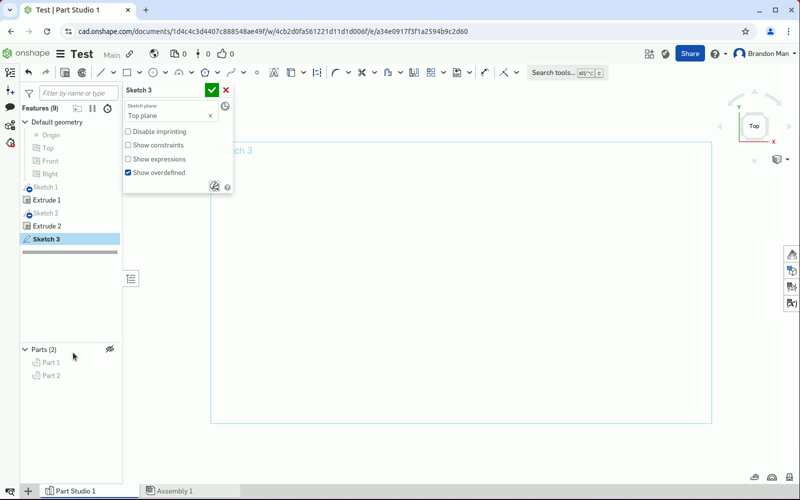
key(l)
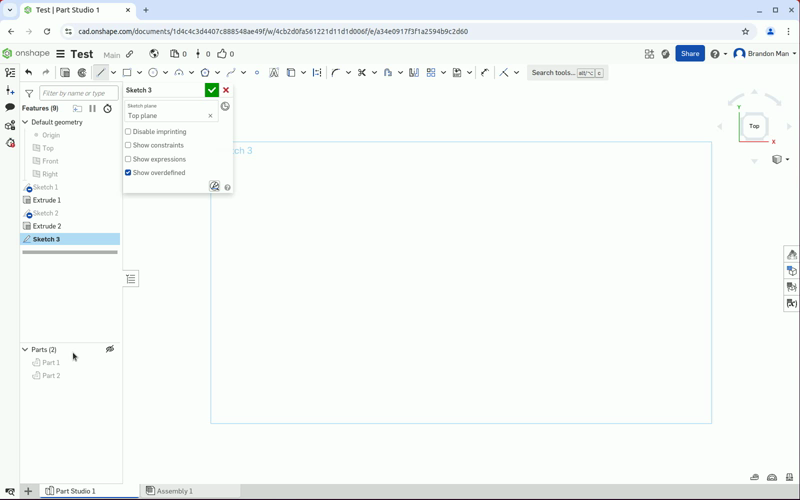
key_down(shift)
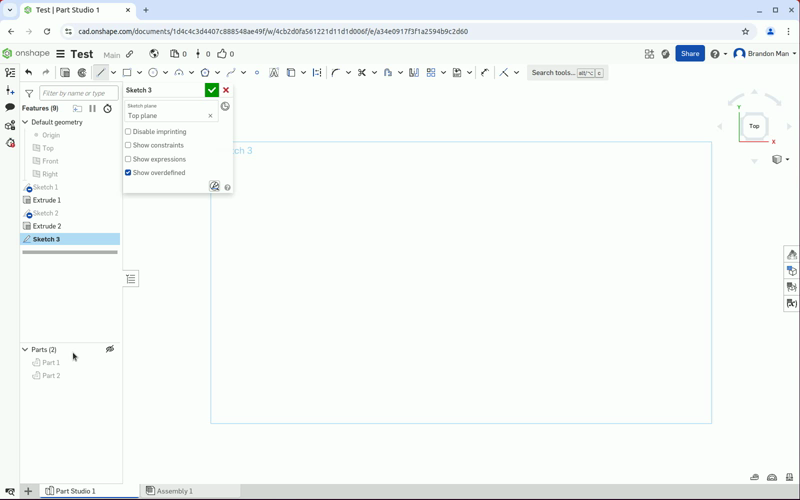
mouse_move(556, 282)
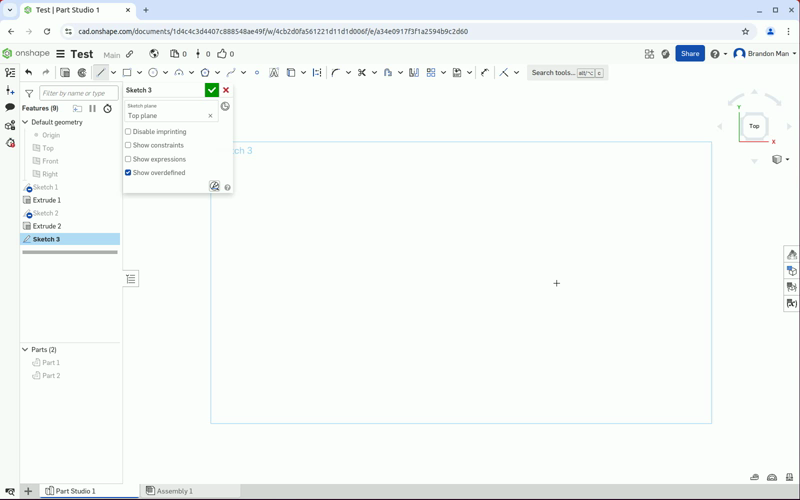
click(556, 282)
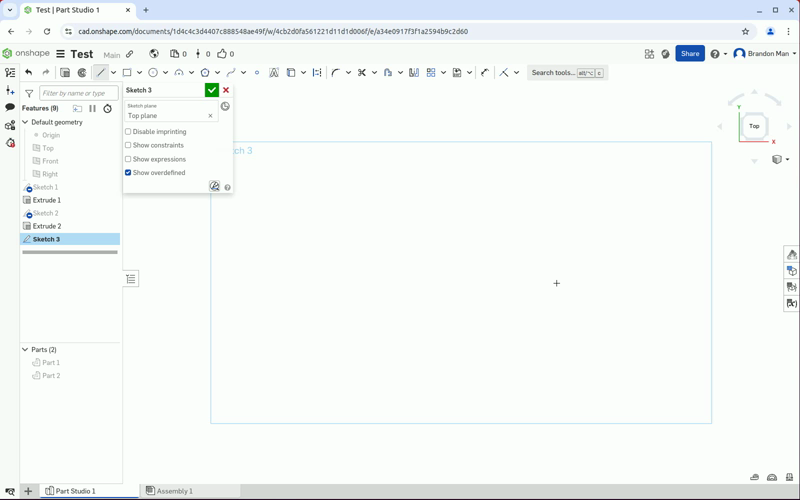
key_up(shift)
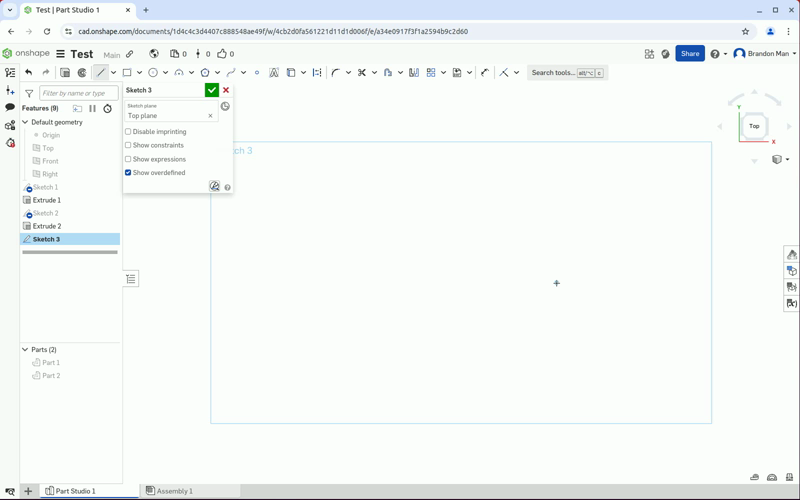
key_down(shift)
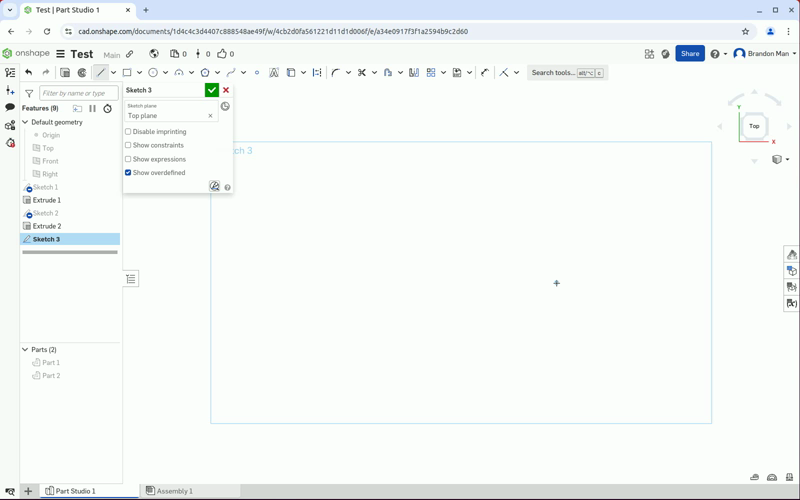
mouse_move(586, 282)
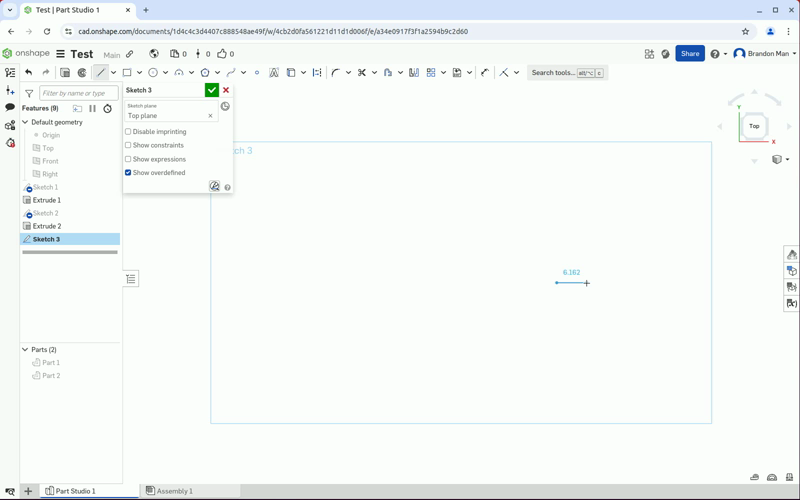
mouse_move(556, 250)
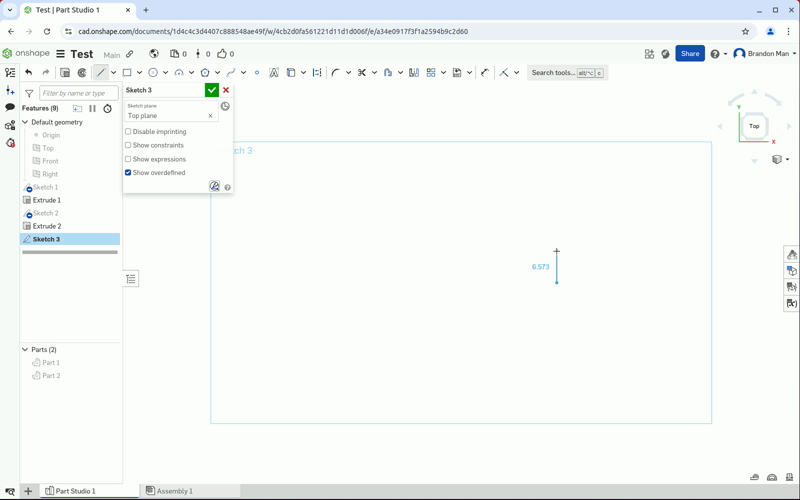
click(556, 250)
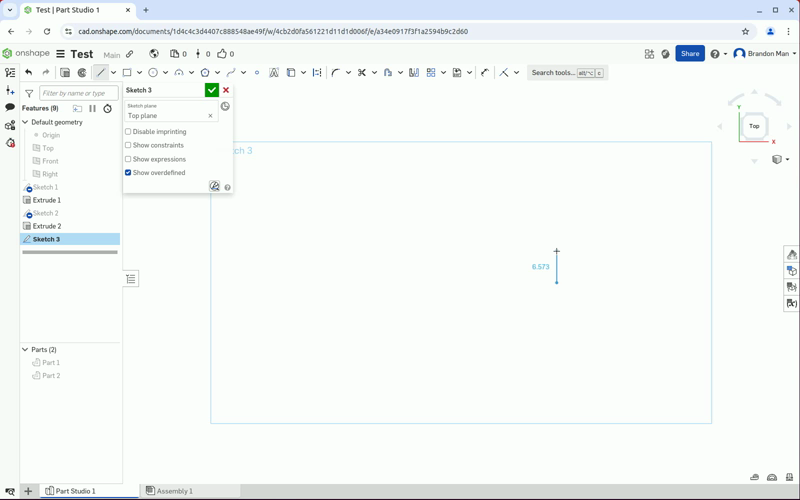
key_up(shift)
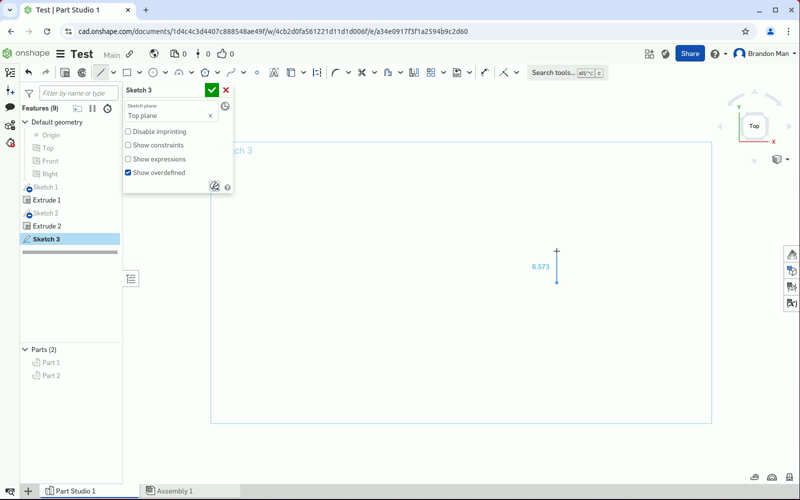
key(esc)
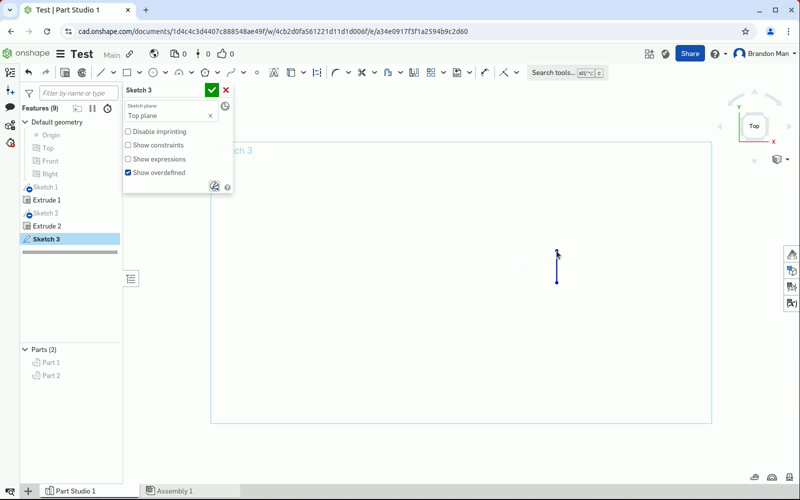
key(a)
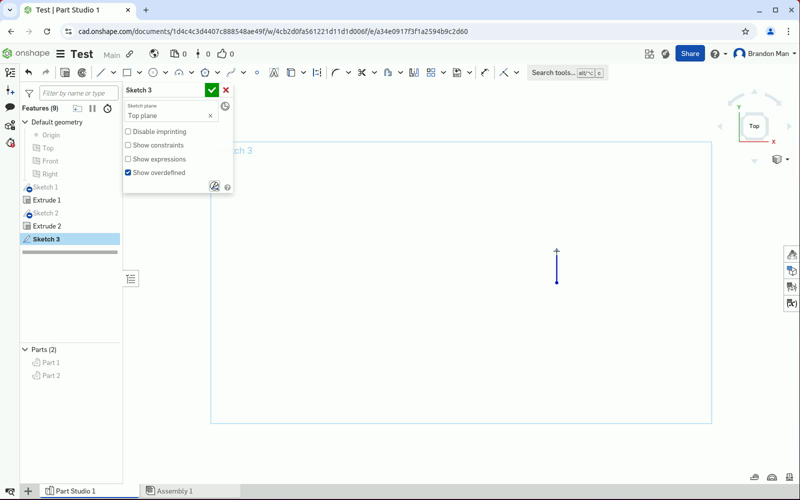
mouse_move(556, 250)
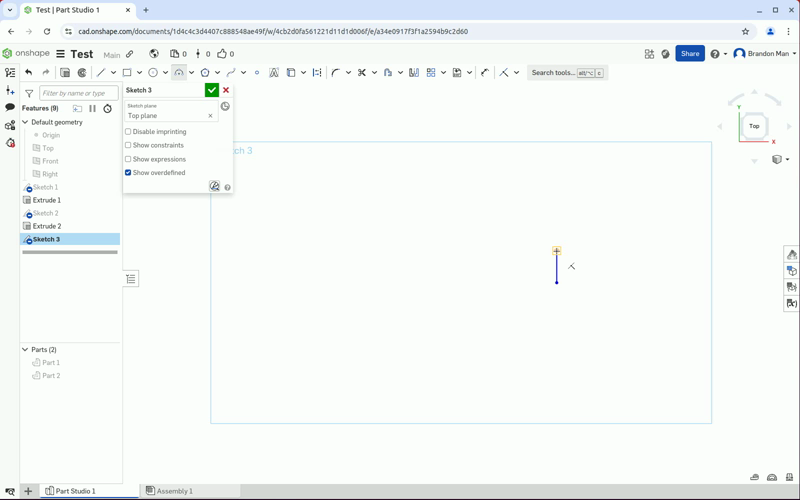
click(556, 250)
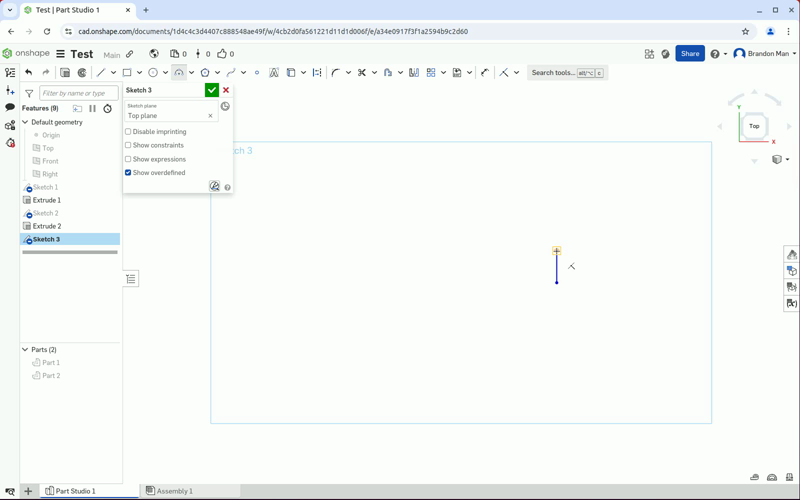
mouse_move(556, 282)
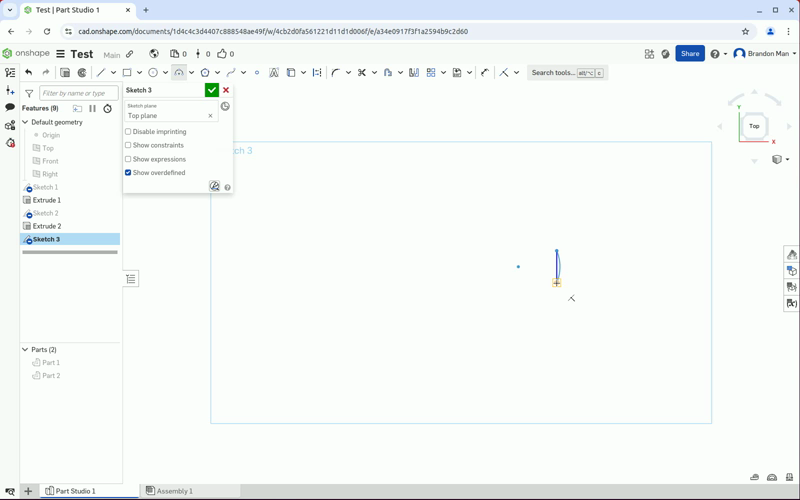
click(556, 282)
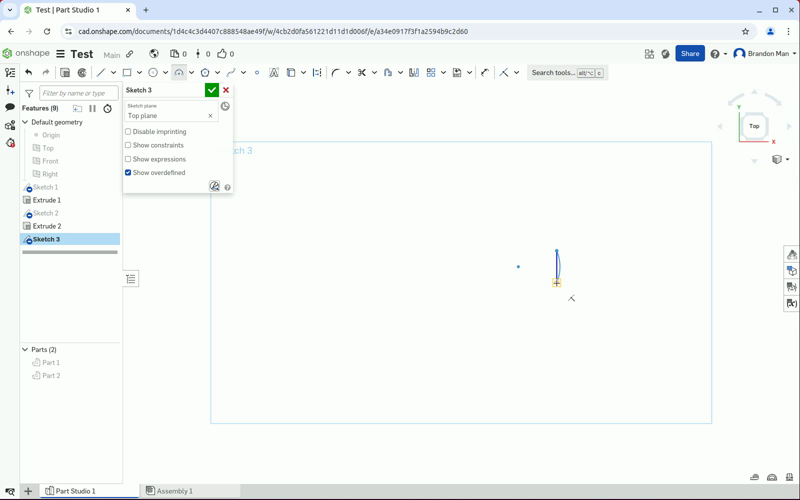
key_down(shift)
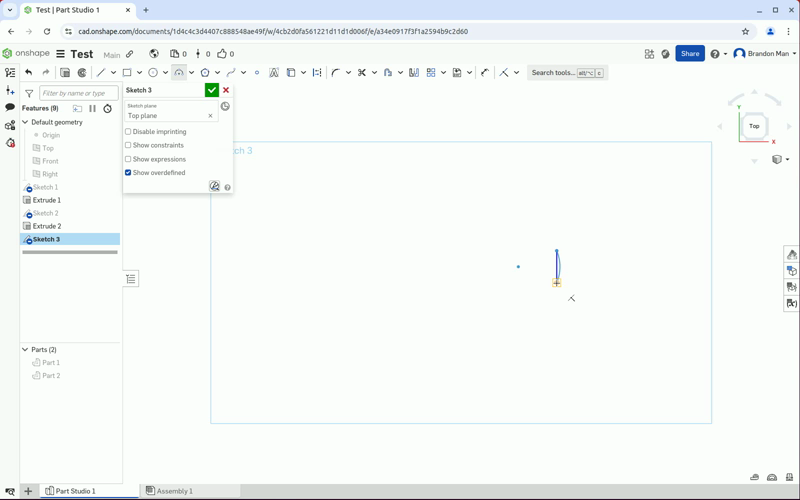
mouse_move(540, 266)
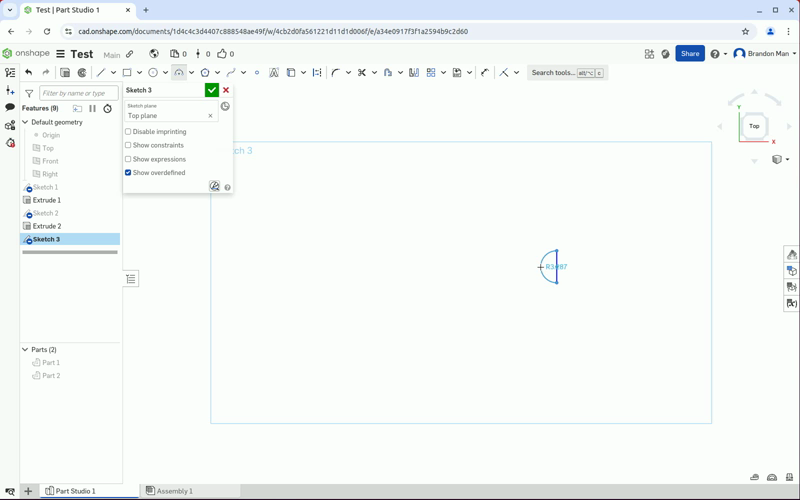
click(540, 266)
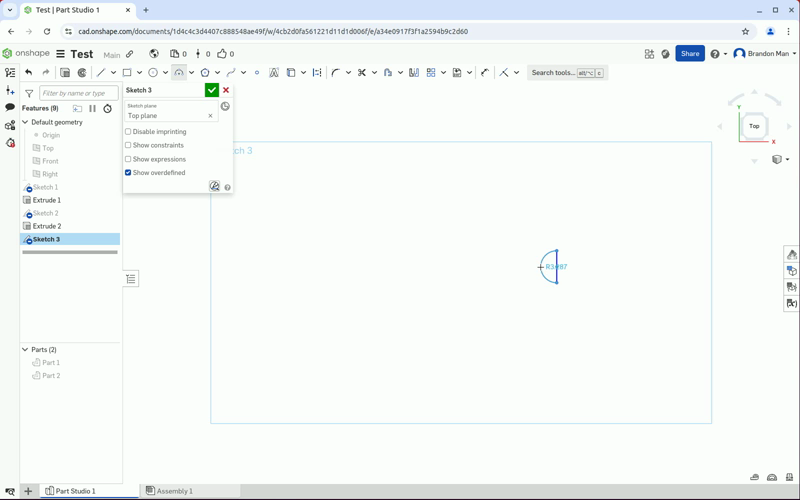
key_up(shift)
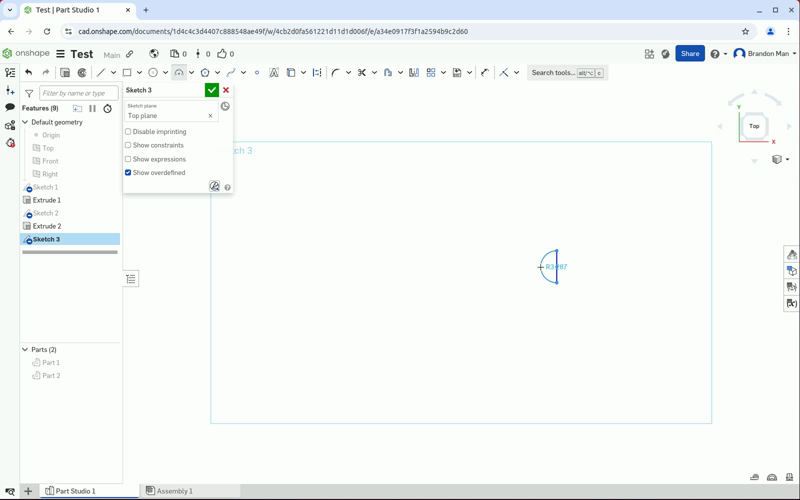
key(esc)
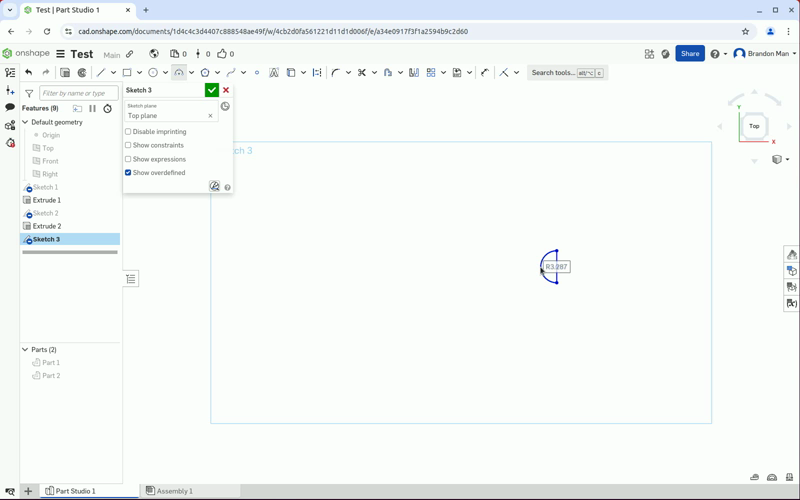
mouse_move(551, 267)
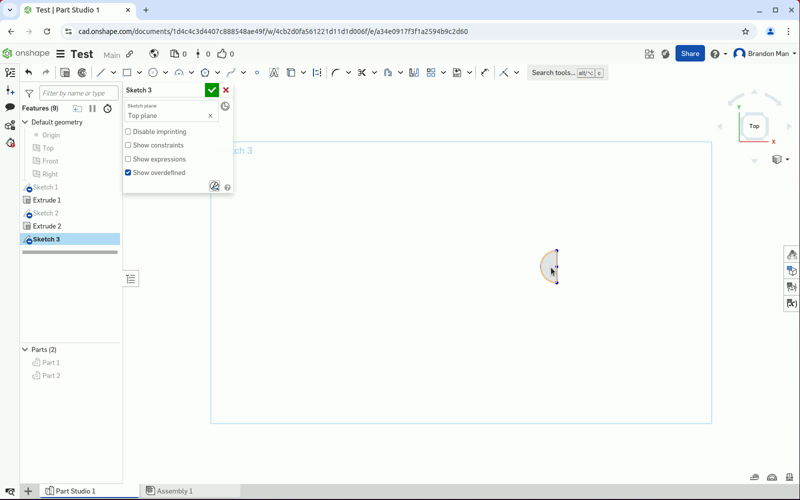
scroll(6)
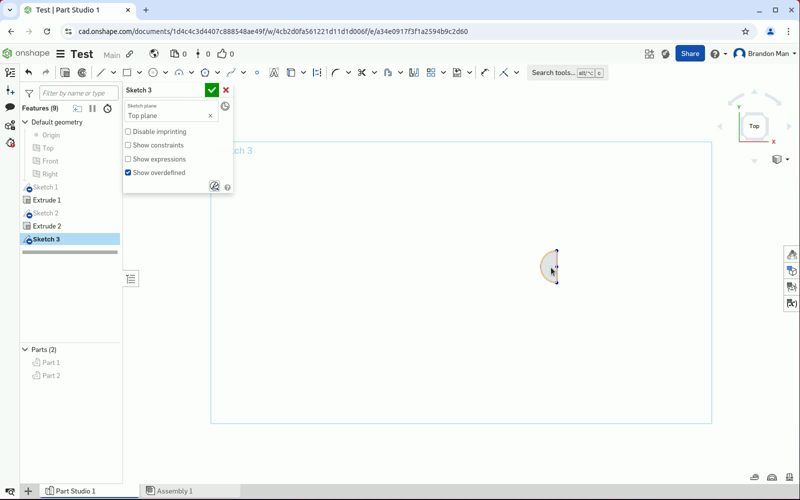
scroll(6)
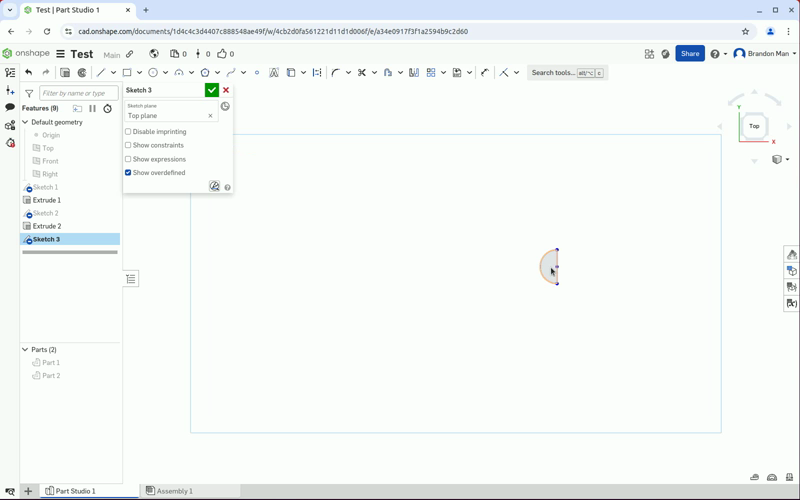
scroll(6)
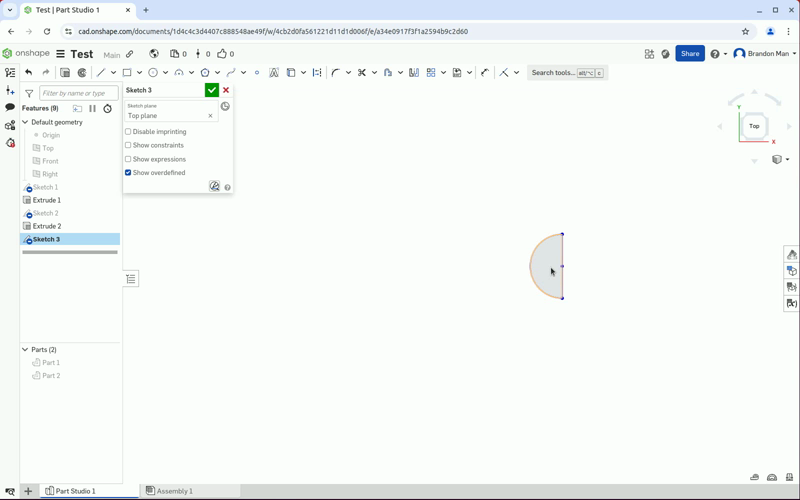
scroll(6)
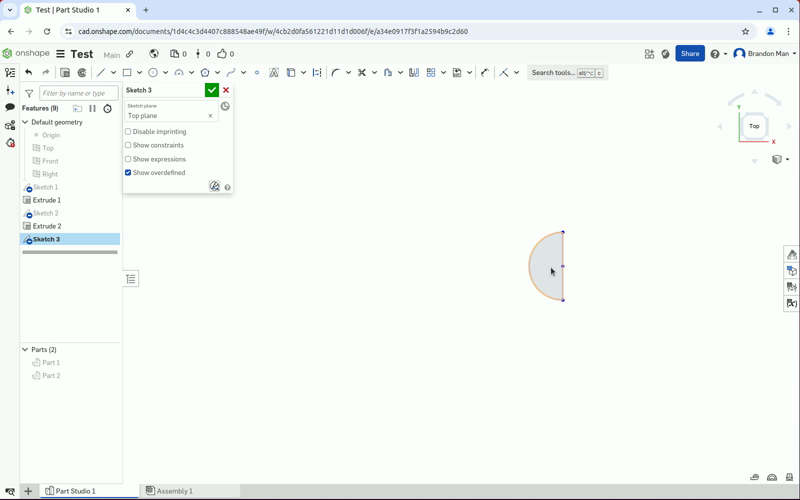
scroll(6)
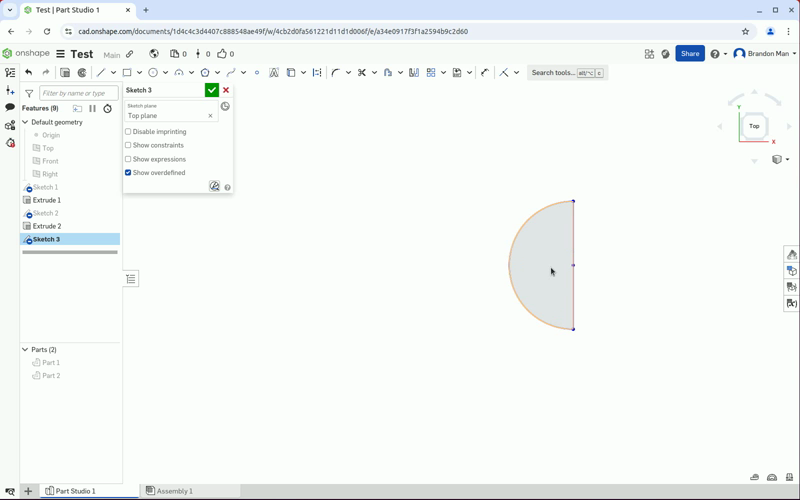
scroll(6)
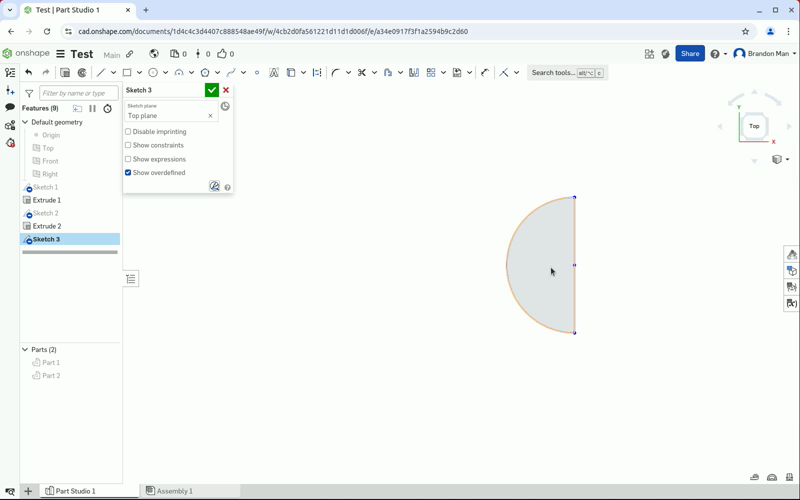
scroll(6)
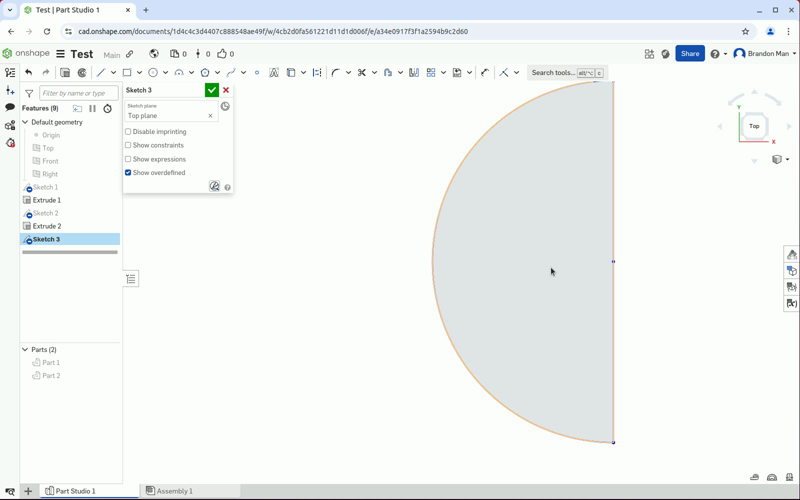
click(551, 267)
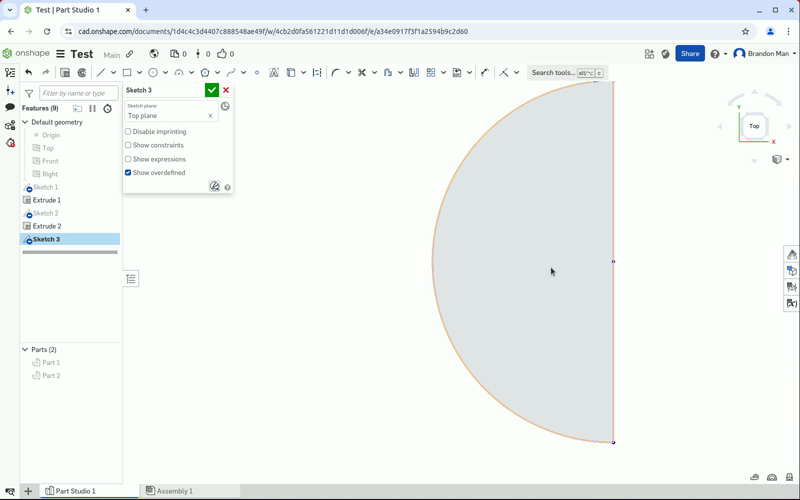
scroll(-6)
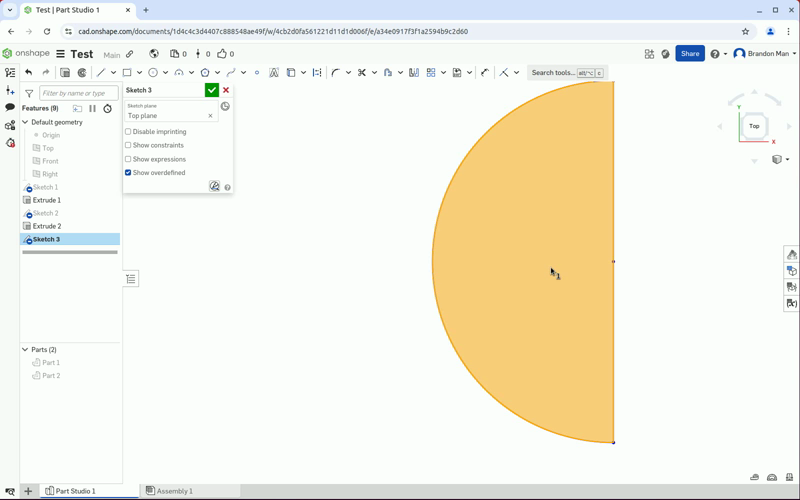
scroll(-6)
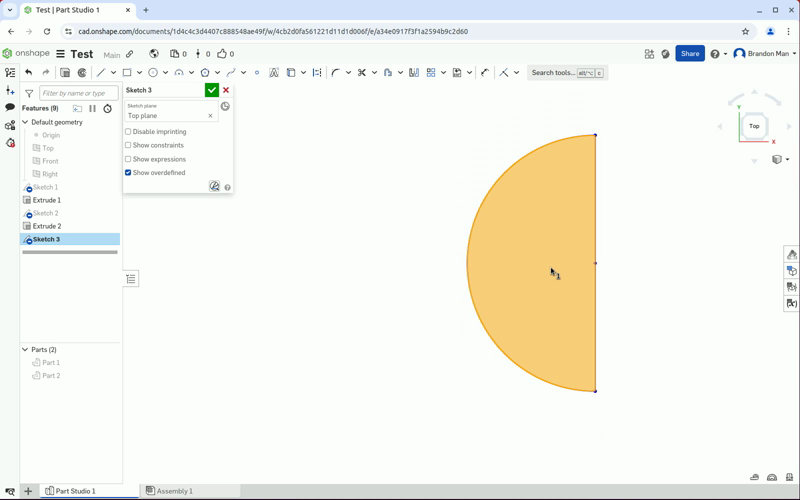
scroll(-6)
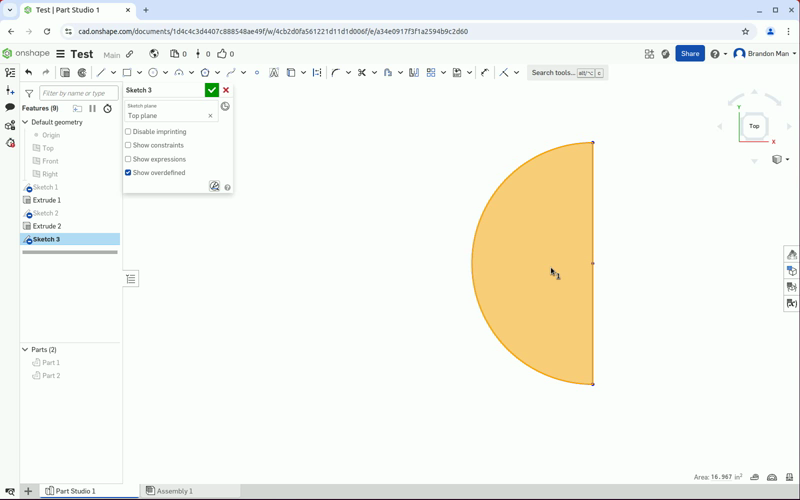
scroll(-6)
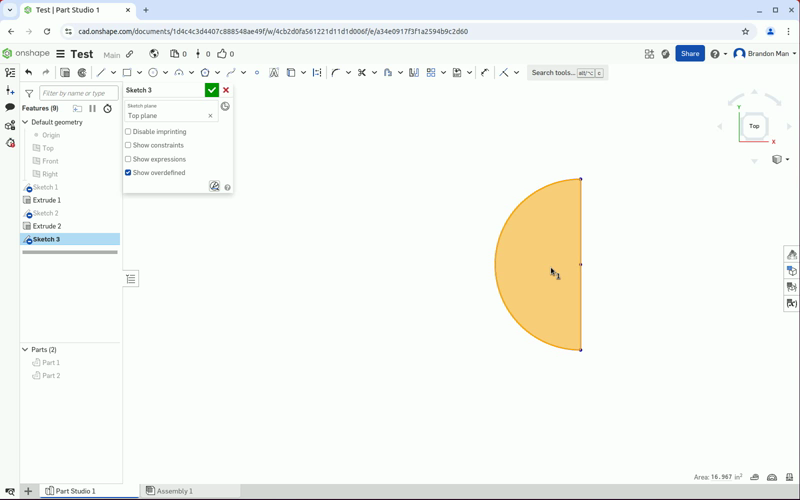
scroll(-6)
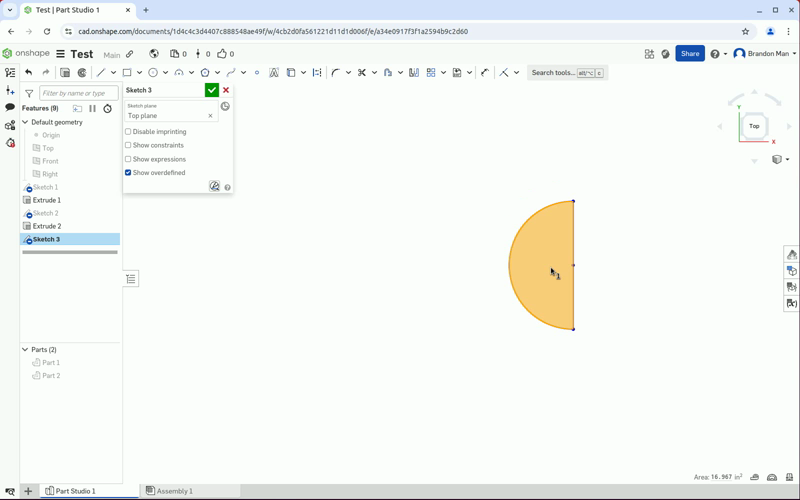
scroll(-6)
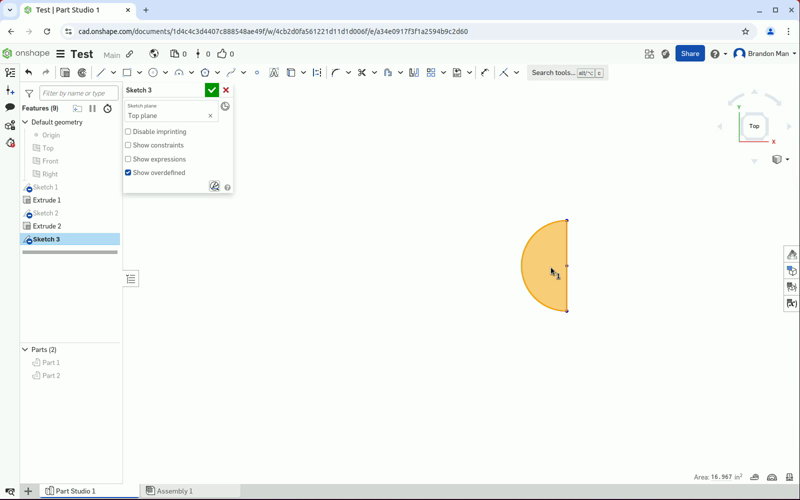
scroll(-6)
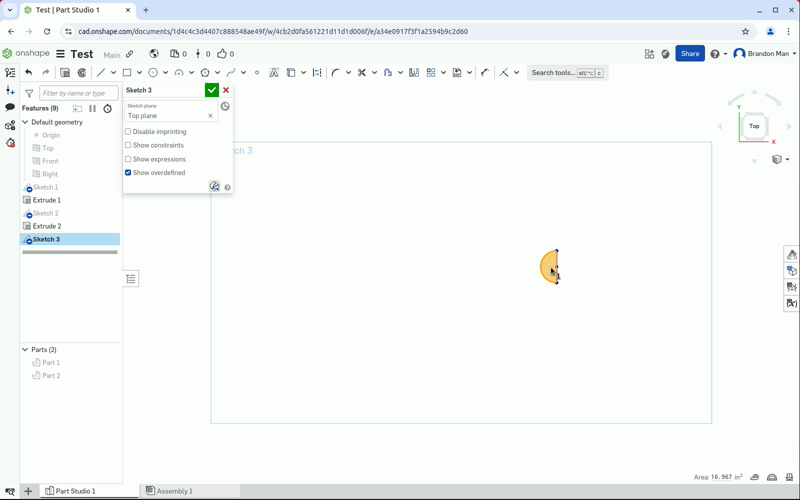
mouse_move(73, 352)
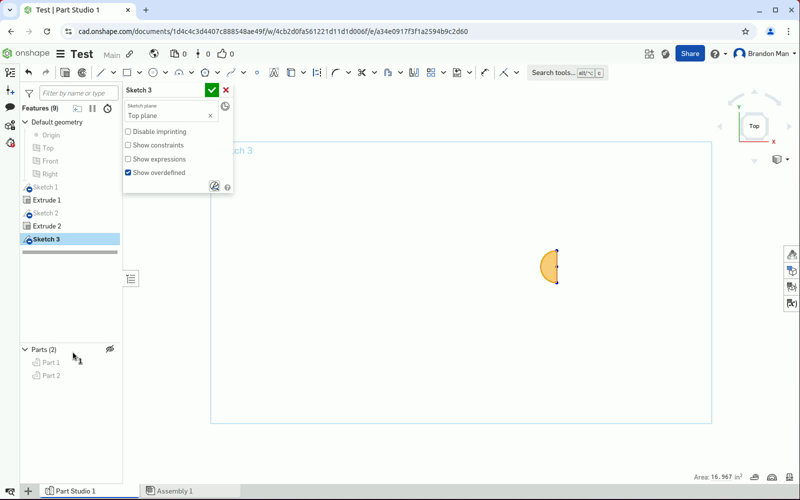
key(shift+y)
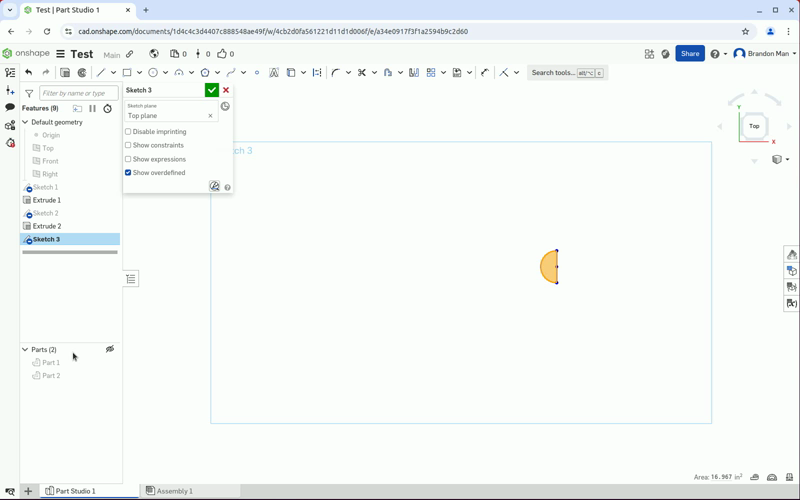
key(shift+e)
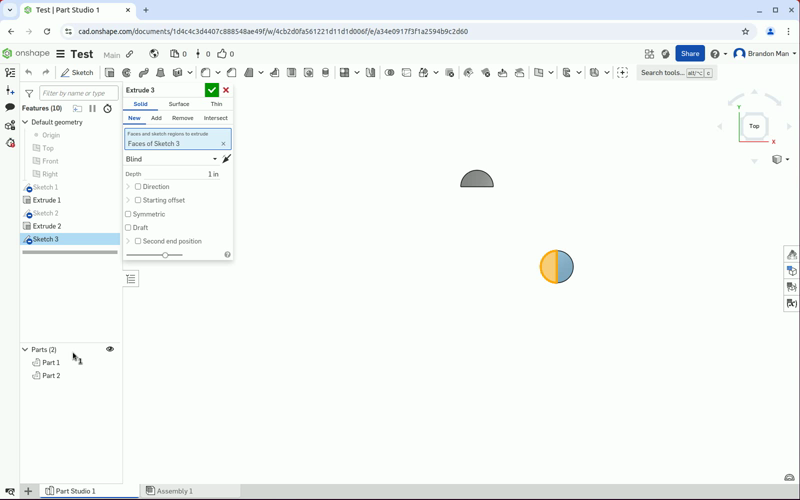
mouse_move(143, 106)
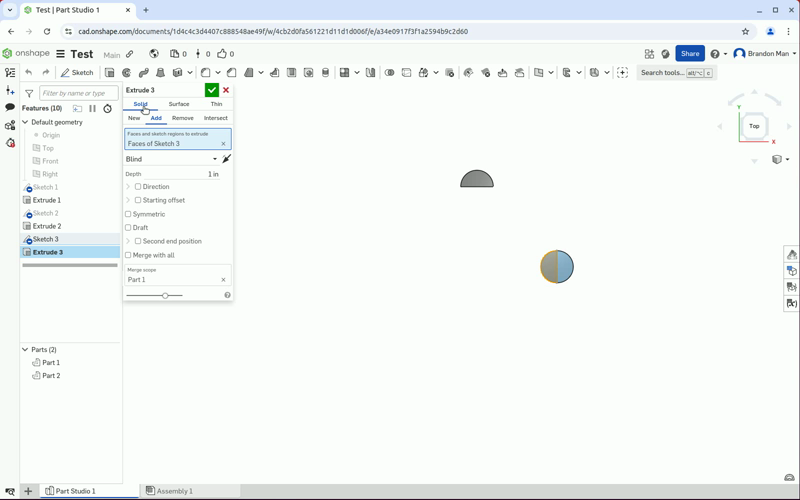
click(143, 106)
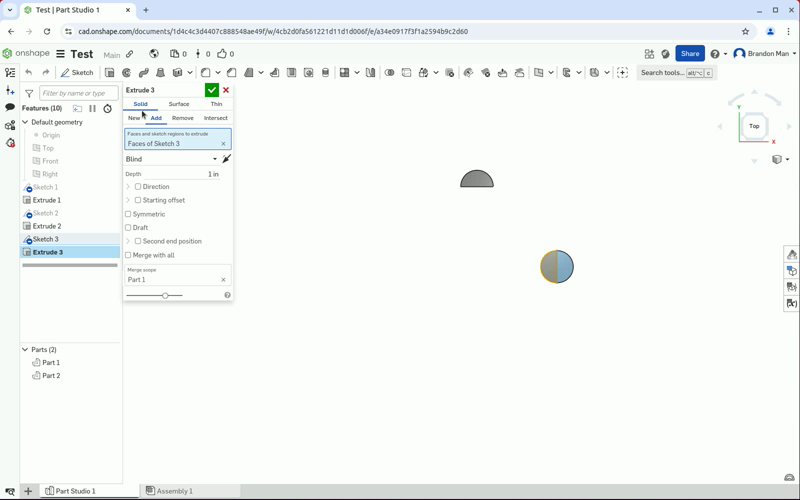
mouse_move(137, 120)
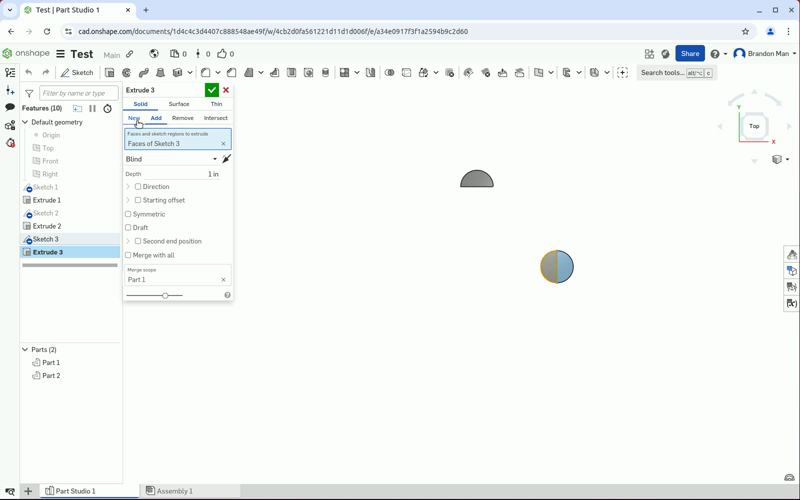
click(137, 120)
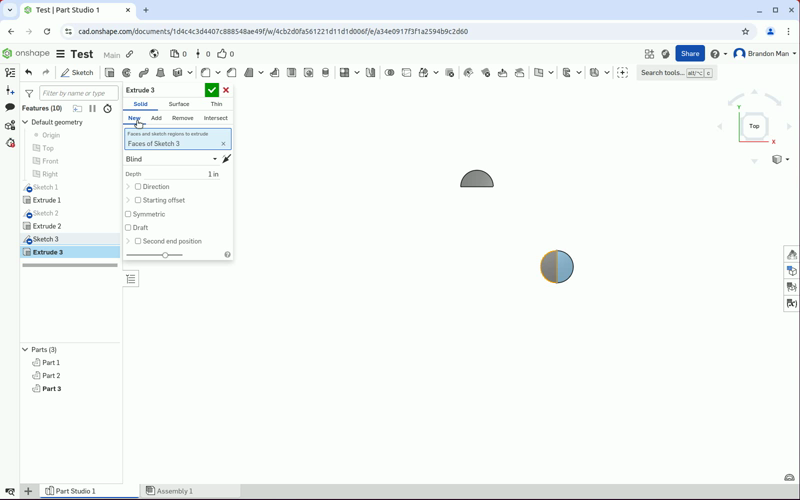
key(tab, 4)
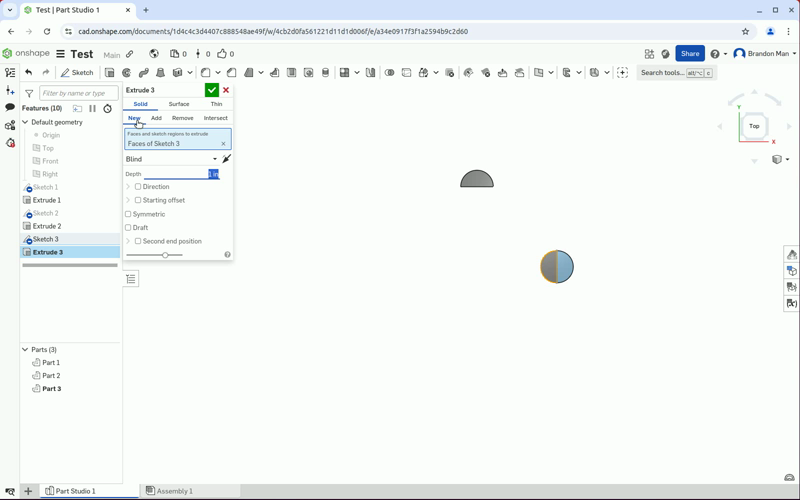
text(13.239)
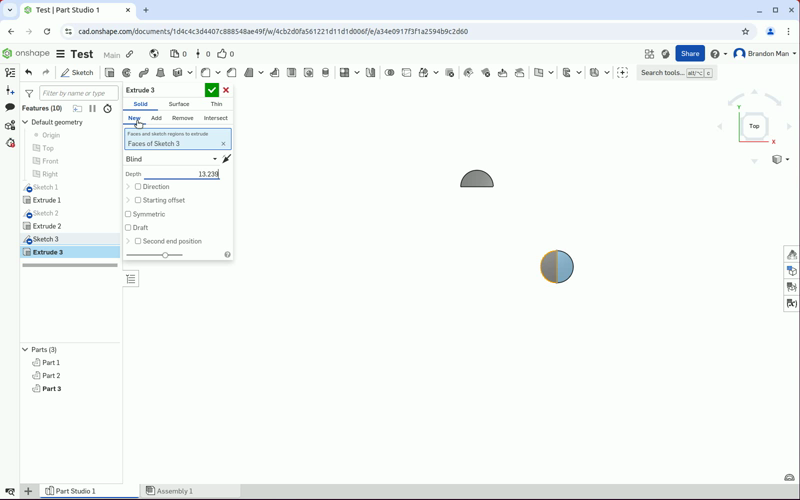
key(enter)
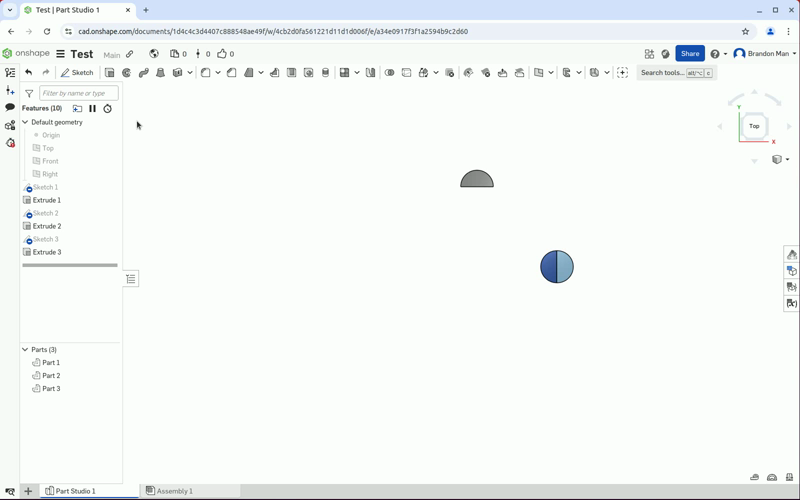
key(shift+h)
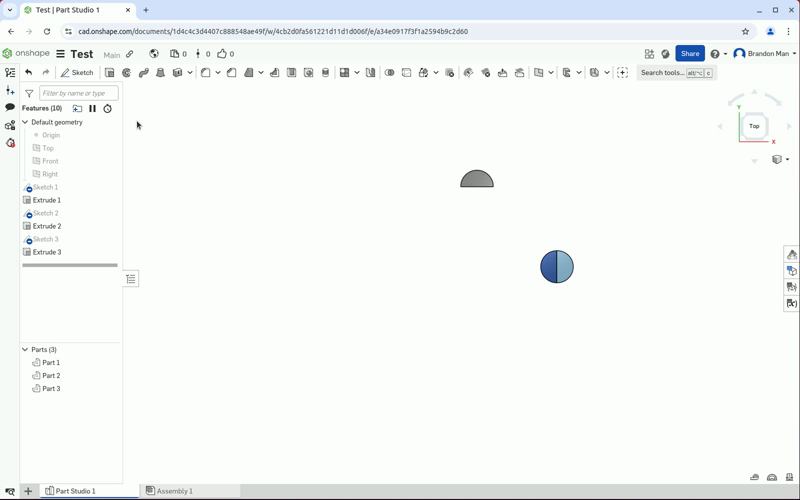
key(shift+h)
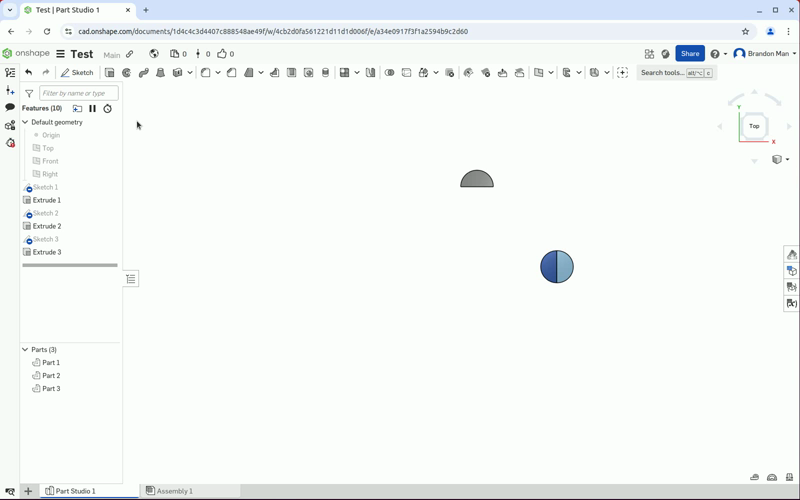
mouse_move(73, 189)
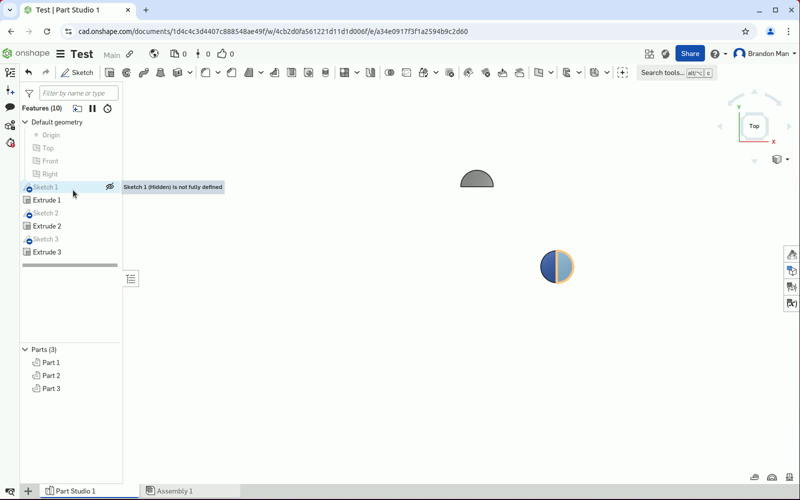
click(73, 189)
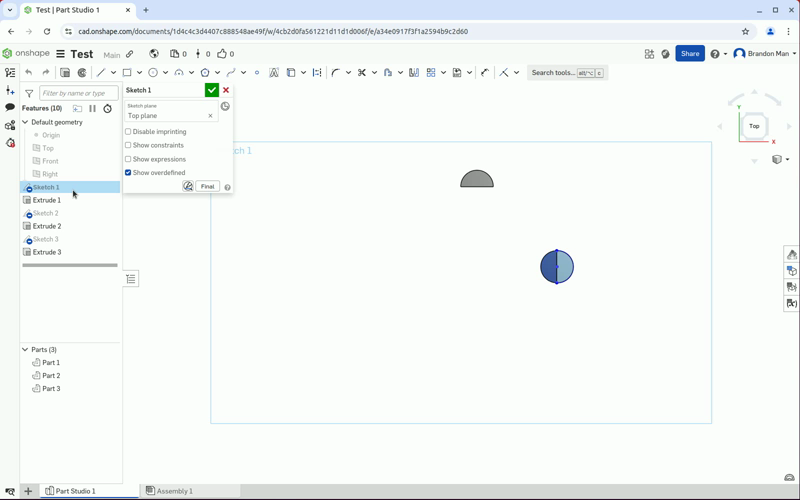
mouse_move(229, 92)
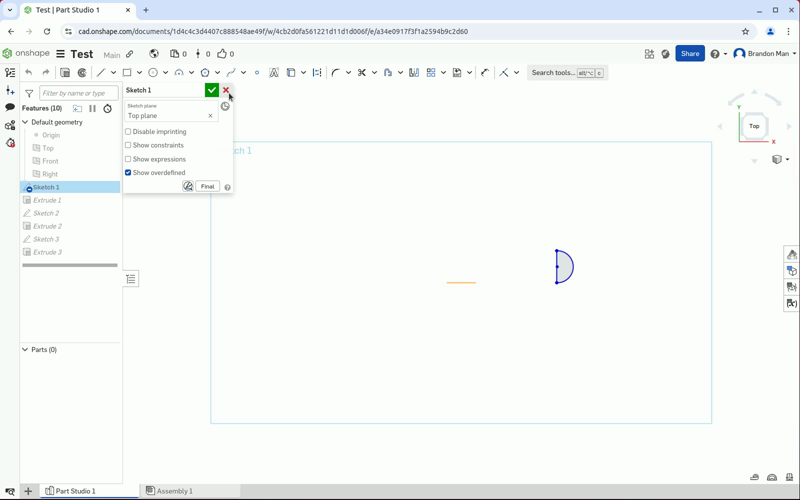
click(229, 92)
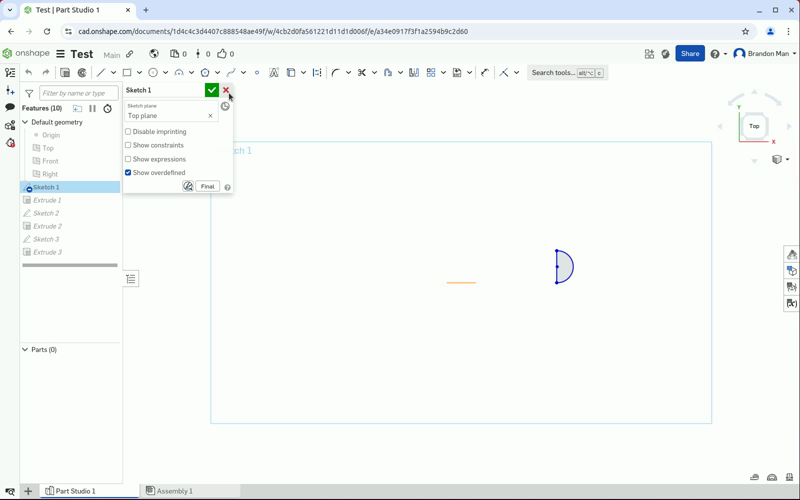
key(shift+s)
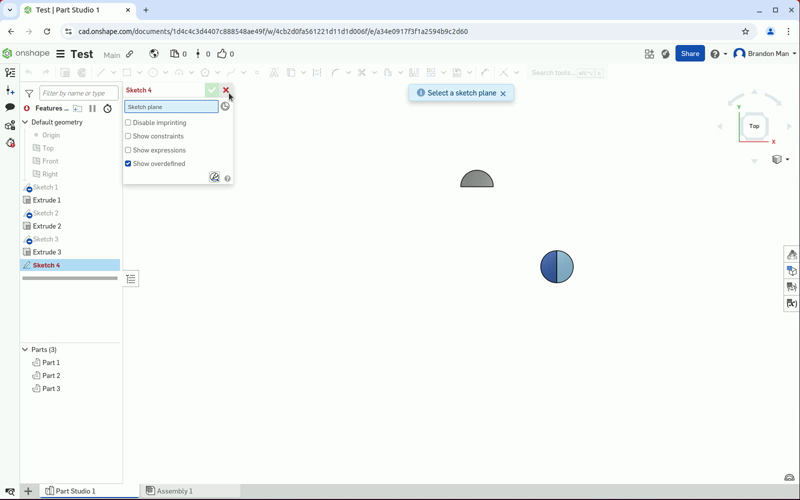
mouse_move(73, 150)
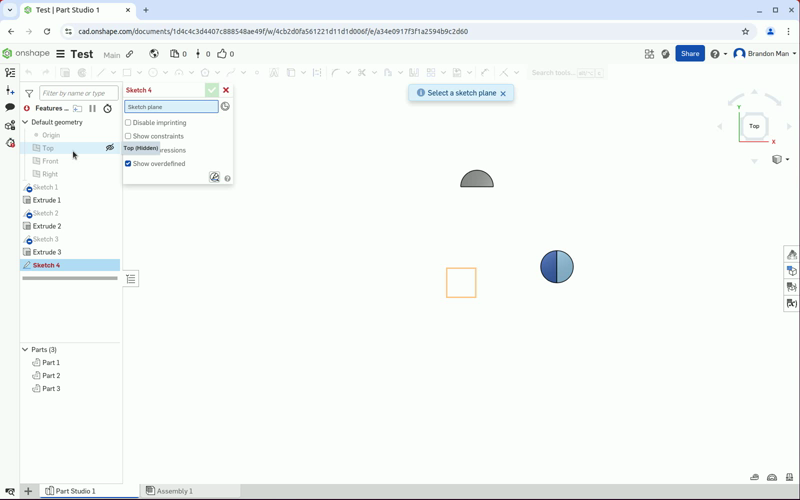
click(73, 150)
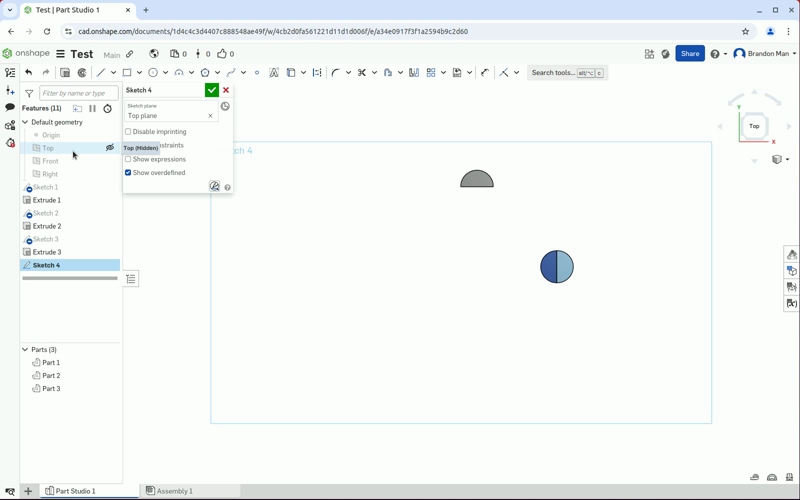
mouse_move(73, 352)
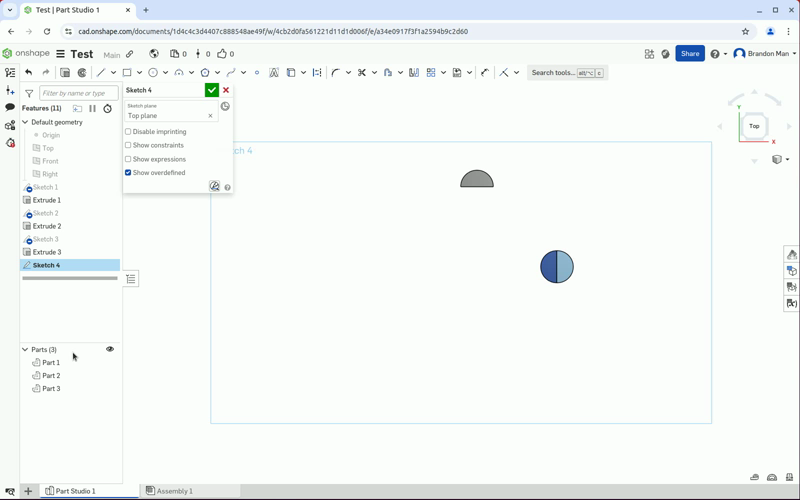
key(y)
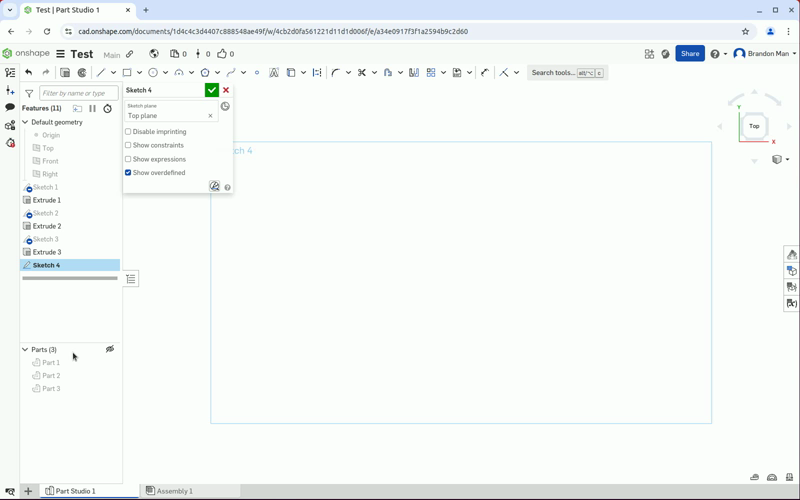
key(a)
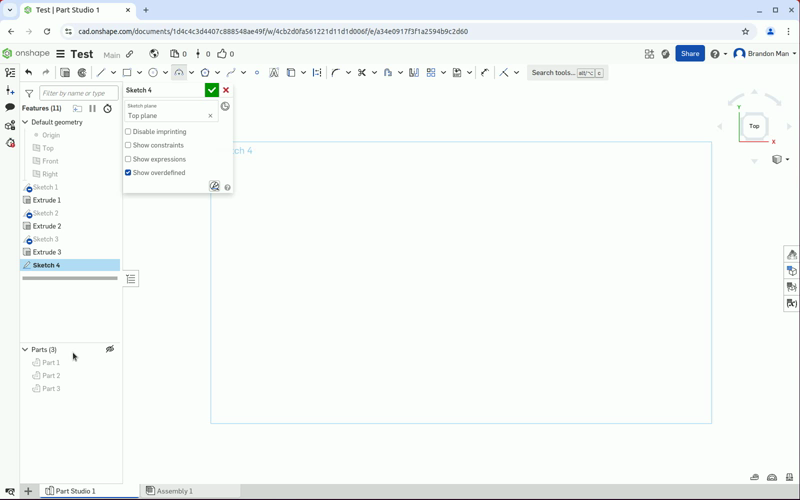
key_down(shift)
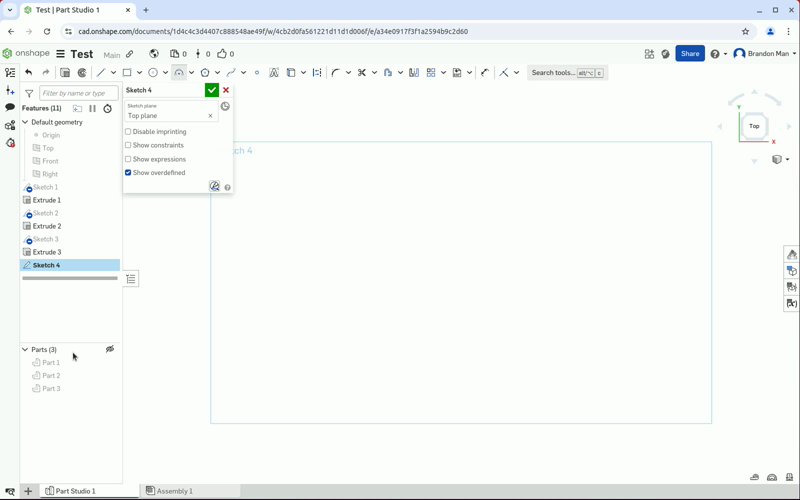
mouse_move(460, 186)
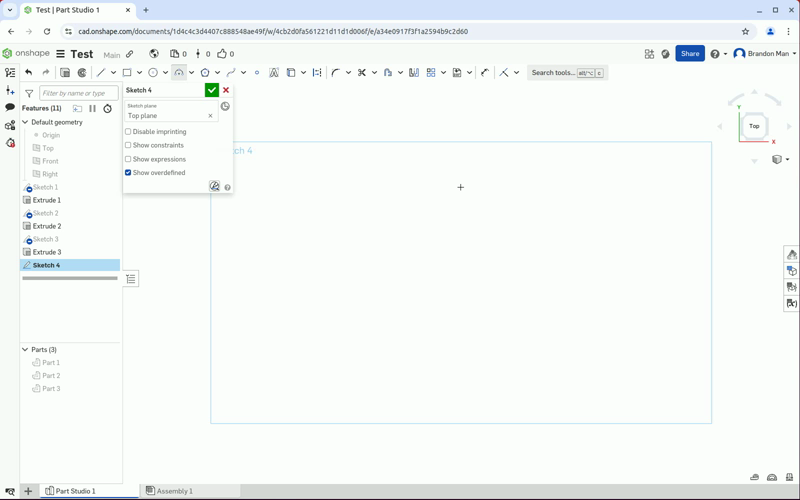
click(460, 186)
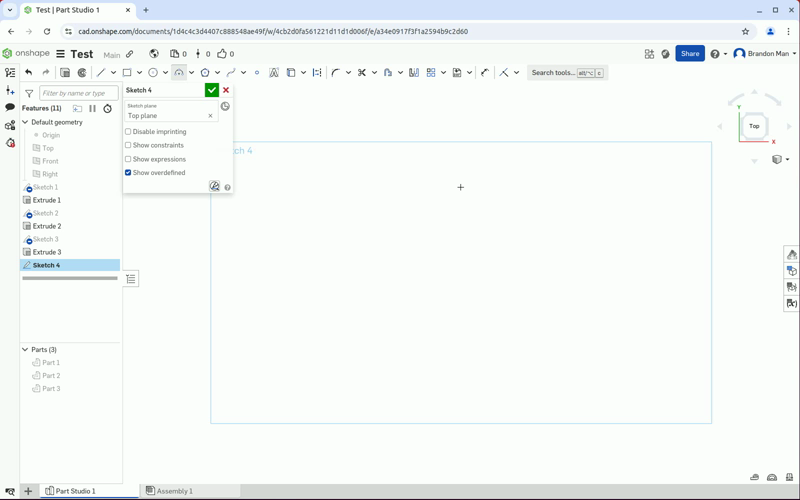
key_up(shift)
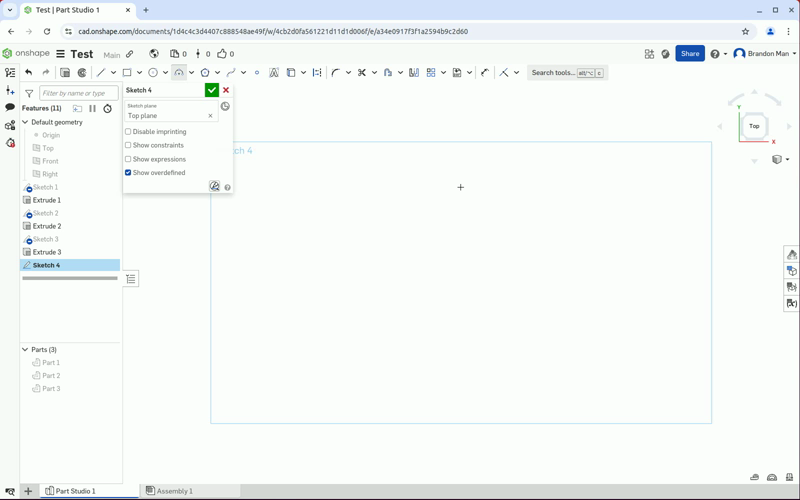
key_down(shift)
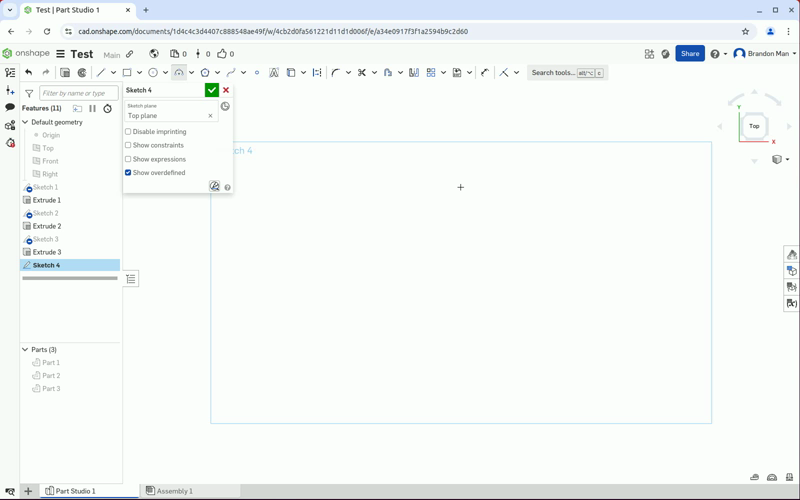
mouse_move(493, 186)
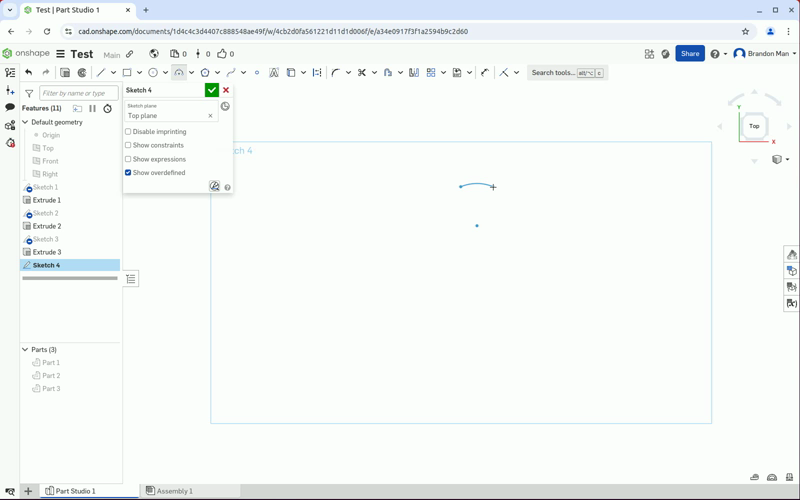
click(493, 186)
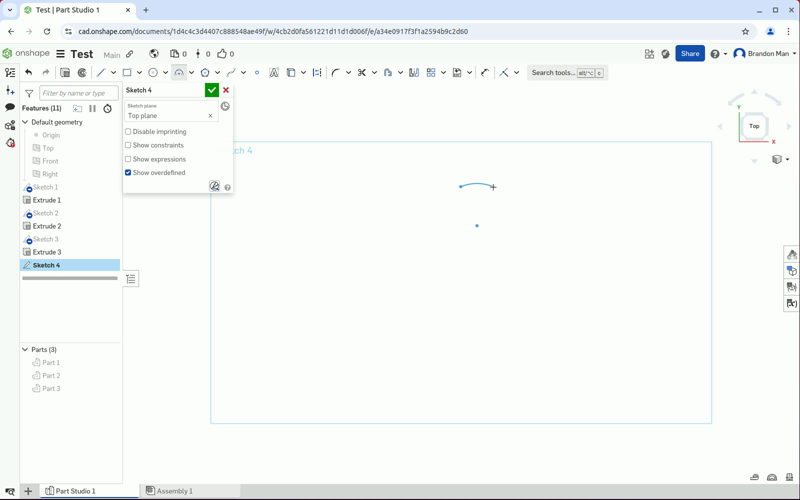
mouse_move(477, 203)
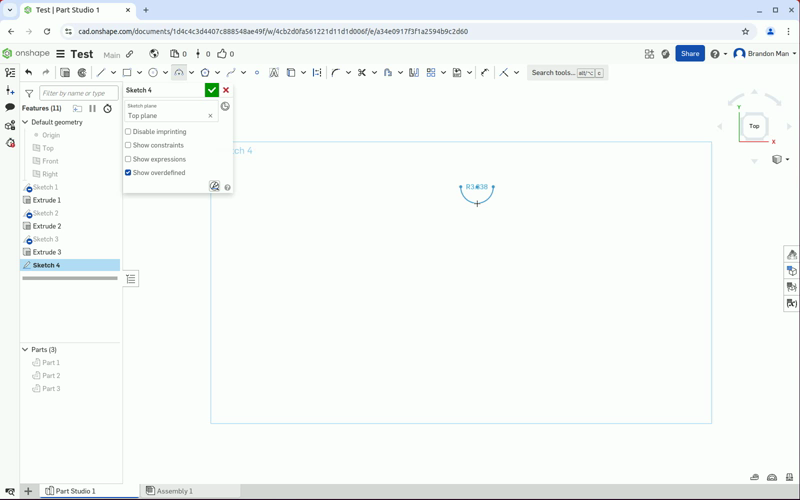
click(477, 203)
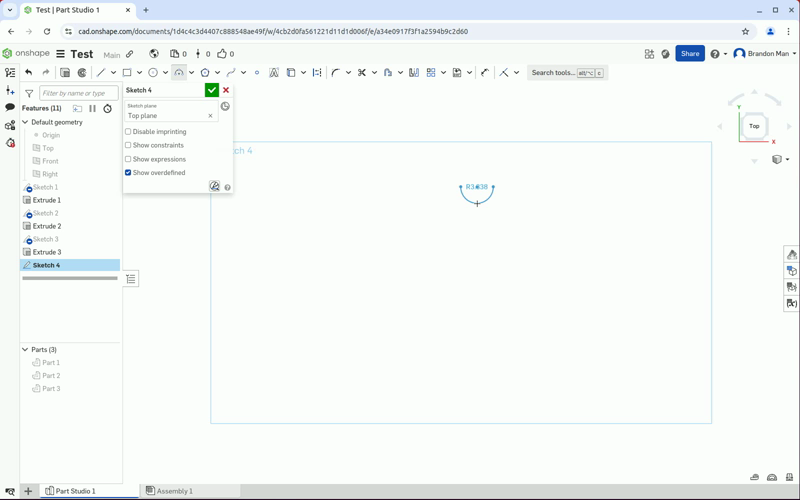
key_up(shift)
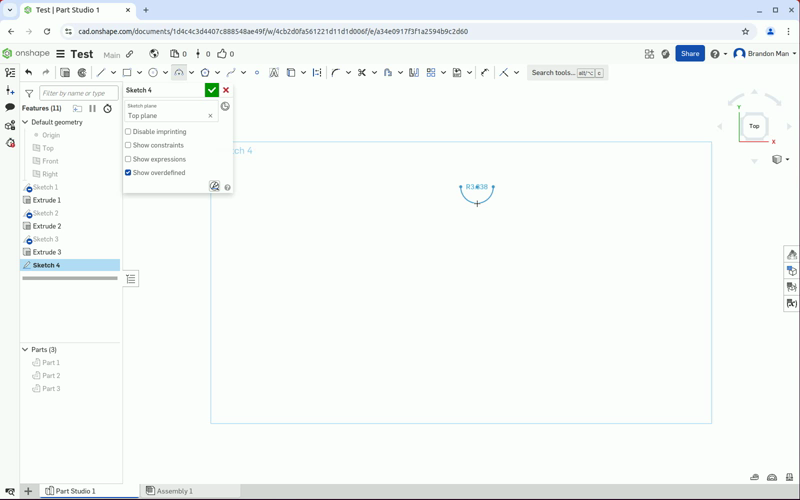
key(esc)
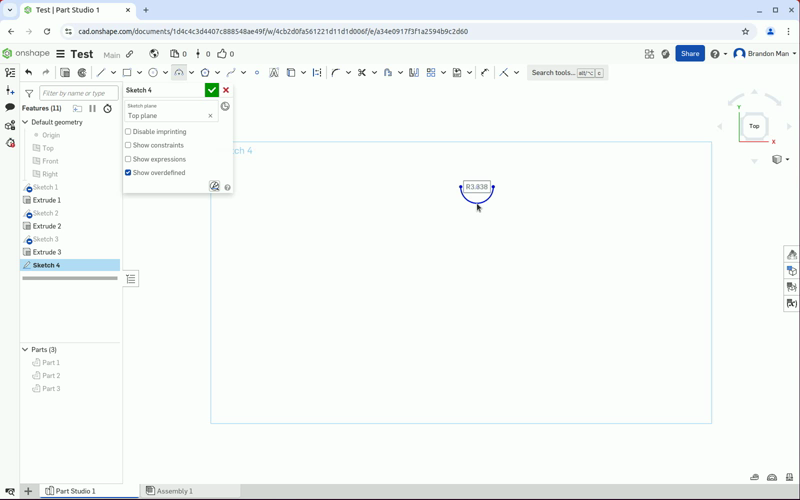
key(l)
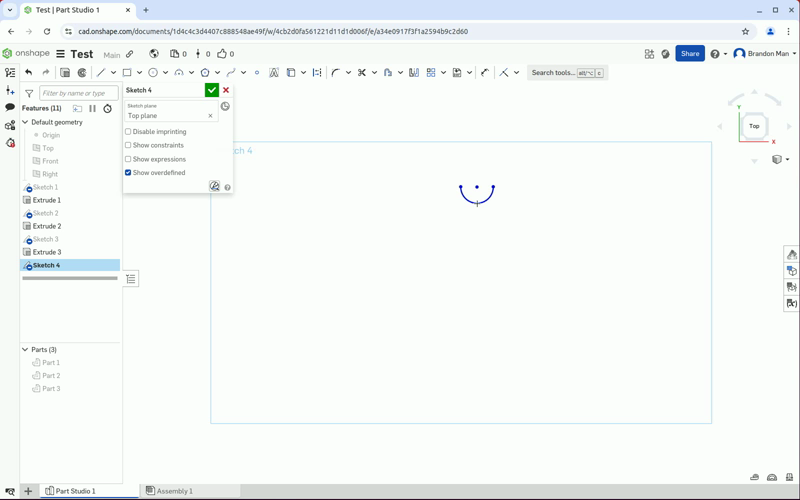
mouse_move(493, 186)
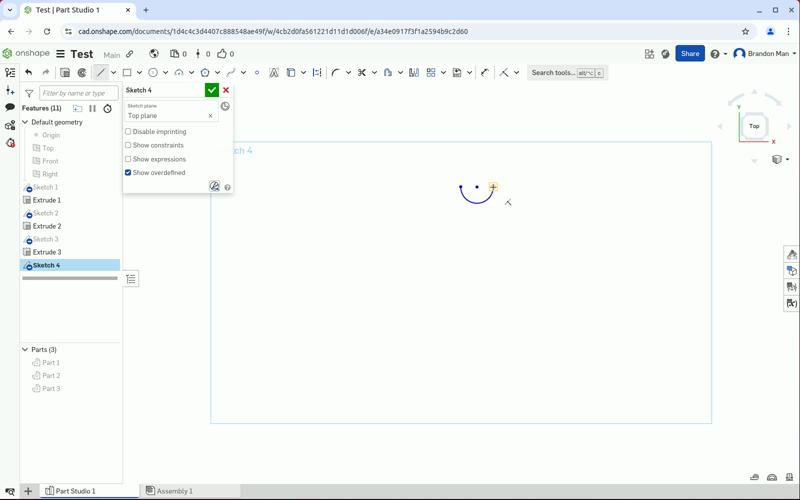
click(493, 186)
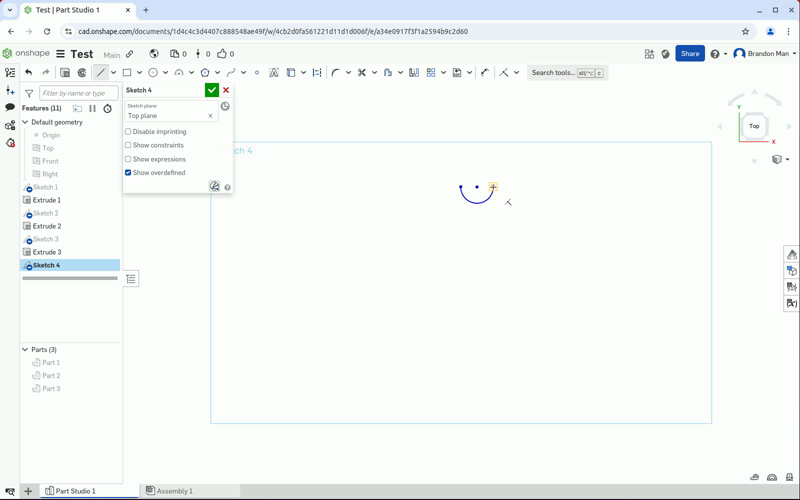
mouse_move(523, 186)
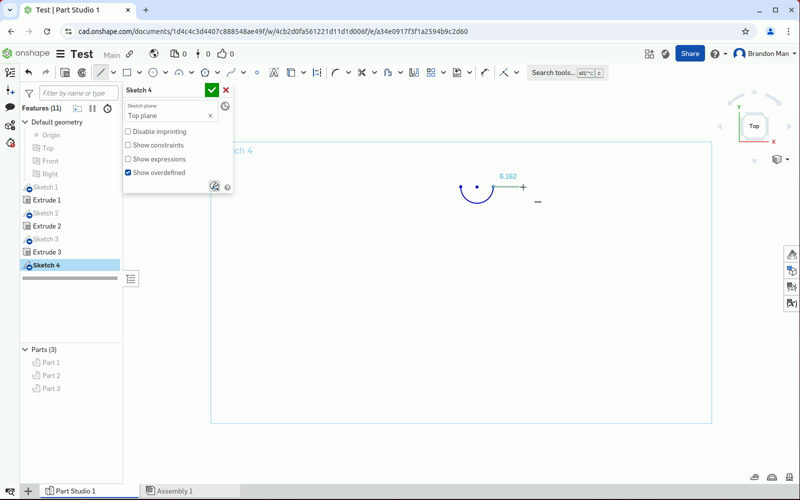
key_down(shift)
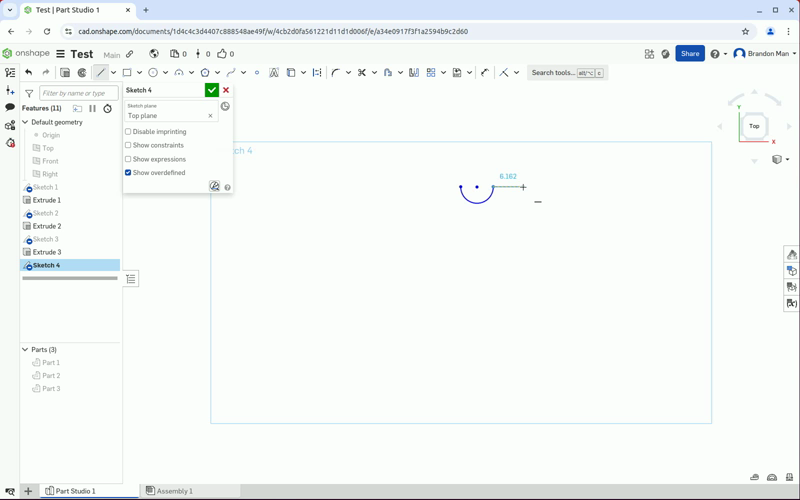
mouse_move(460, 186)
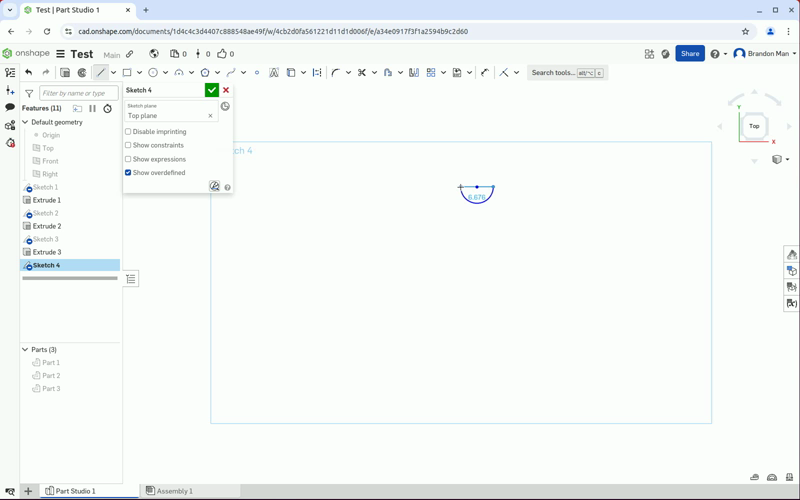
key_up(shift)
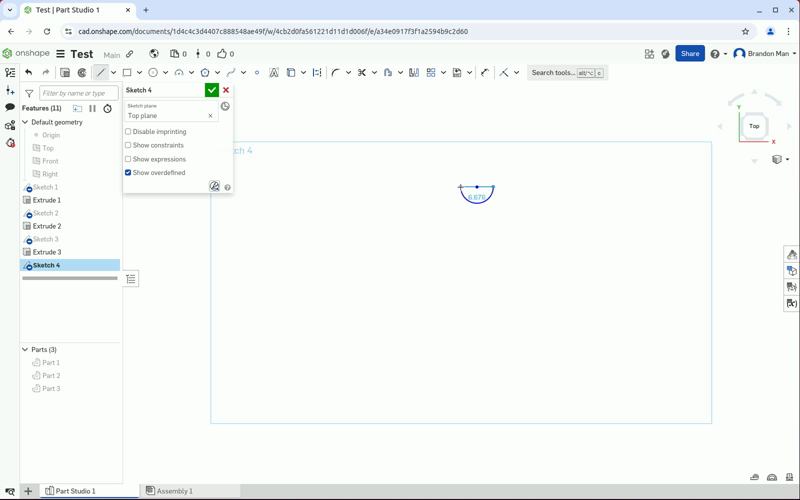
click(460, 186)
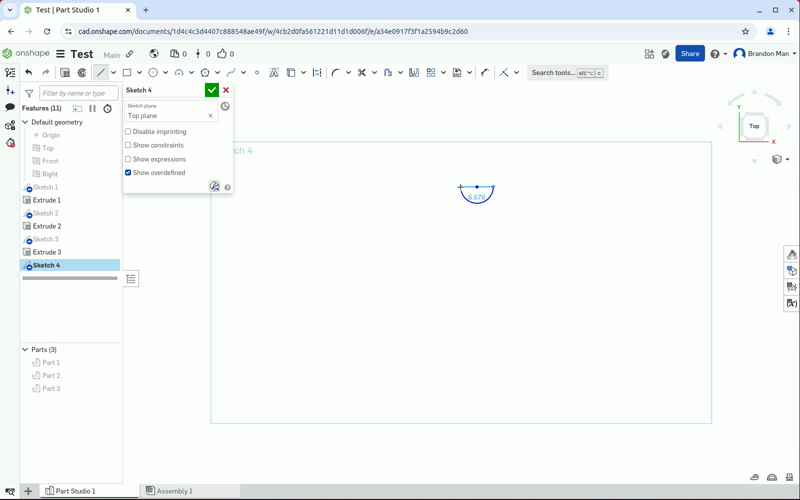
key(esc)
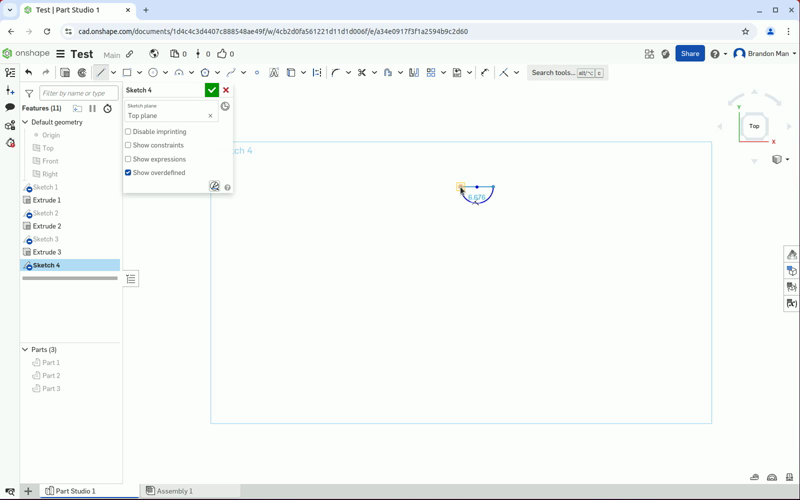
mouse_move(491, 187)
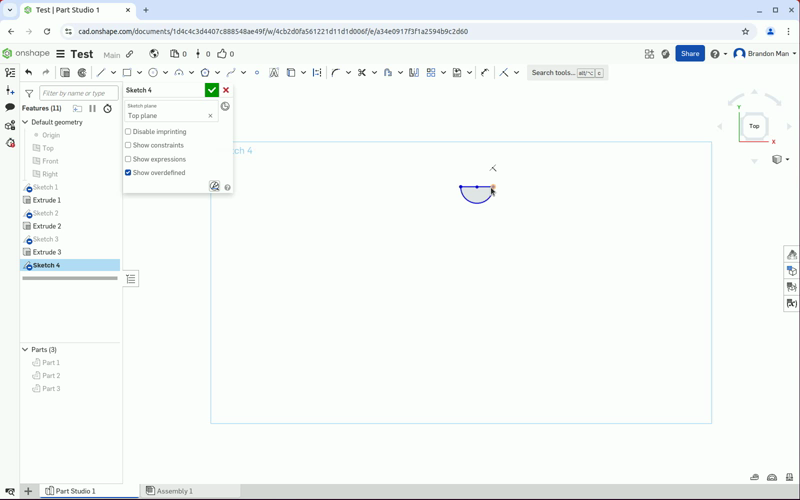
scroll(6)
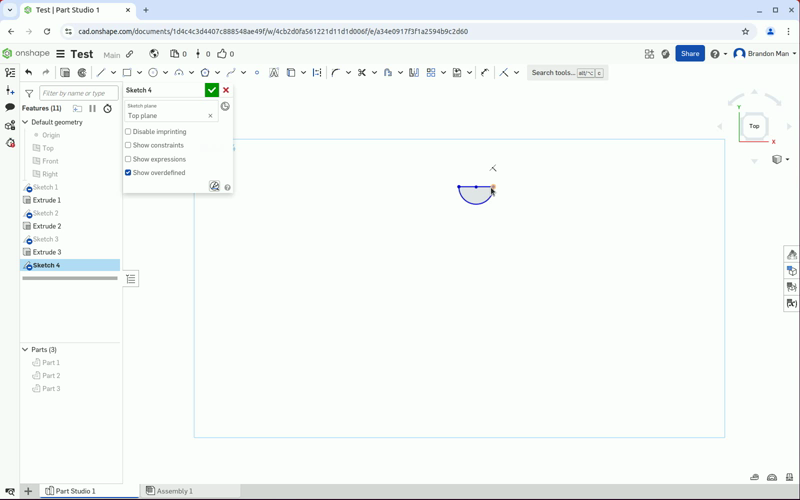
scroll(6)
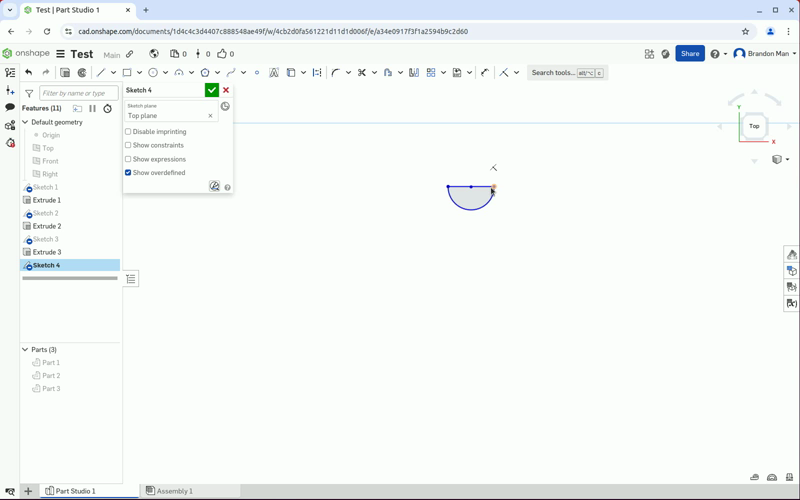
scroll(6)
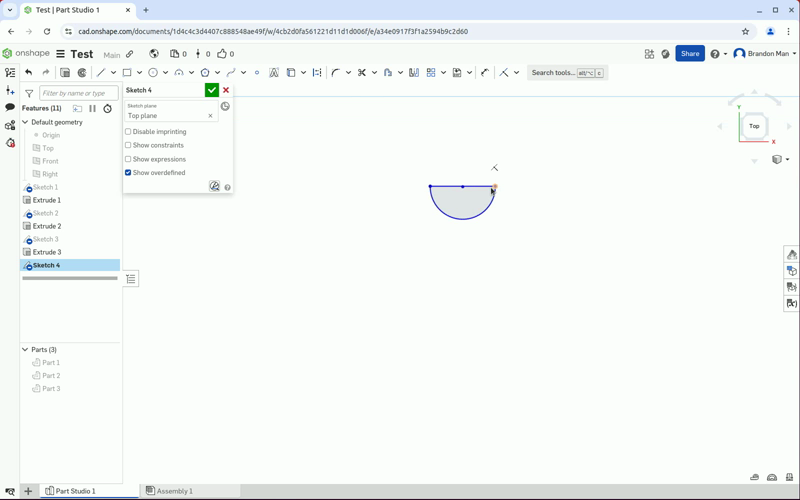
scroll(6)
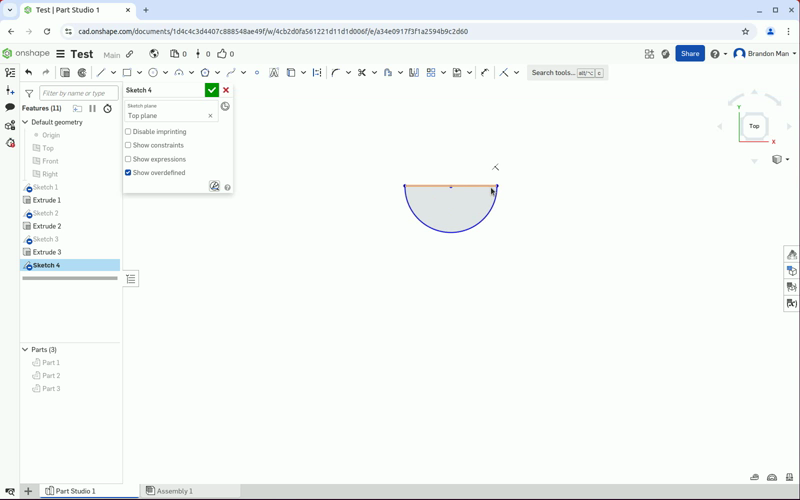
scroll(6)
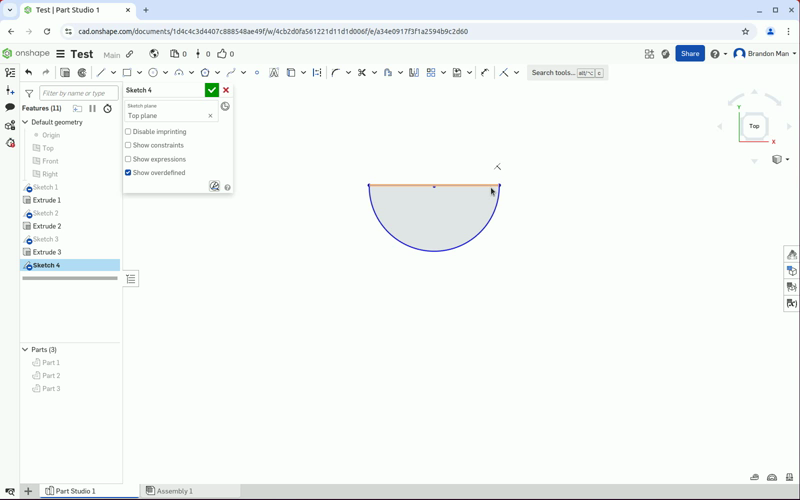
scroll(6)
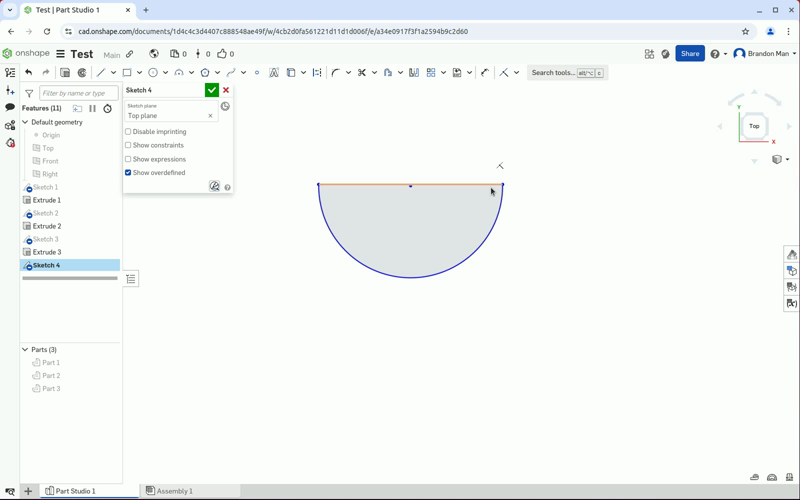
scroll(6)
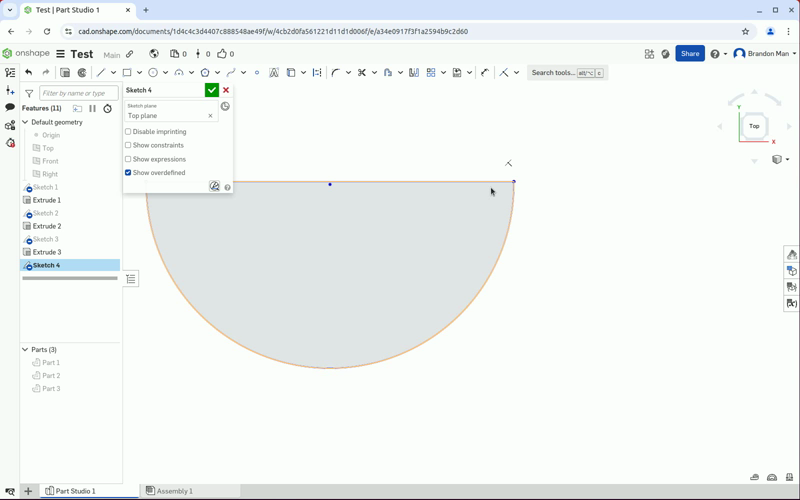
click(491, 187)
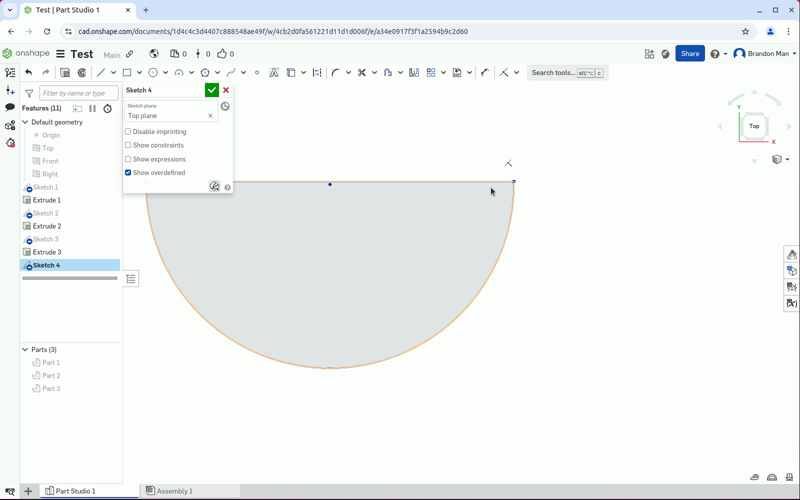
scroll(-6)
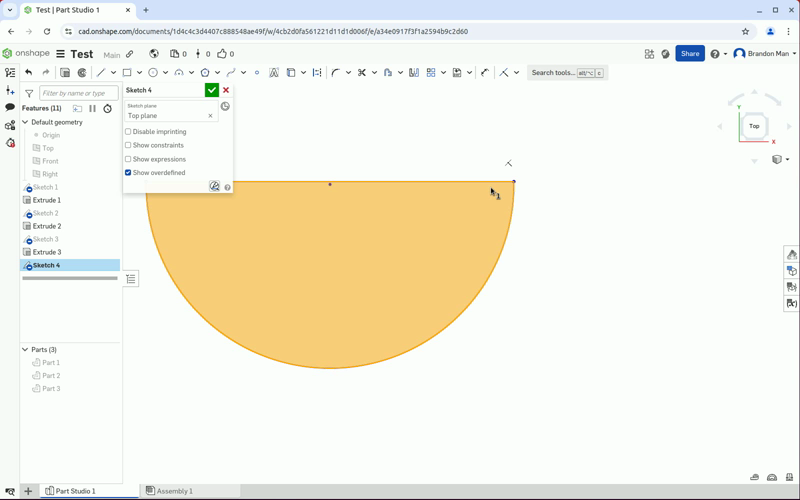
scroll(-6)
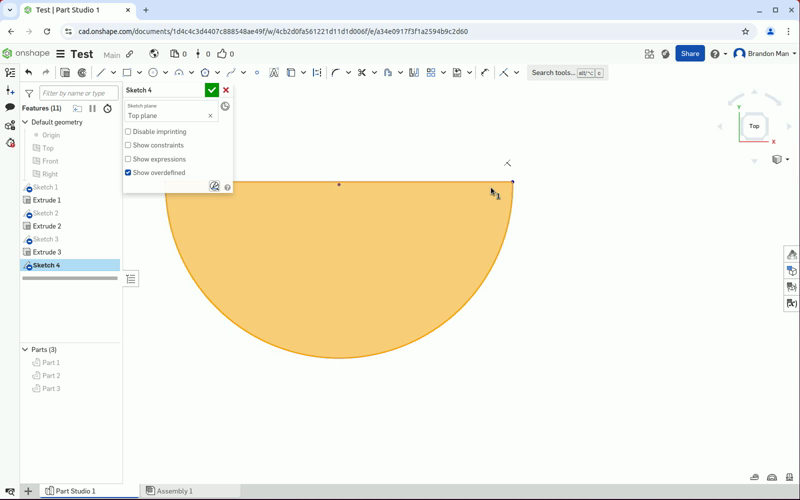
scroll(-6)
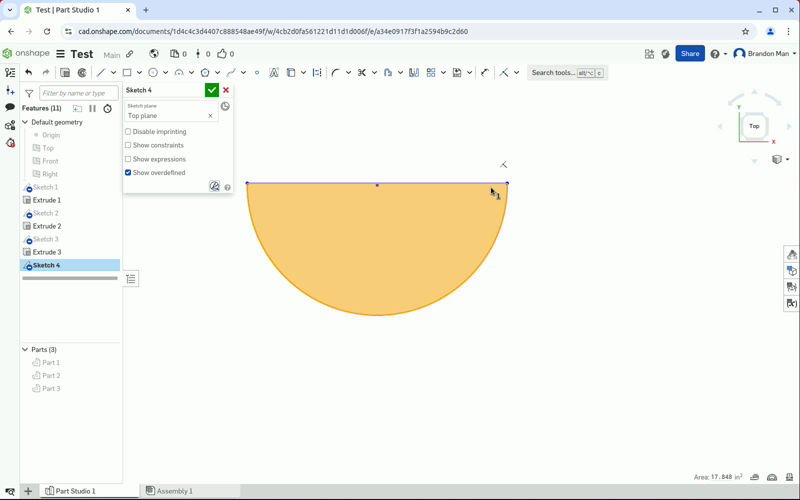
scroll(-6)
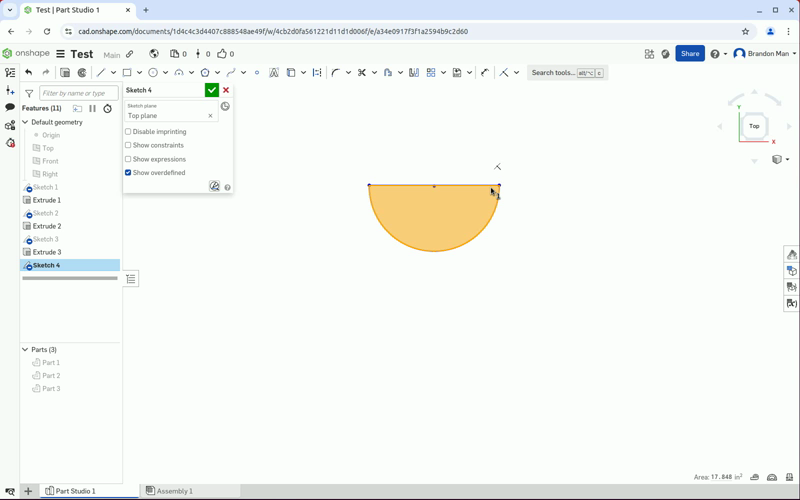
scroll(-6)
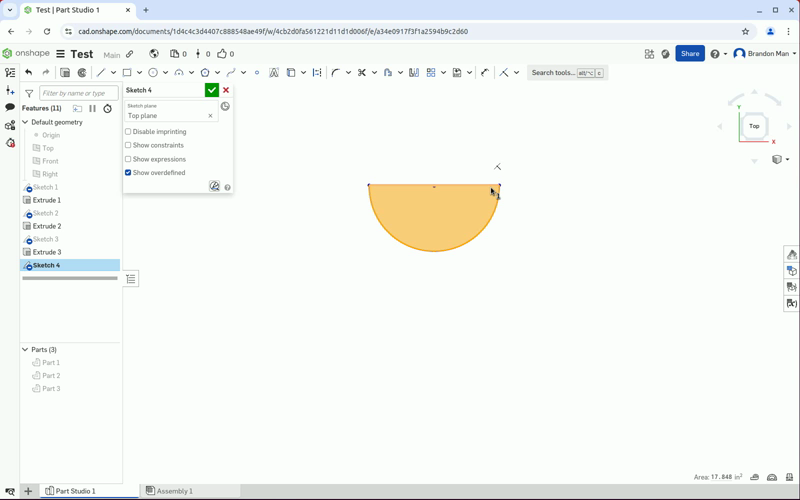
scroll(-6)
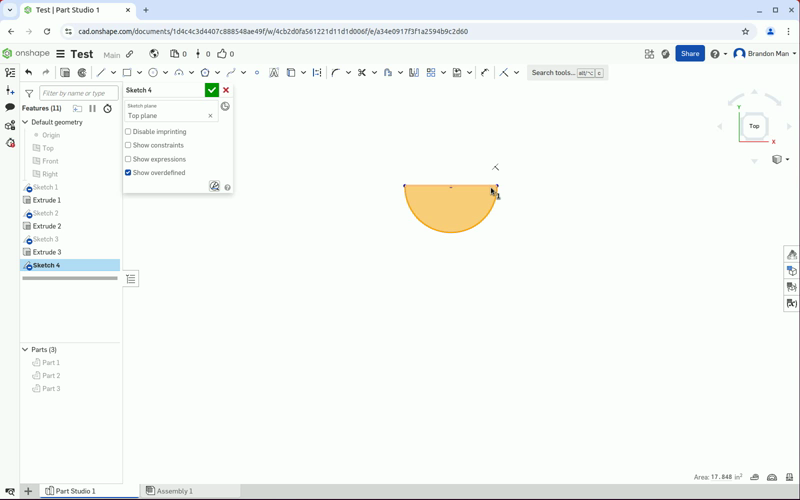
scroll(-6)
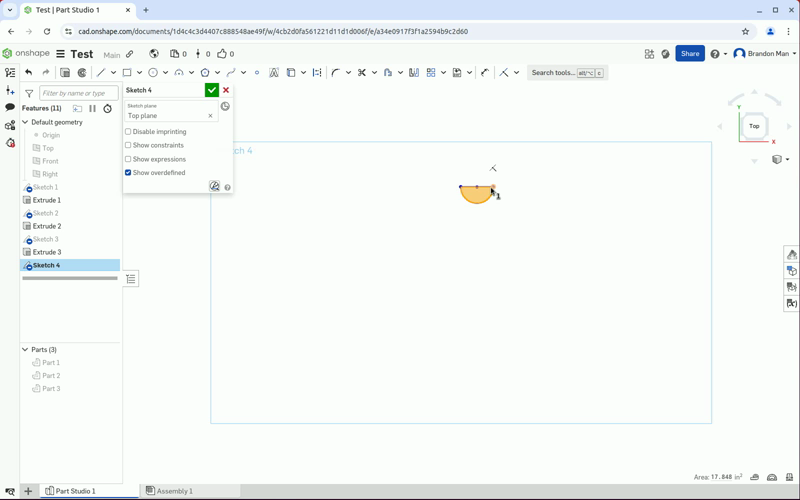
mouse_move(73, 352)
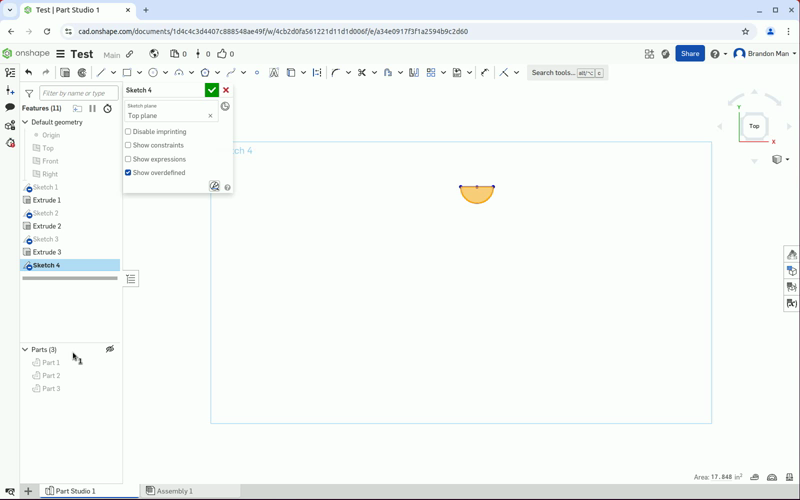
key(shift+y)
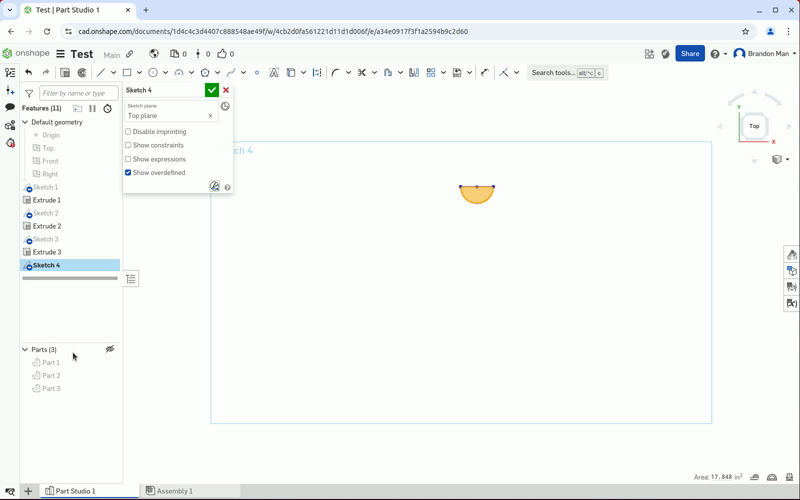
key(shift+e)
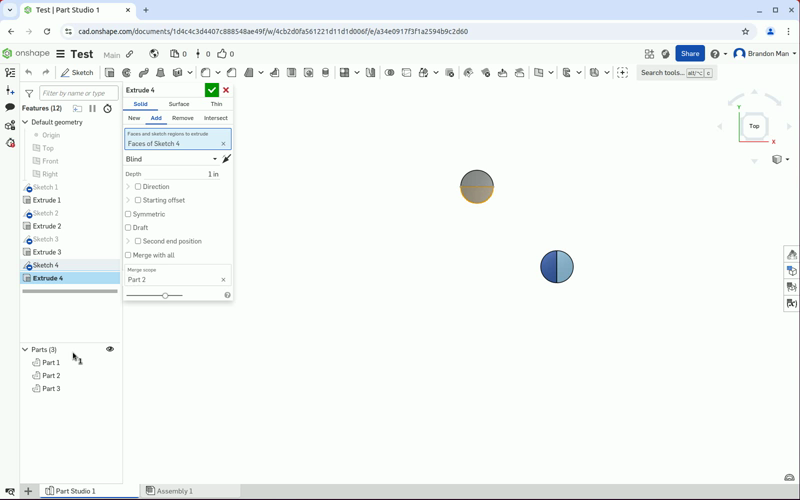
mouse_move(143, 106)
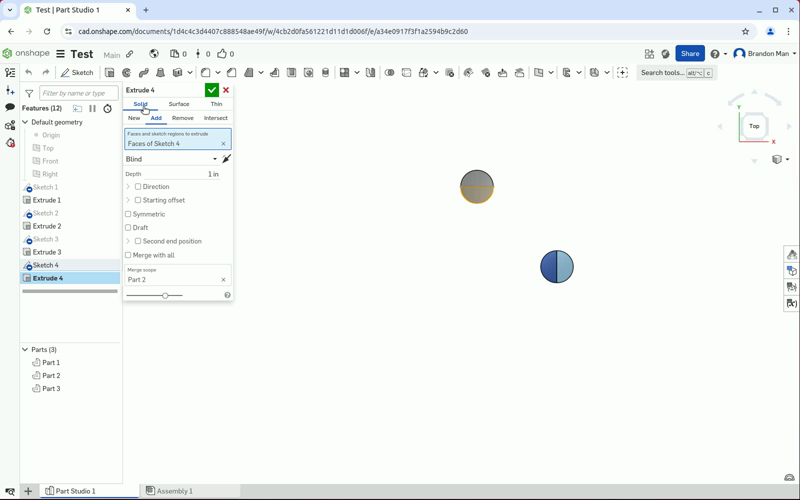
click(143, 106)
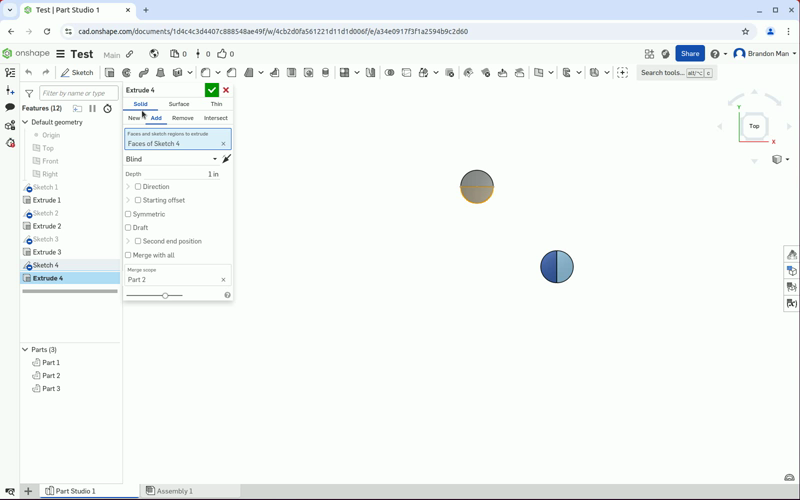
mouse_move(137, 120)
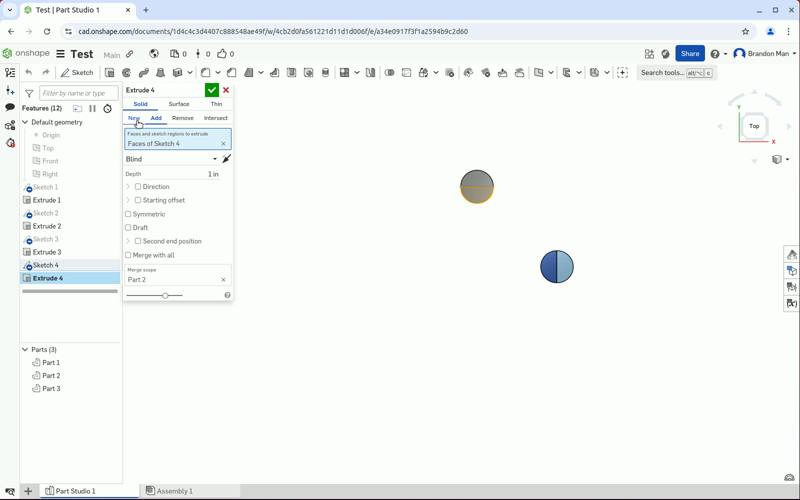
click(137, 120)
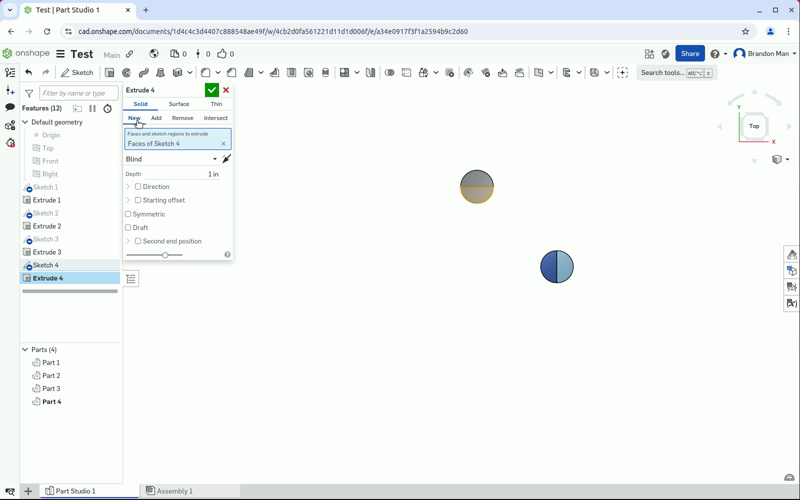
key(tab, 4)
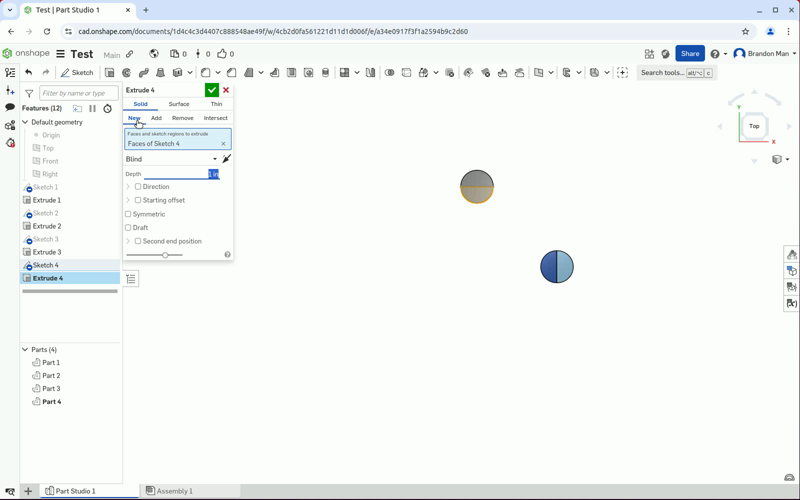
text(13.239)
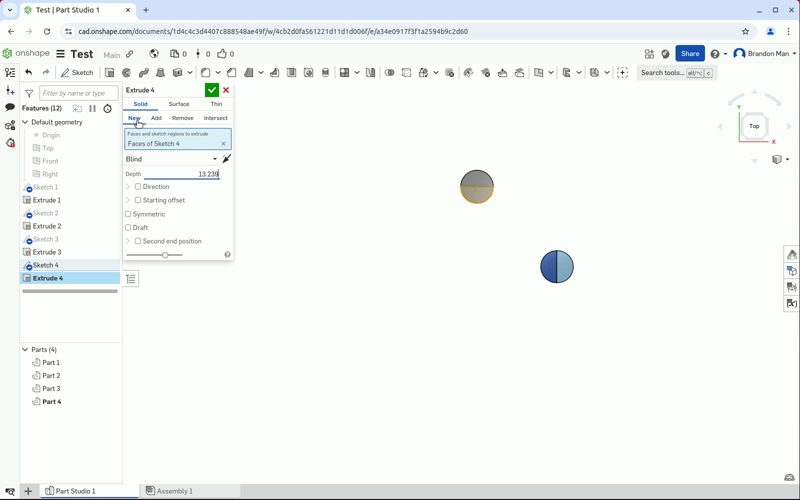
key(enter)
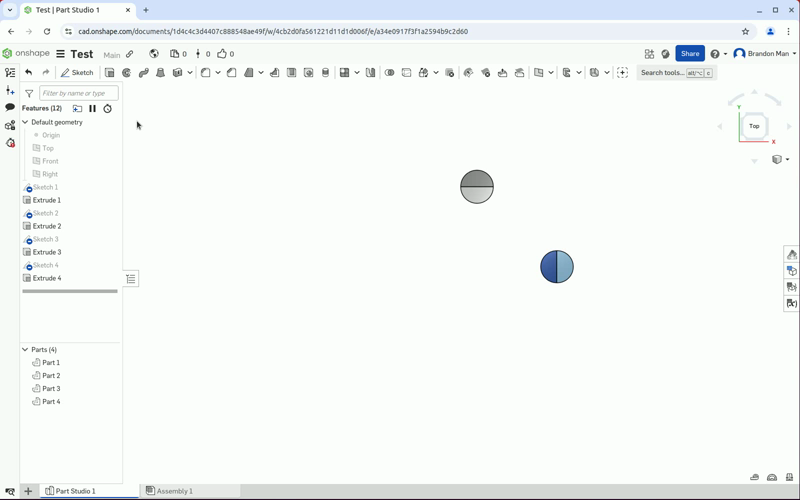
key(shift+h)
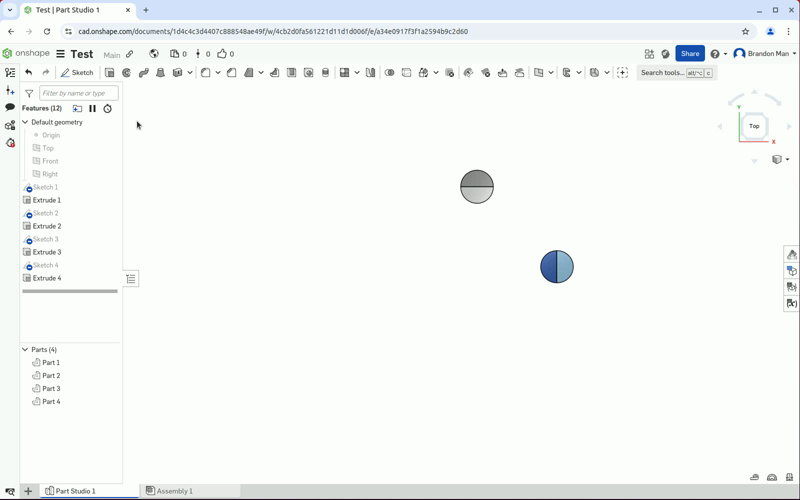
key(shift+h)
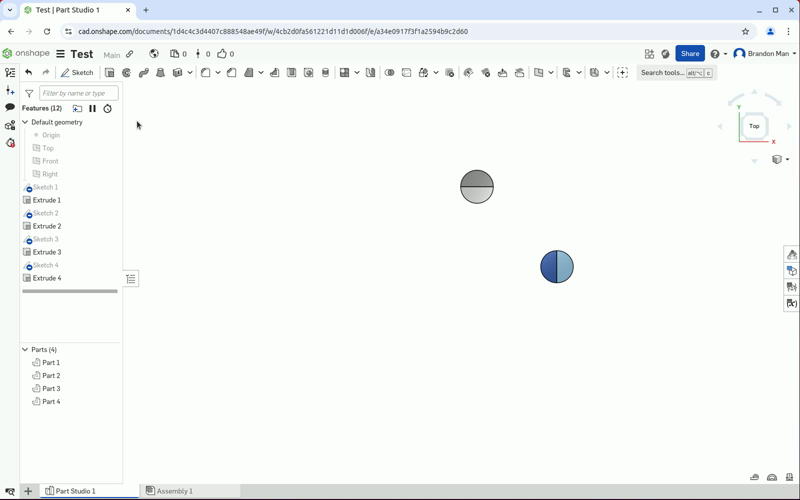
mouse_move(73, 189)
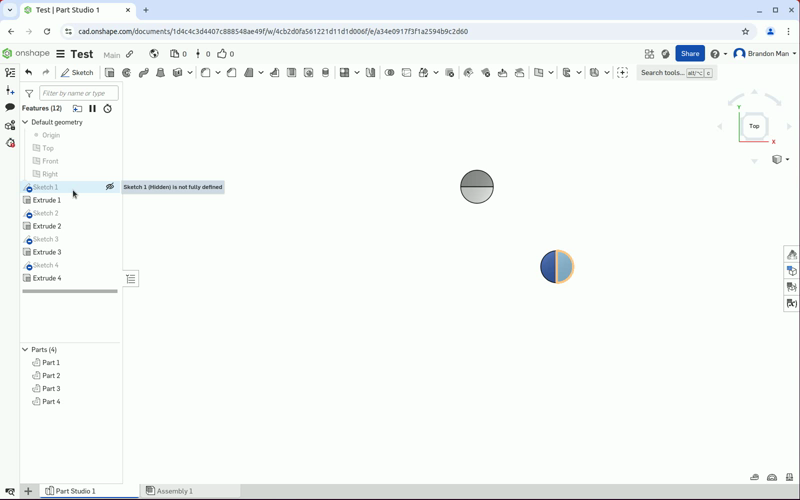
click(73, 189)
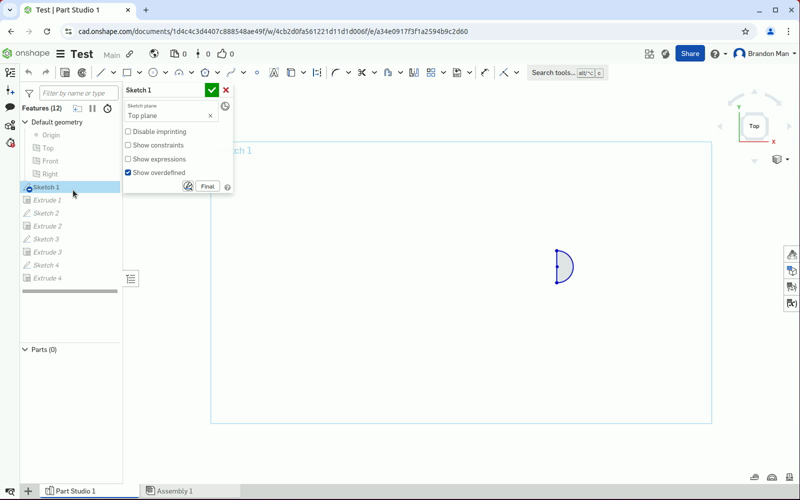
mouse_move(229, 92)
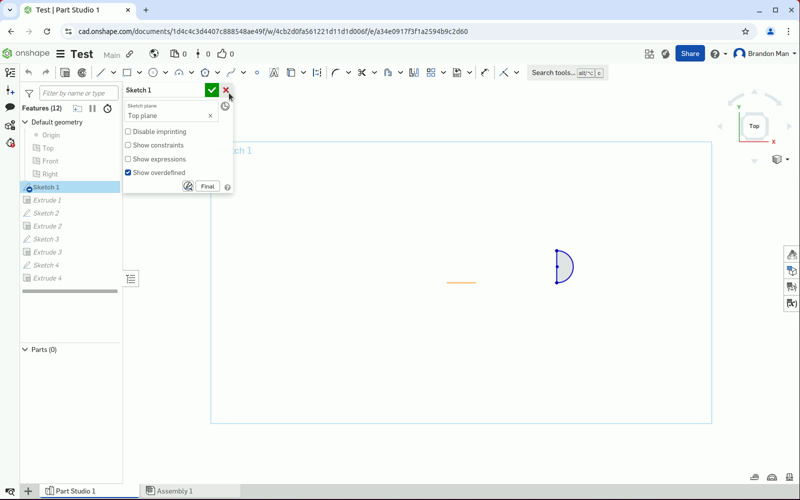
click(229, 92)
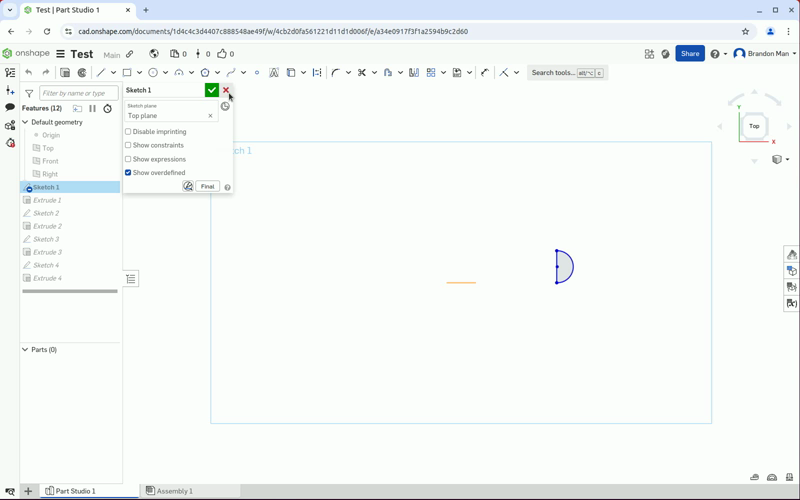
key(shift+s)
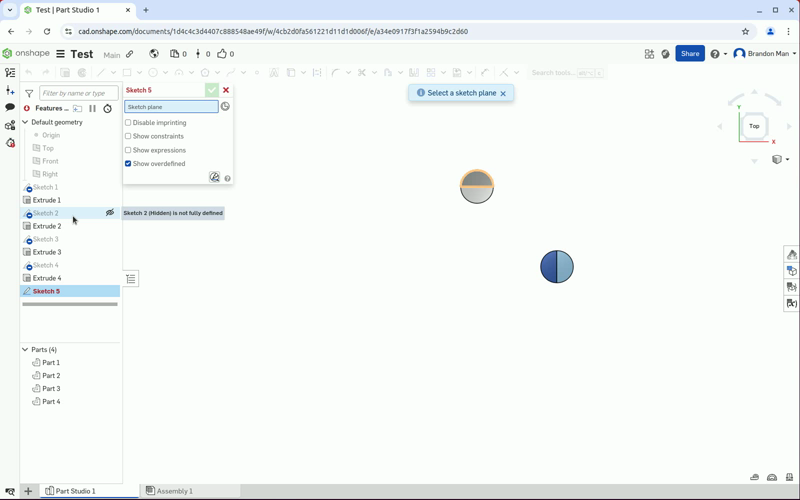
scroll(3)
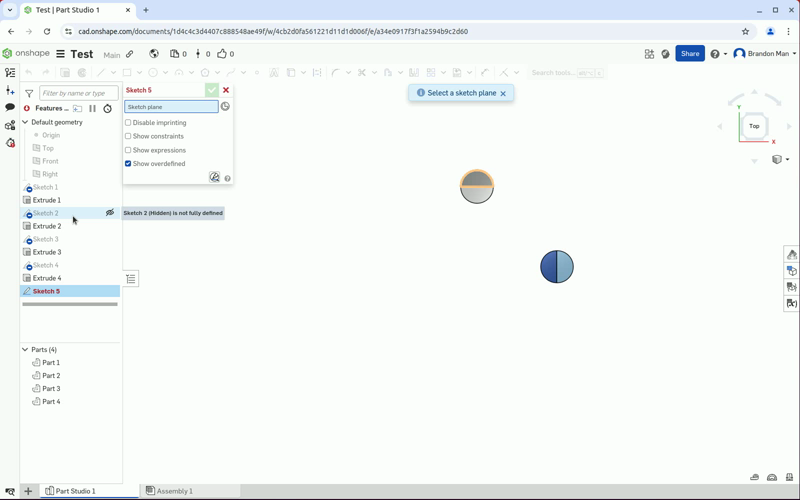
mouse_move(73, 150)
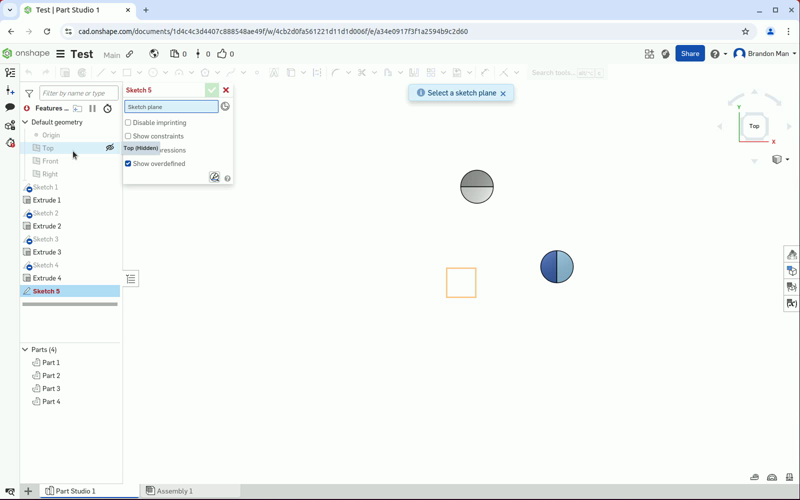
click(73, 150)
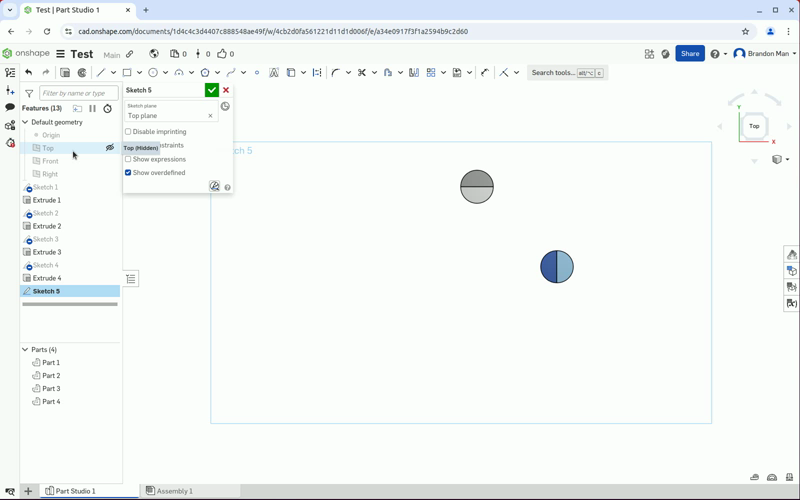
mouse_move(73, 352)
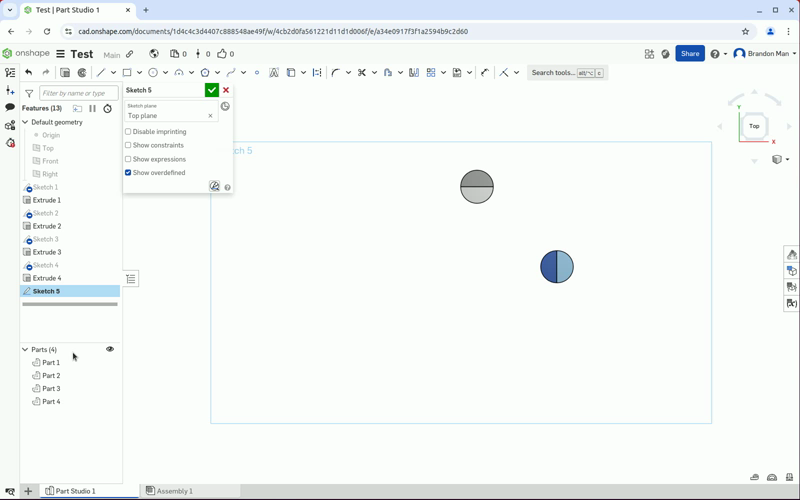
key(y)
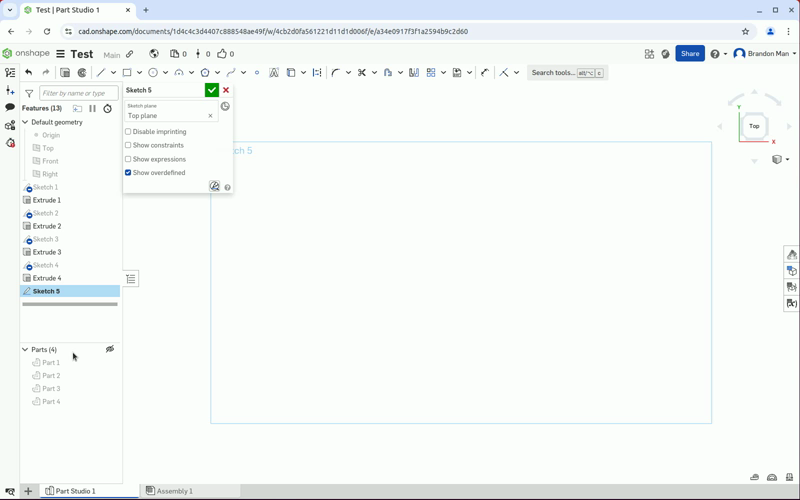
key(l)
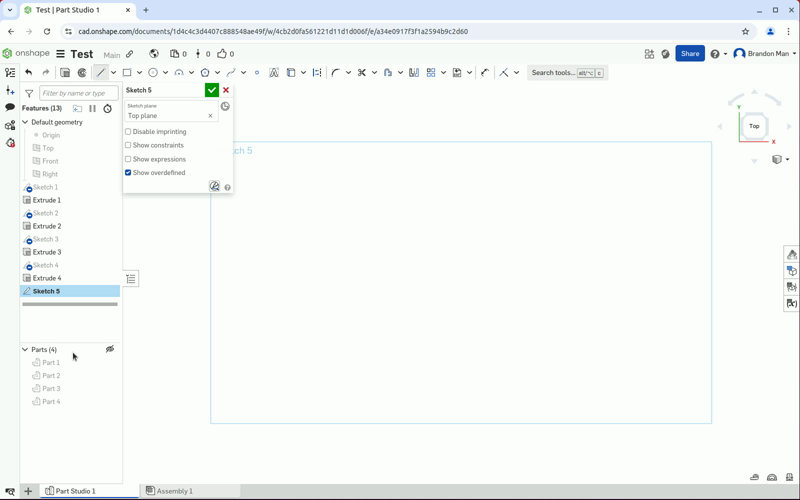
key_down(shift)
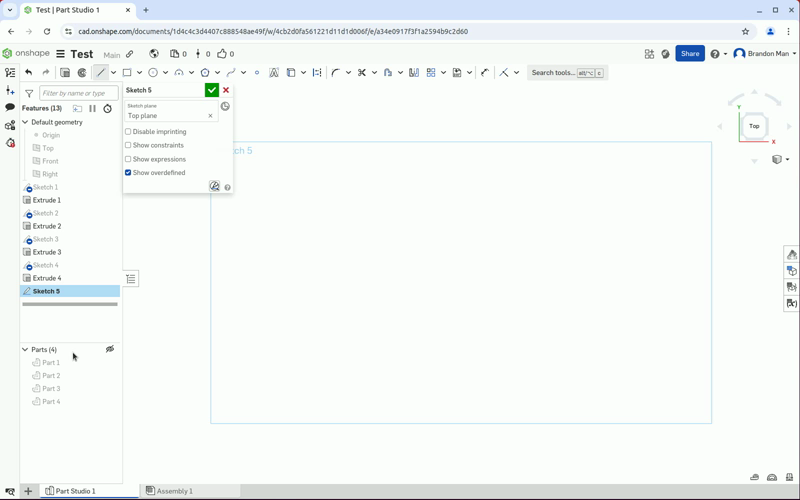
mouse_move(492, 282)
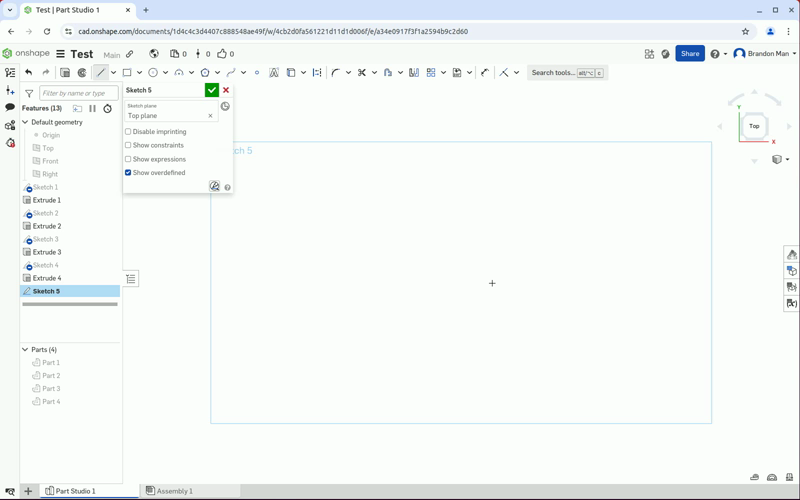
click(492, 282)
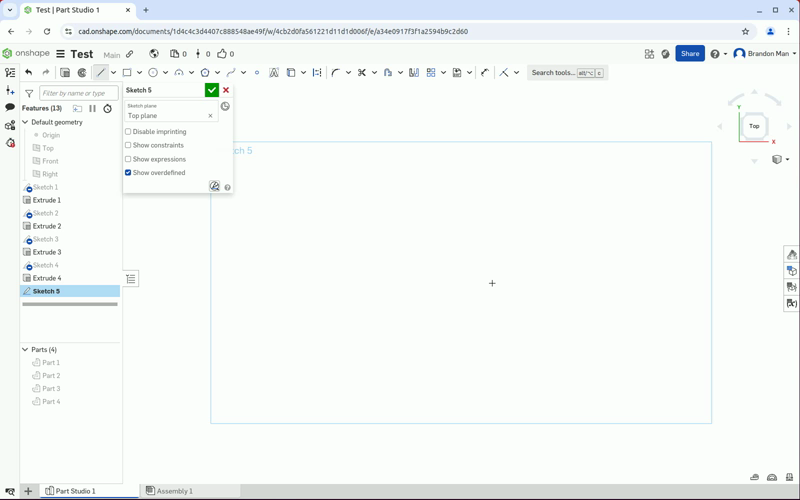
key_up(shift)
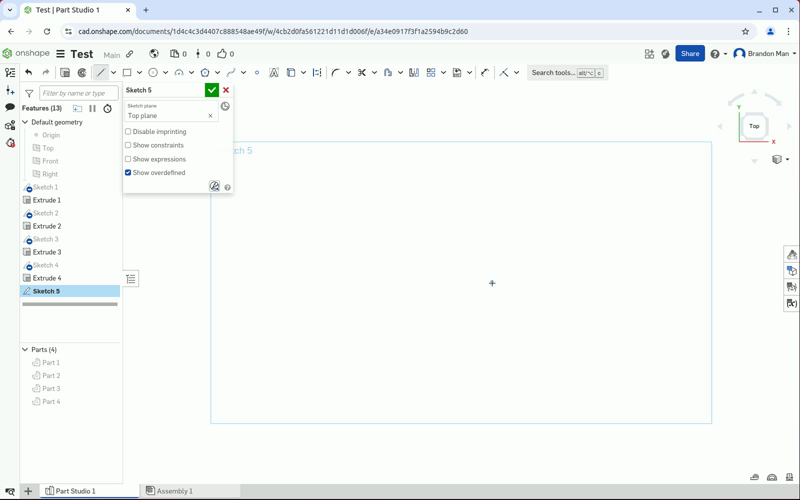
key_down(shift)
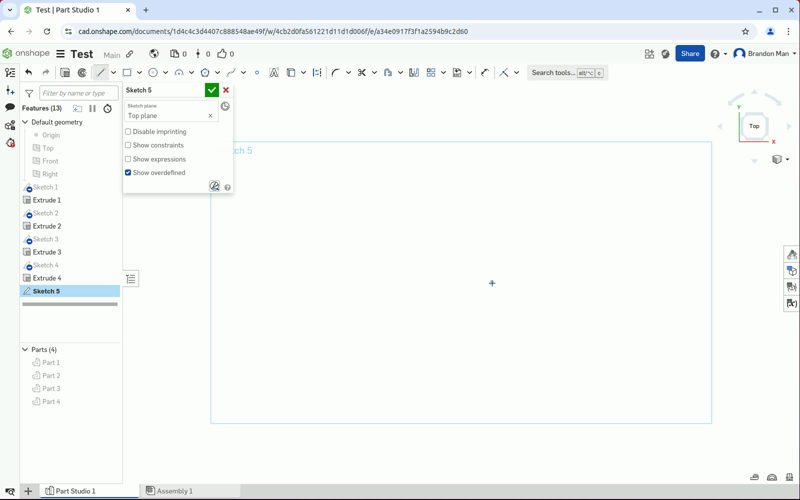
mouse_move(557, 282)
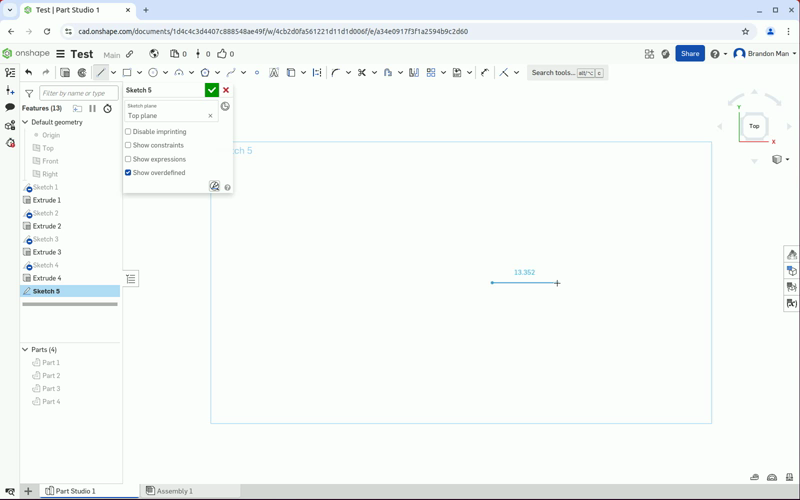
click(557, 282)
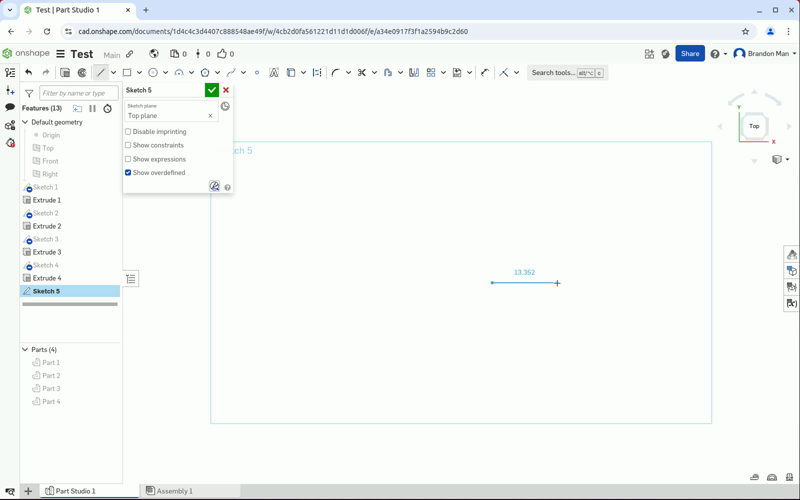
key_up(shift)
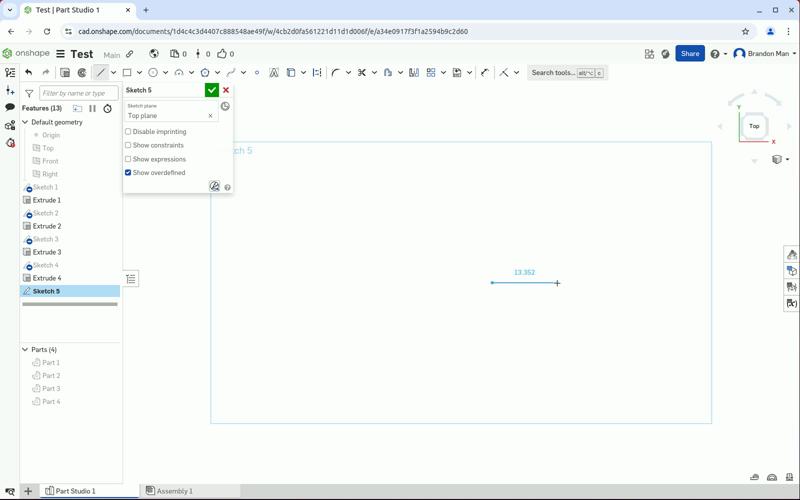
key(esc)
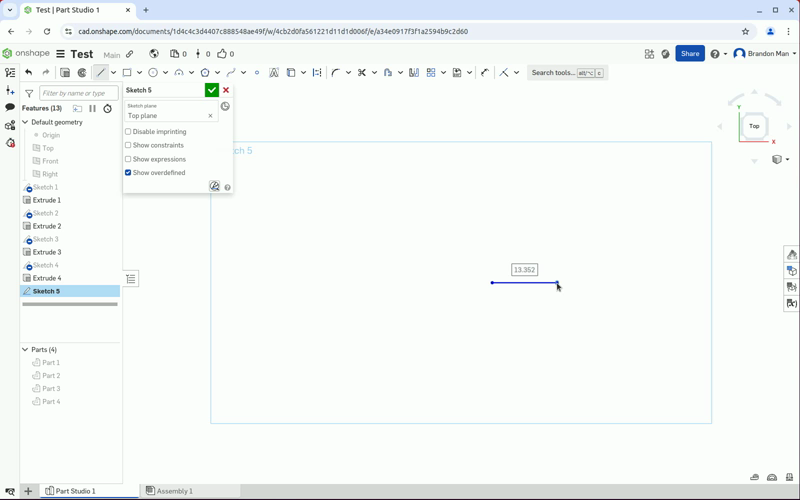
key(a)
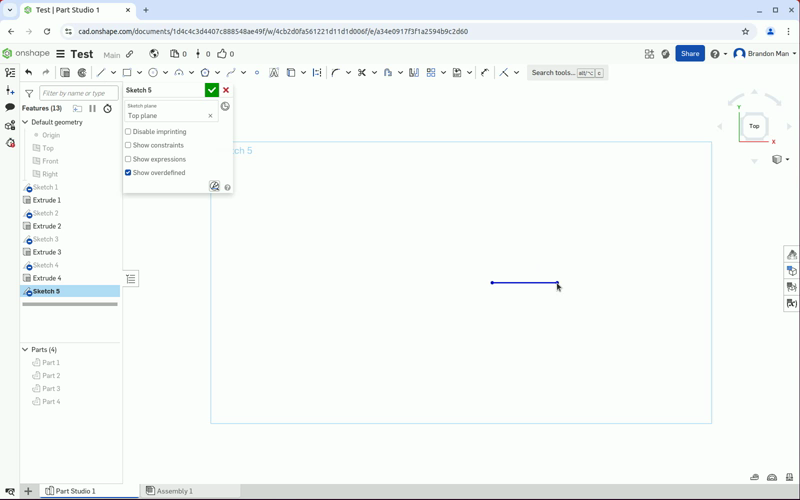
mouse_move(557, 282)
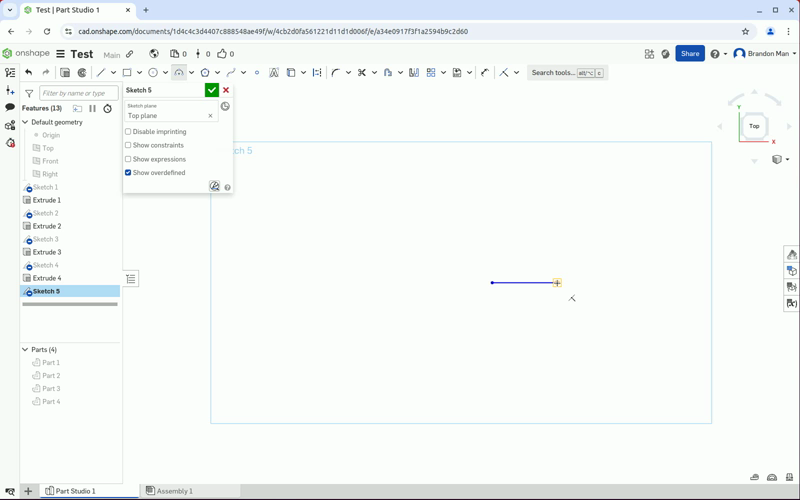
click(557, 282)
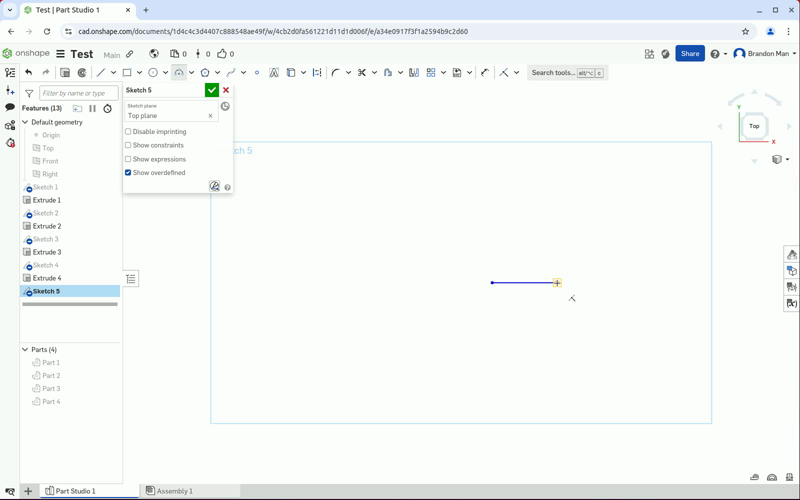
key_down(shift)
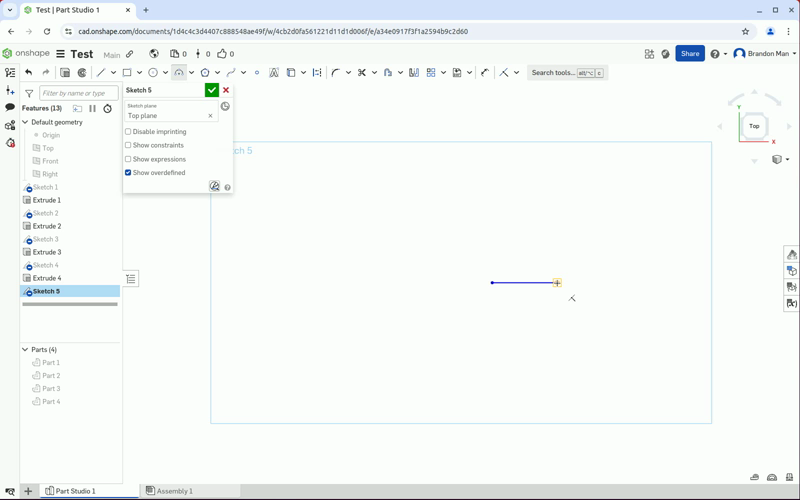
mouse_move(557, 250)
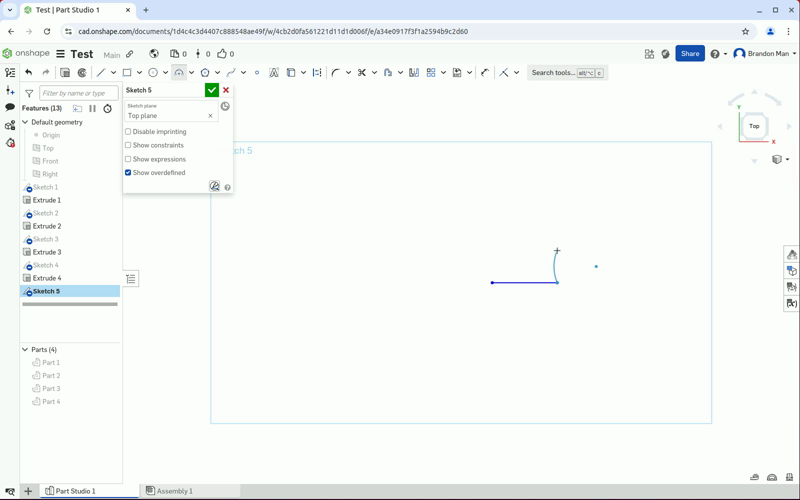
click(557, 250)
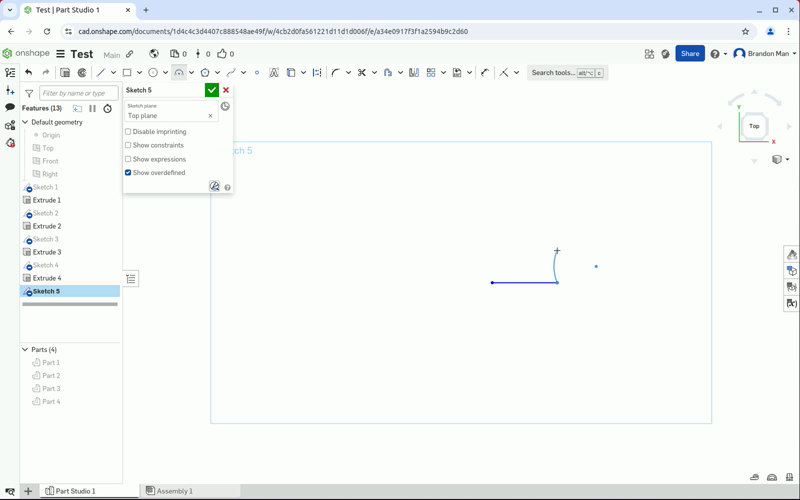
mouse_move(540, 266)
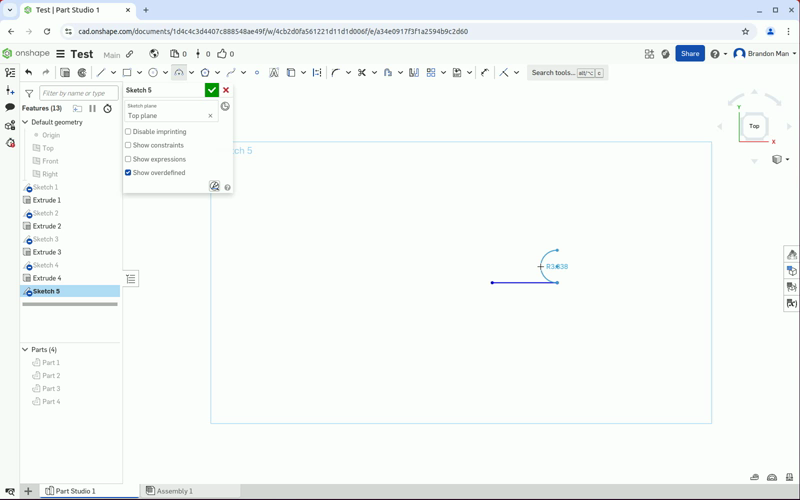
click(540, 266)
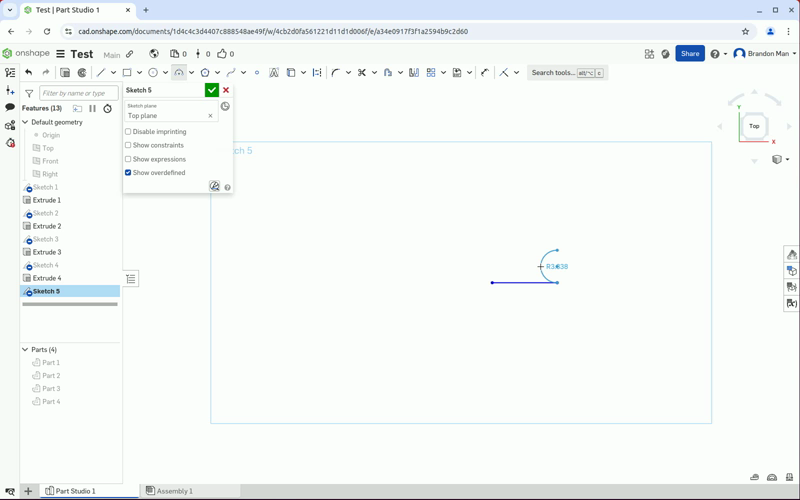
key_up(shift)
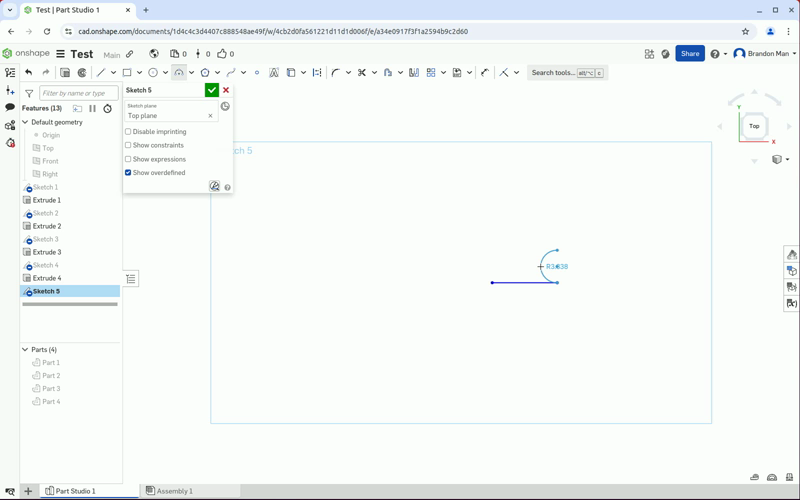
key(esc)
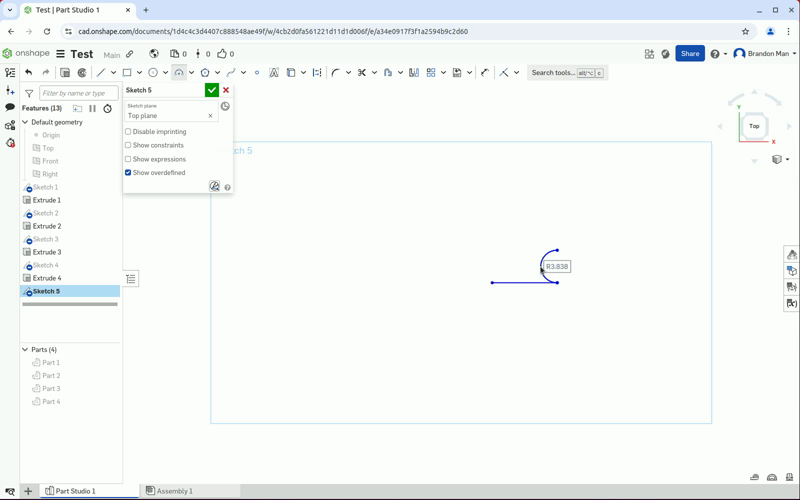
key(l)
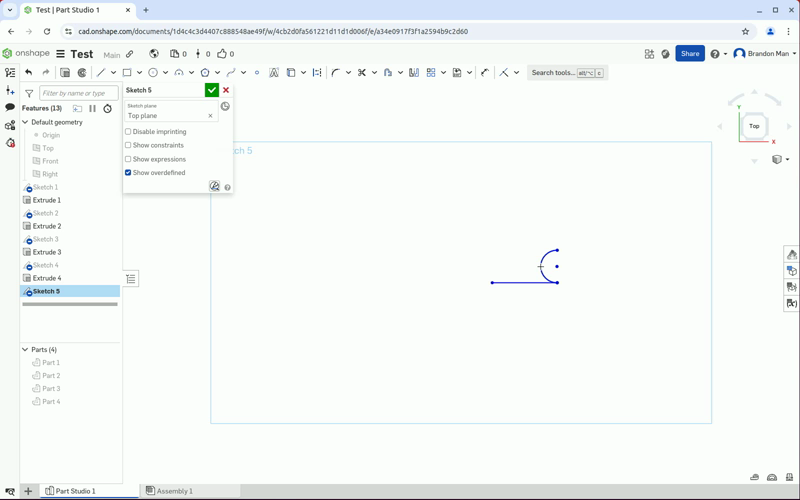
mouse_move(557, 250)
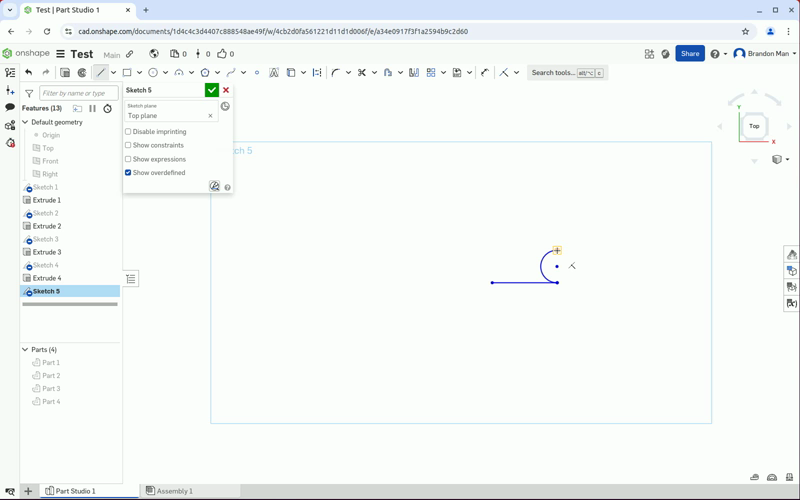
click(557, 250)
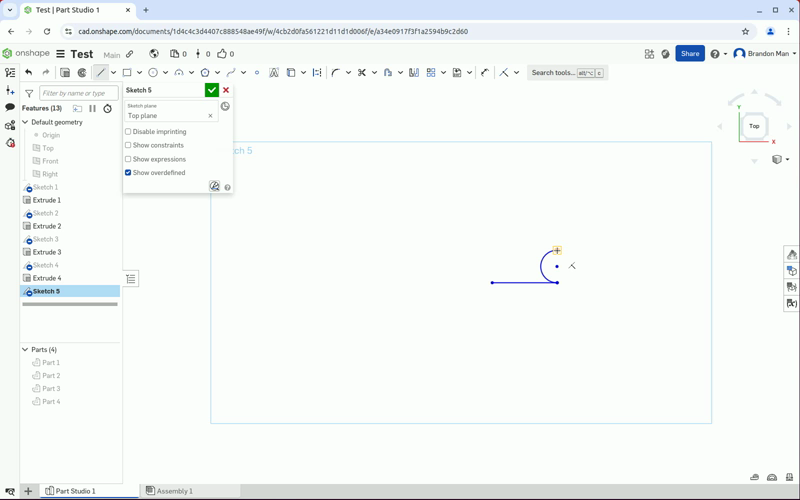
key_down(shift)
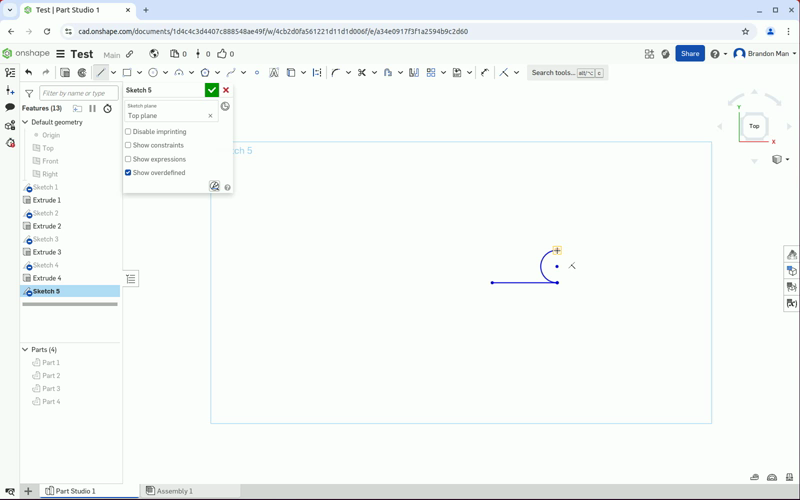
mouse_move(587, 250)
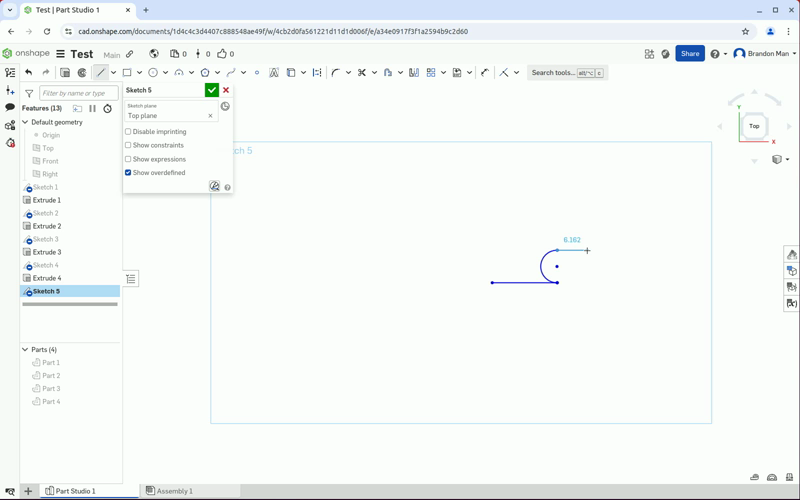
mouse_move(520, 250)
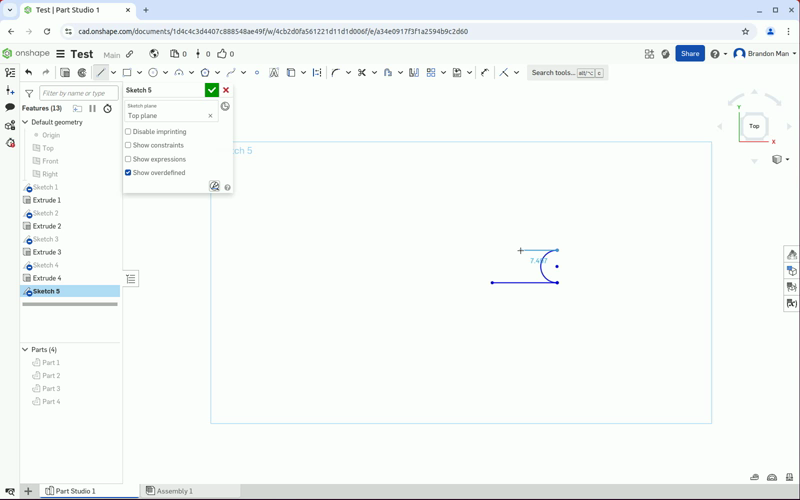
click(520, 250)
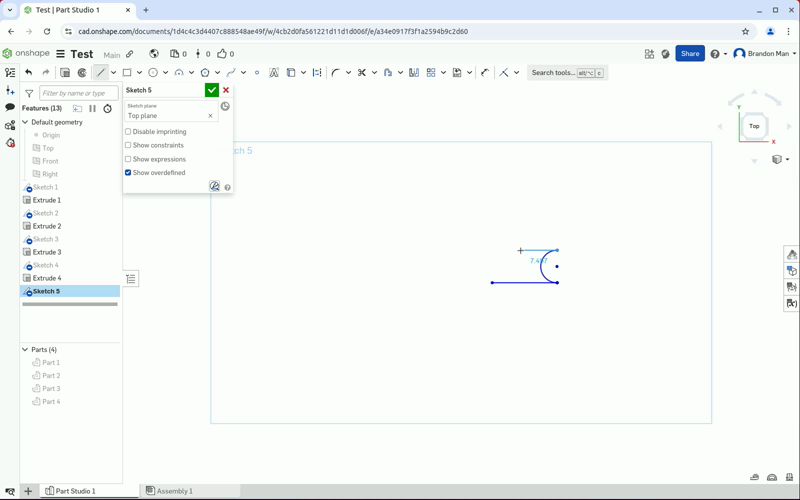
key_up(shift)
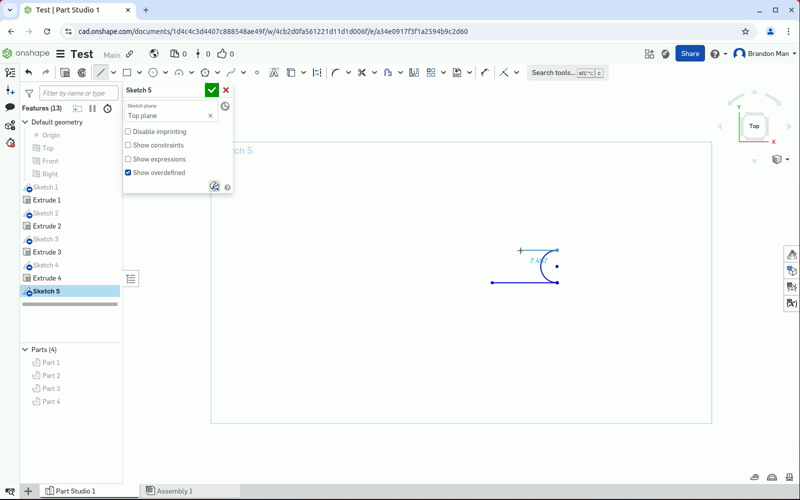
key_down(shift)
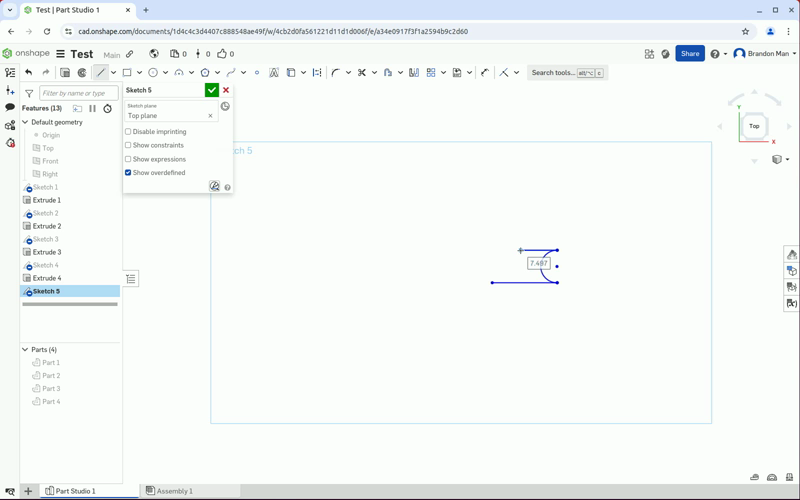
mouse_move(550, 250)
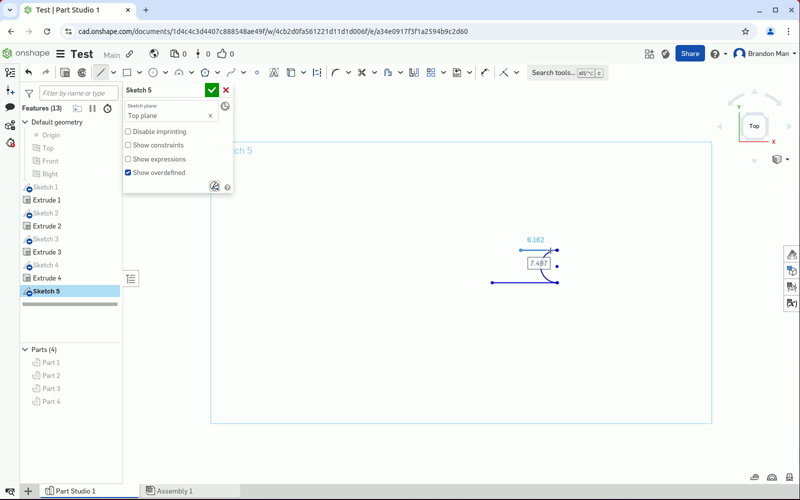
mouse_move(506, 250)
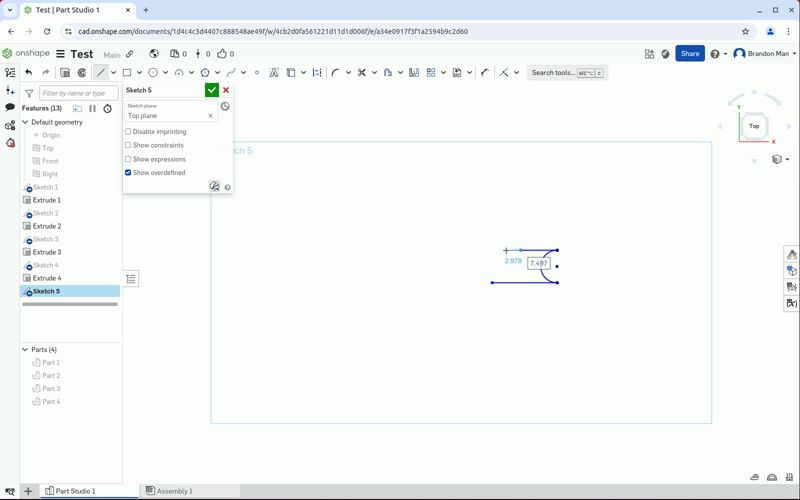
click(506, 250)
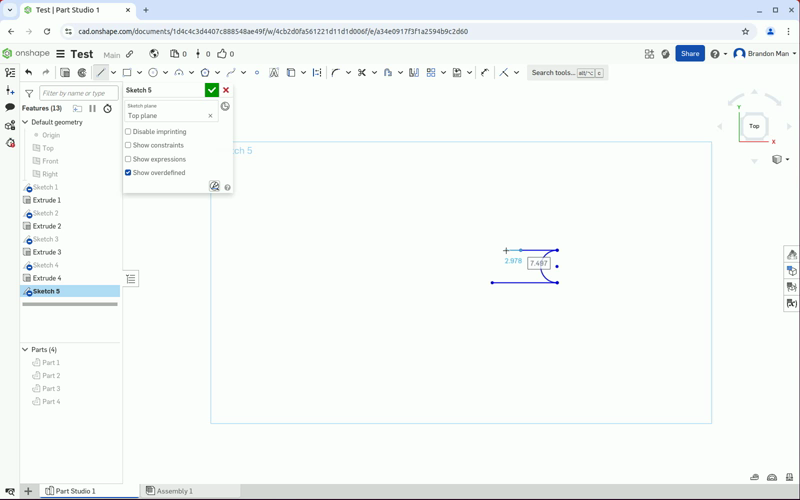
key_up(shift)
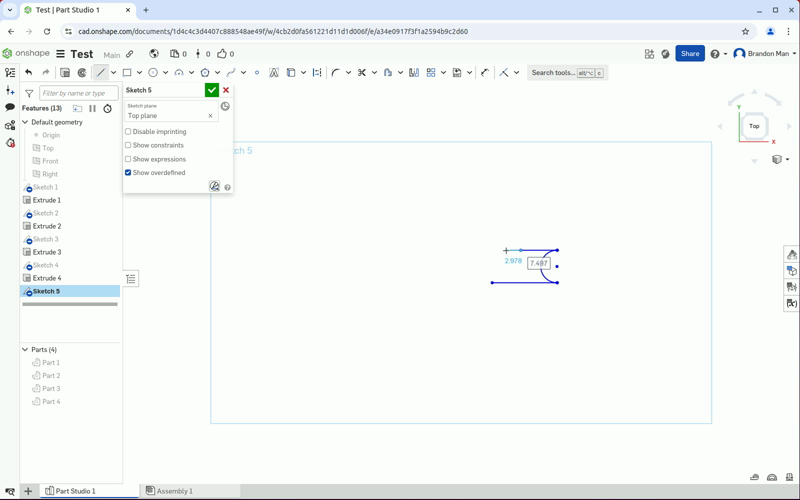
key_down(shift)
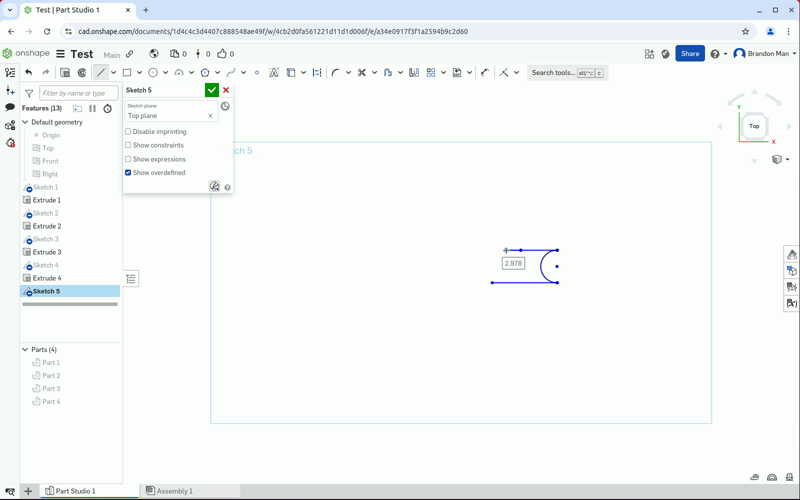
mouse_move(536, 250)
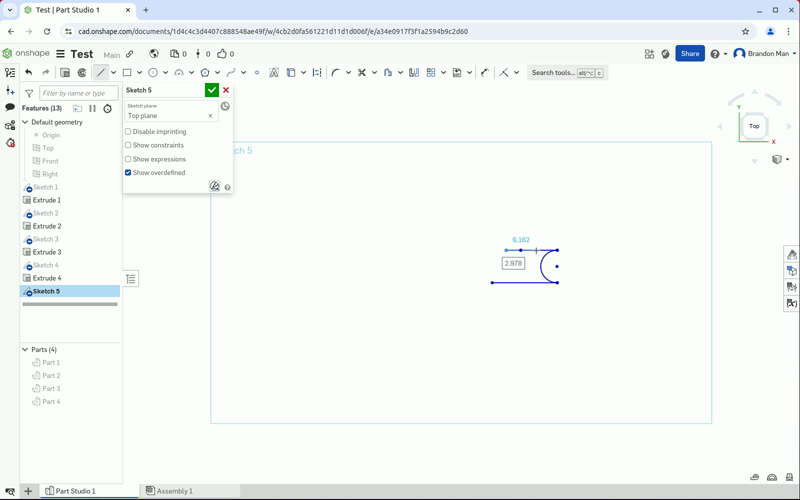
mouse_move(492, 250)
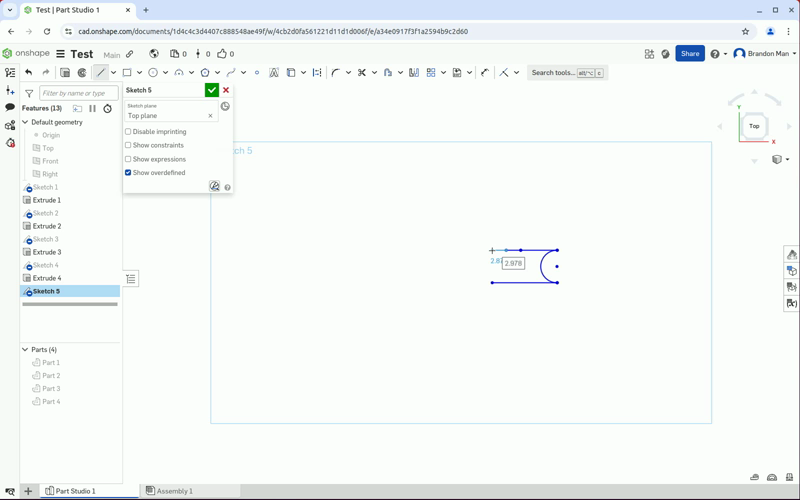
click(492, 250)
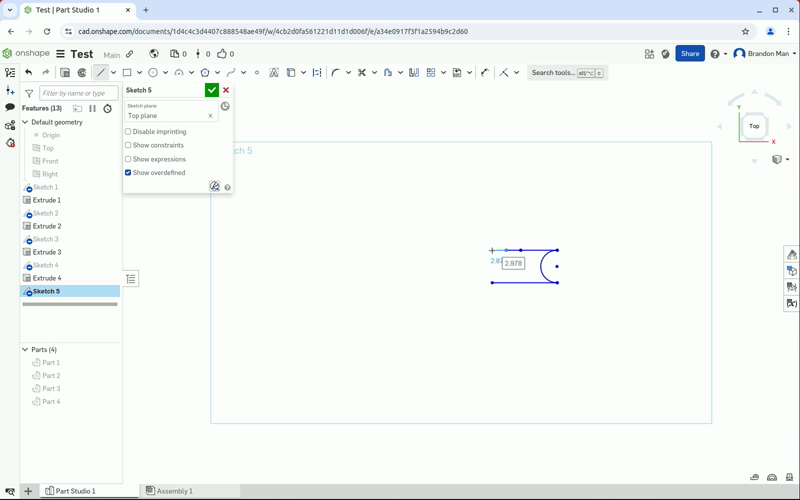
key_up(shift)
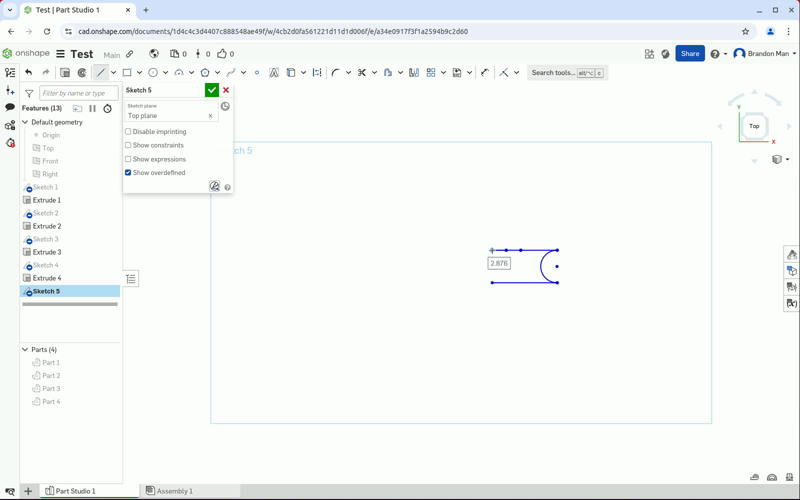
key_down(shift)
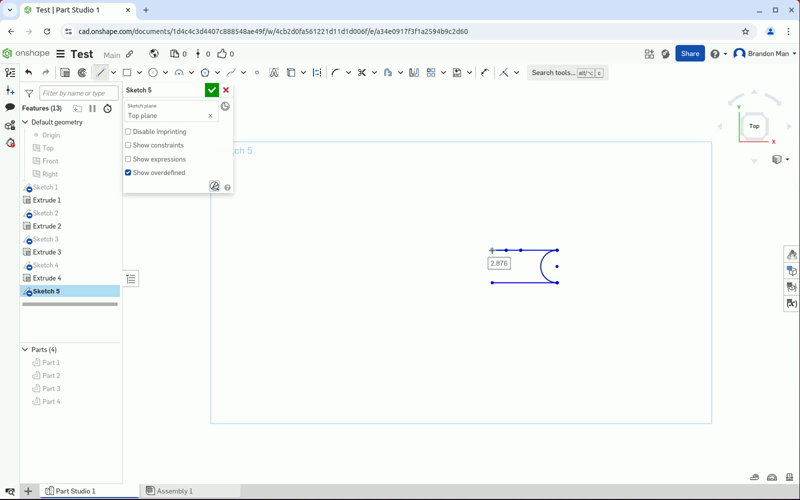
mouse_move(522, 250)
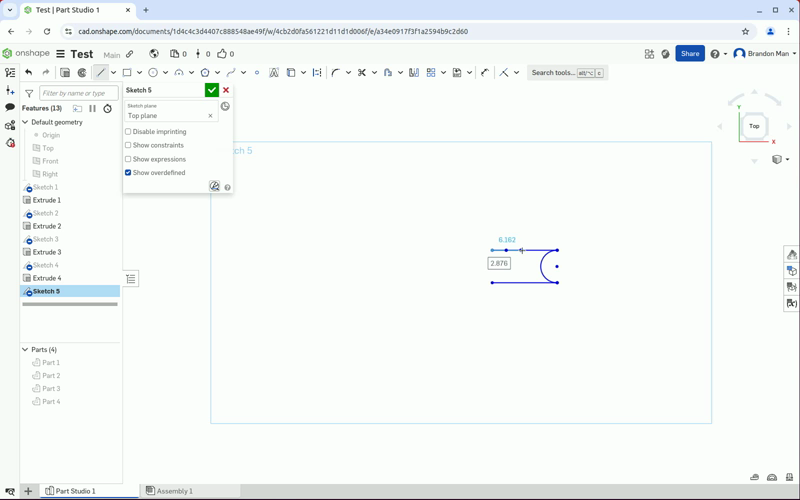
mouse_move(492, 266)
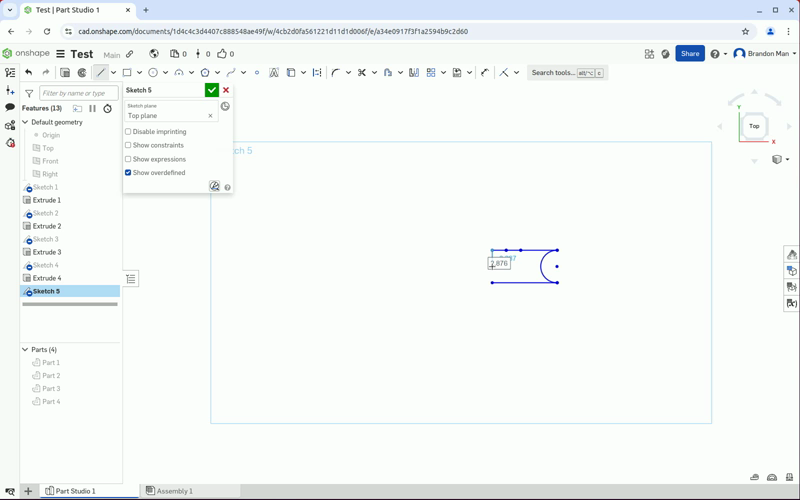
click(492, 266)
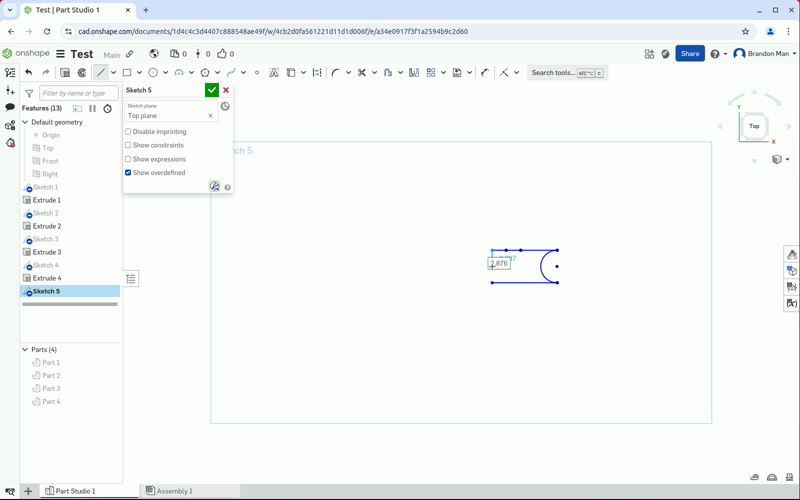
key_up(shift)
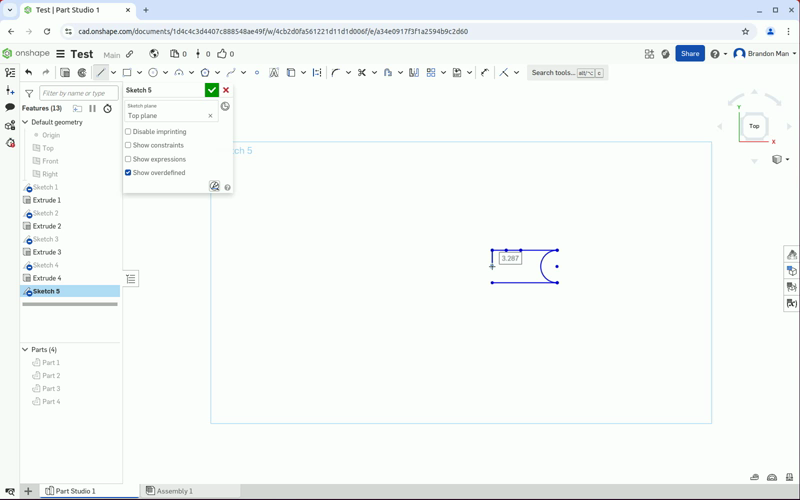
mouse_move(522, 266)
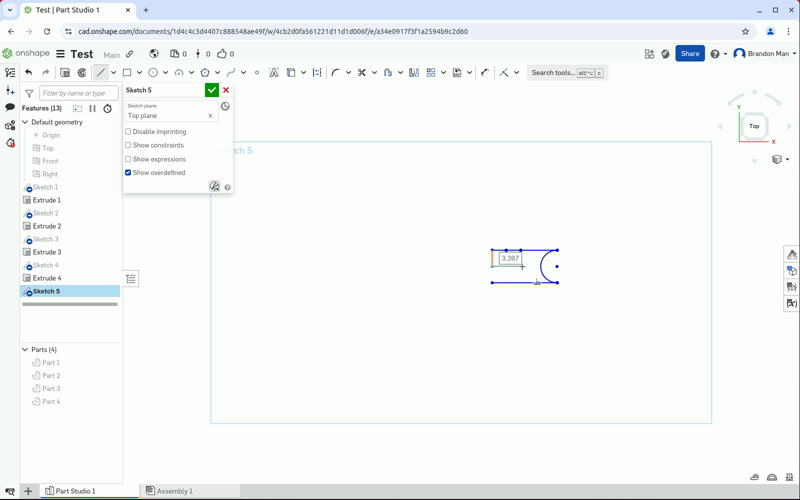
key_down(shift)
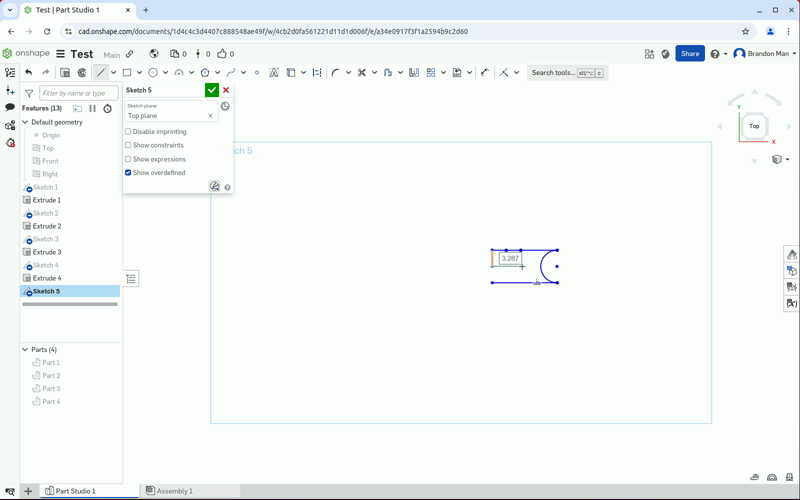
mouse_move(492, 282)
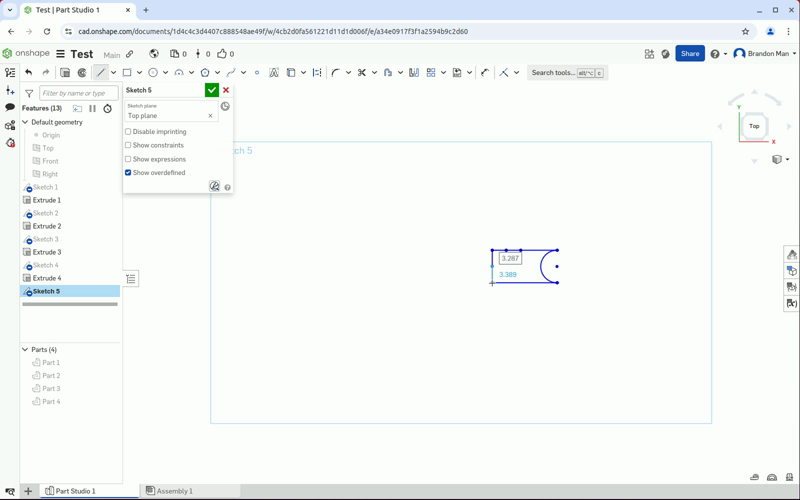
key_up(shift)
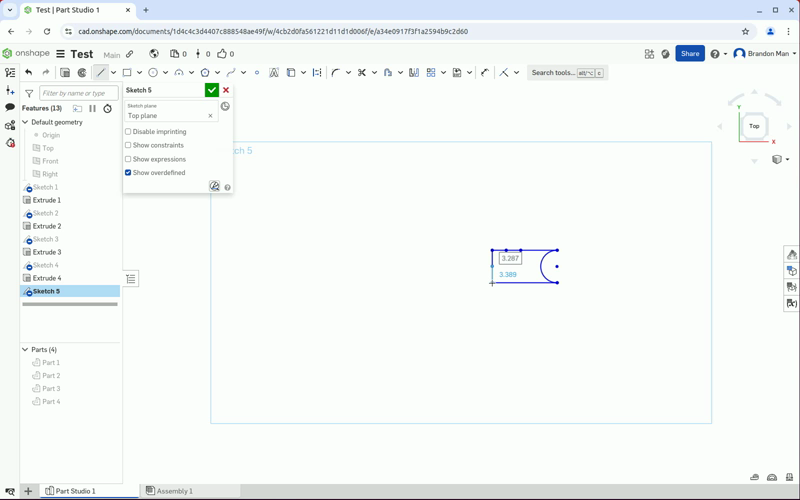
click(492, 282)
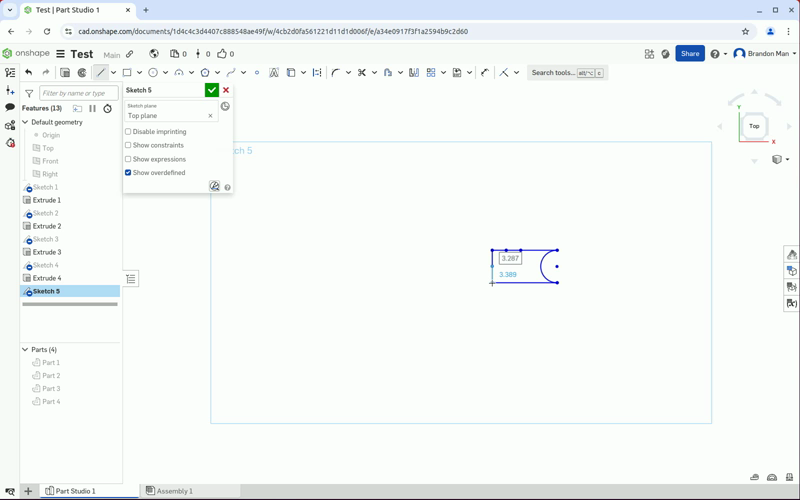
key(esc)
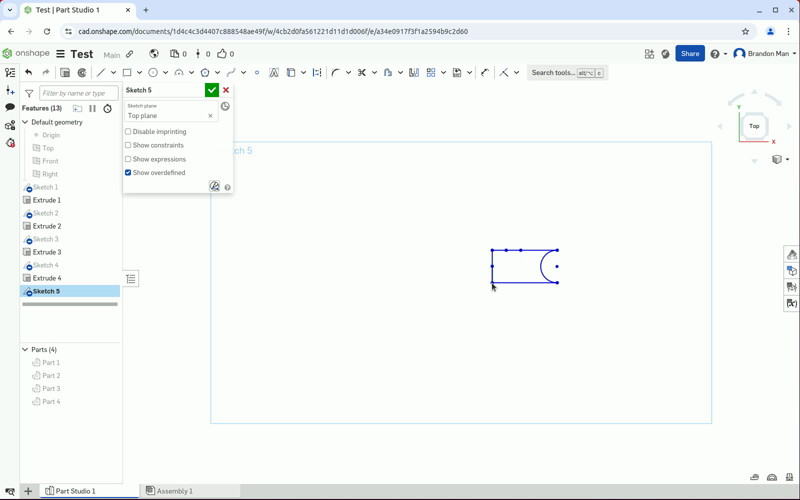
mouse_move(529, 269)
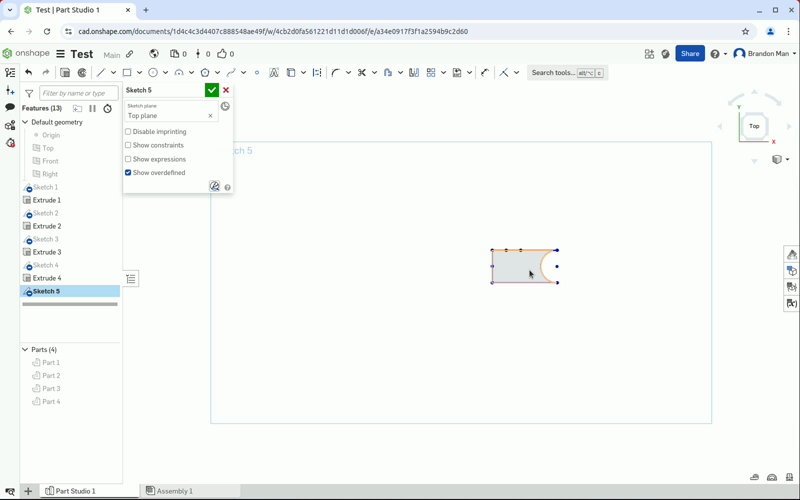
scroll(6)
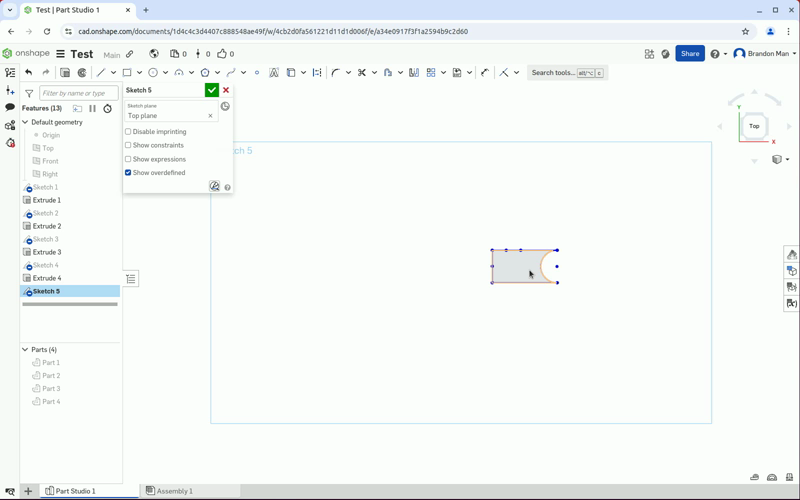
scroll(6)
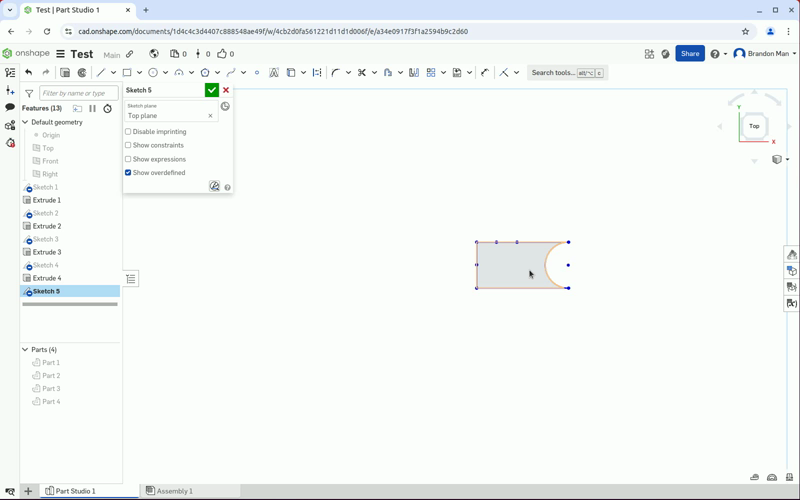
scroll(6)
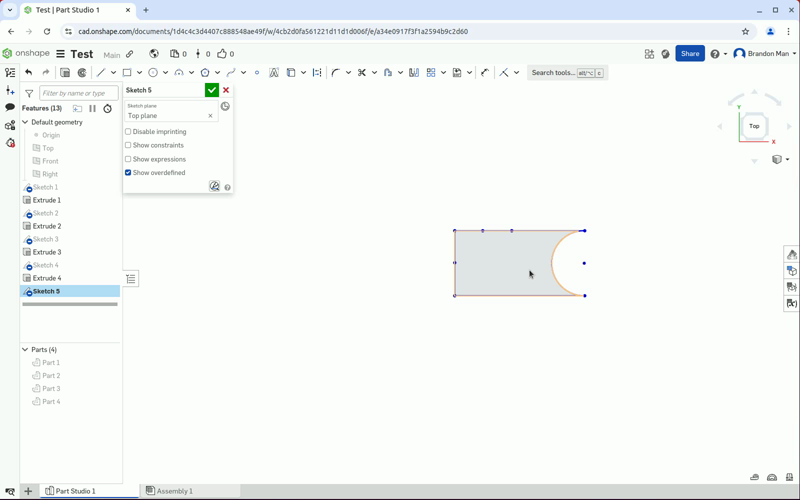
scroll(6)
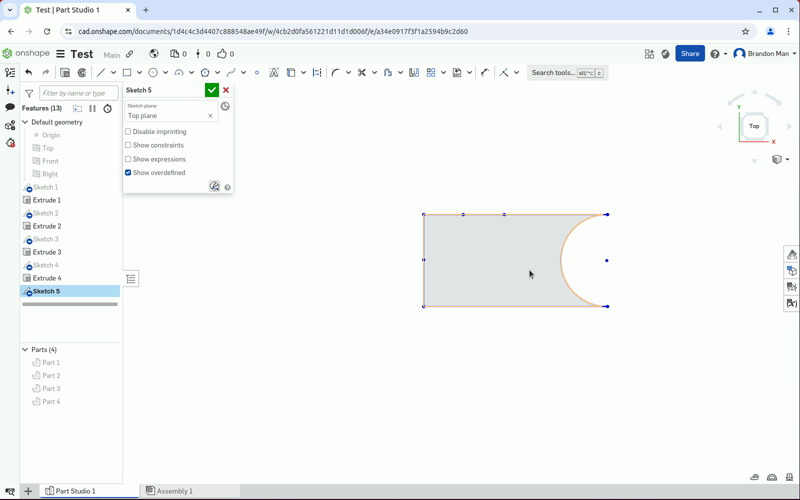
scroll(6)
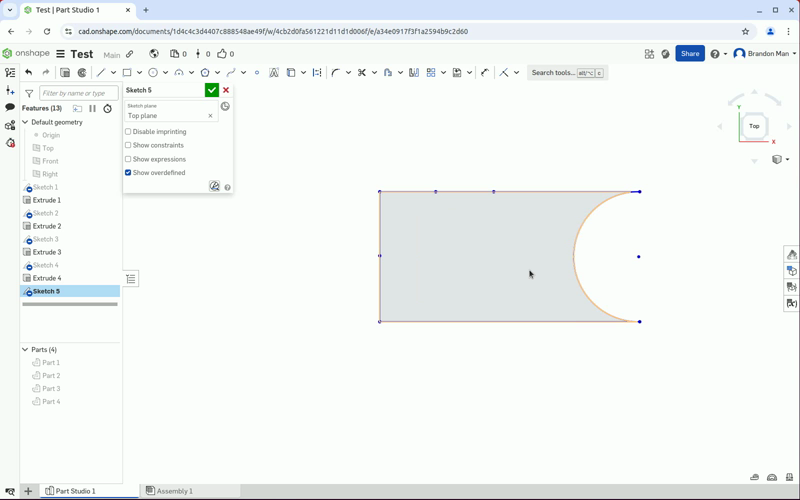
scroll(6)
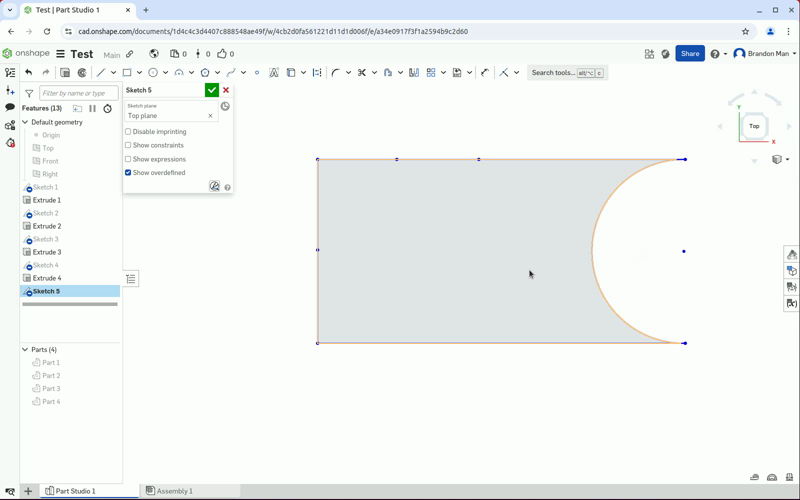
scroll(6)
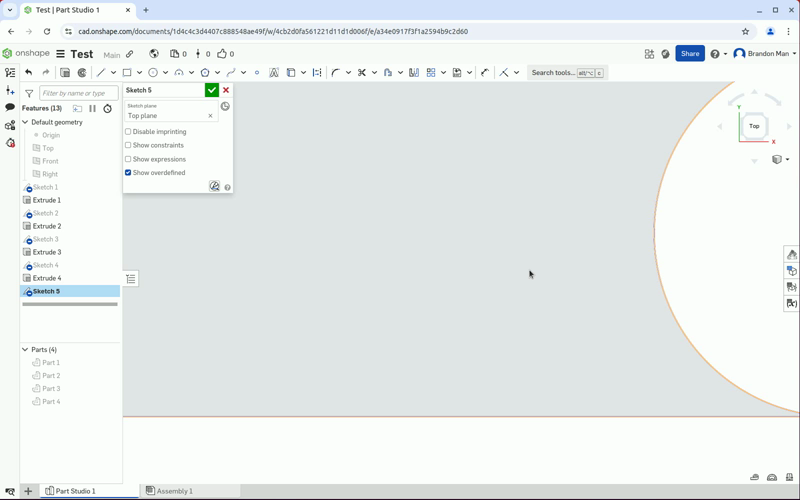
click(529, 269)
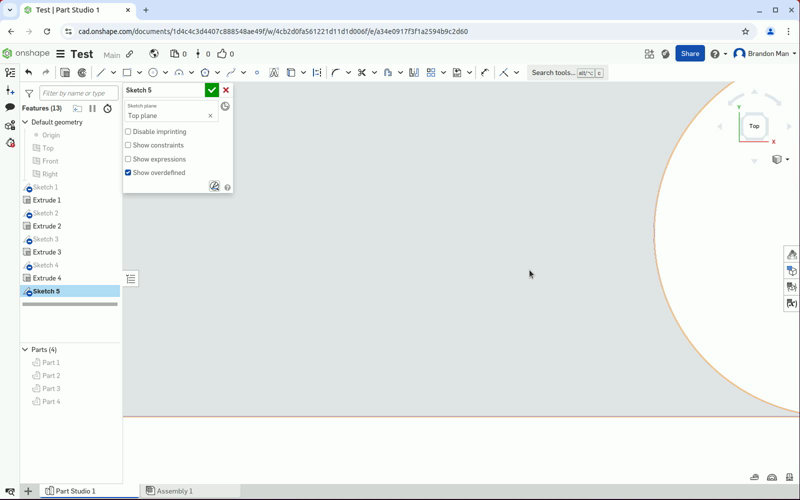
scroll(-6)
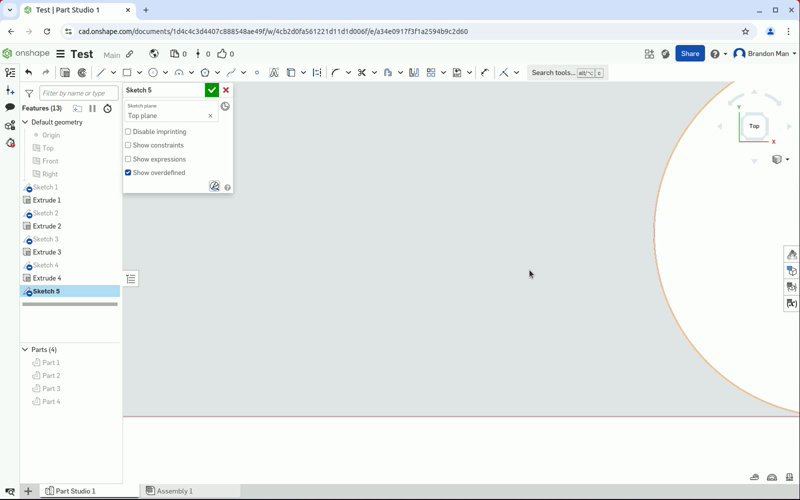
scroll(-6)
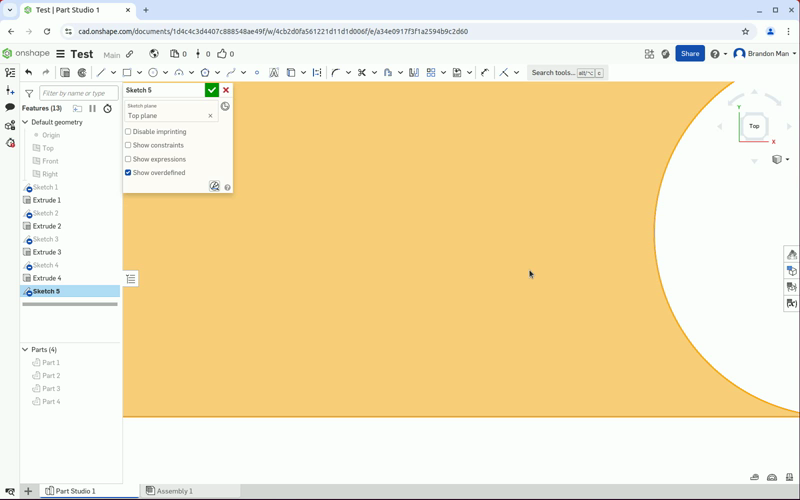
scroll(-6)
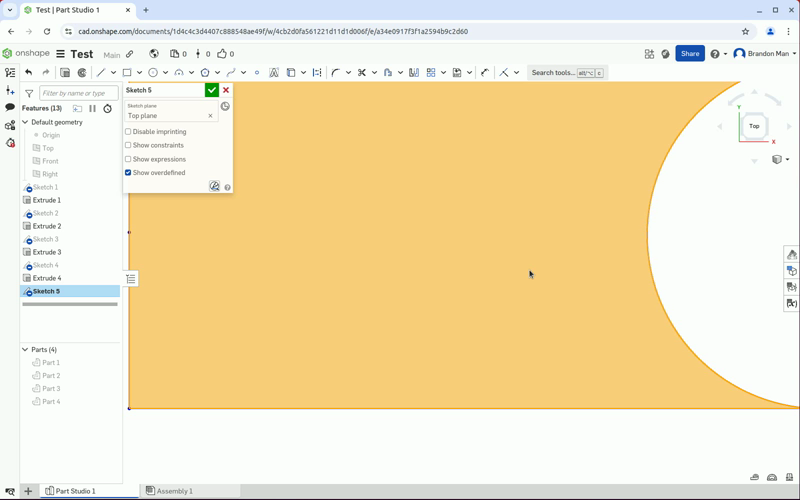
scroll(-6)
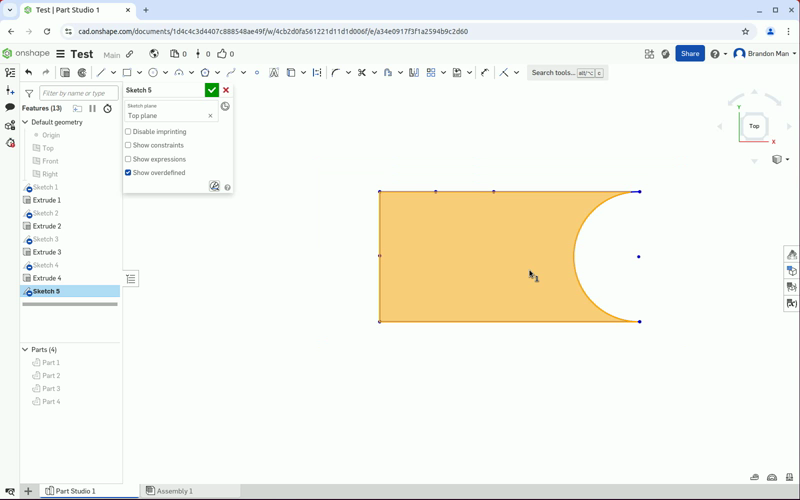
scroll(-6)
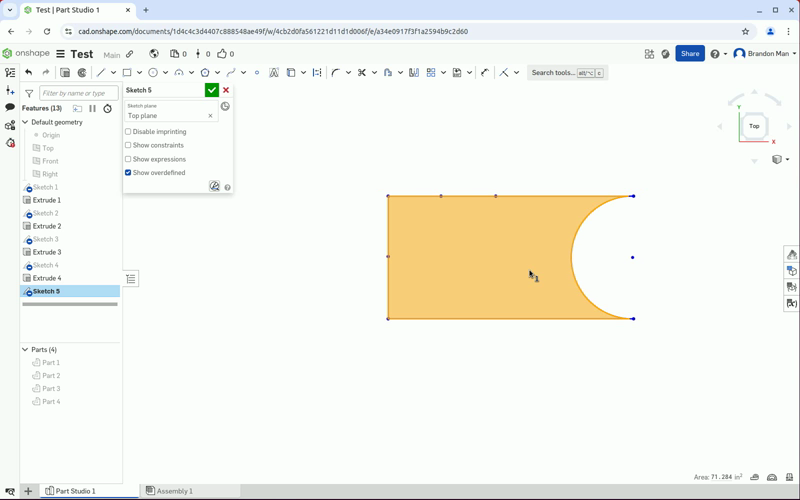
scroll(-6)
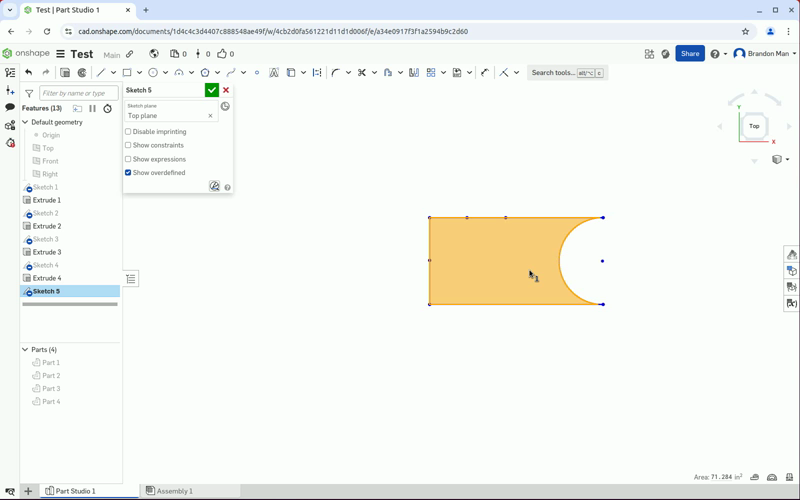
scroll(-6)
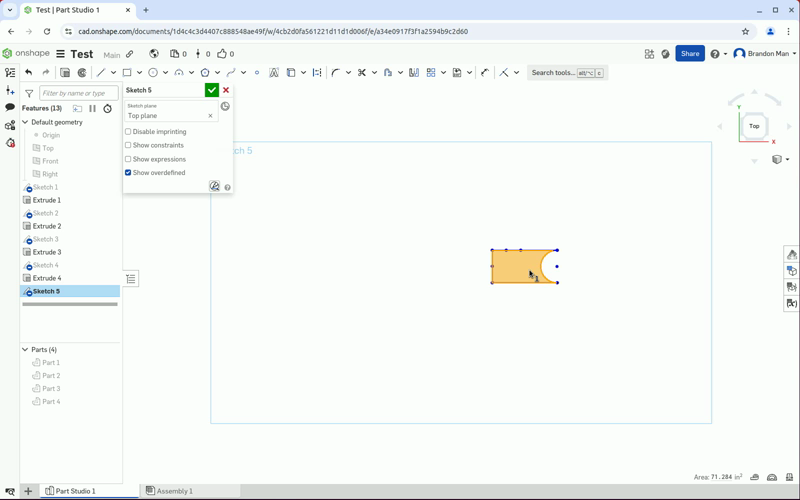
mouse_move(73, 352)
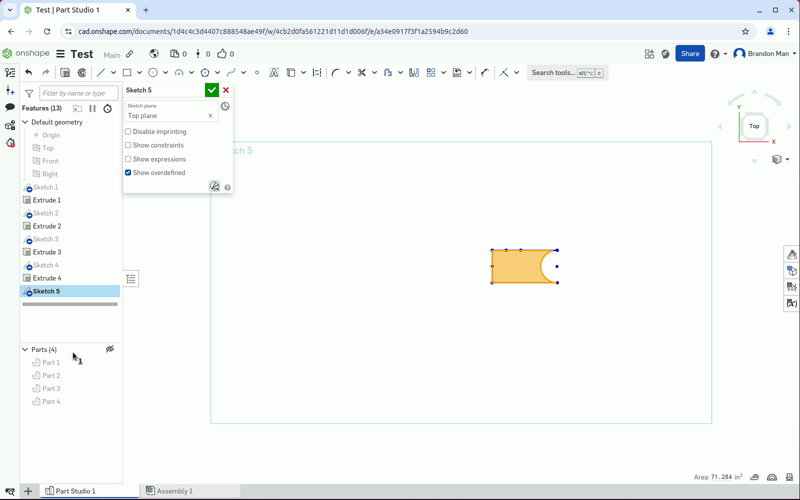
key(shift+y)
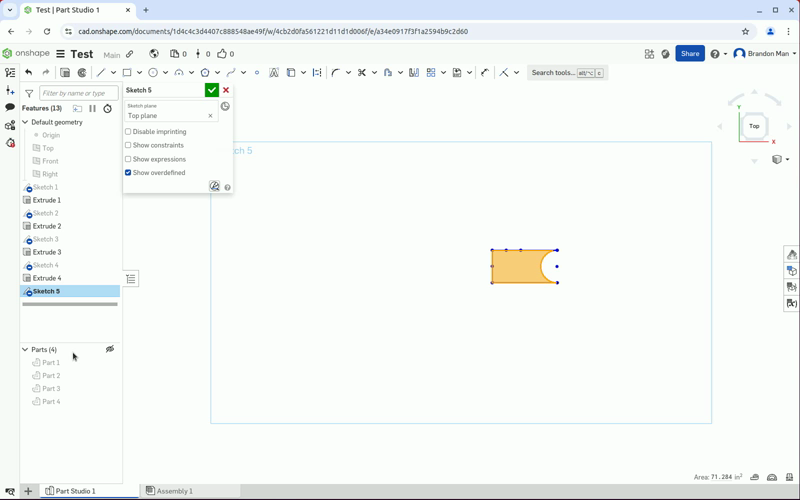
key(shift+e)
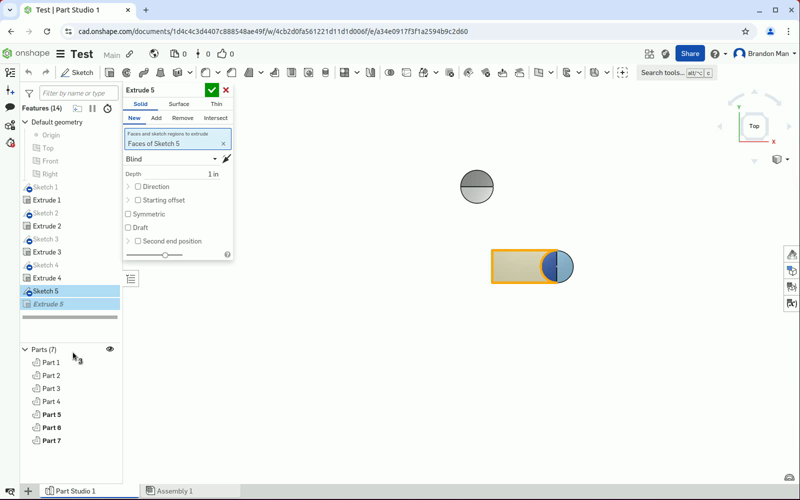
mouse_move(143, 106)
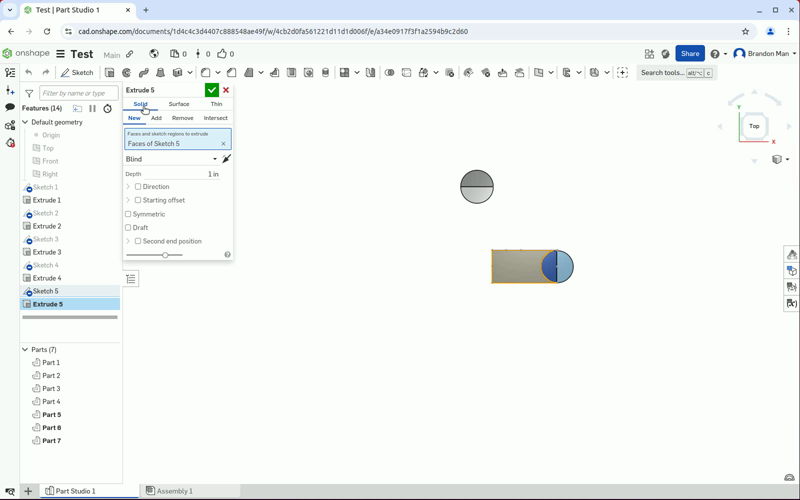
click(143, 106)
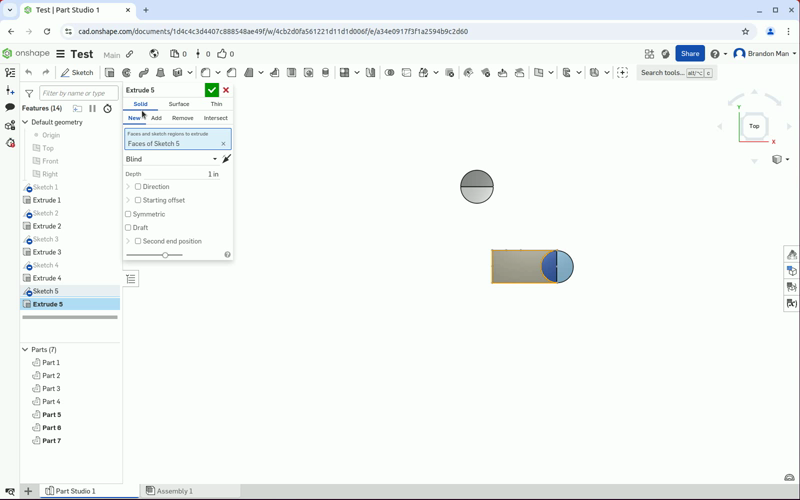
mouse_move(137, 120)
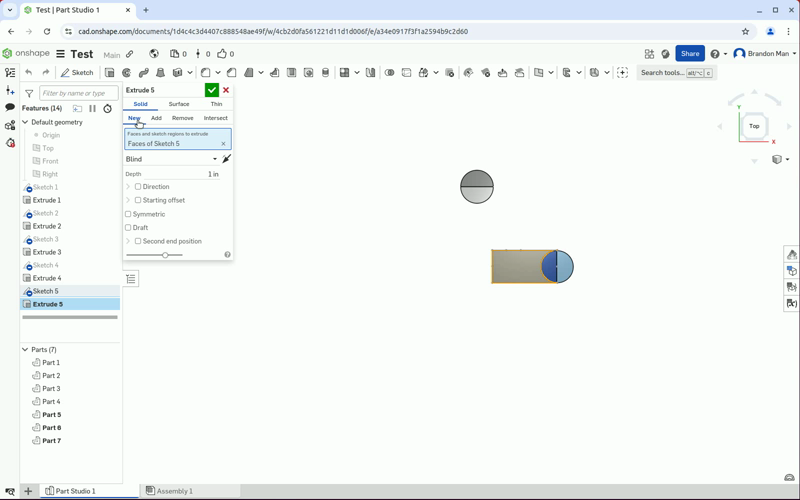
click(137, 120)
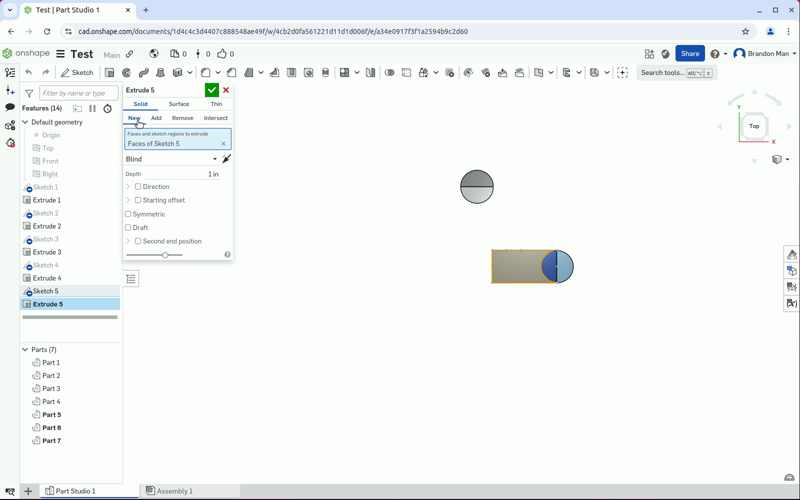
key(tab, 4)
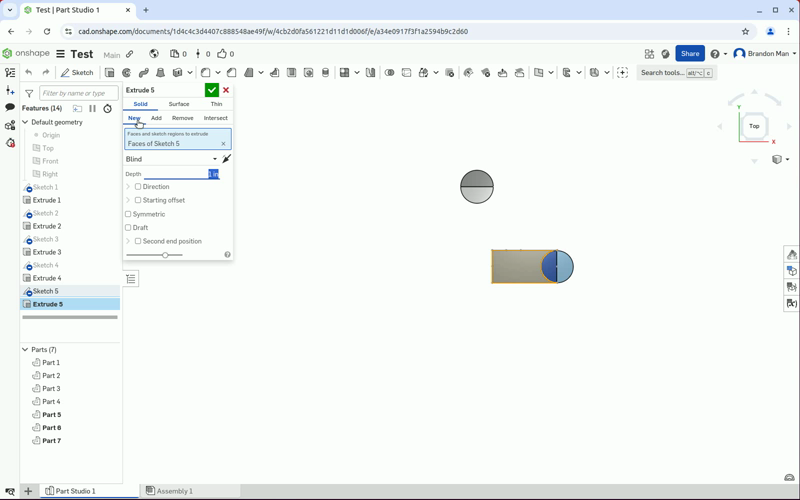
text(13.239)
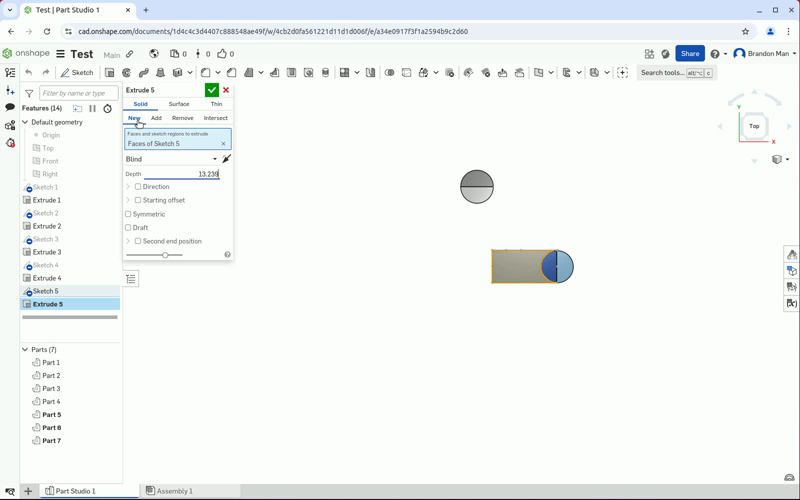
key(enter)
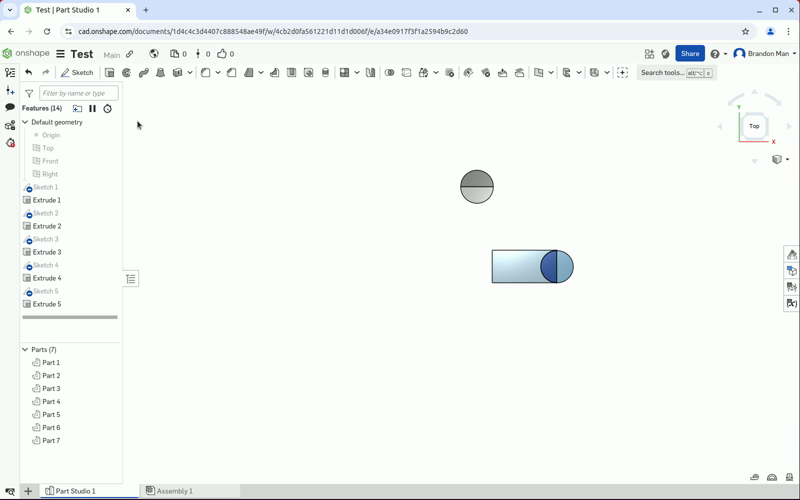
key(shift+h)
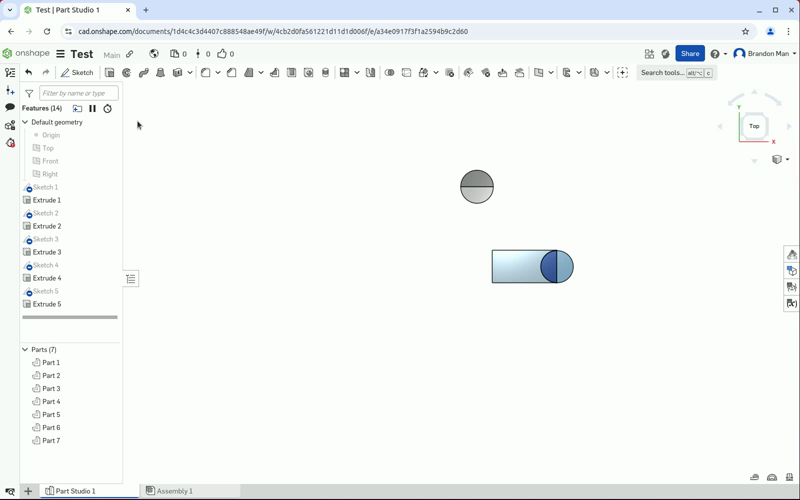
key(shift+h)
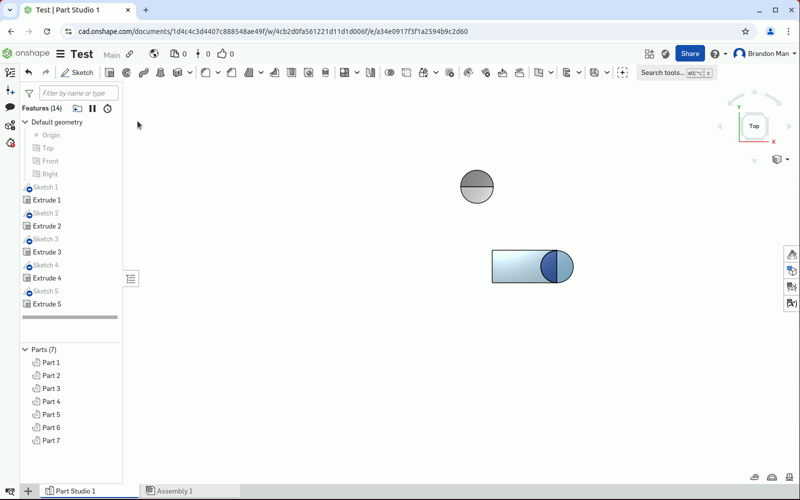
mouse_move(73, 189)
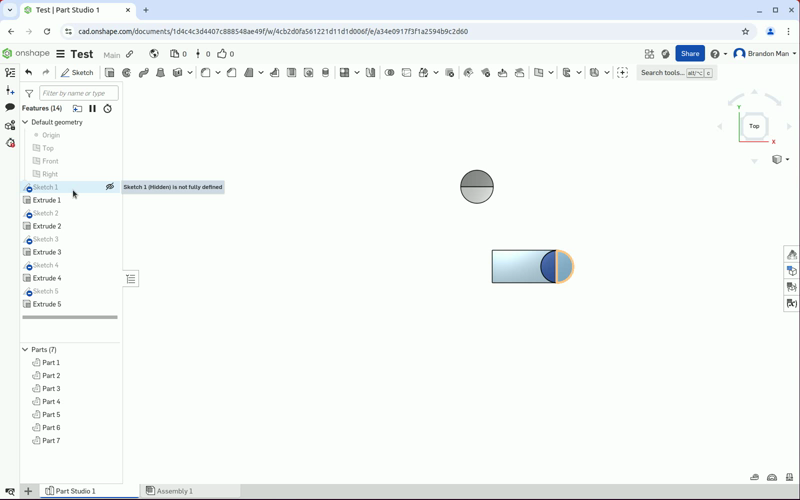
click(73, 189)
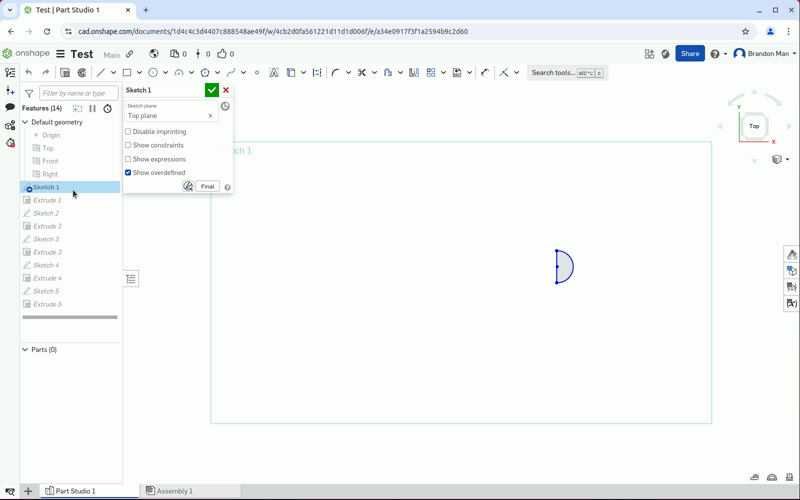
mouse_move(229, 92)
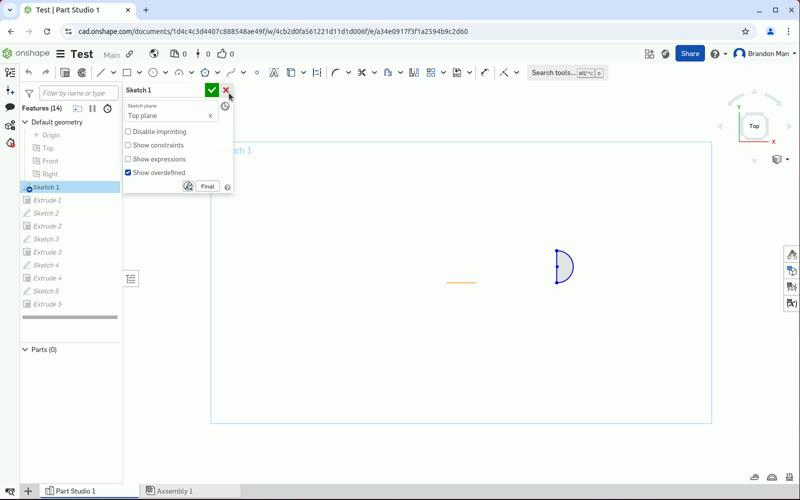
click(229, 92)
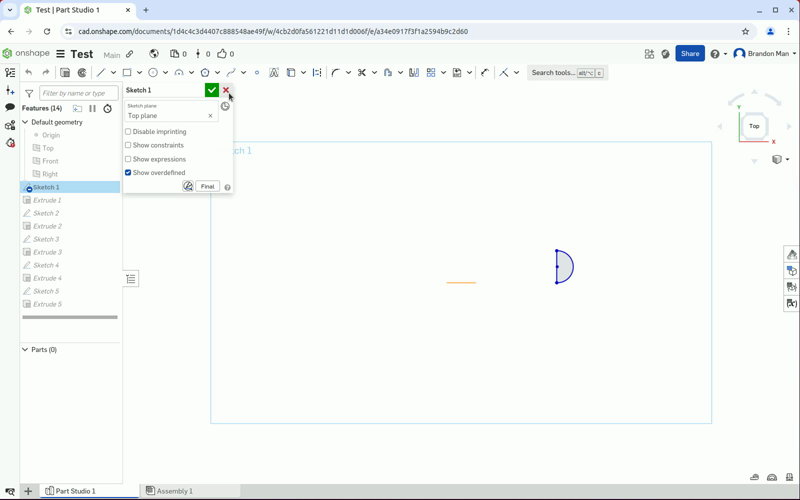
key(shift+s)
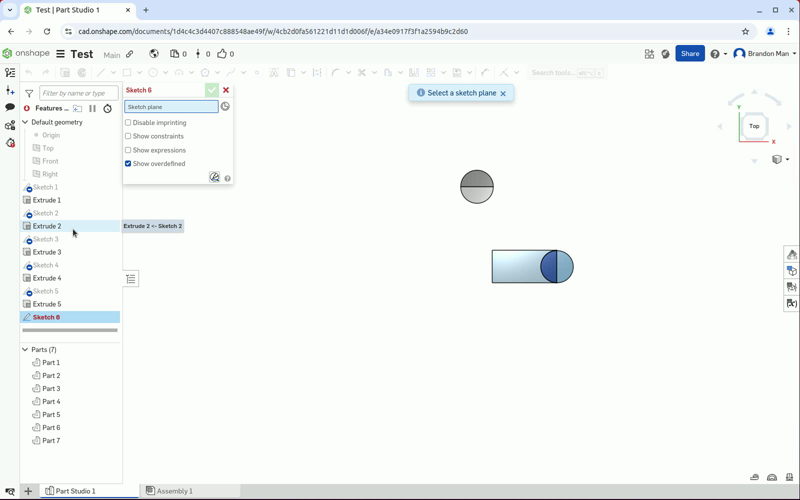
scroll(3)
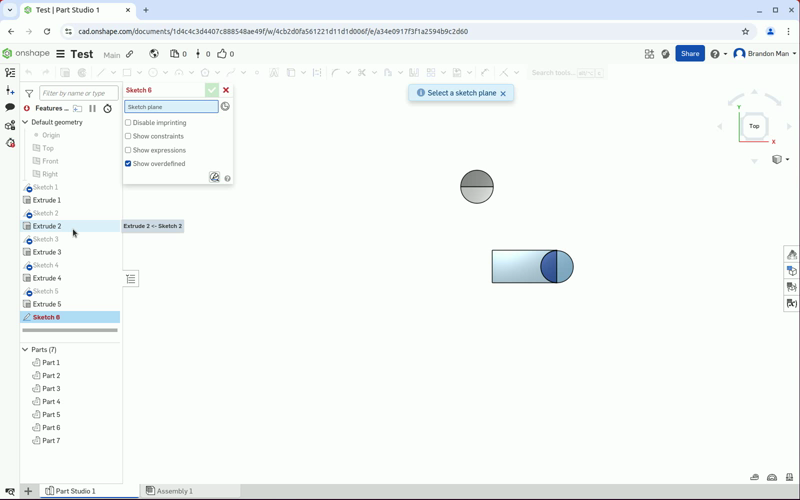
mouse_move(73, 150)
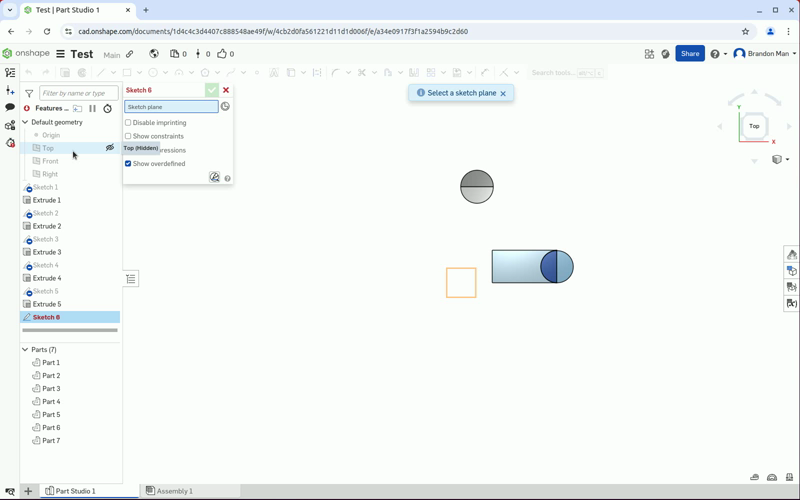
click(73, 150)
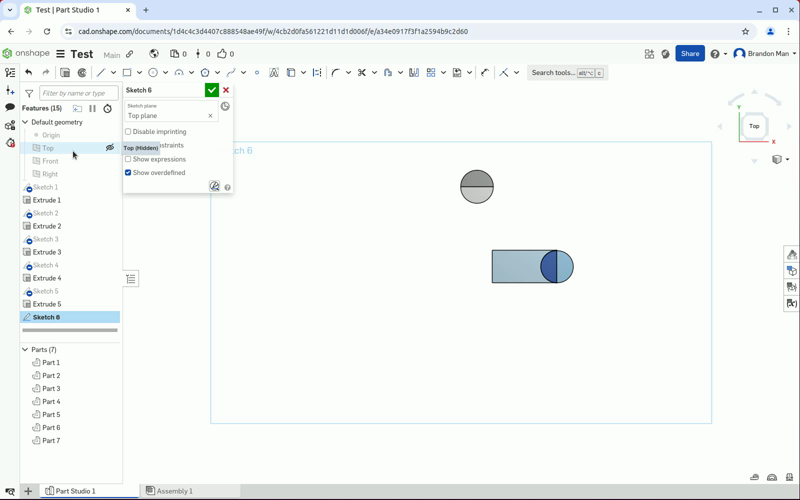
mouse_move(73, 352)
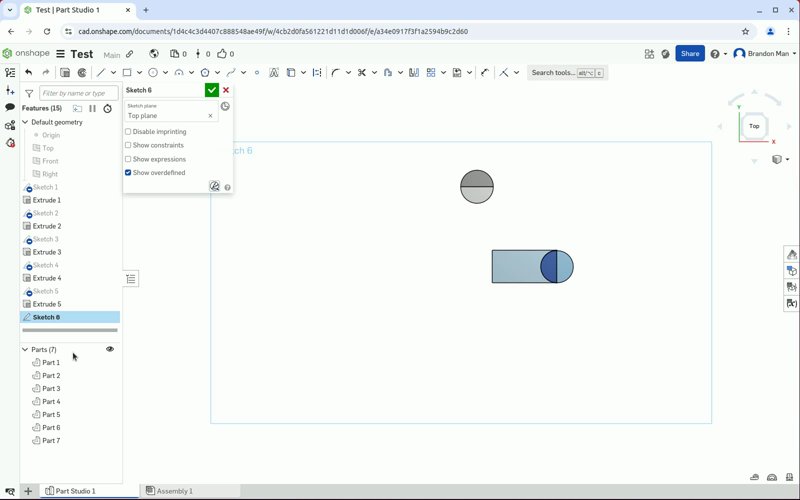
key(y)
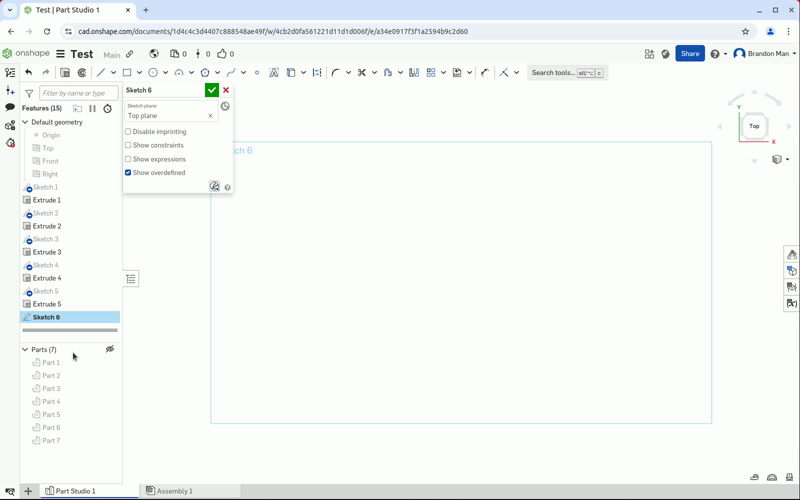
key(l)
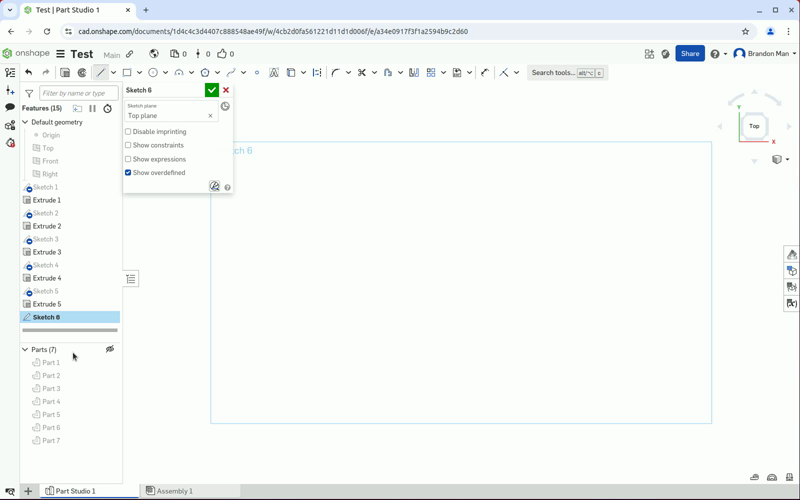
key_down(shift)
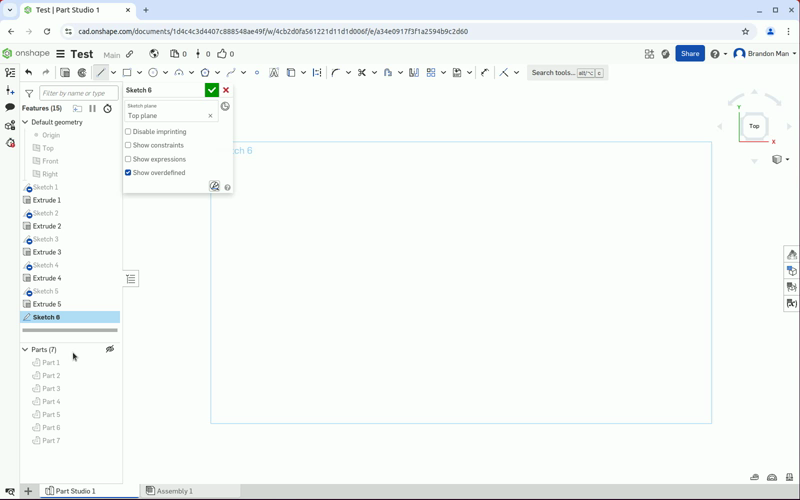
mouse_move(460, 251)
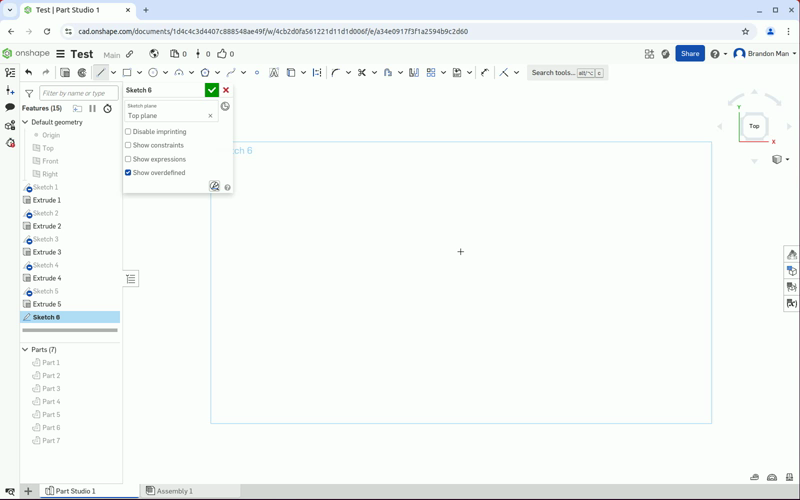
click(460, 251)
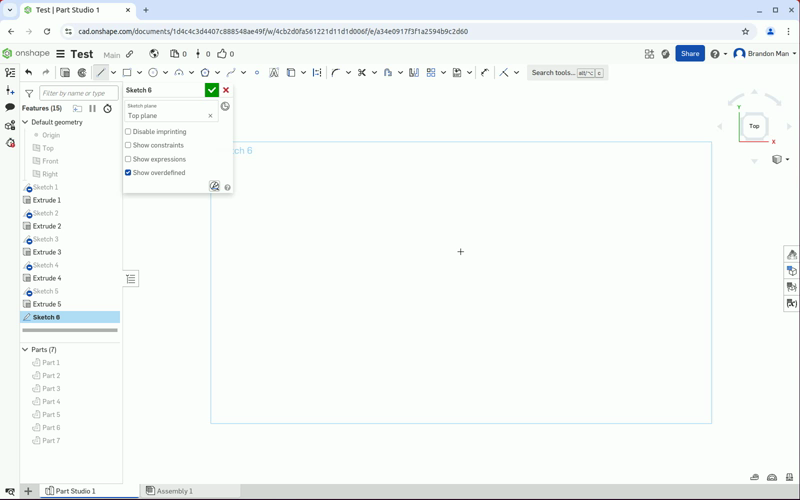
key_up(shift)
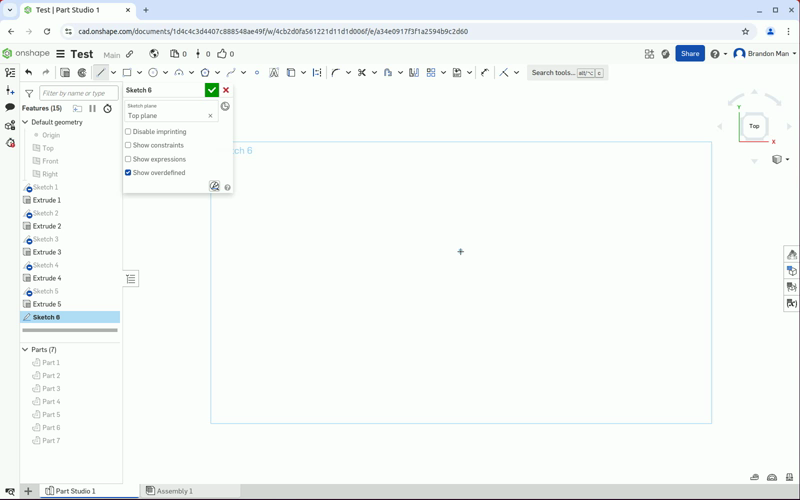
key_down(shift)
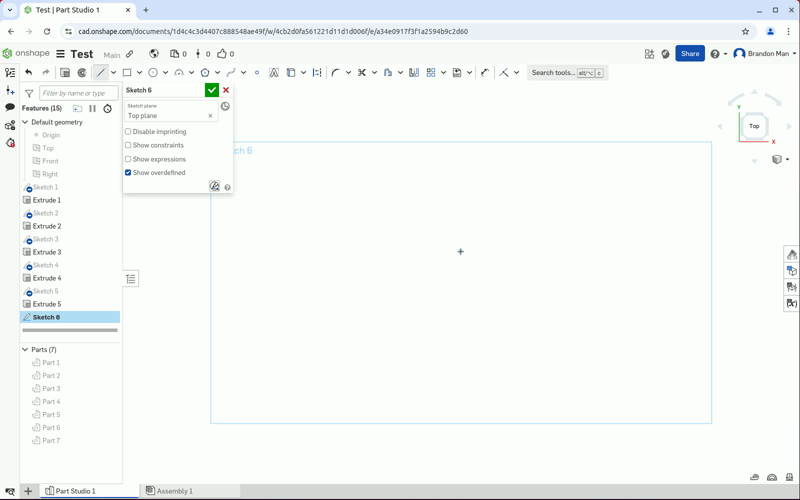
mouse_move(490, 251)
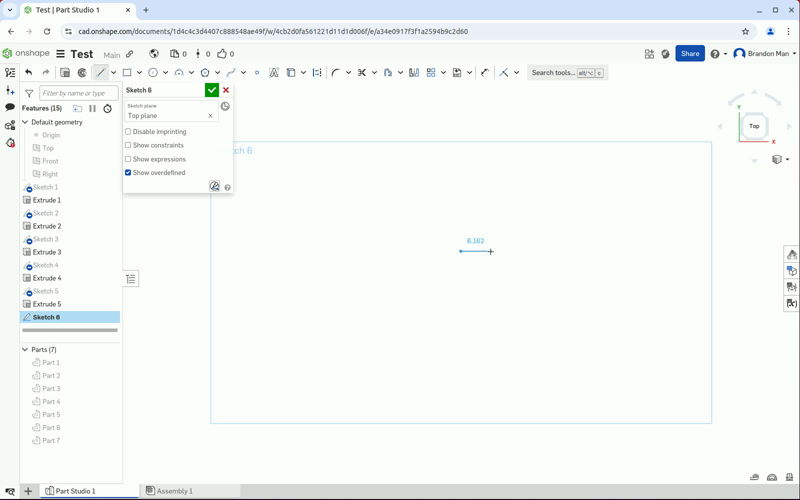
mouse_move(477, 251)
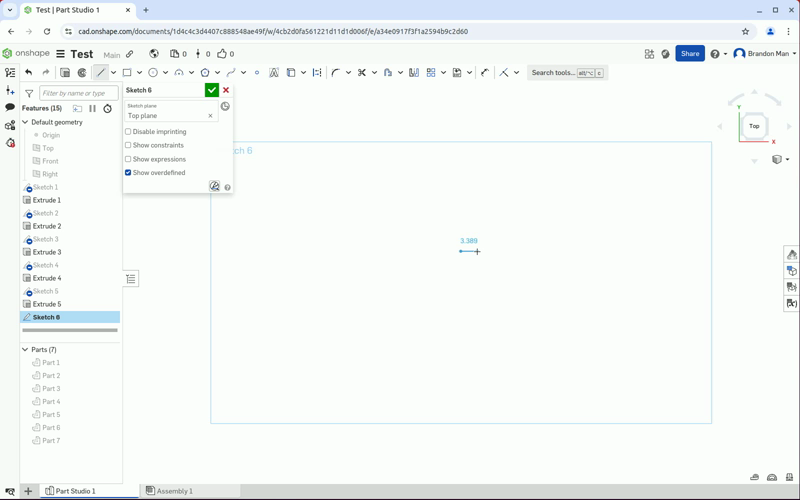
click(477, 251)
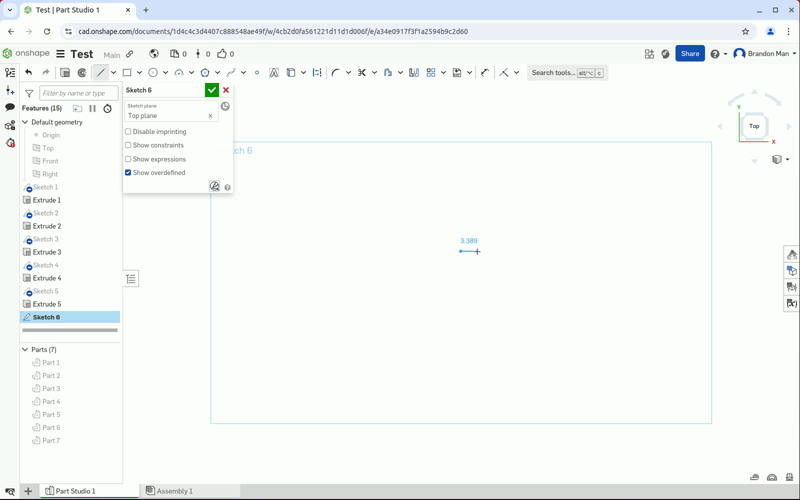
key_up(shift)
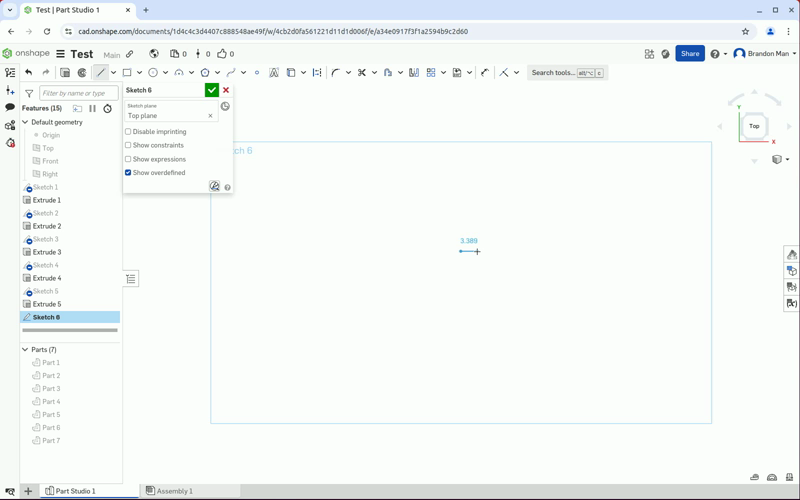
key_down(shift)
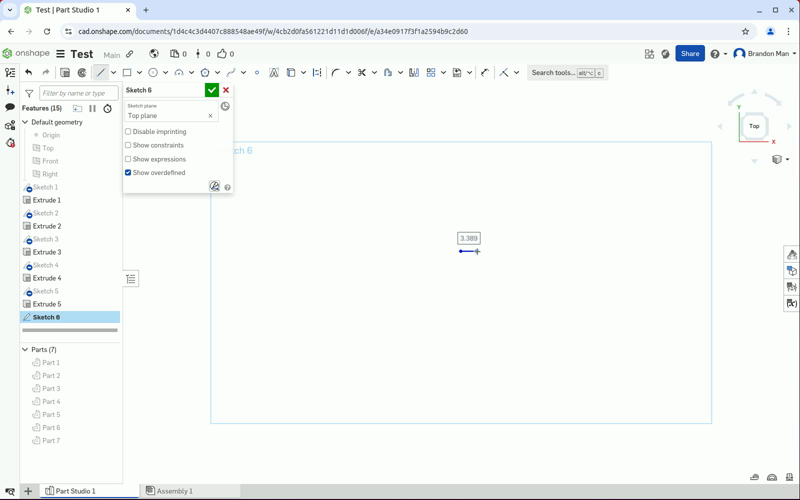
mouse_move(507, 251)
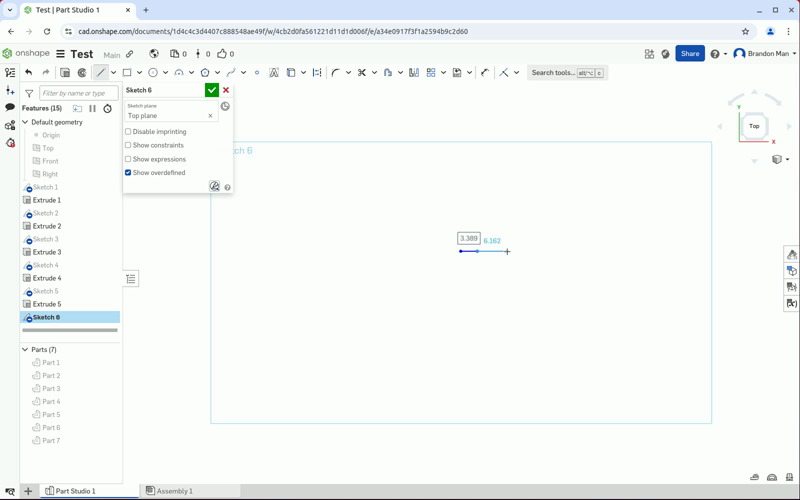
mouse_move(493, 251)
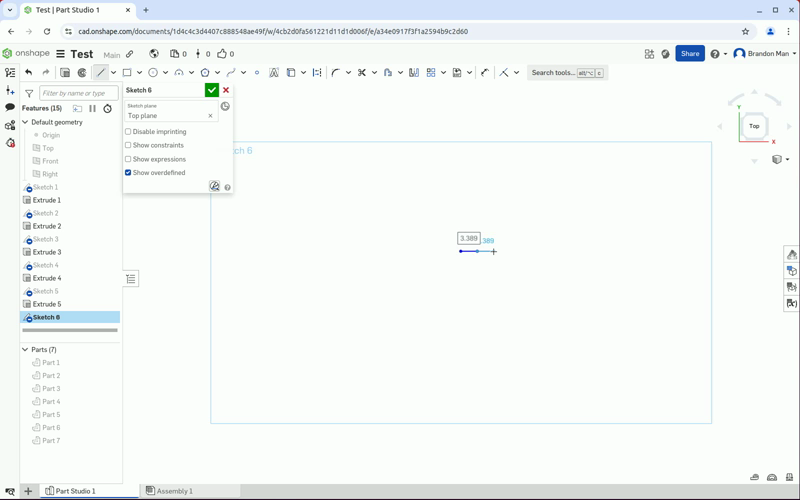
click(493, 251)
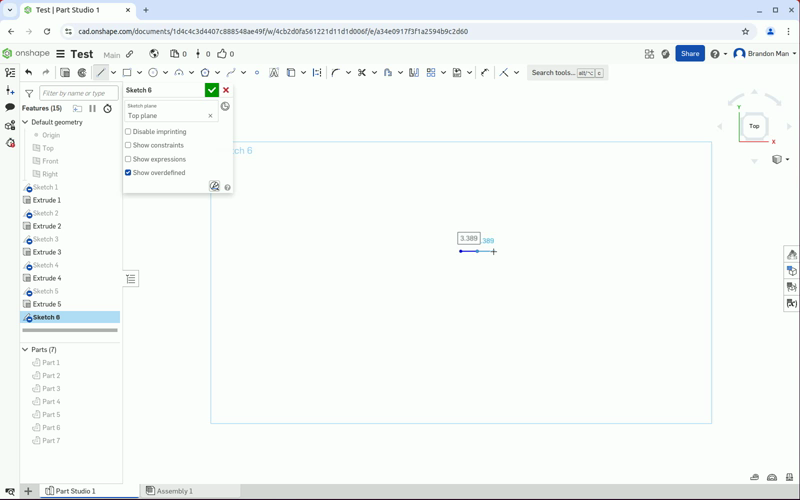
key_up(shift)
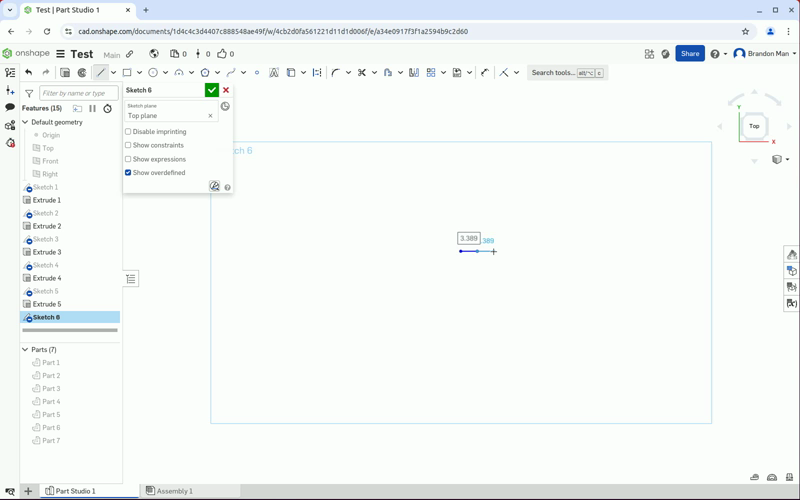
key_down(shift)
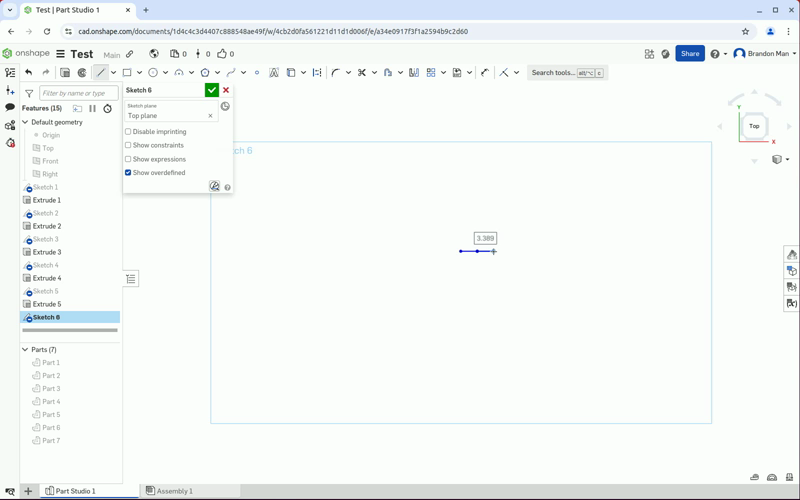
mouse_move(523, 251)
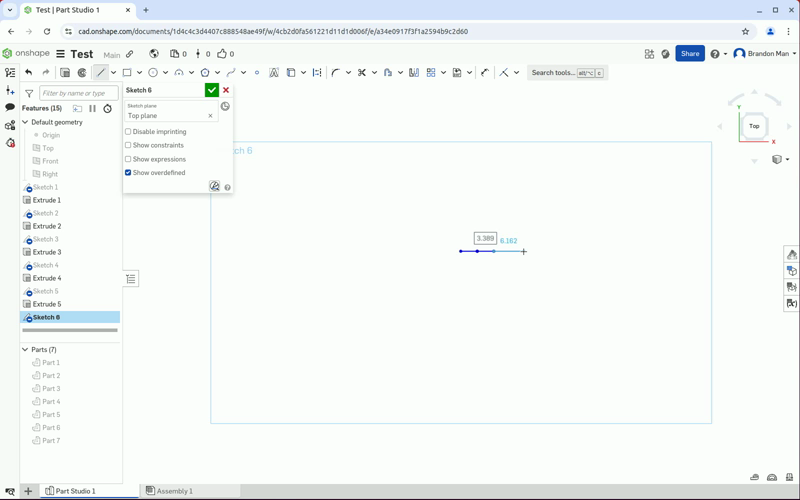
mouse_move(493, 234)
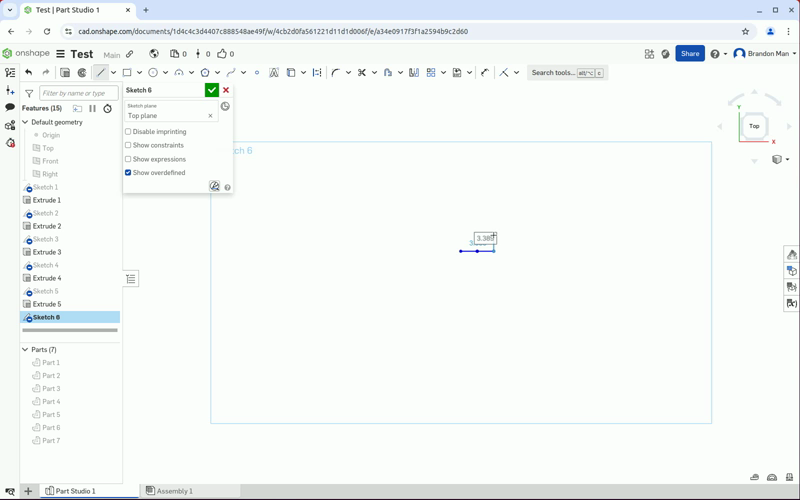
click(493, 234)
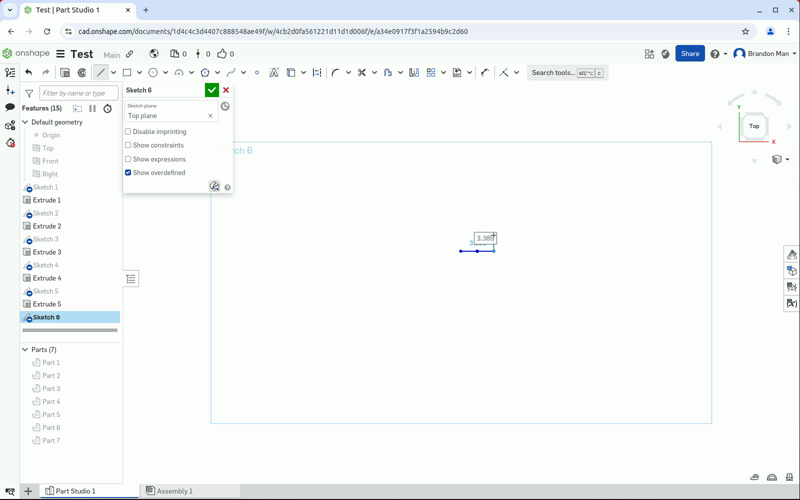
key_up(shift)
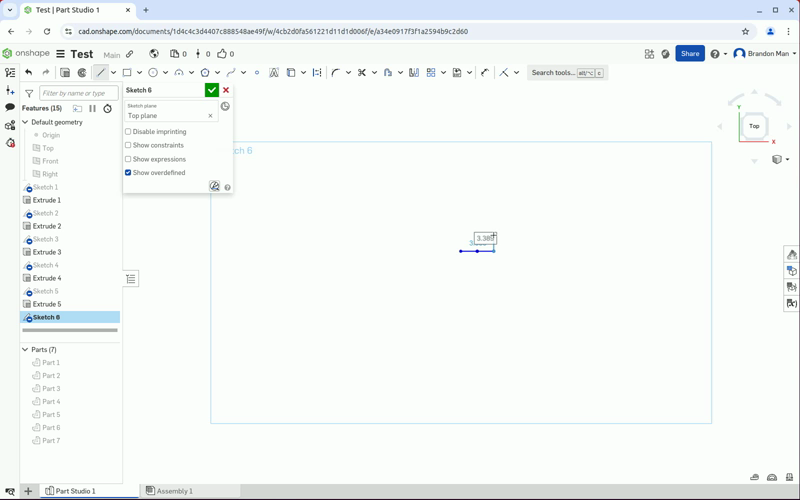
key_down(shift)
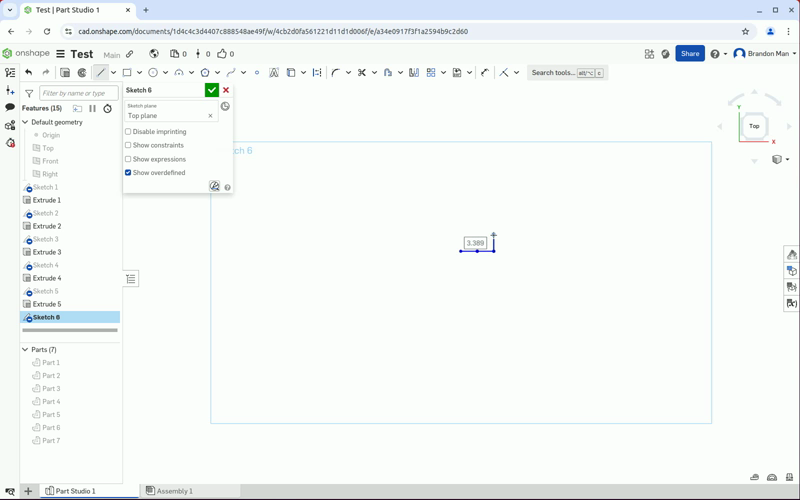
mouse_move(523, 234)
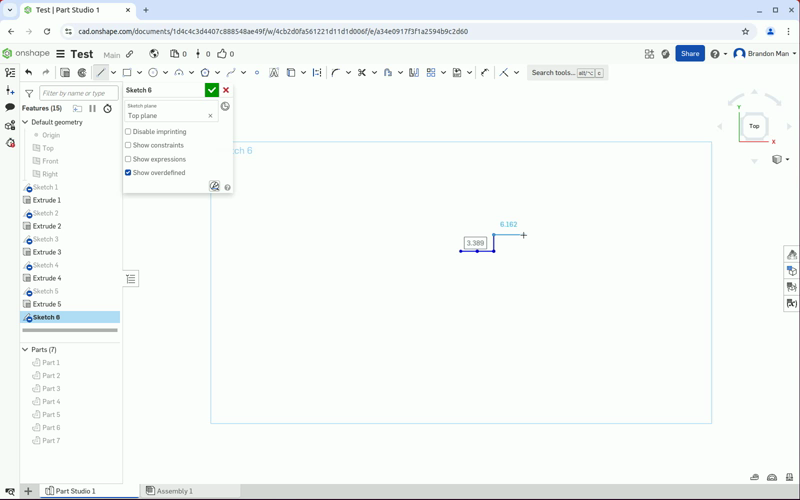
mouse_move(493, 186)
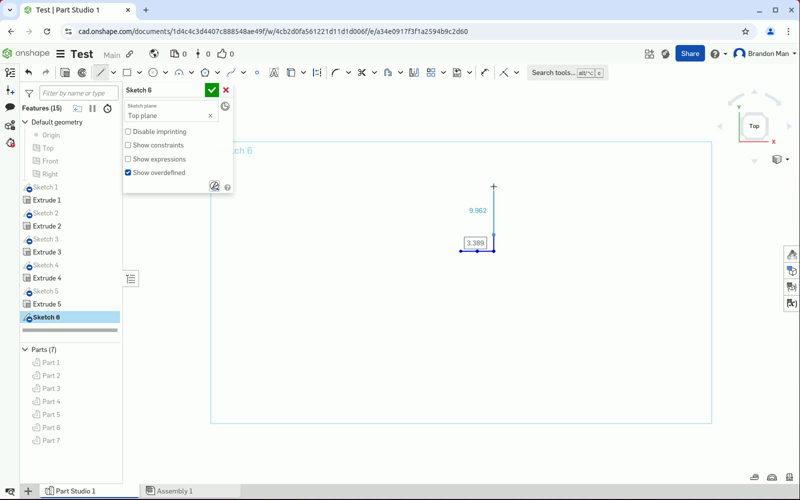
click(493, 186)
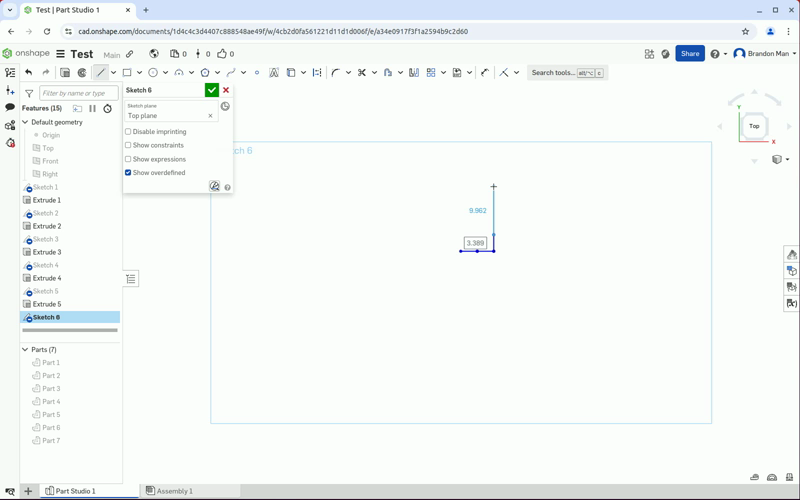
key_up(shift)
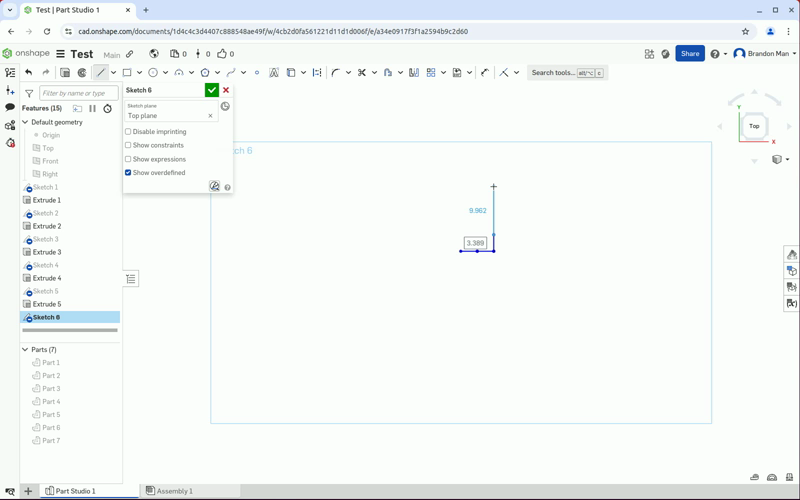
key(esc)
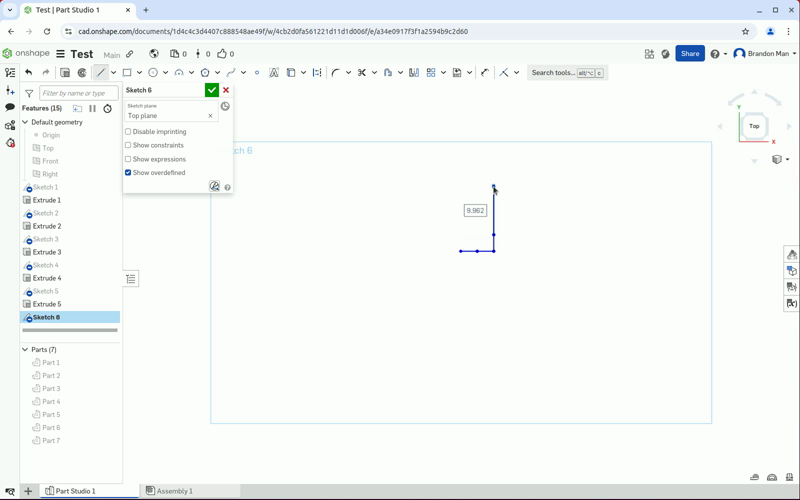
key(a)
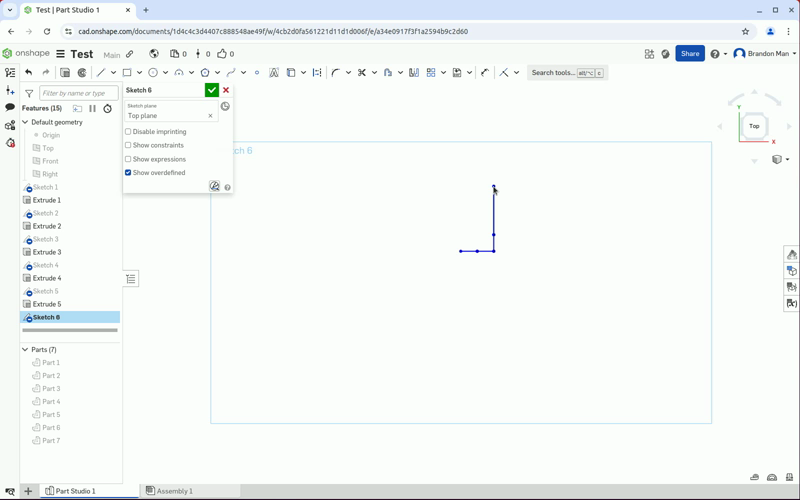
mouse_move(493, 186)
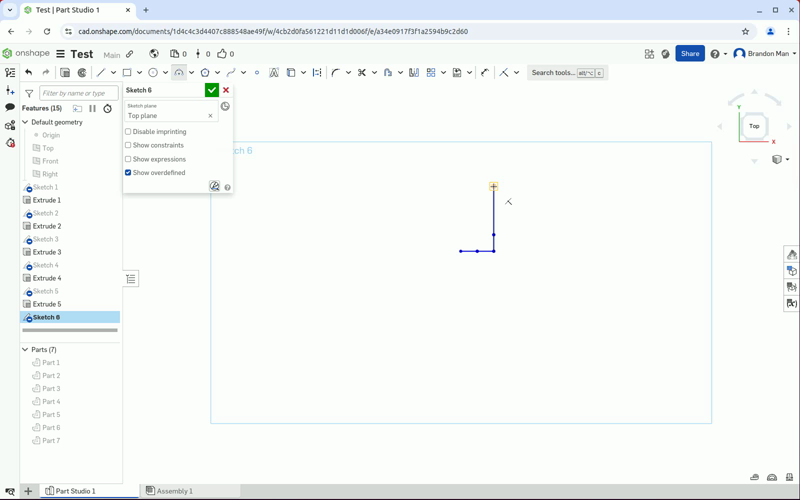
click(493, 186)
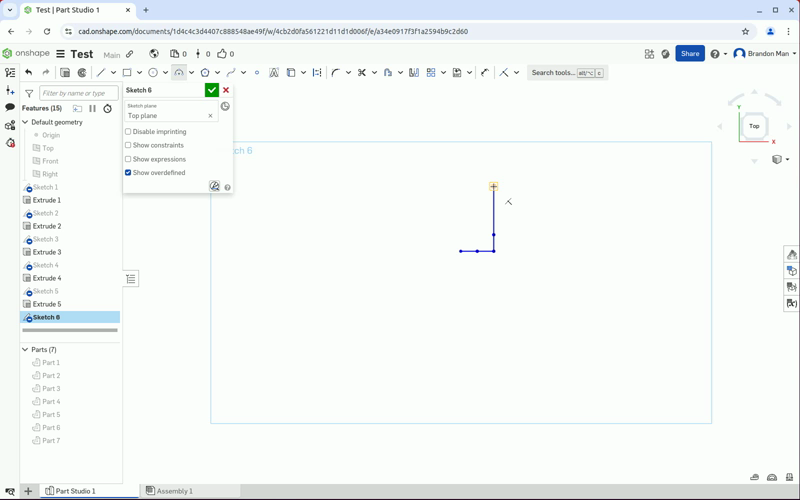
key_down(shift)
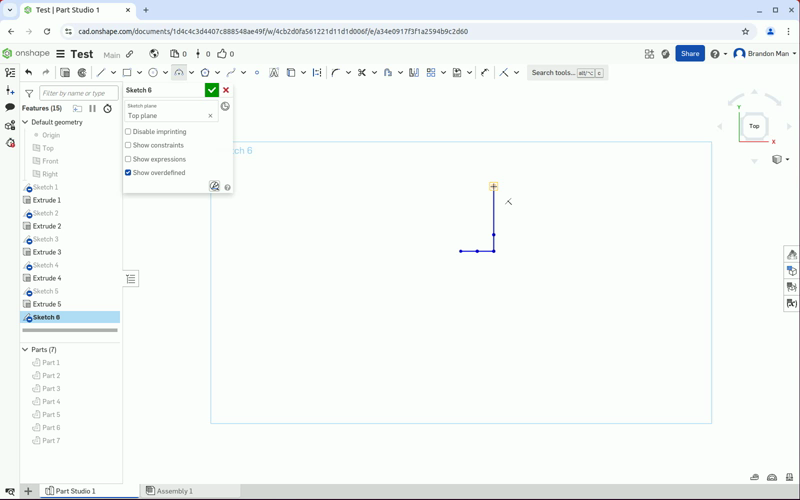
mouse_move(460, 186)
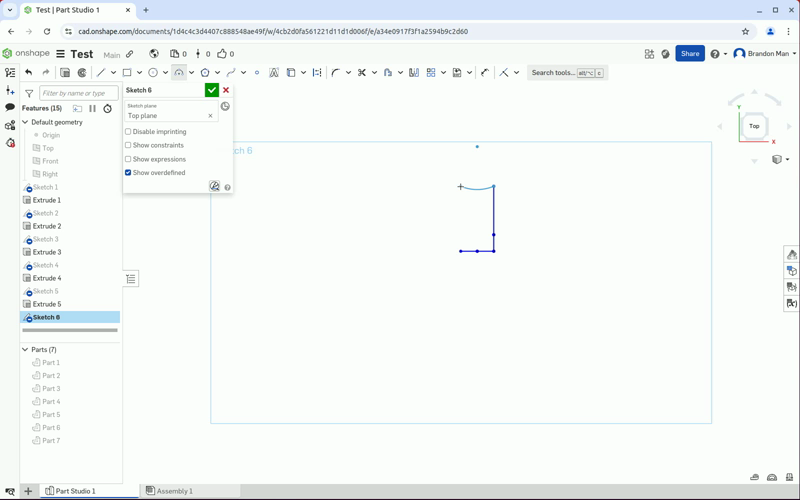
click(460, 186)
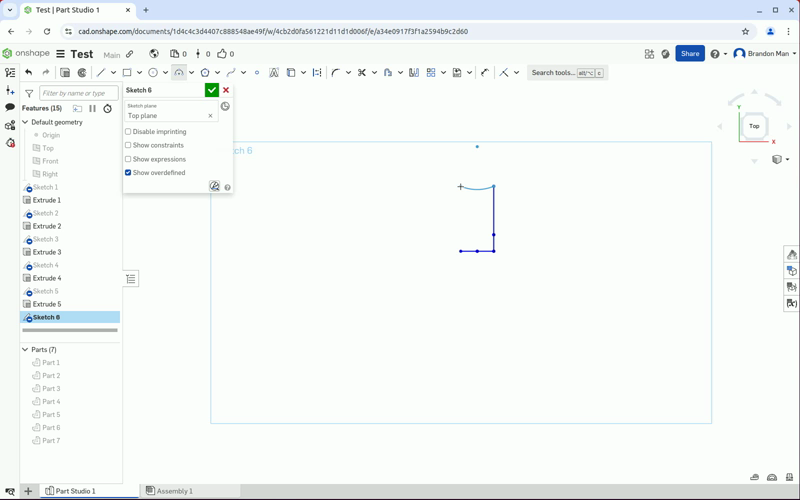
mouse_move(477, 202)
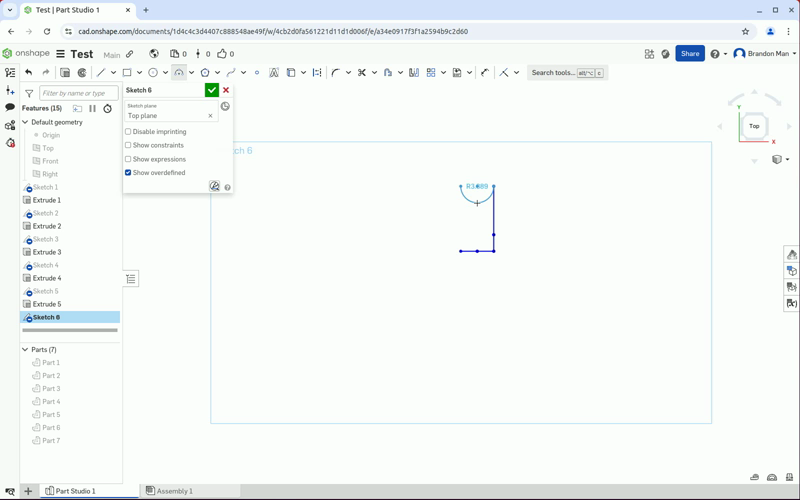
click(477, 202)
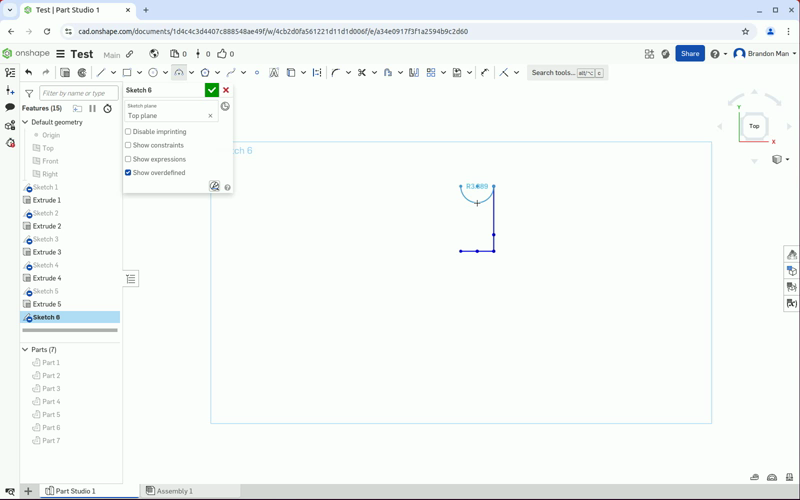
key_up(shift)
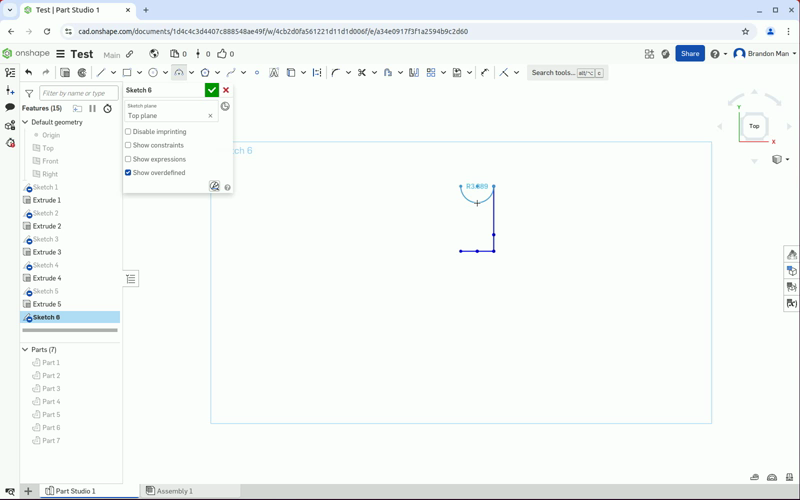
key(esc)
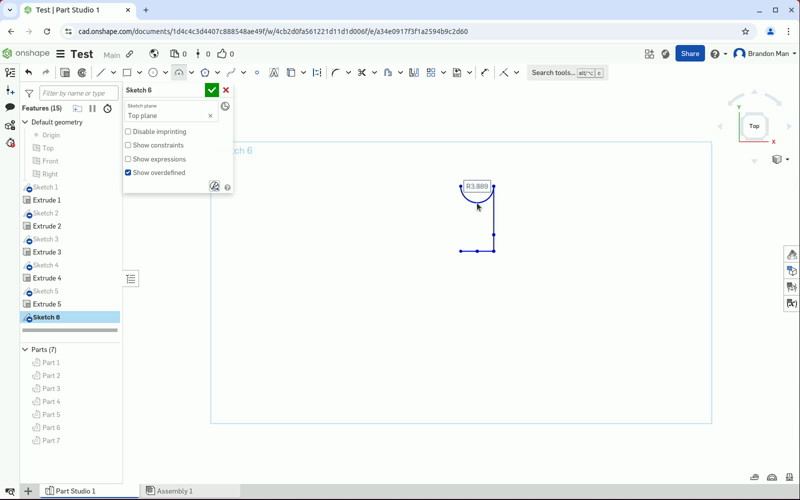
key(l)
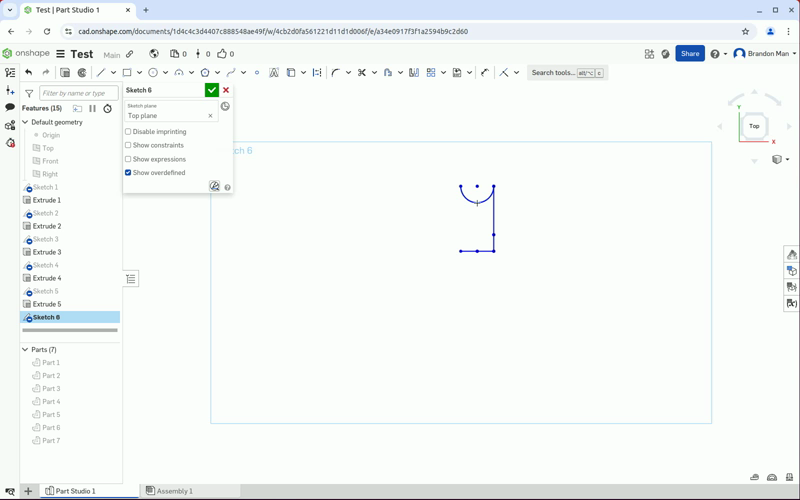
mouse_move(460, 186)
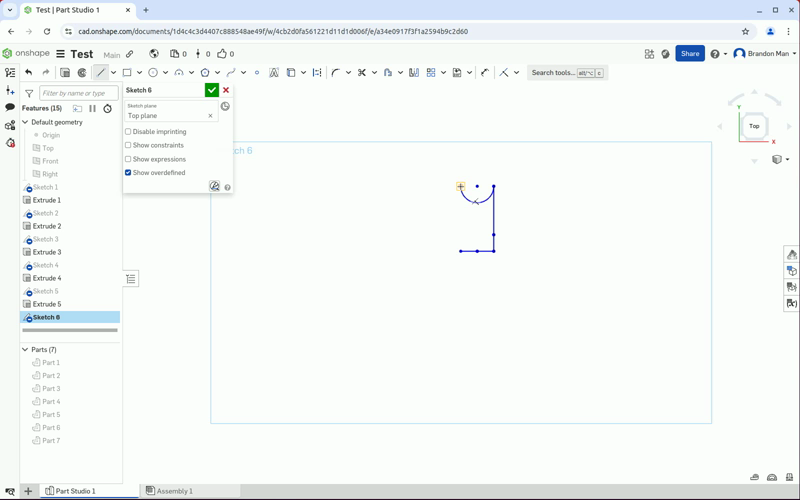
click(460, 186)
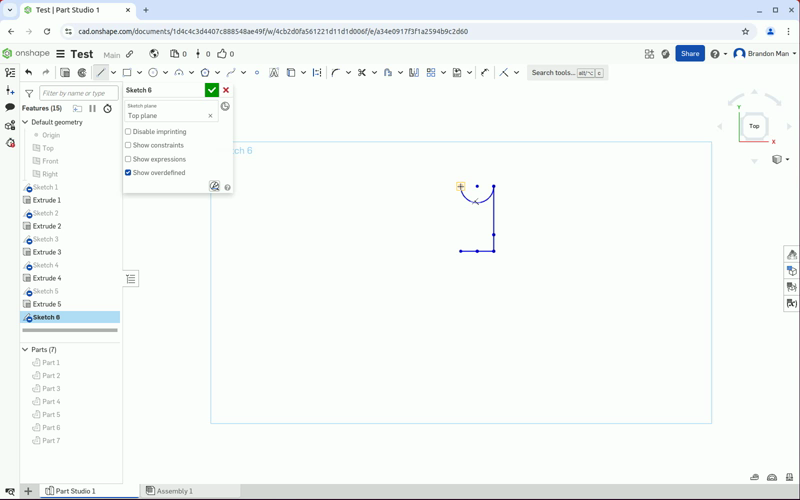
key_down(shift)
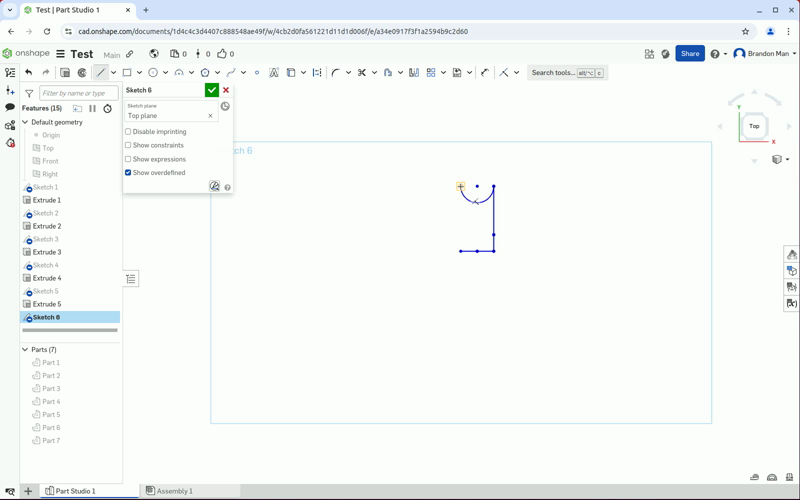
mouse_move(460, 251)
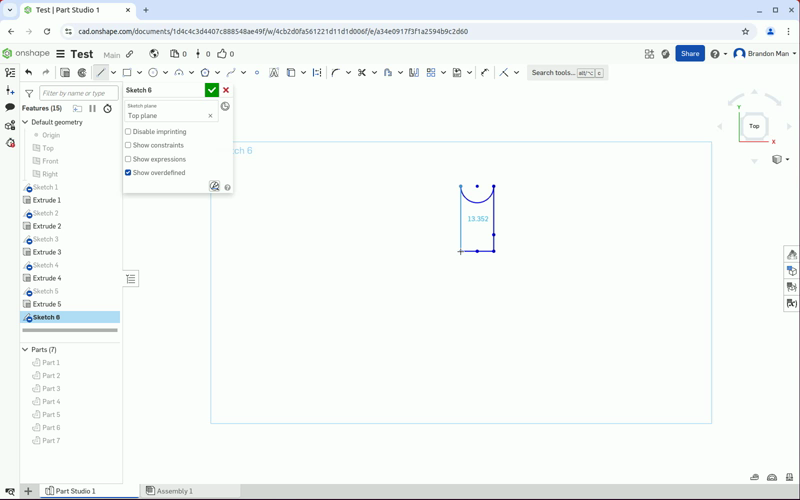
key_up(shift)
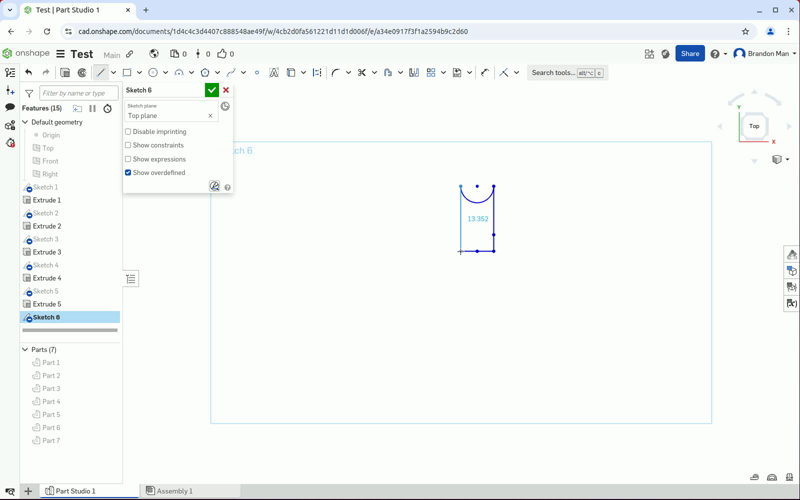
click(460, 251)
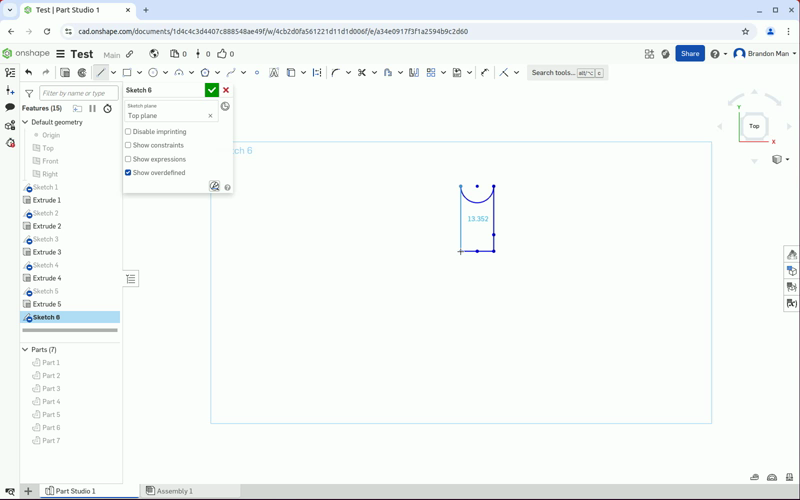
key(esc)
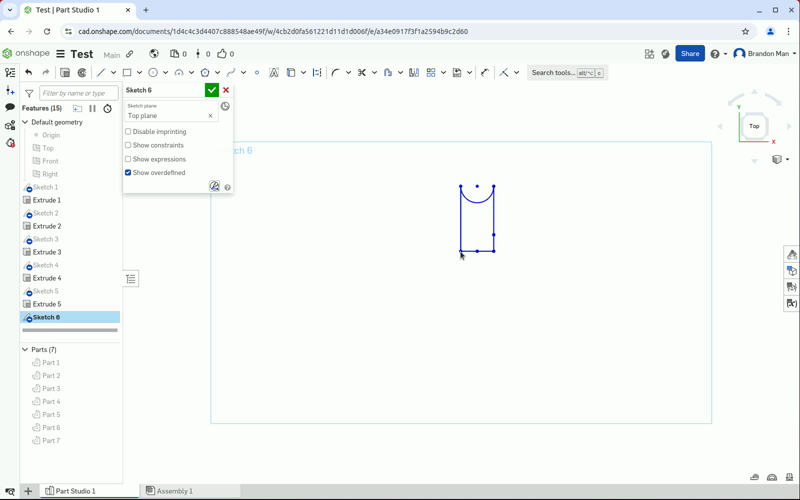
mouse_move(487, 188)
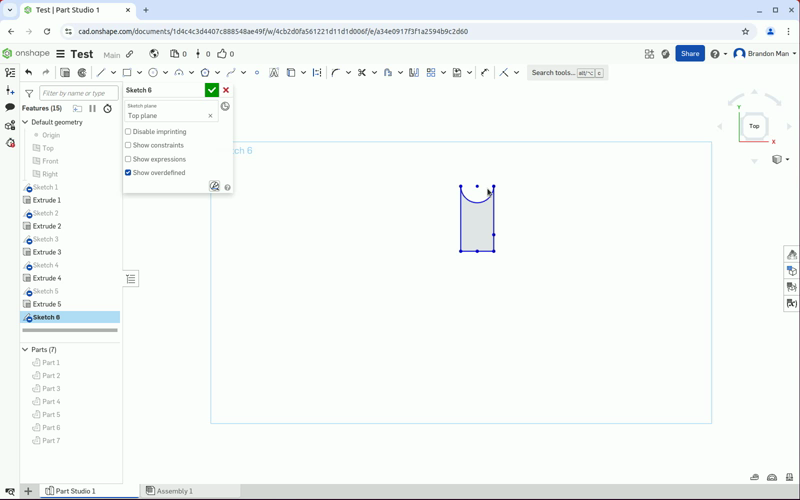
scroll(6)
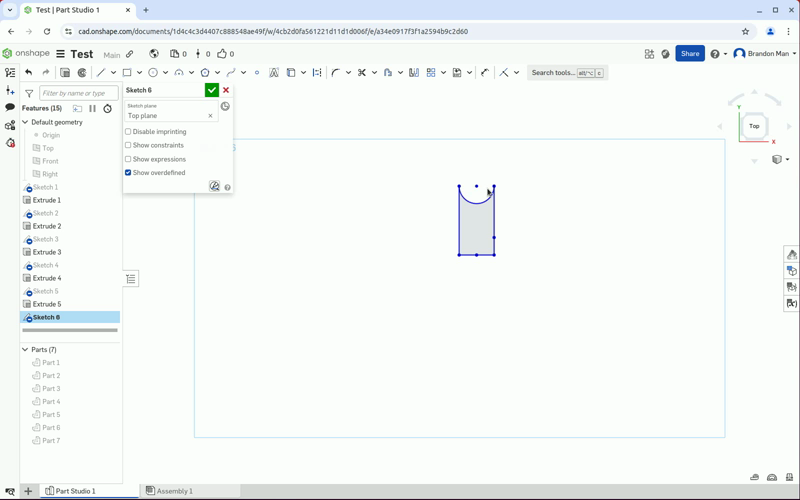
scroll(6)
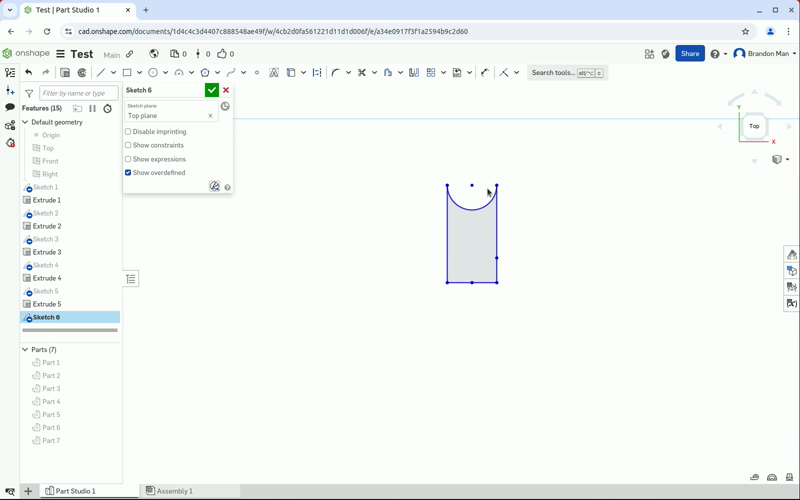
scroll(6)
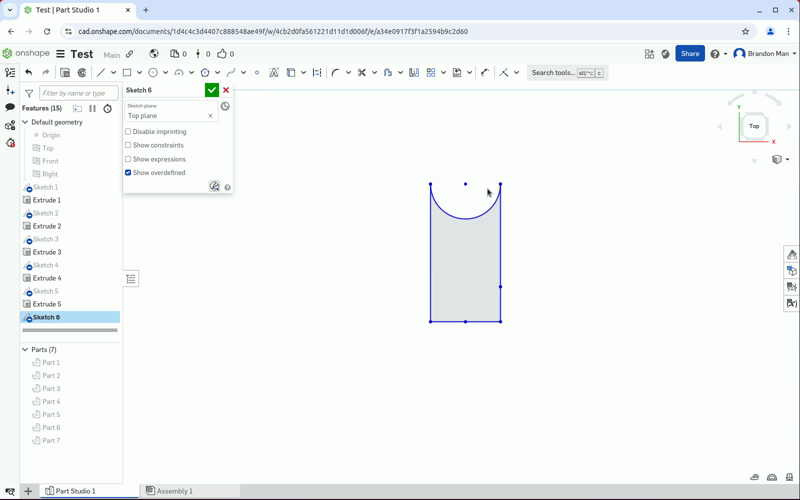
scroll(6)
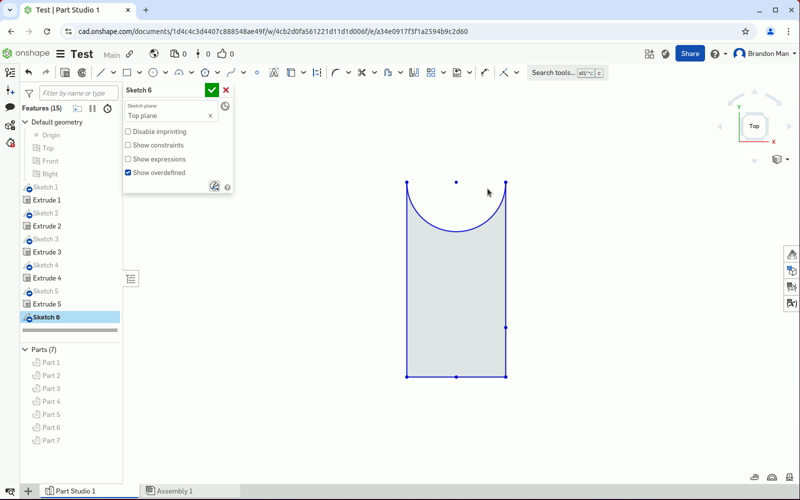
scroll(6)
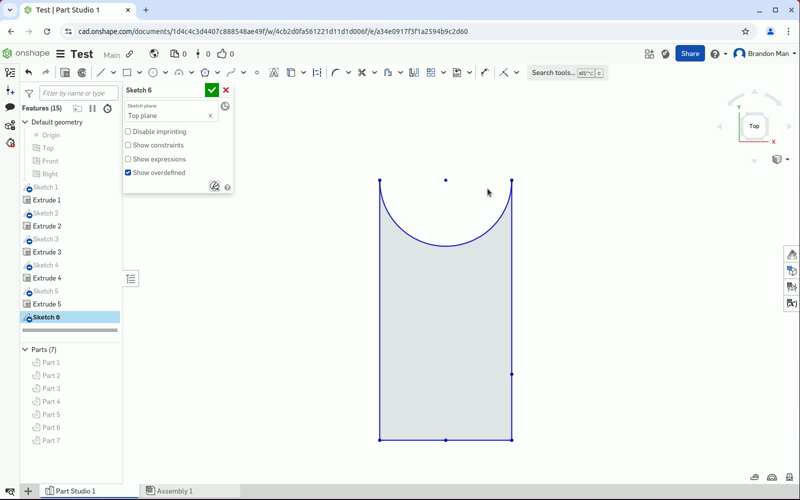
scroll(6)
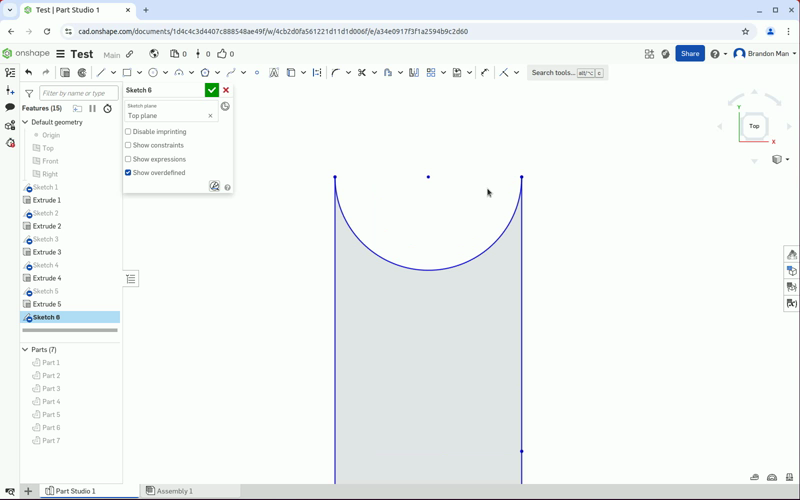
scroll(6)
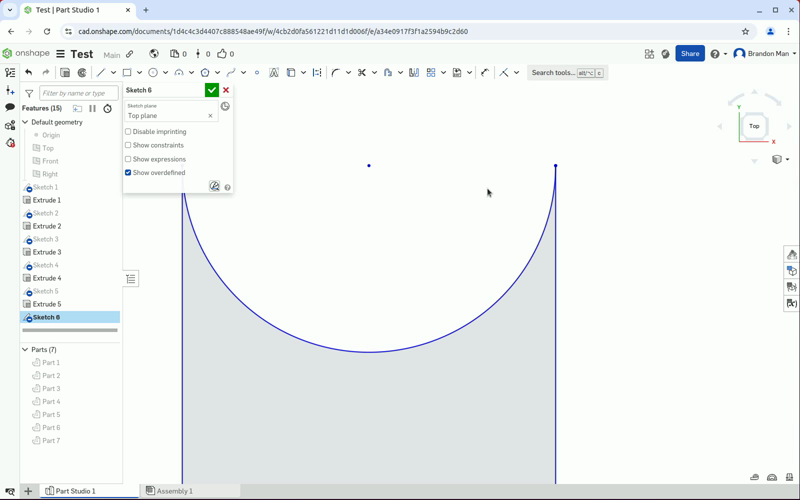
click(487, 188)
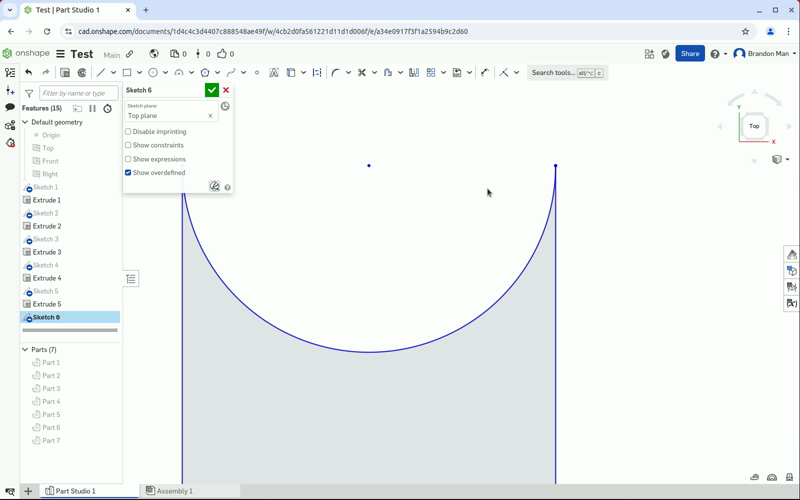
scroll(-6)
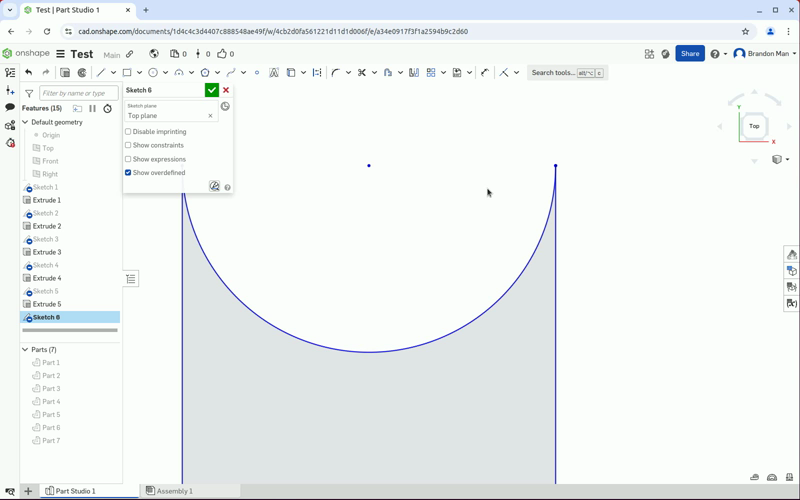
scroll(-6)
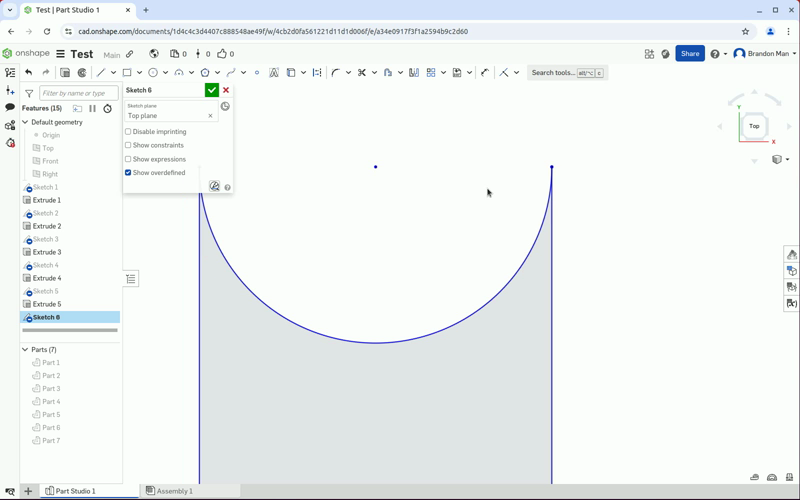
scroll(-6)
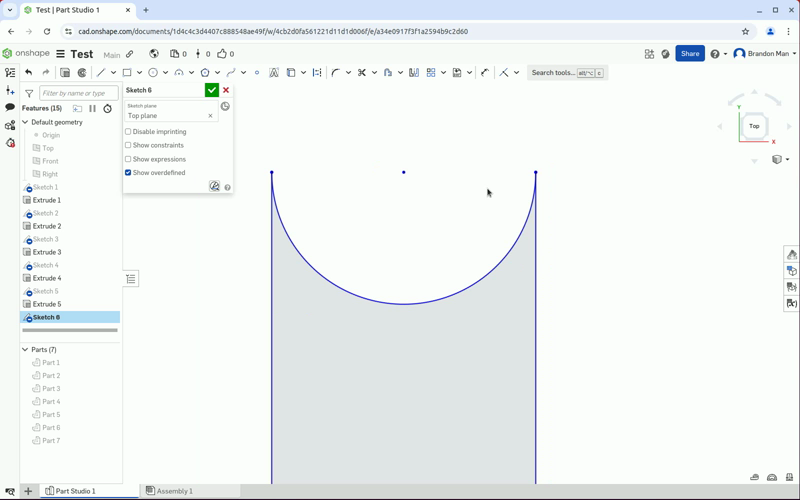
scroll(-6)
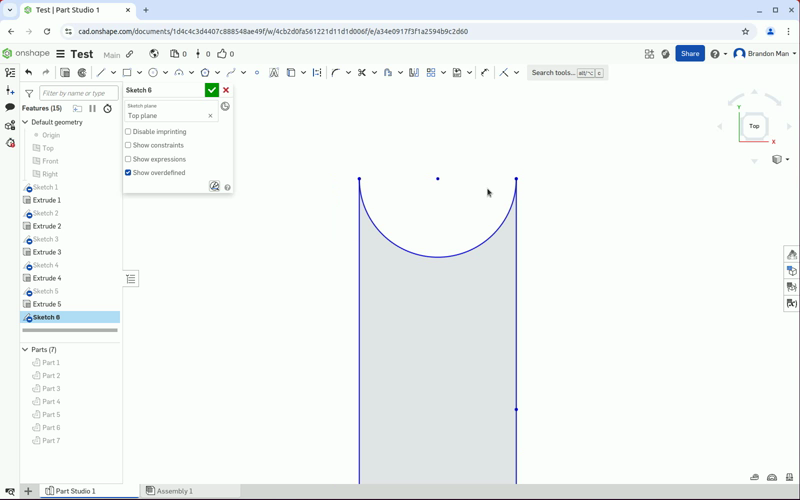
scroll(-6)
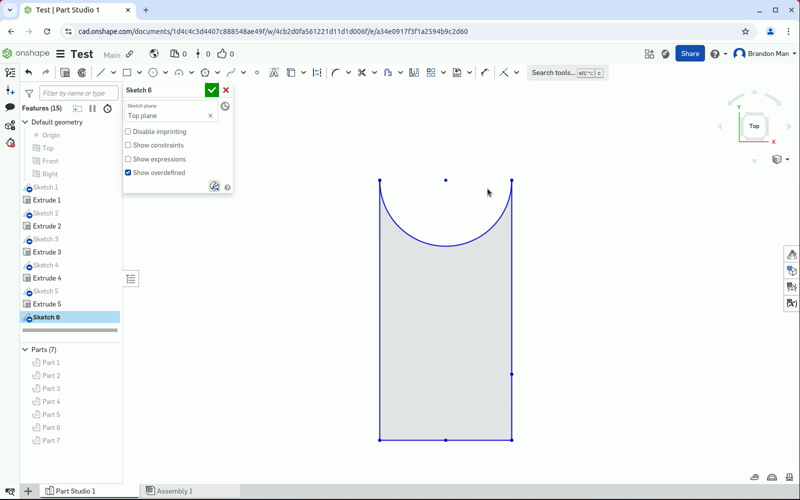
scroll(-6)
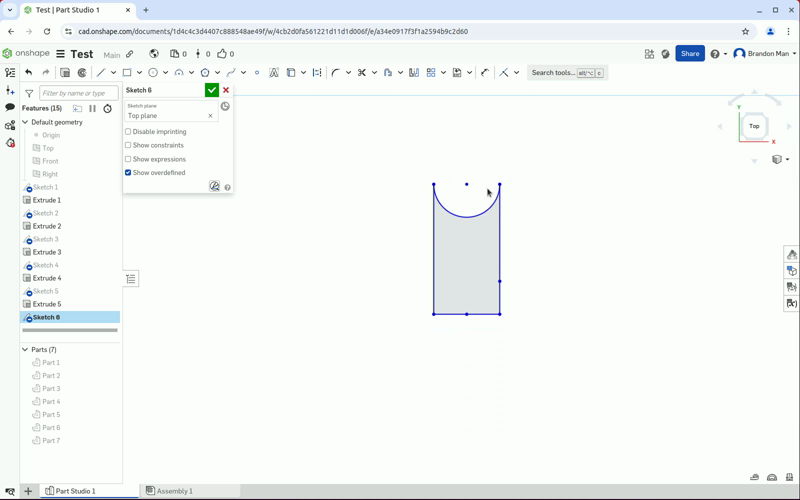
scroll(-6)
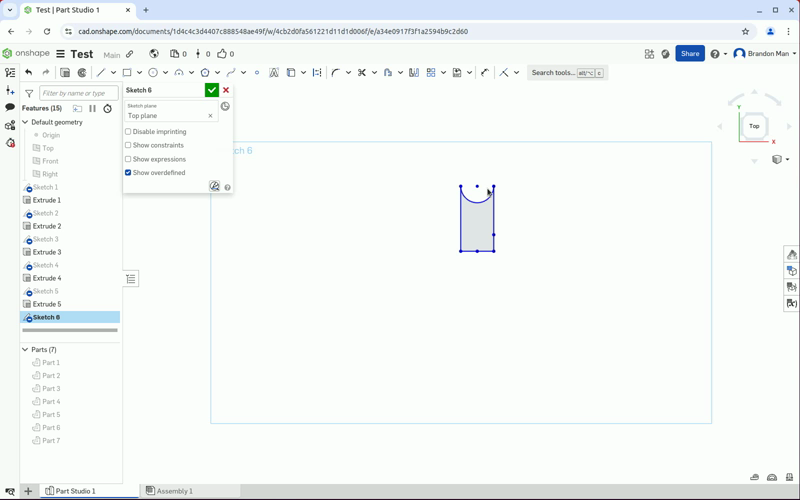
mouse_move(73, 352)
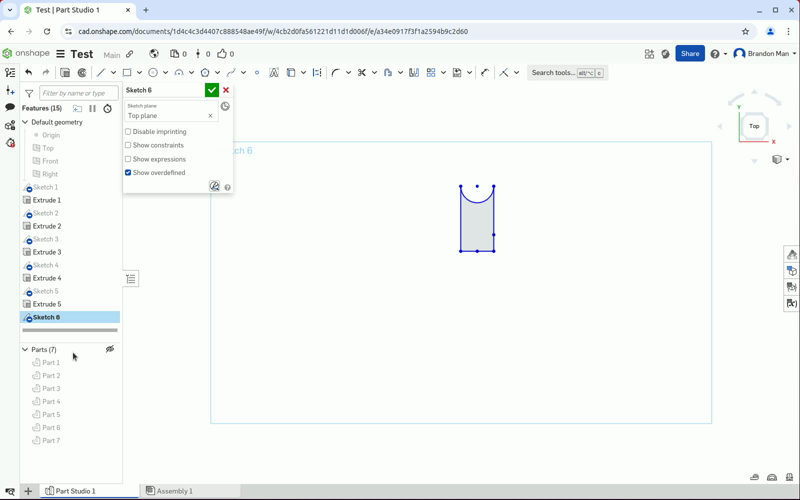
key(shift+y)
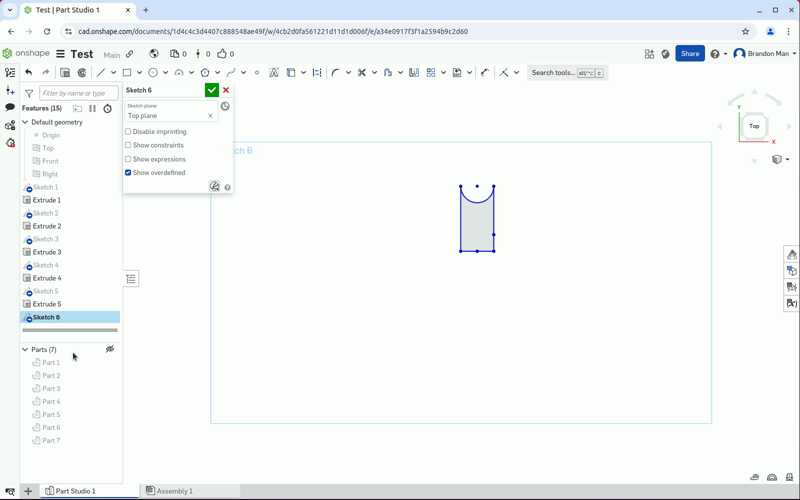
key(shift+e)
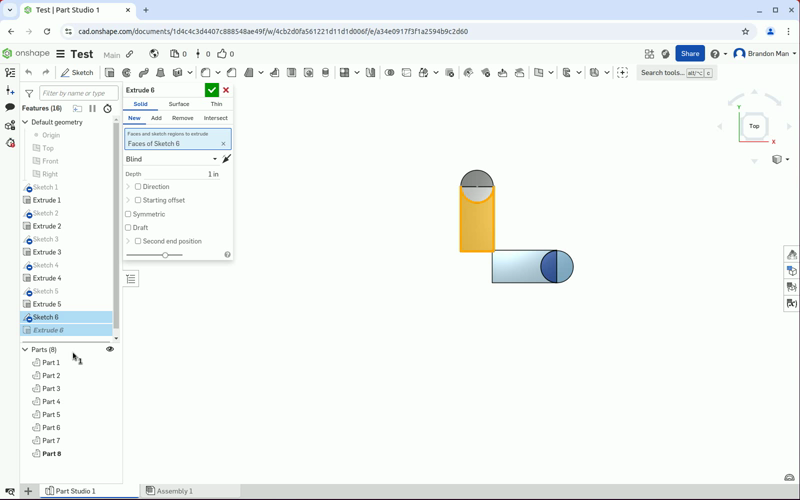
mouse_move(143, 106)
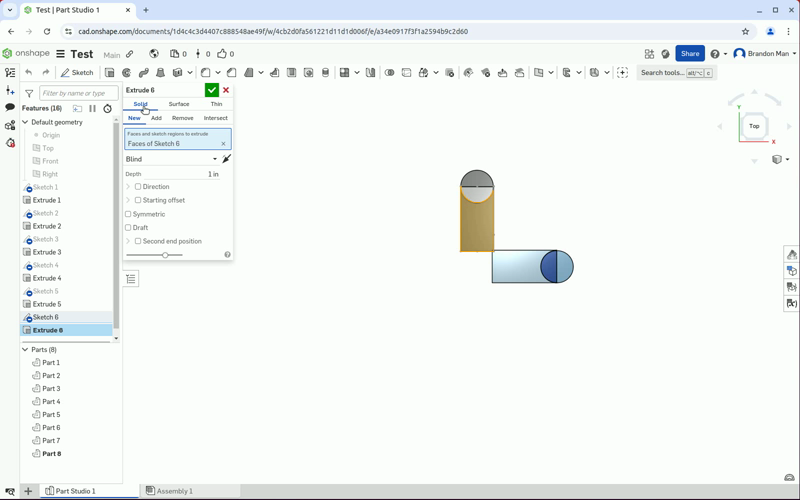
click(143, 106)
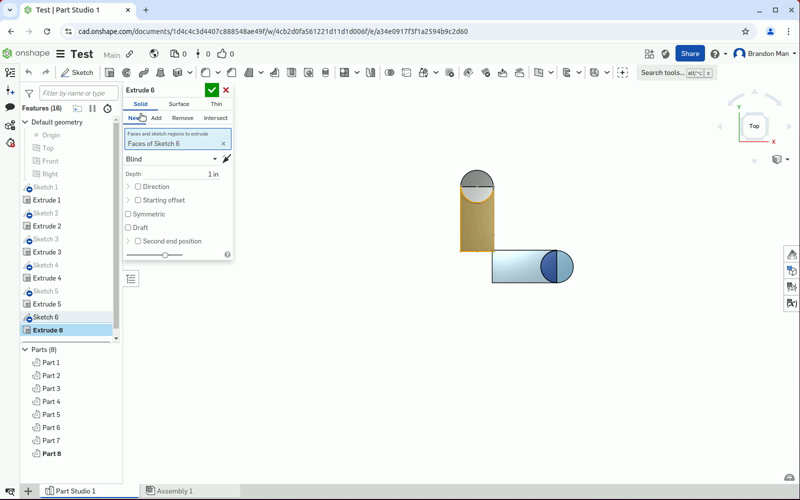
mouse_move(137, 120)
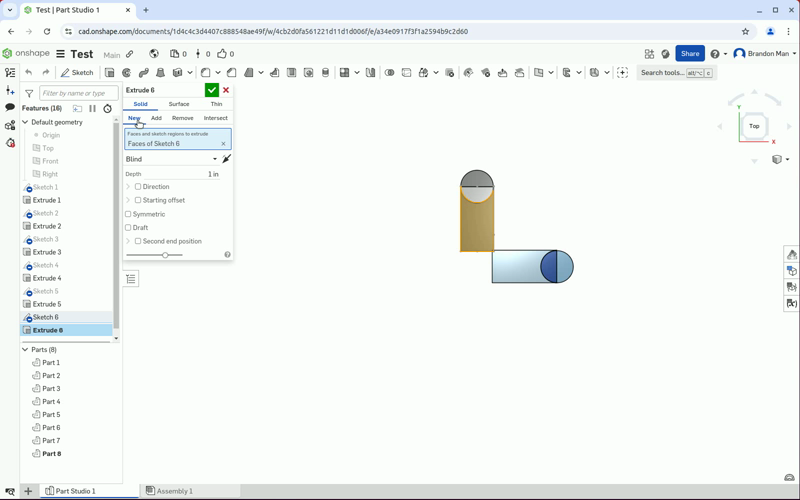
click(137, 120)
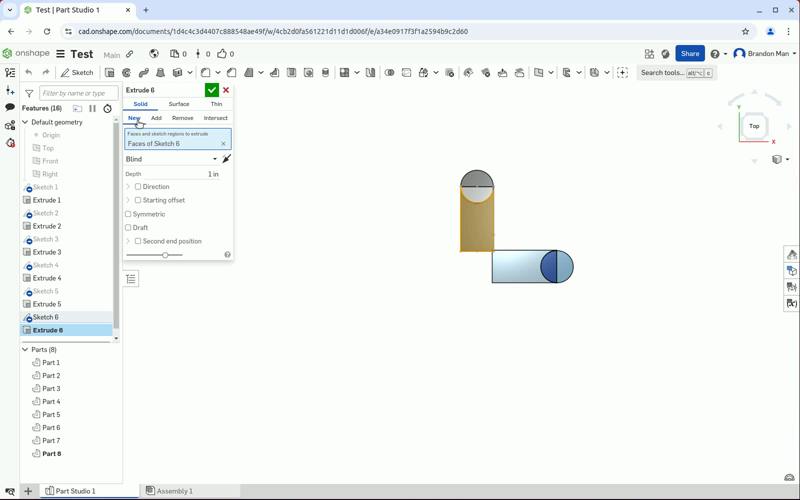
key(tab, 4)
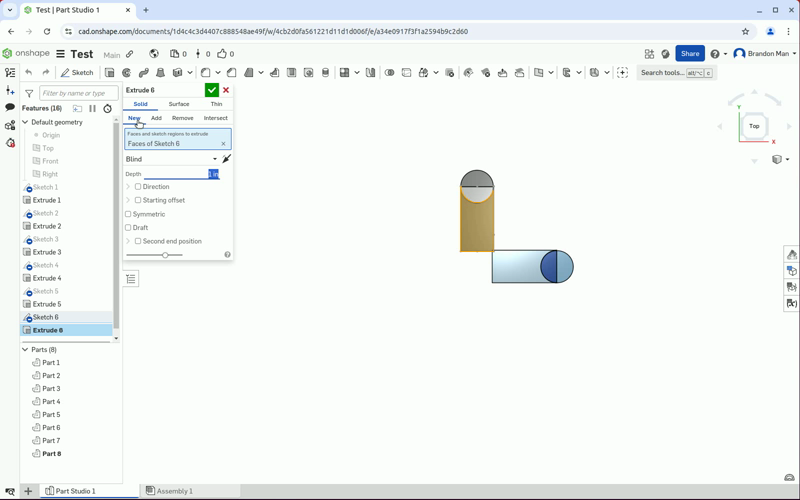
text(13.239)
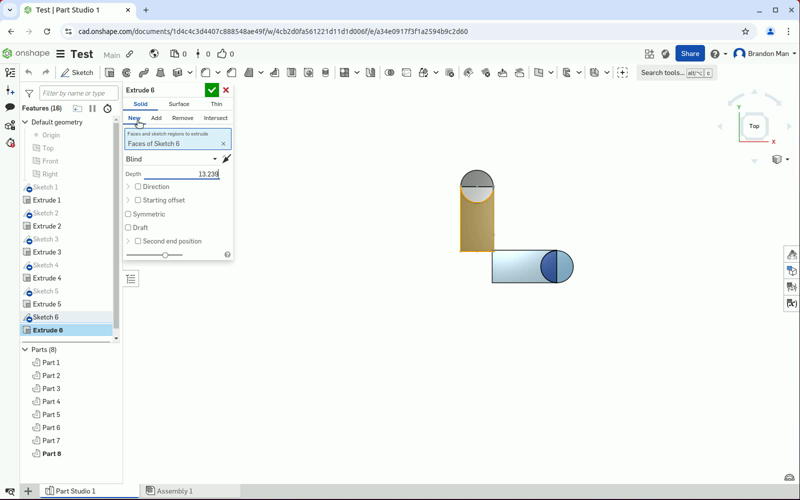
key(enter)
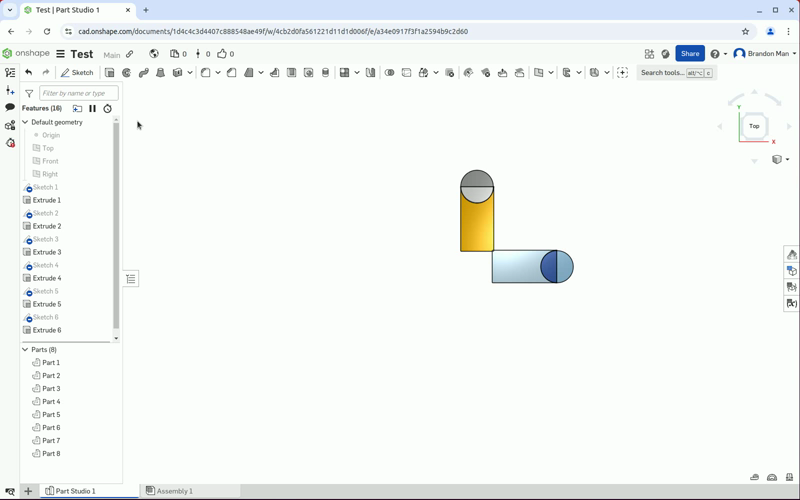
key(shift+h)
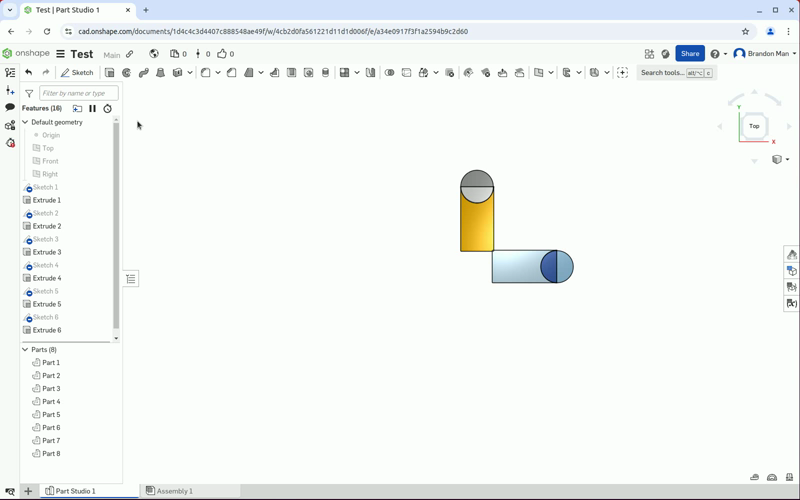
key(shift+h)
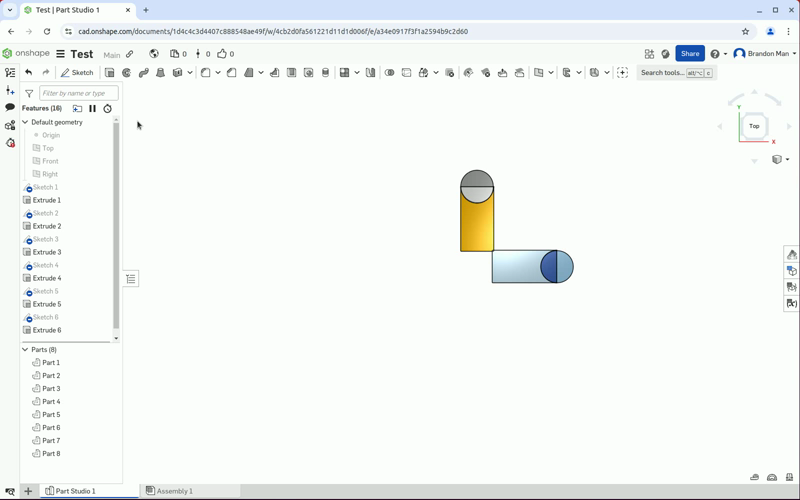
mouse_move(69, 189)
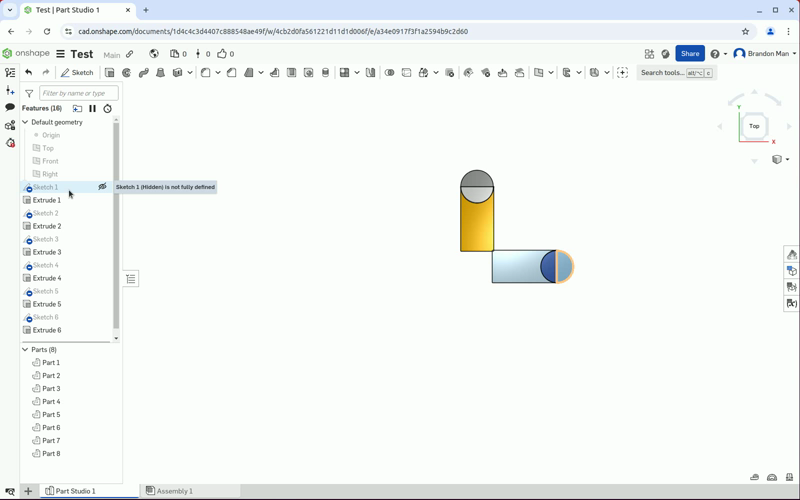
click(69, 189)
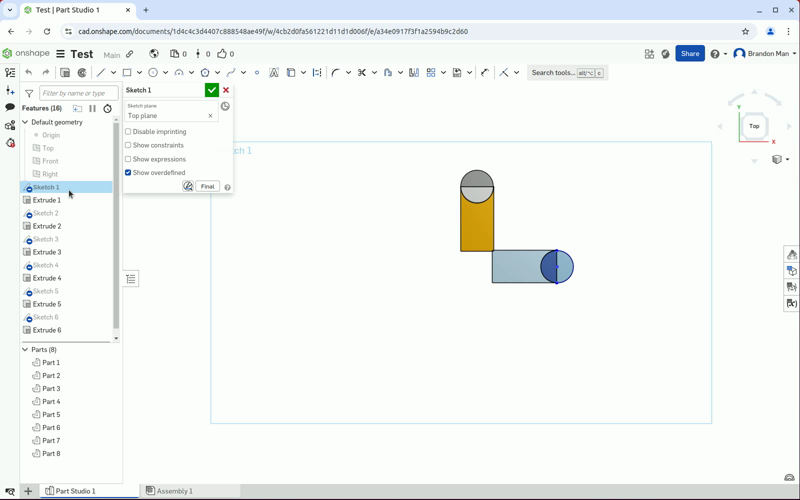
mouse_move(229, 92)
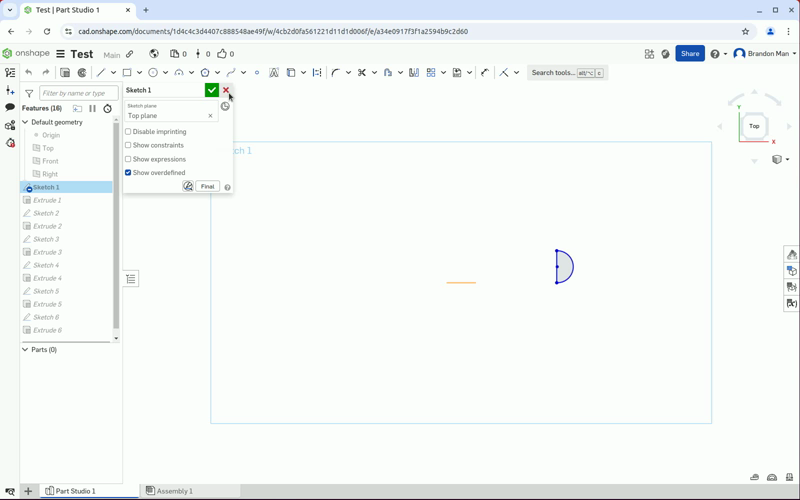
click(229, 92)
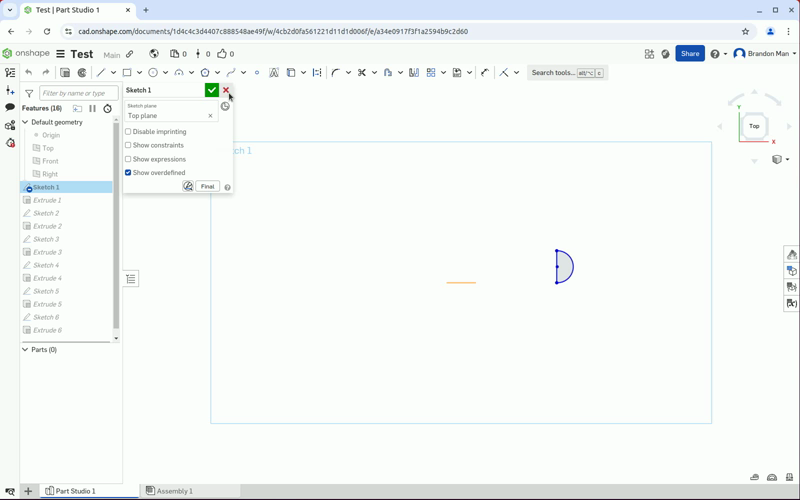
key(shift+s)
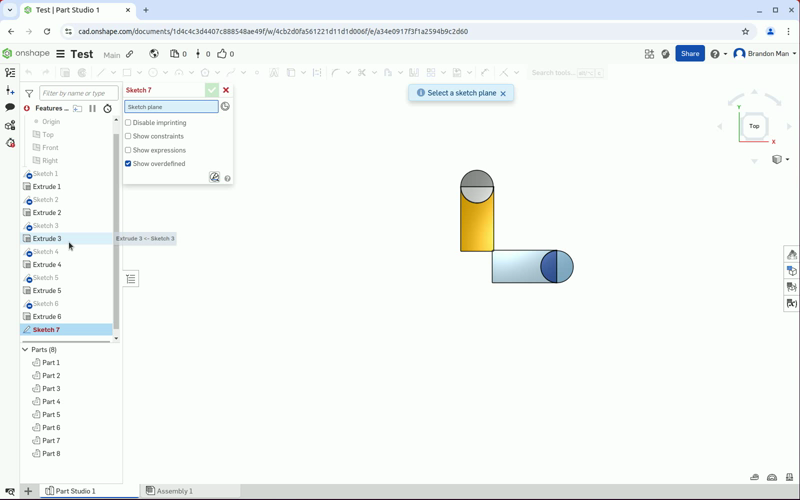
scroll(3)
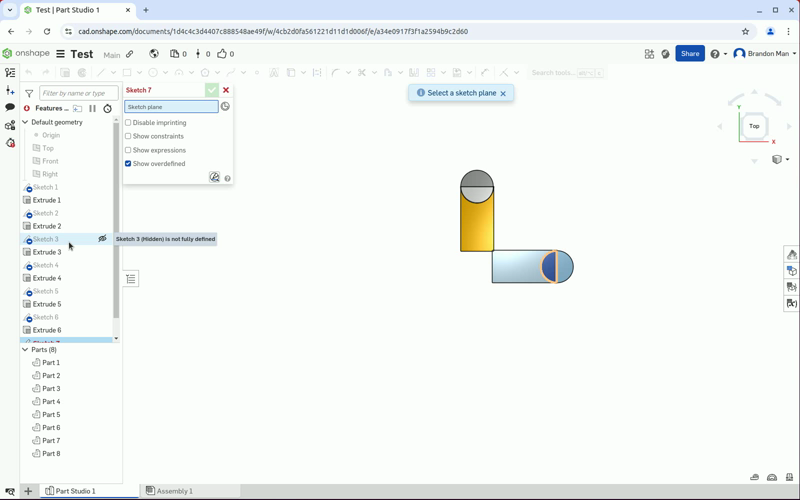
mouse_move(69, 150)
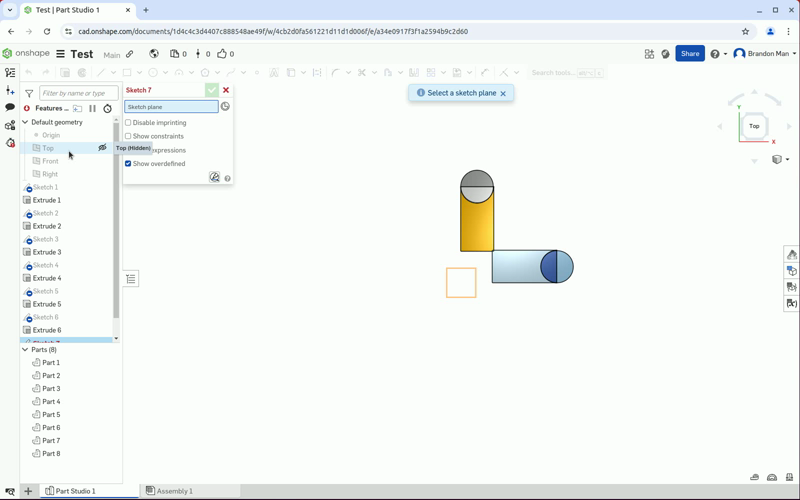
click(69, 150)
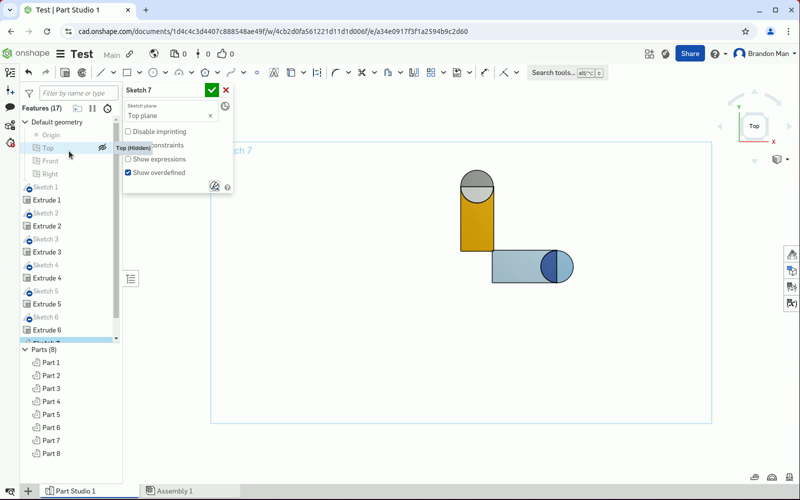
mouse_move(73, 352)
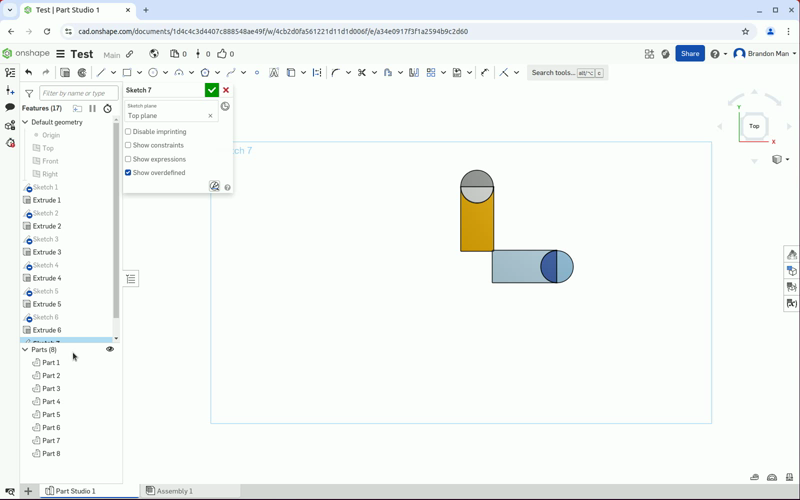
key(y)
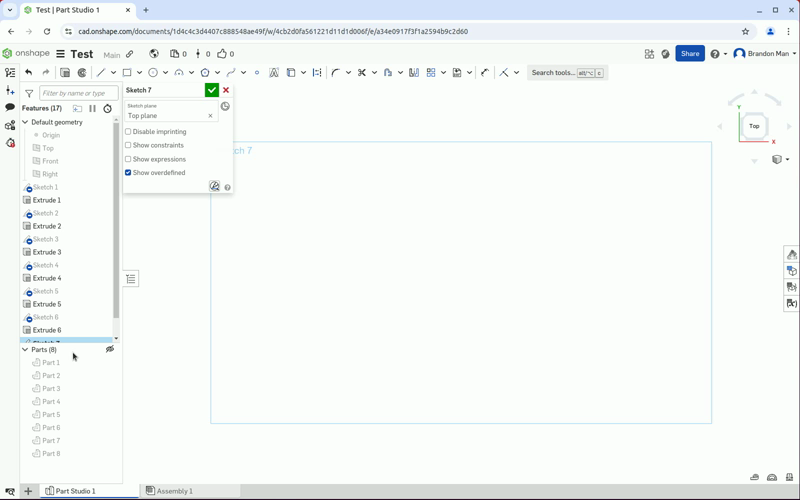
key(a)
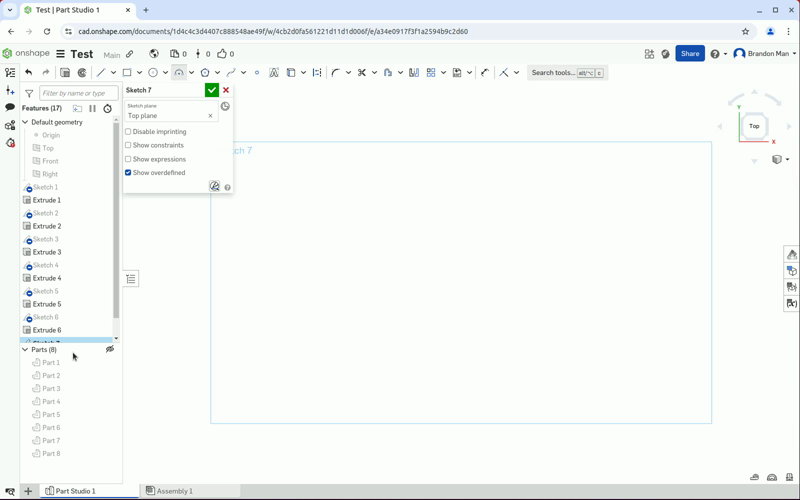
key_down(shift)
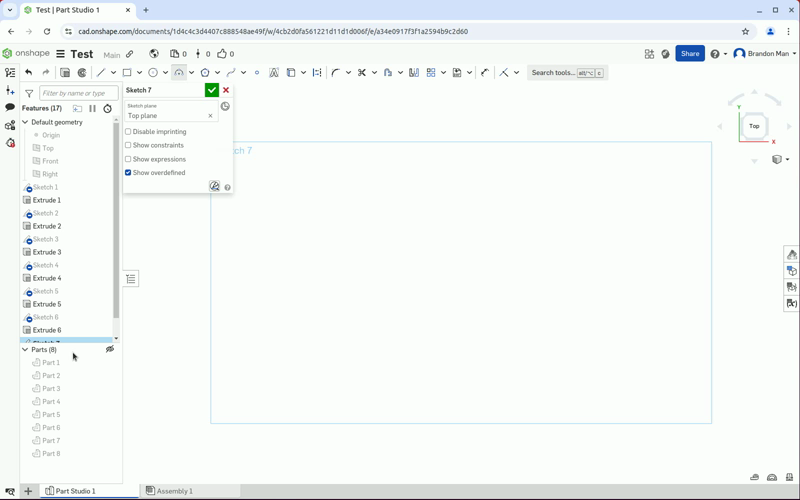
mouse_move(477, 251)
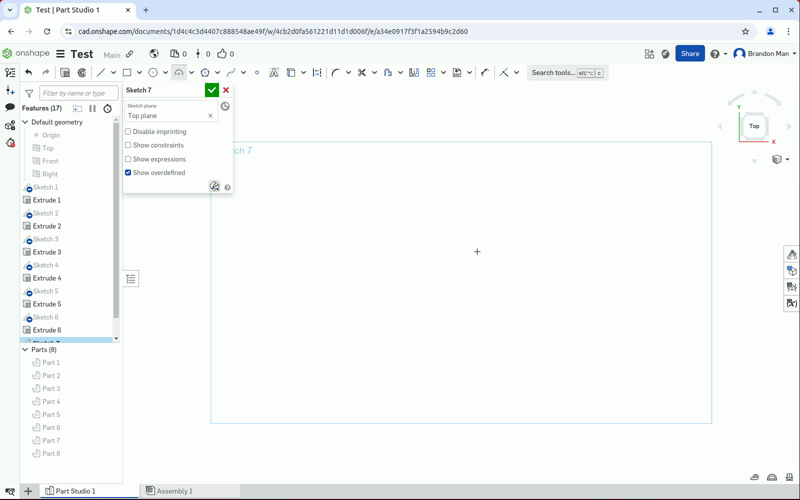
click(477, 251)
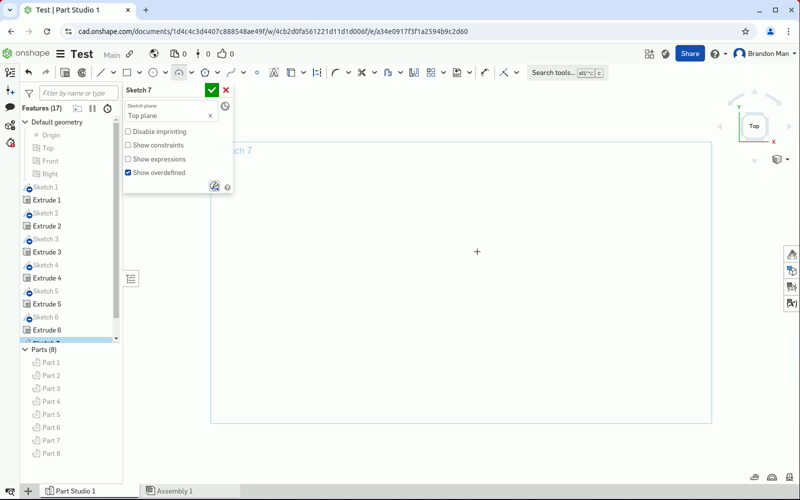
key_up(shift)
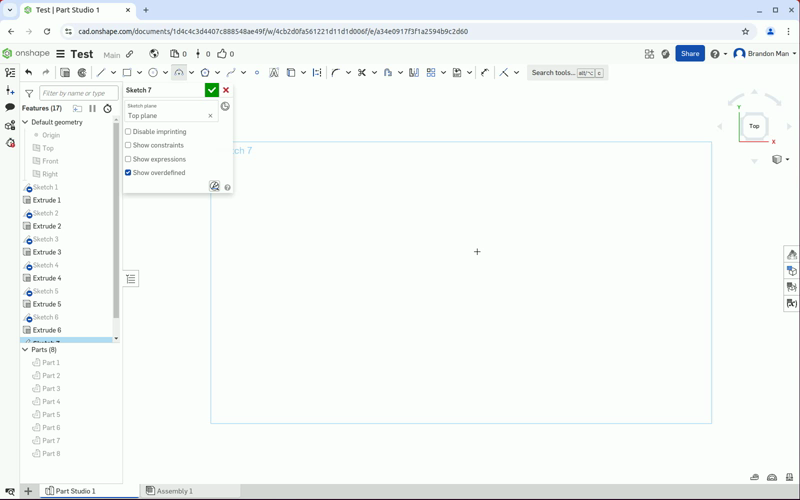
key_down(shift)
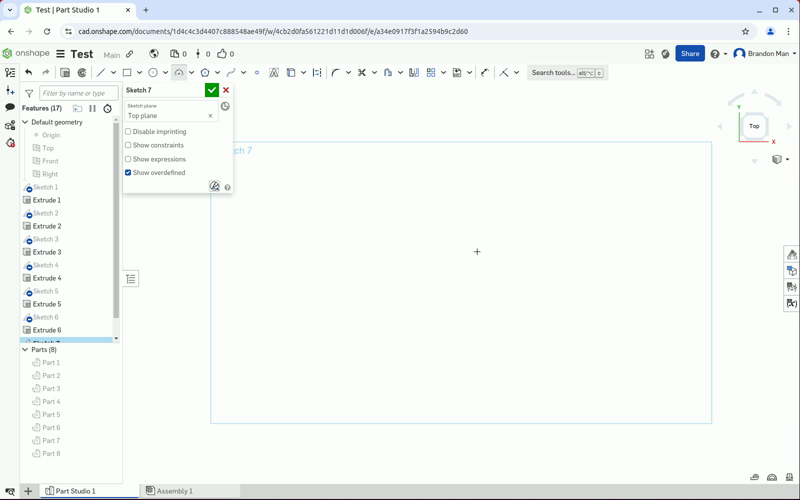
mouse_move(494, 268)
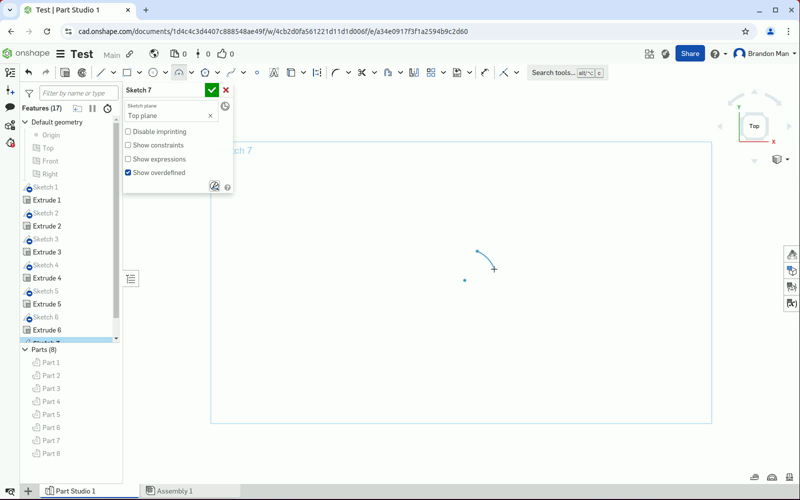
click(494, 268)
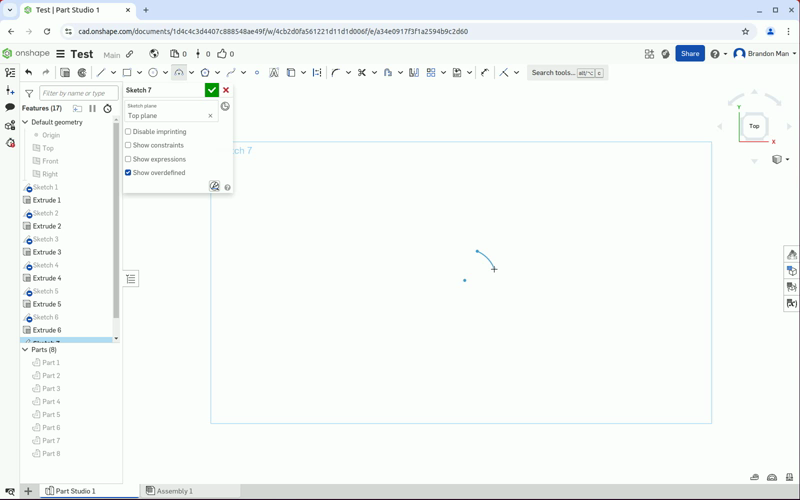
mouse_move(489, 256)
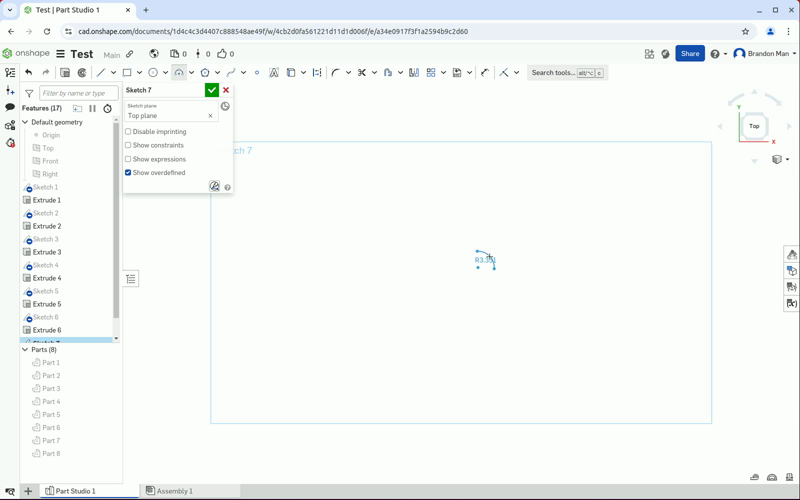
click(489, 256)
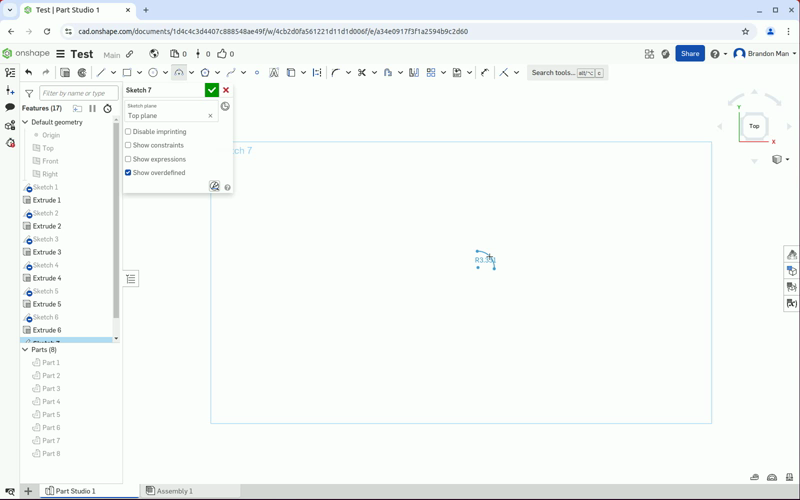
key_up(shift)
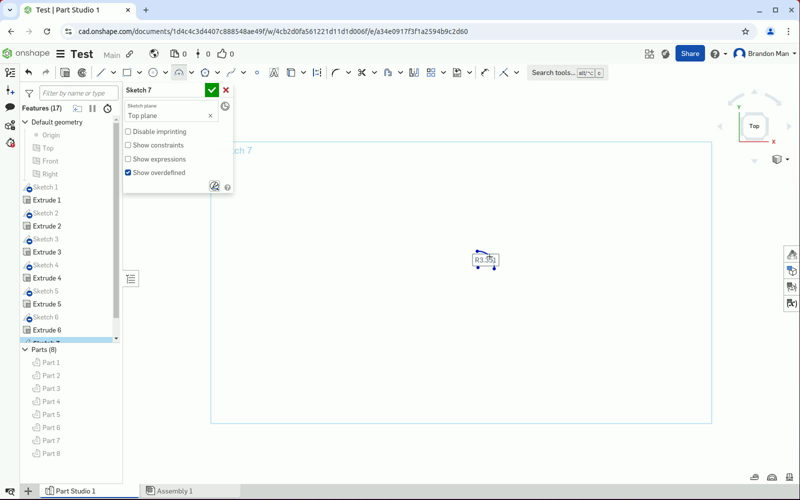
key(esc)
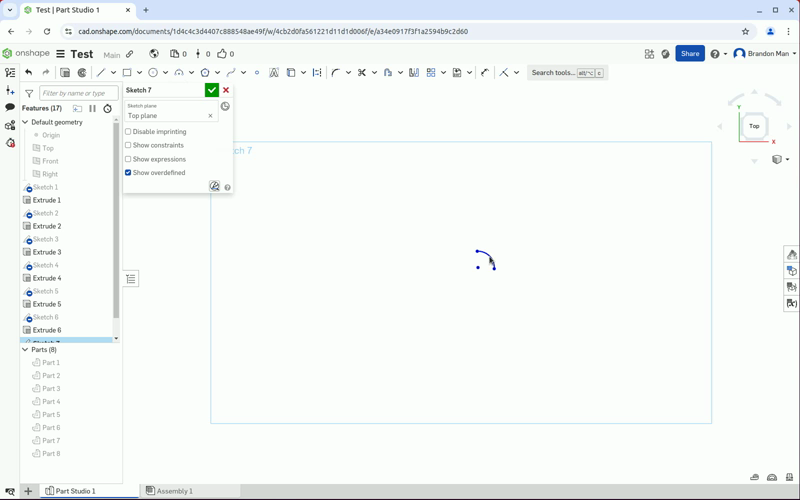
key(l)
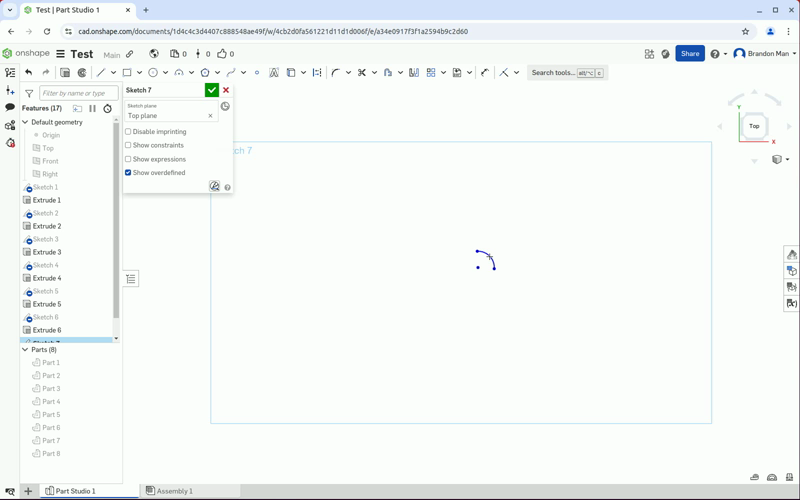
mouse_move(494, 268)
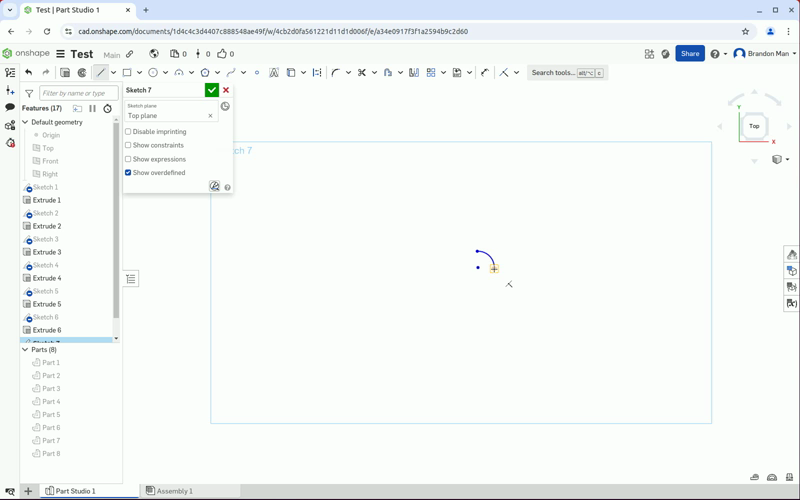
click(494, 268)
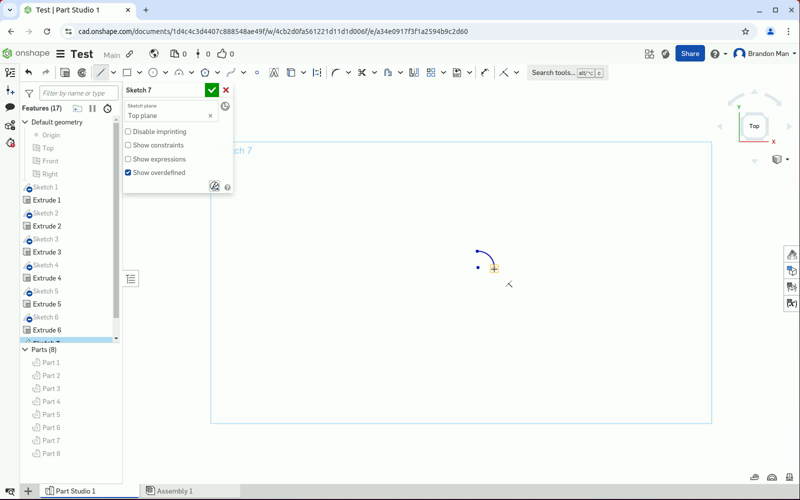
key_down(shift)
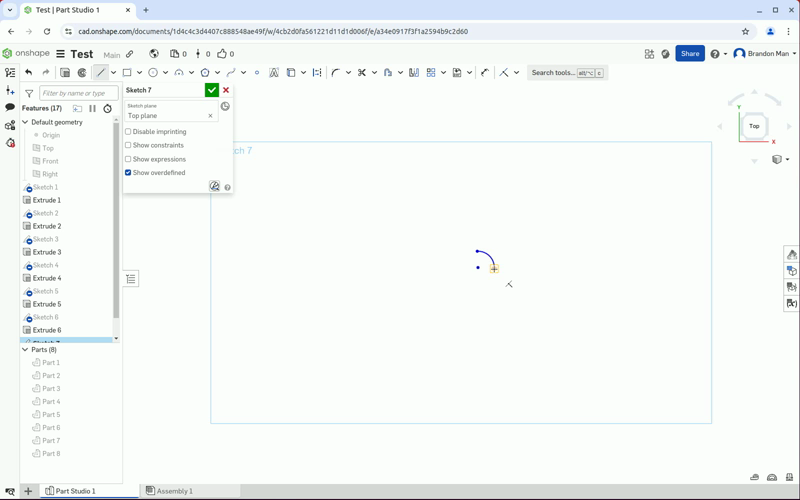
mouse_move(524, 268)
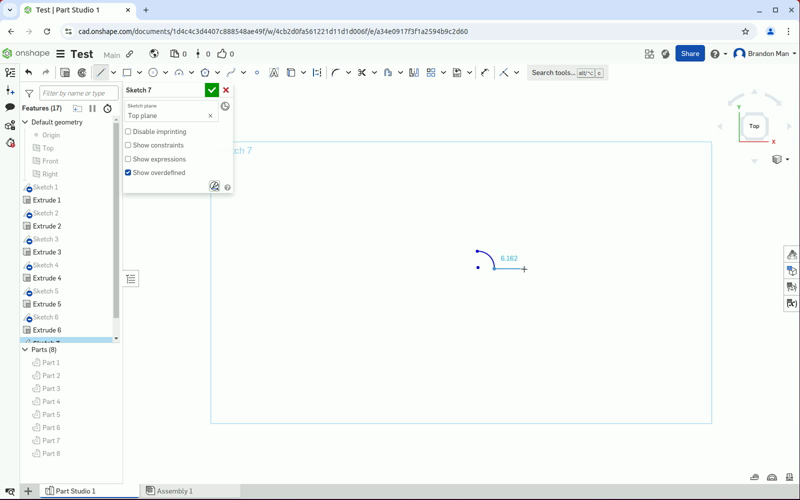
mouse_move(494, 251)
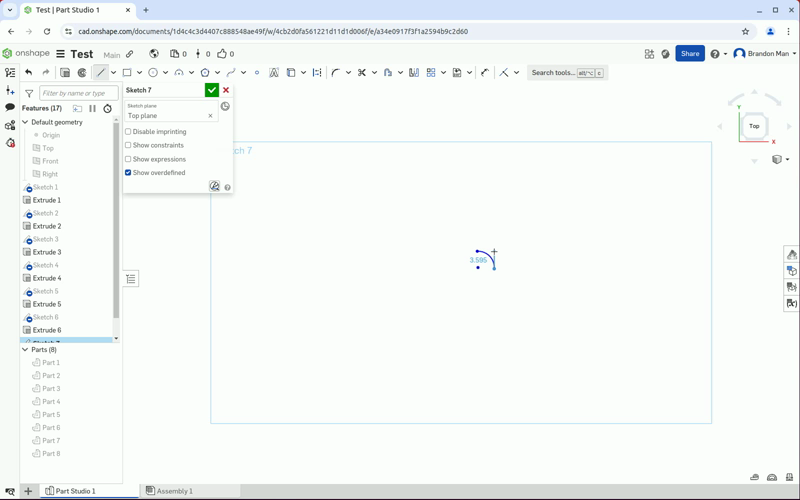
click(494, 251)
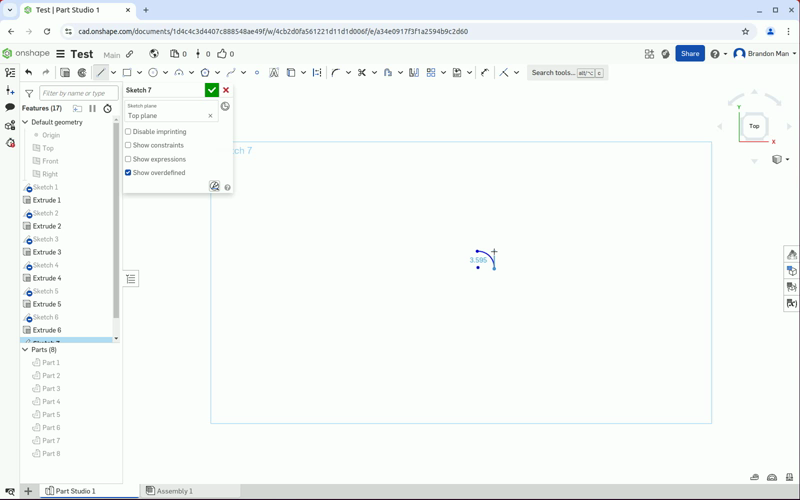
key_up(shift)
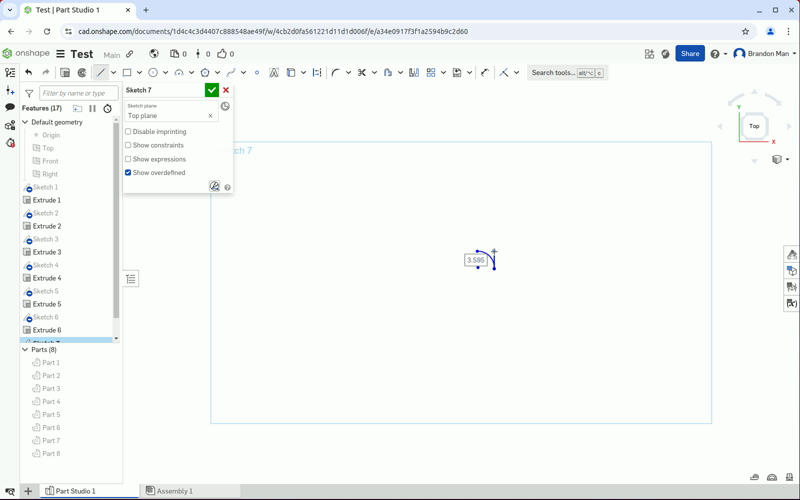
mouse_move(524, 251)
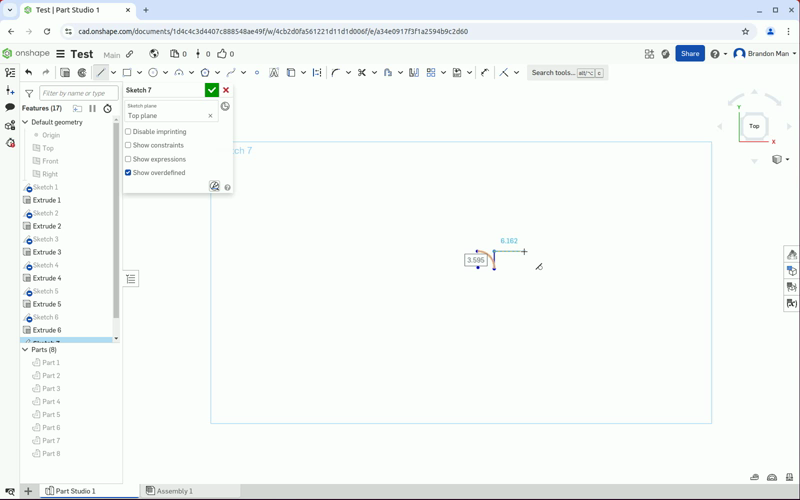
key_down(shift)
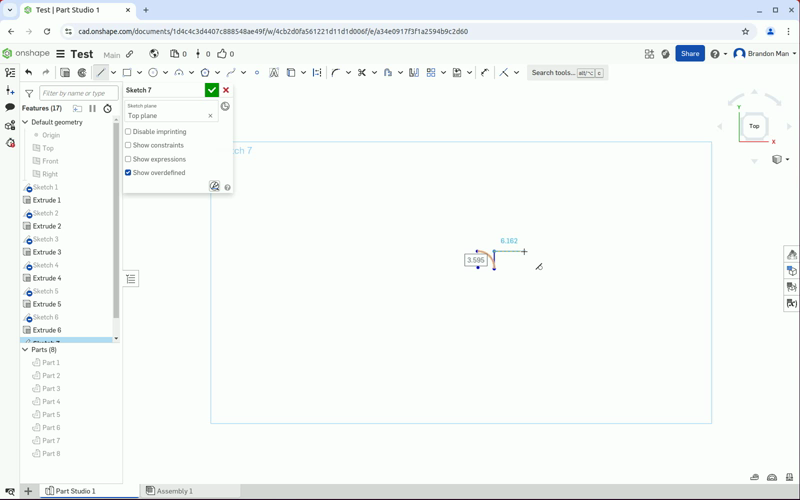
mouse_move(477, 251)
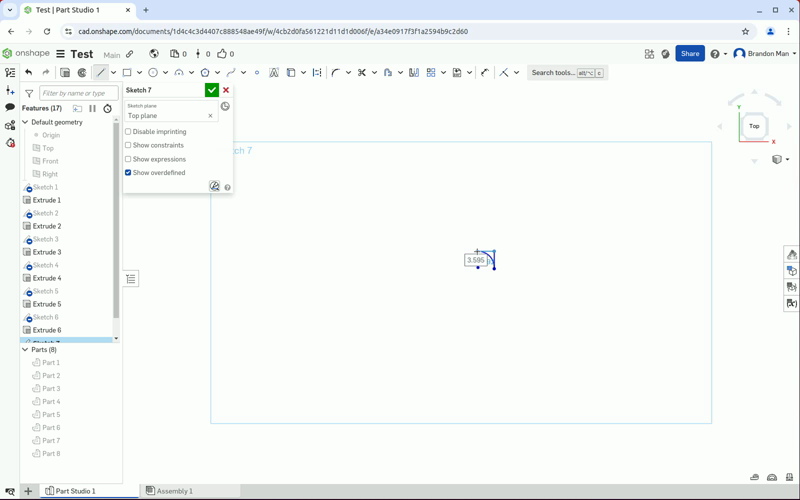
key_up(shift)
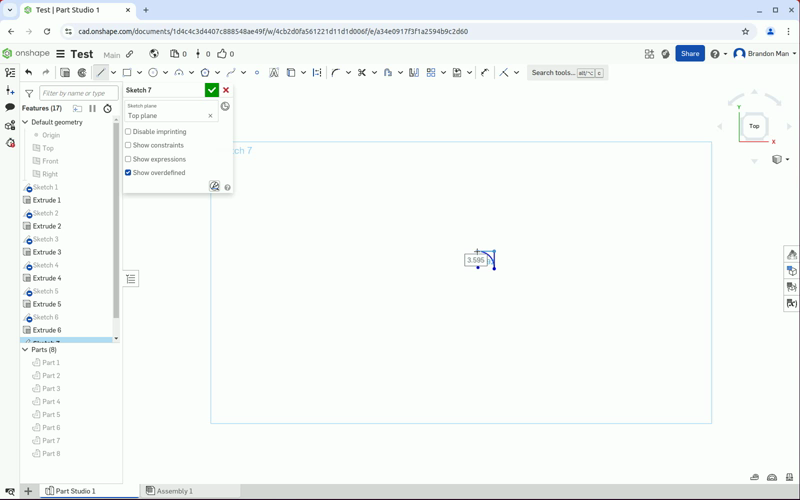
click(477, 251)
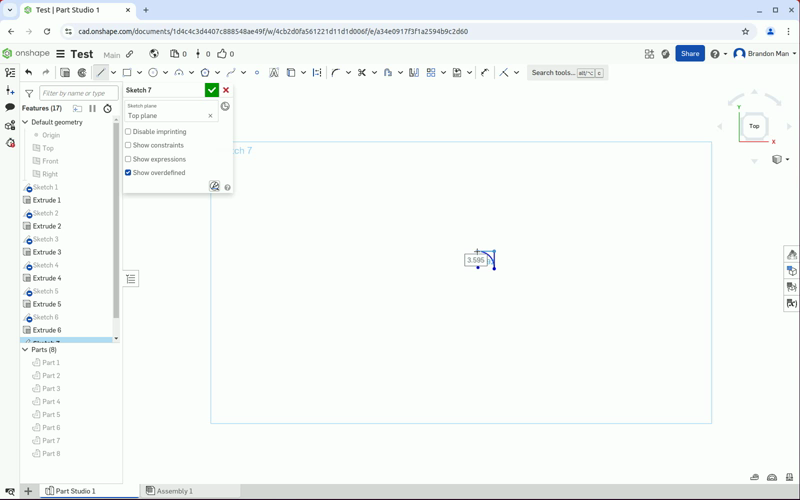
key(esc)
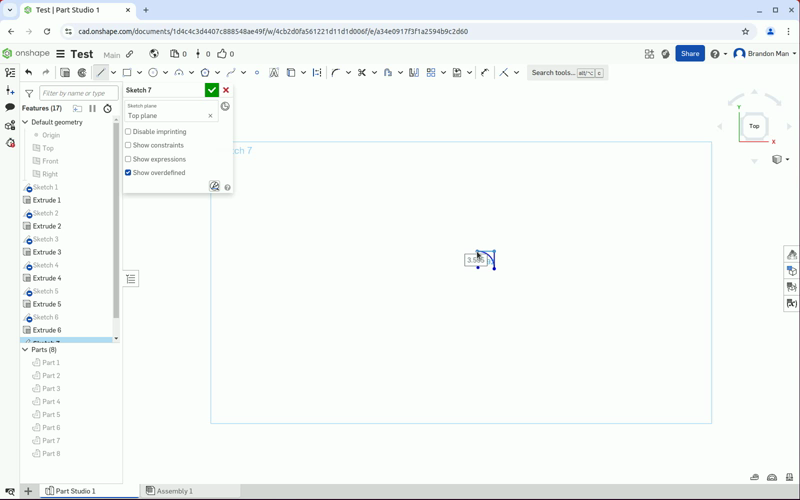
mouse_move(491, 258)
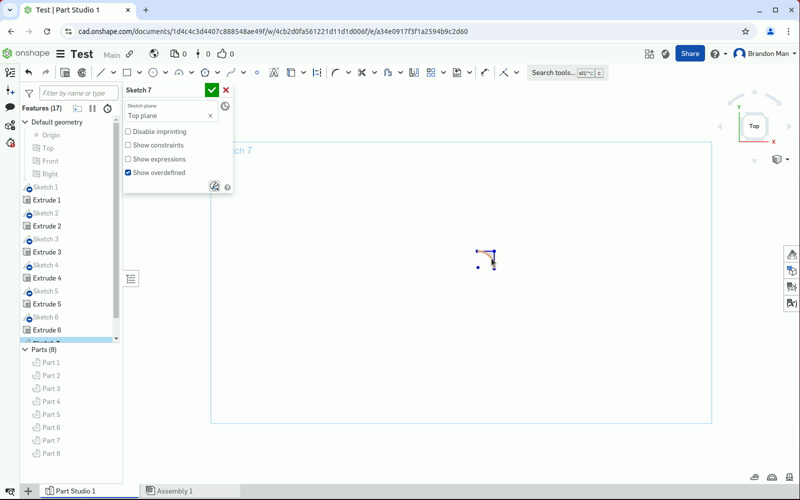
scroll(6)
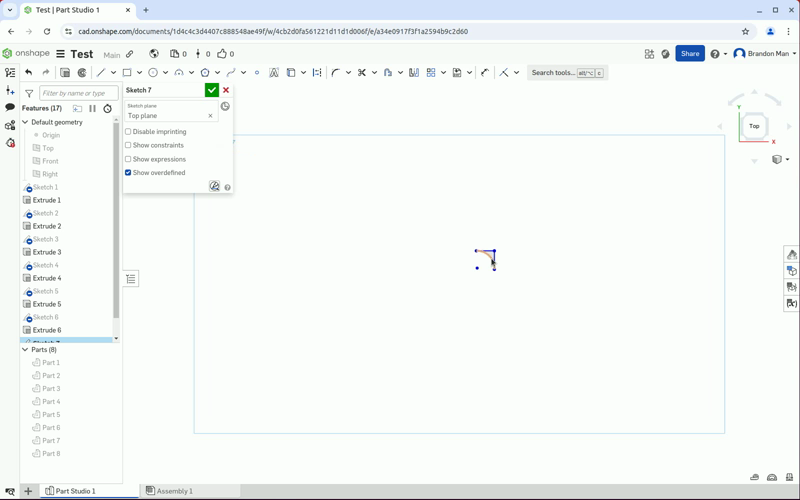
scroll(6)
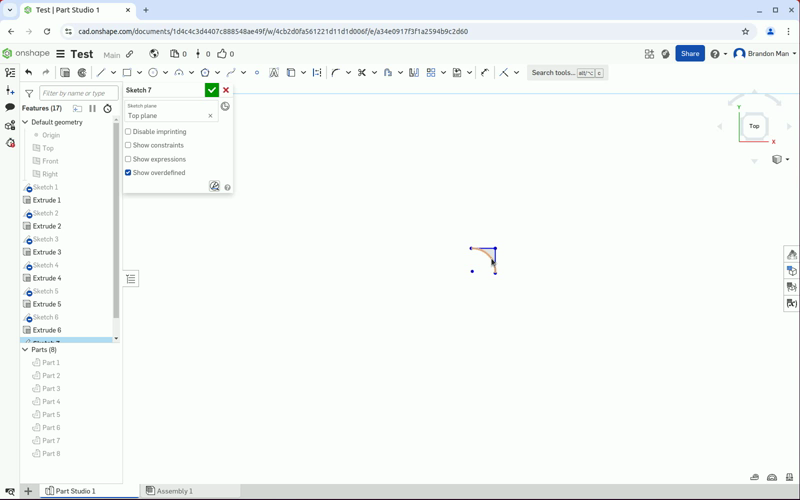
scroll(6)
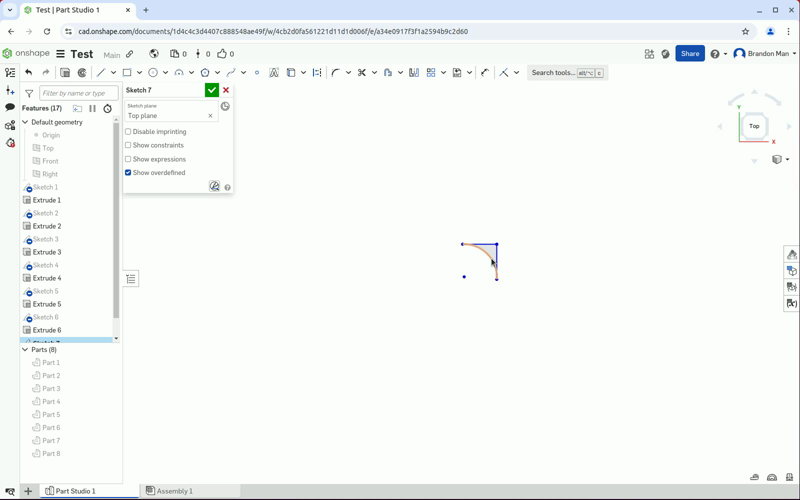
scroll(6)
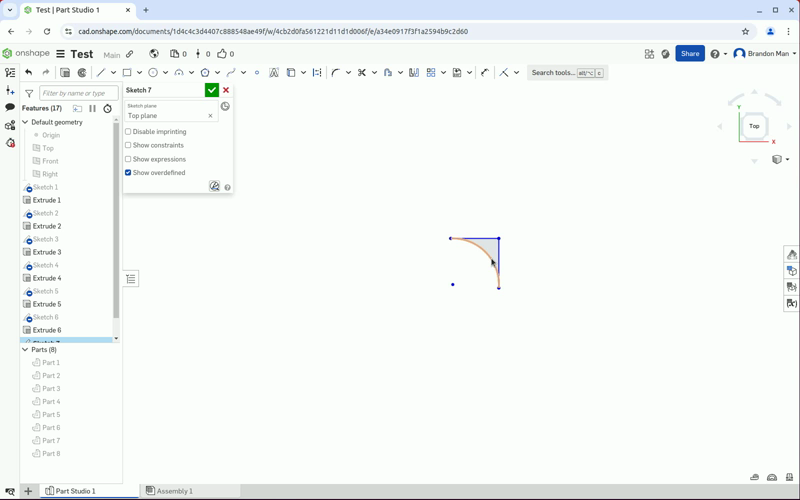
scroll(6)
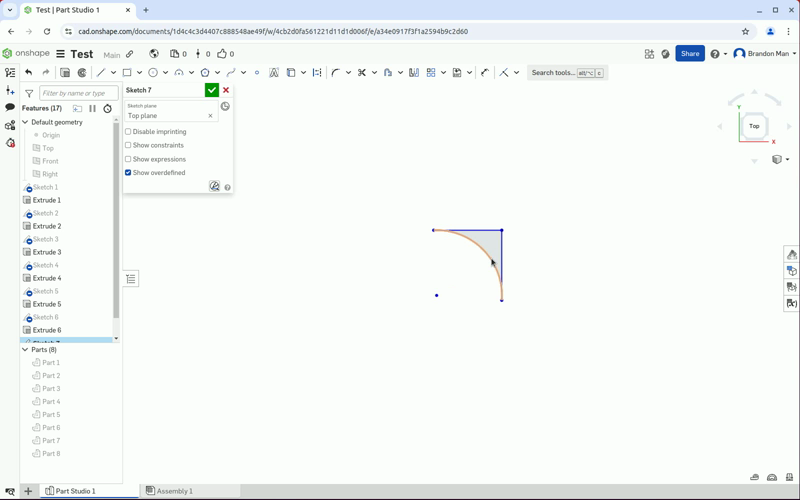
scroll(6)
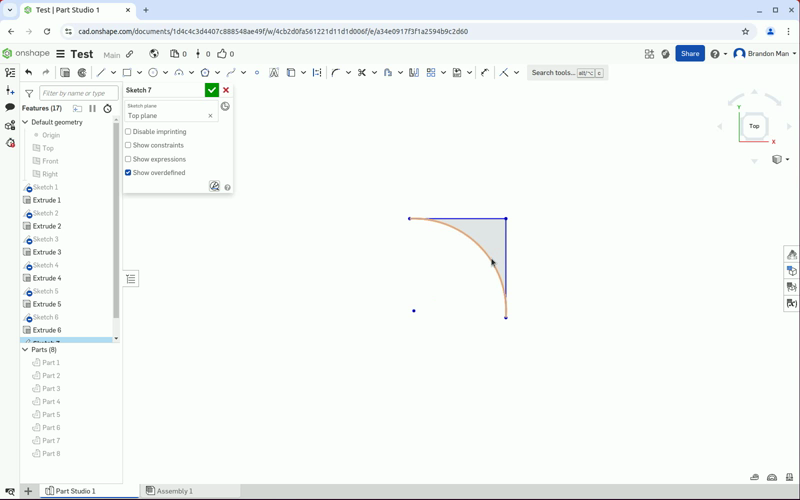
scroll(6)
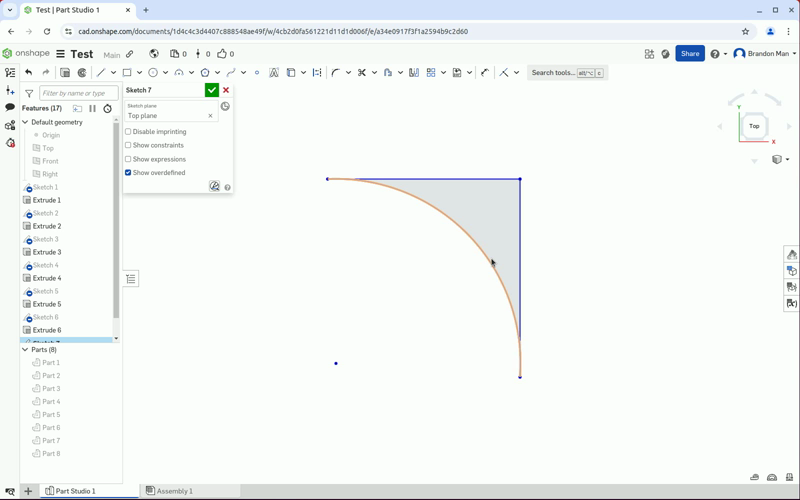
click(491, 258)
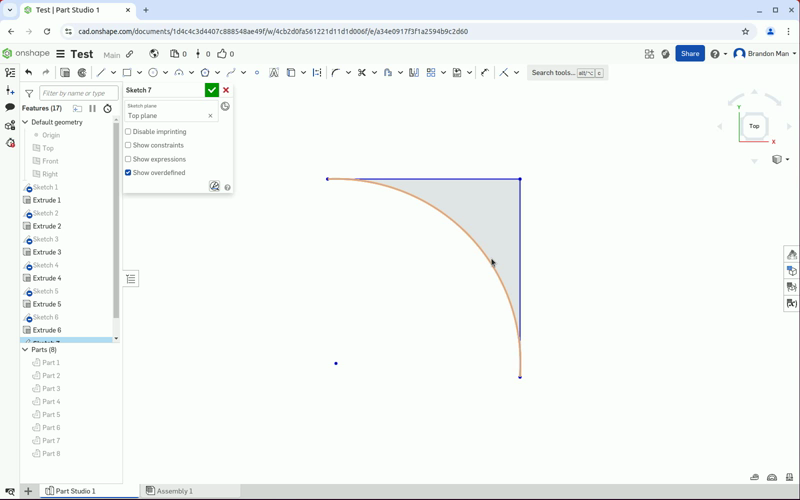
scroll(-6)
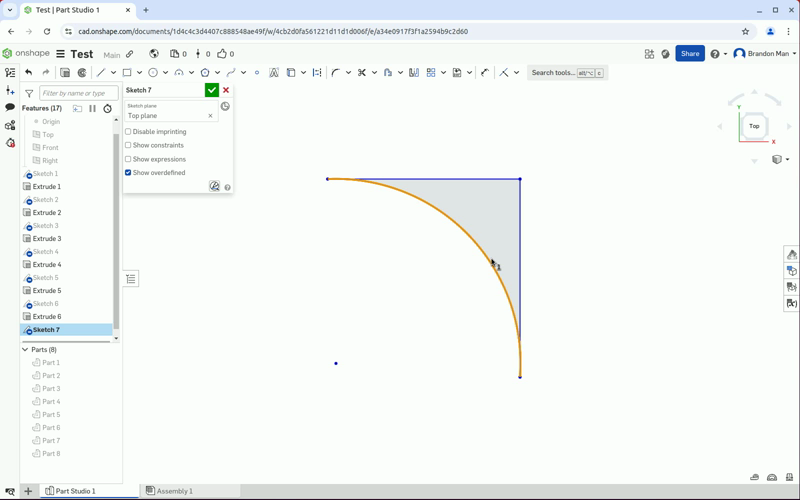
scroll(-6)
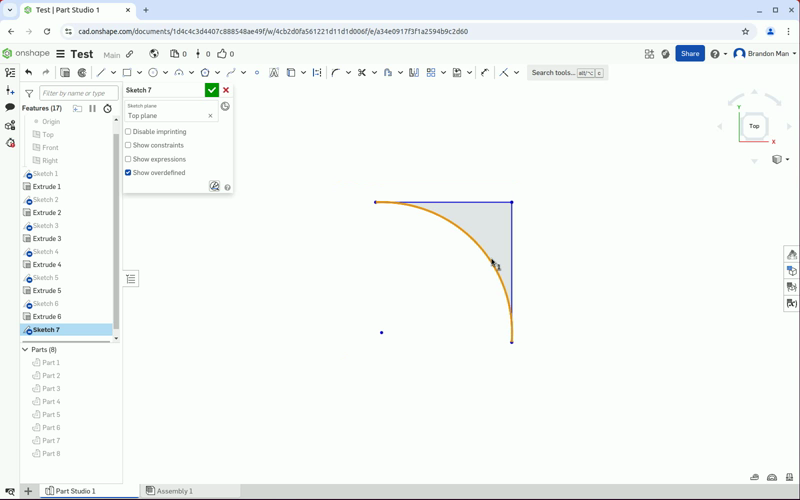
scroll(-6)
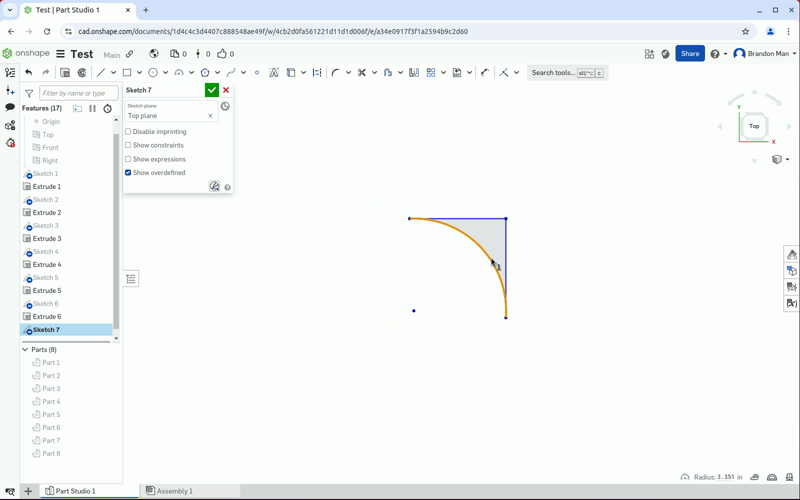
scroll(-6)
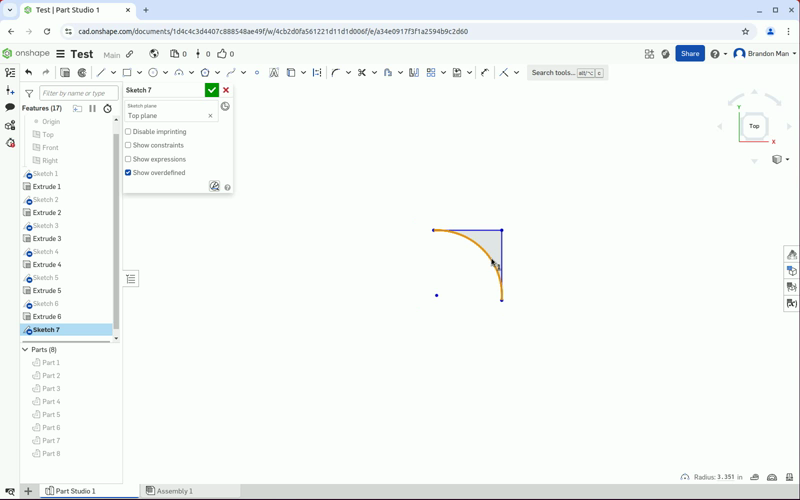
scroll(-6)
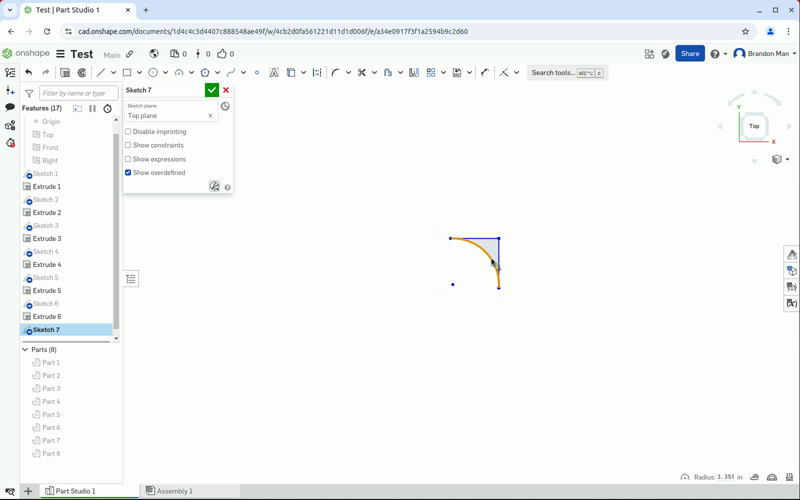
scroll(-6)
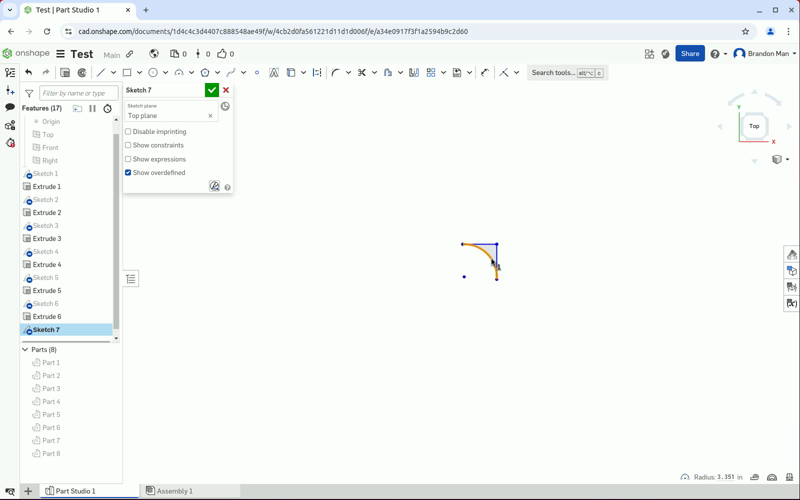
scroll(-6)
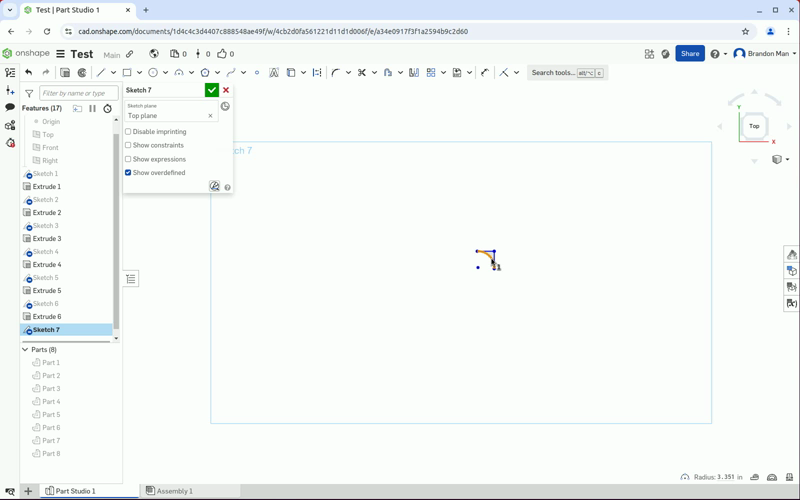
mouse_move(73, 352)
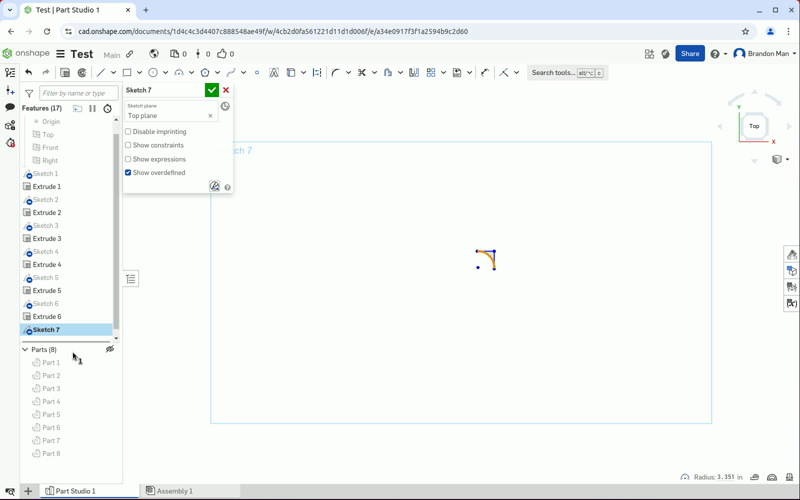
key(shift+y)
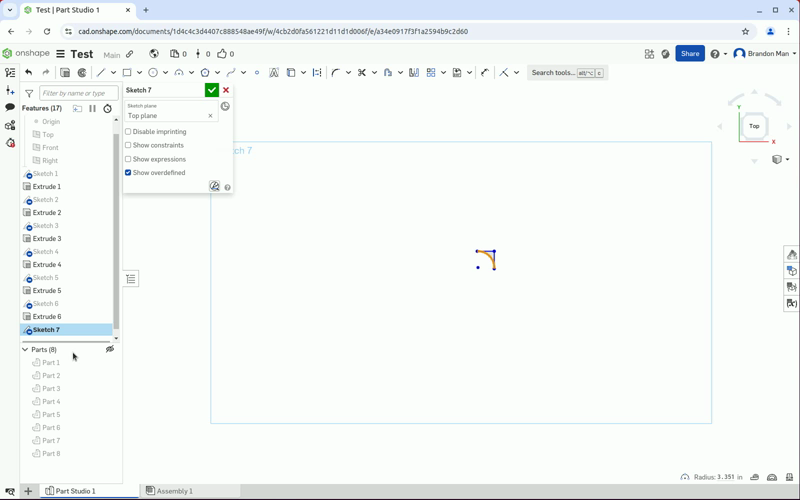
key(shift+e)
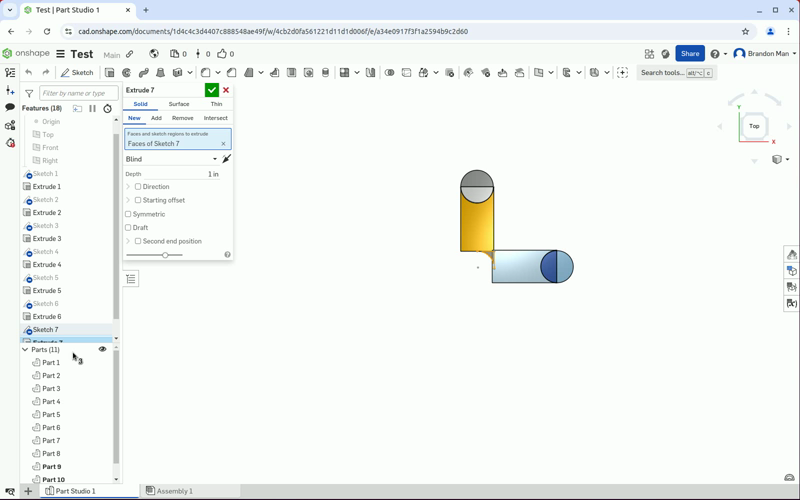
mouse_move(143, 106)
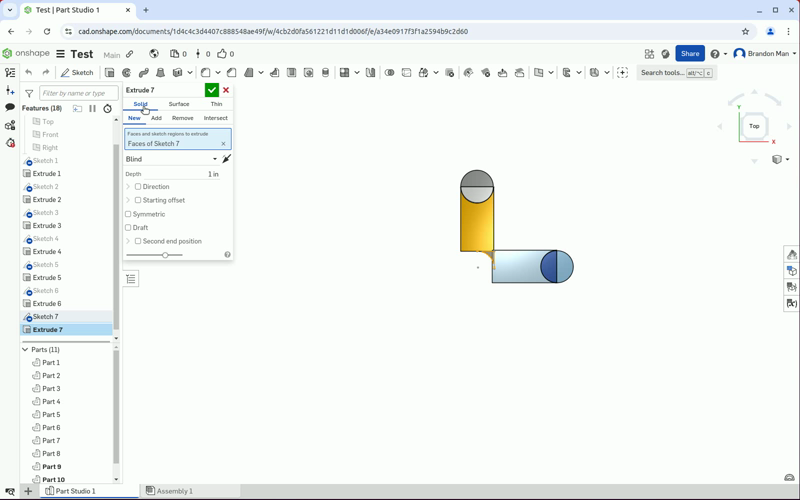
click(143, 106)
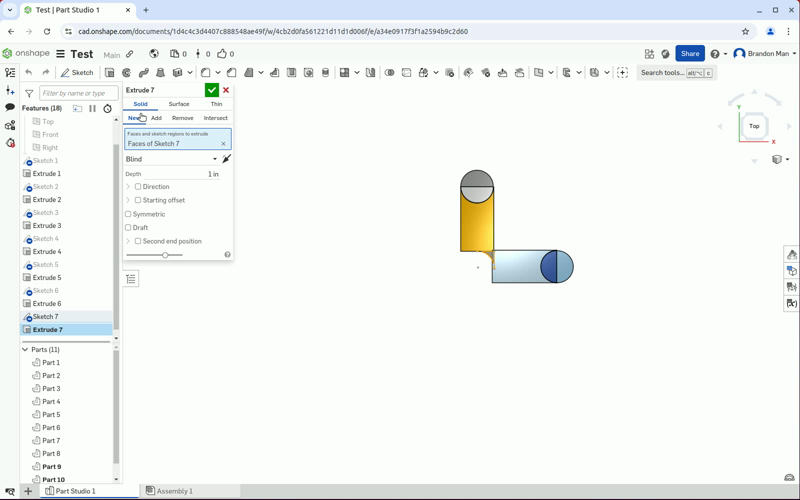
mouse_move(137, 120)
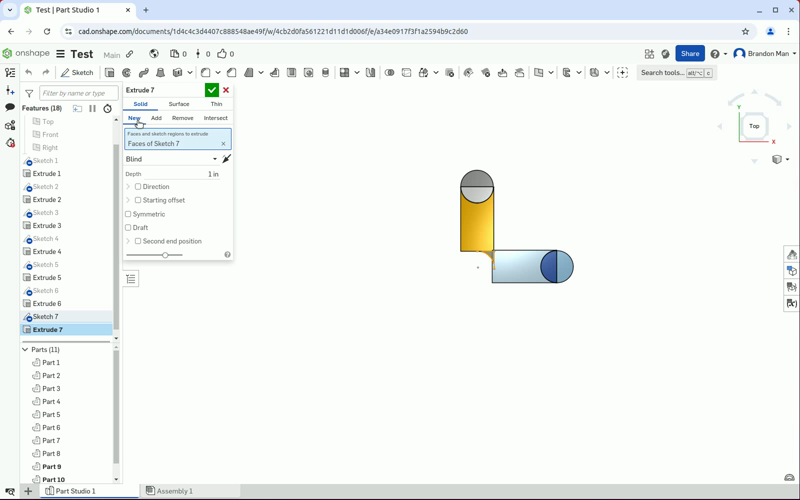
click(137, 120)
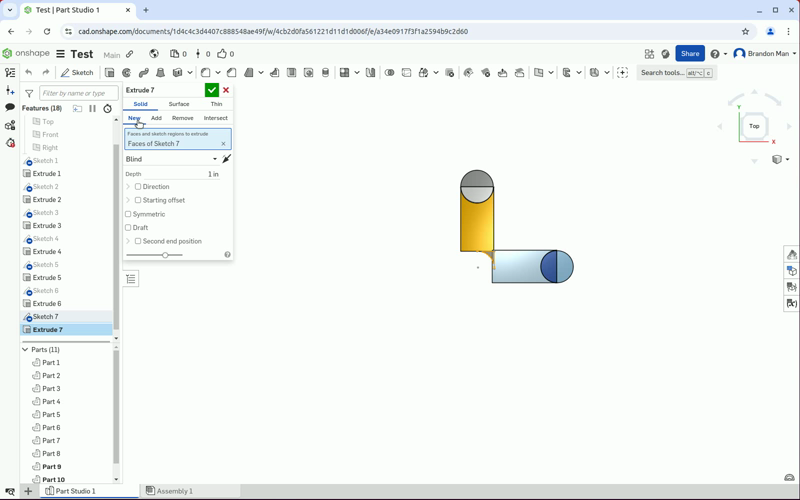
key(tab, 4)
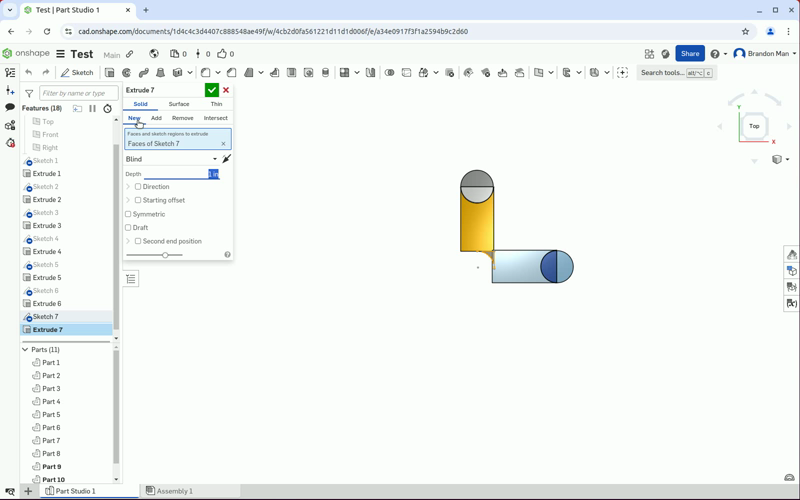
text(13.239)
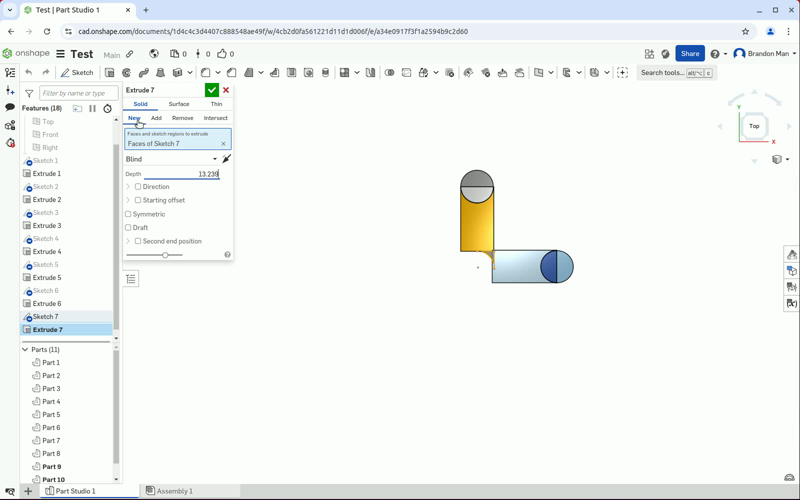
key(enter)
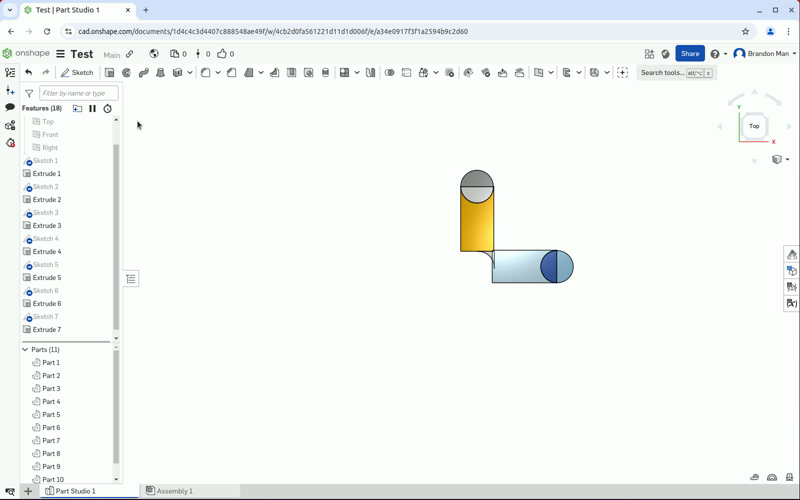
key(shift+h)
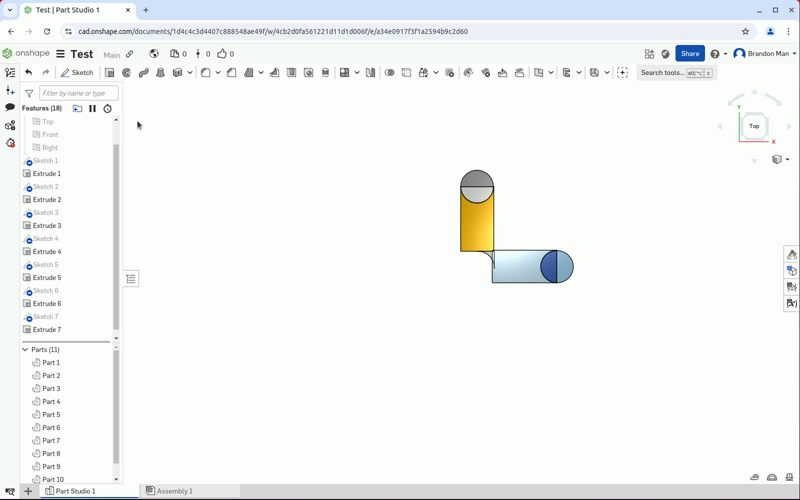
key(shift+h)
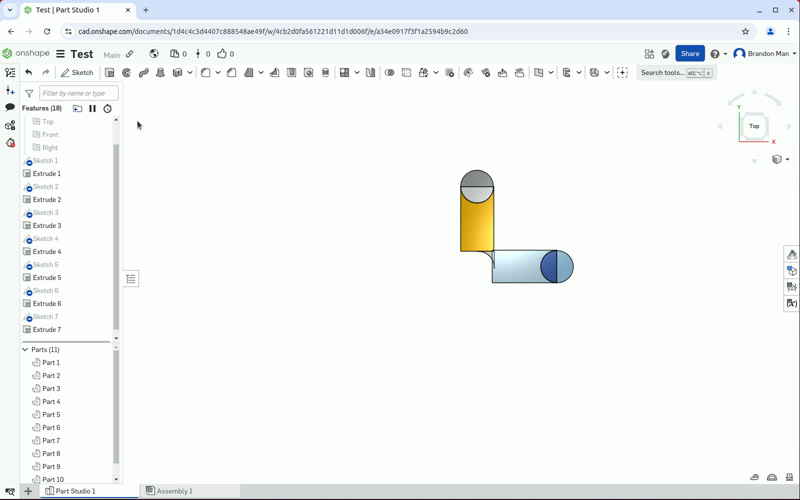
mouse_move(69, 163)
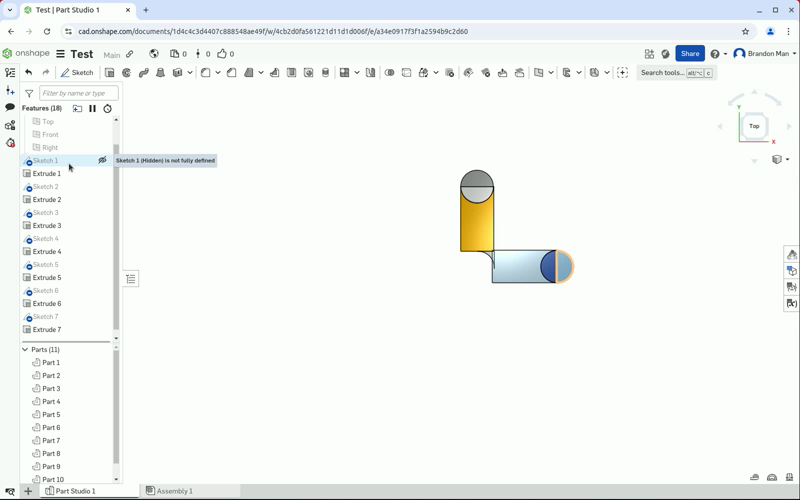
click(69, 163)
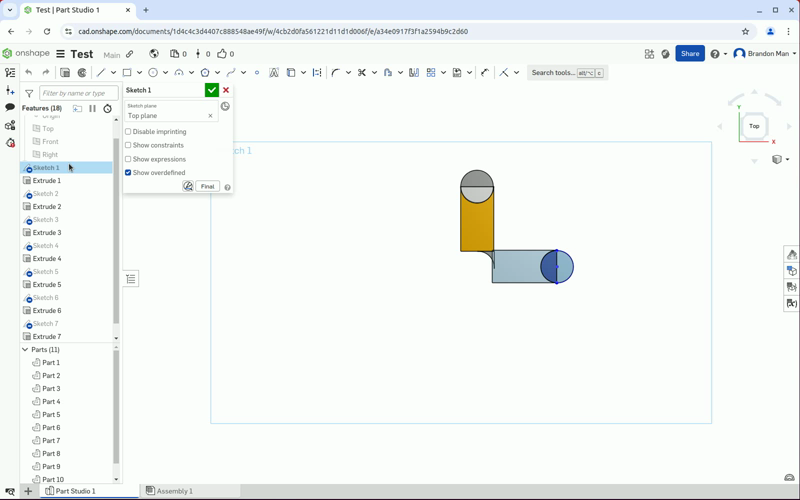
mouse_move(229, 92)
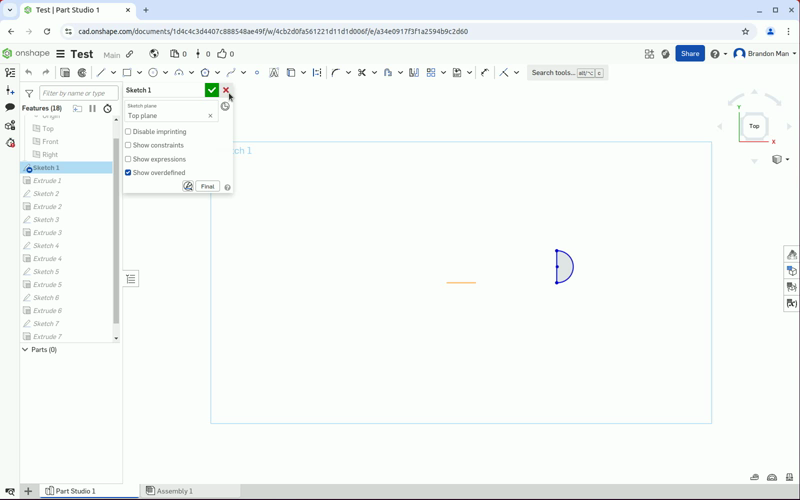
click(229, 92)
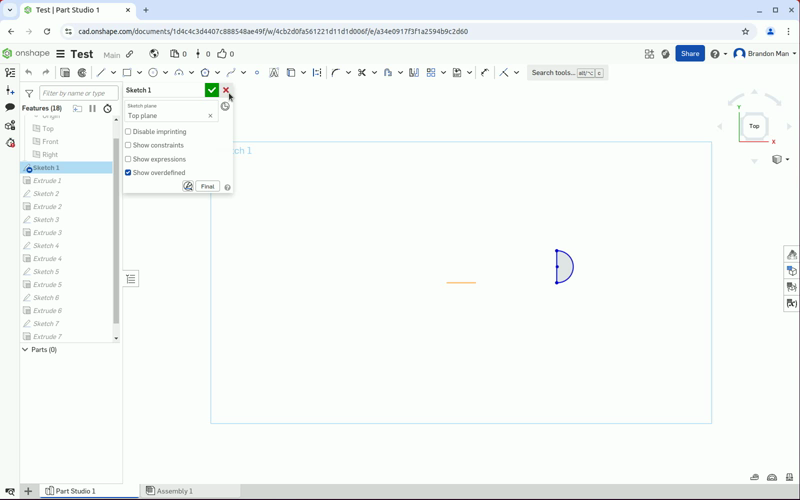
key(shift+s)
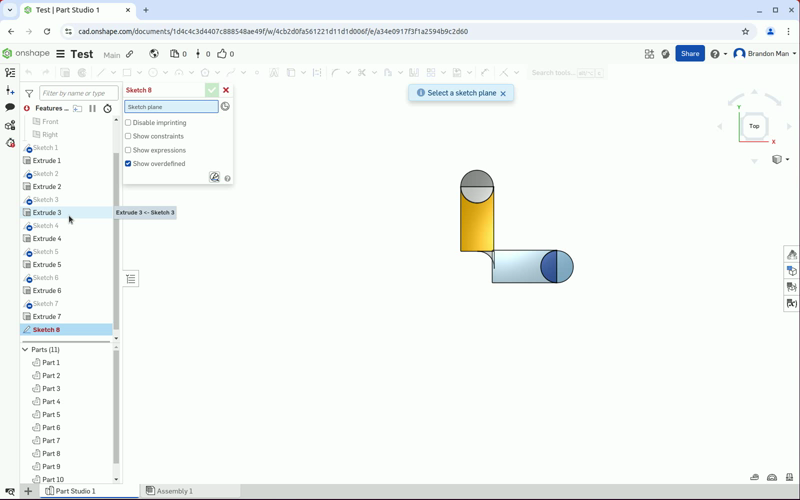
scroll(3)
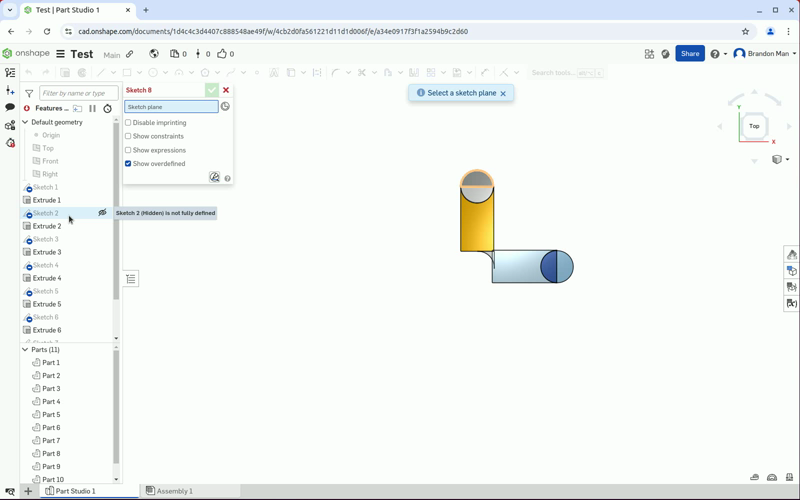
mouse_move(69, 150)
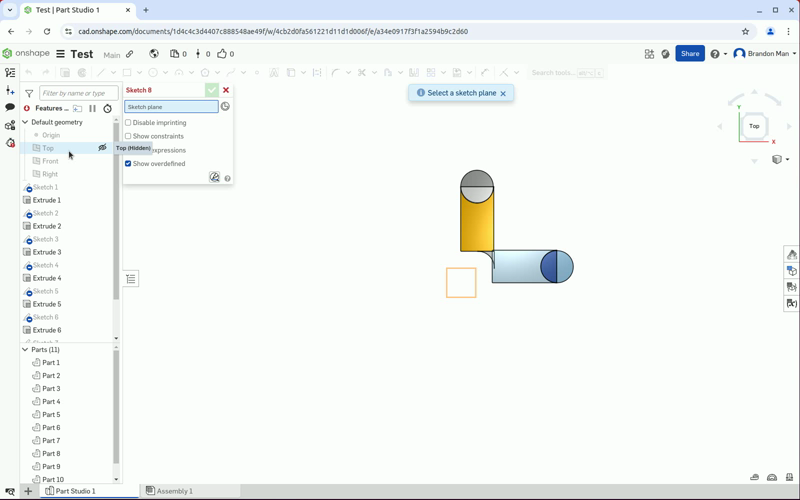
click(69, 150)
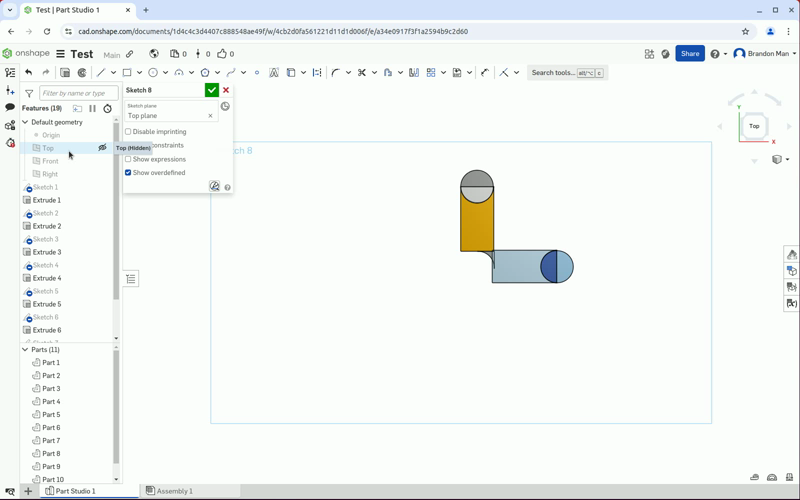
mouse_move(69, 352)
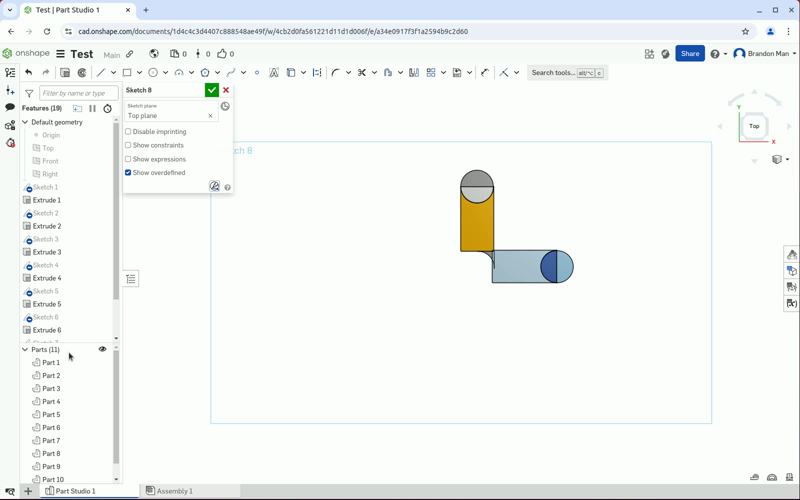
key(y)
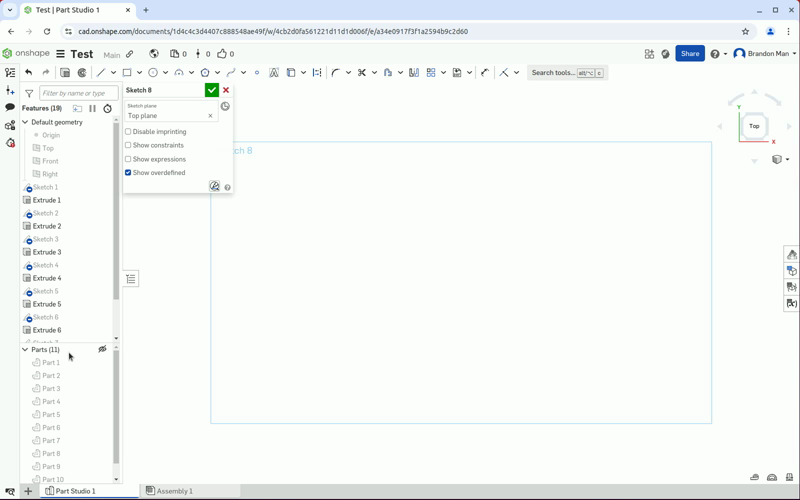
key(l)
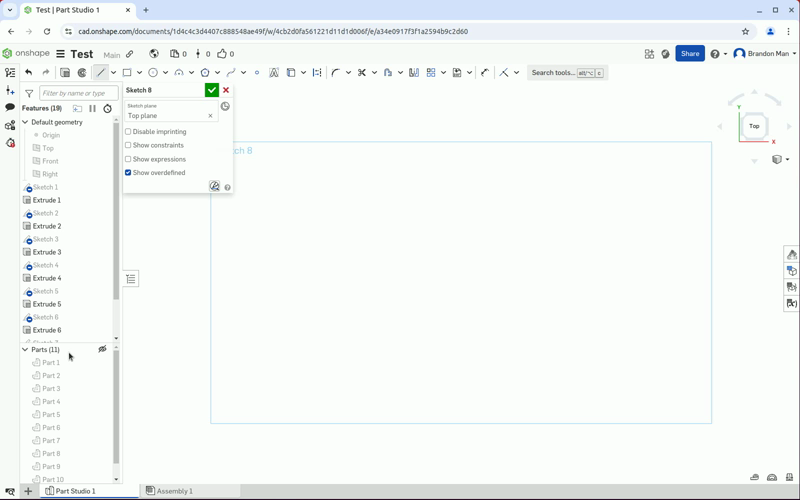
key_down(shift)
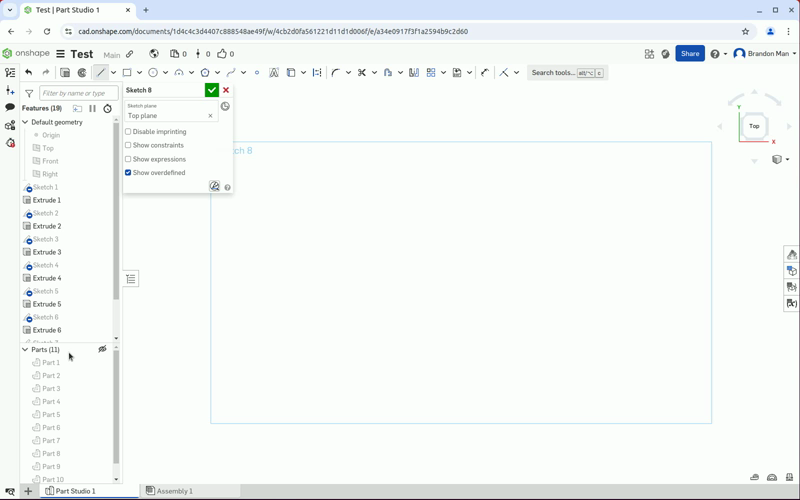
mouse_move(460, 282)
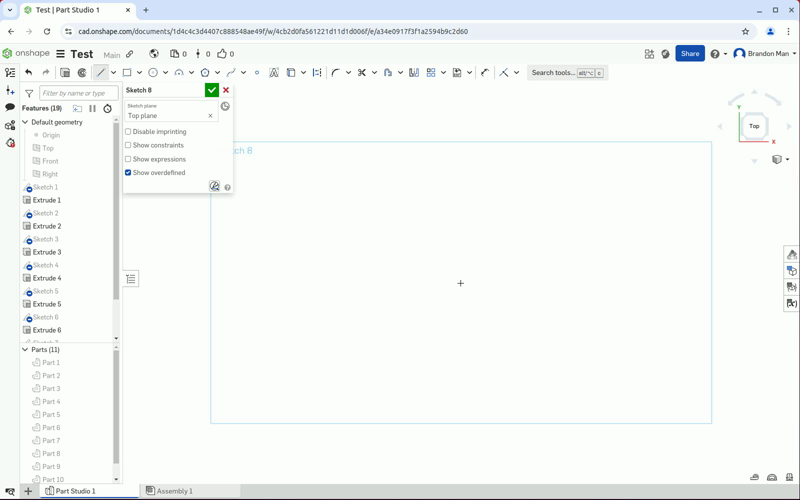
click(460, 282)
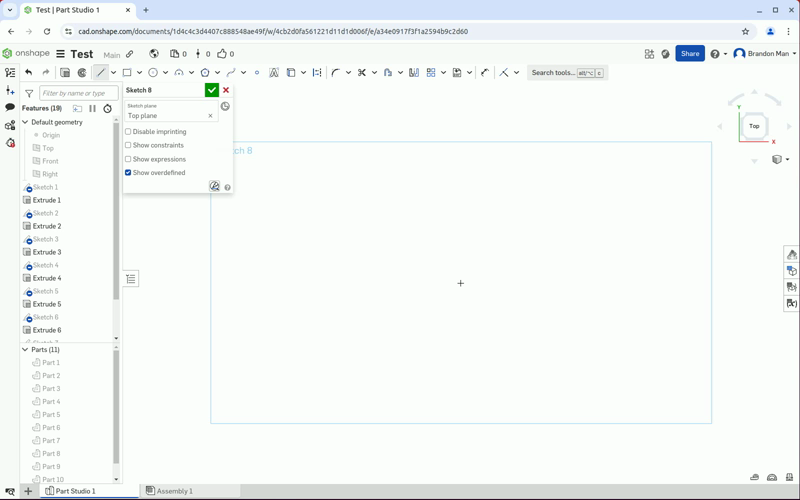
key_up(shift)
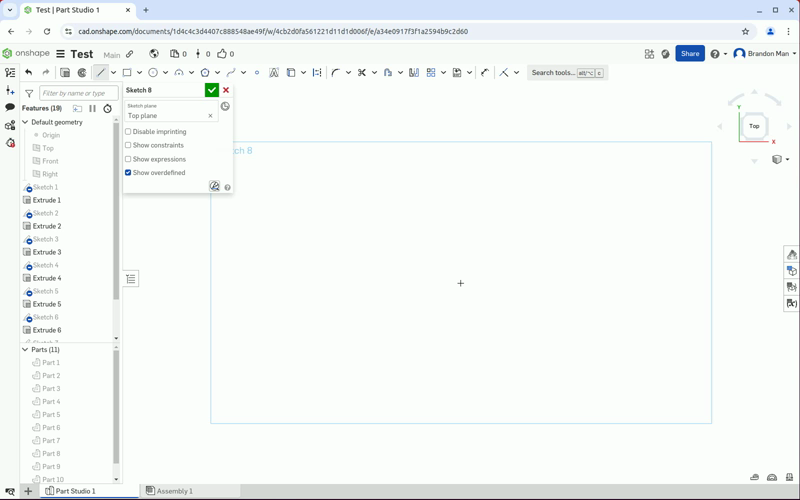
key_down(shift)
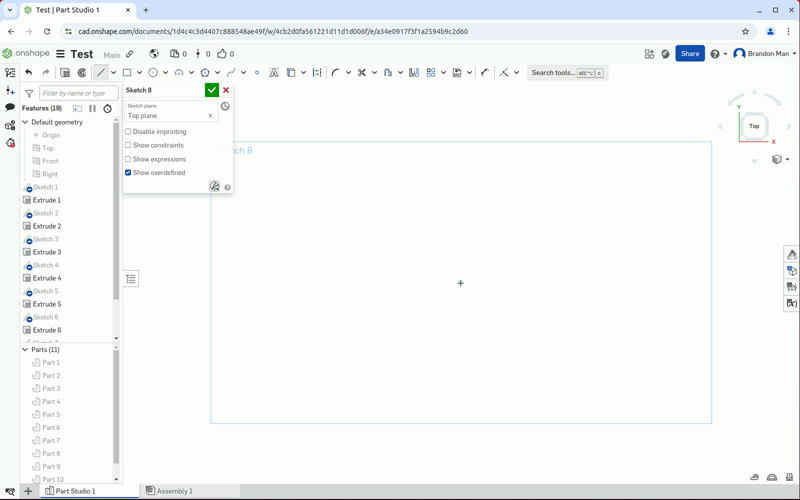
mouse_move(490, 282)
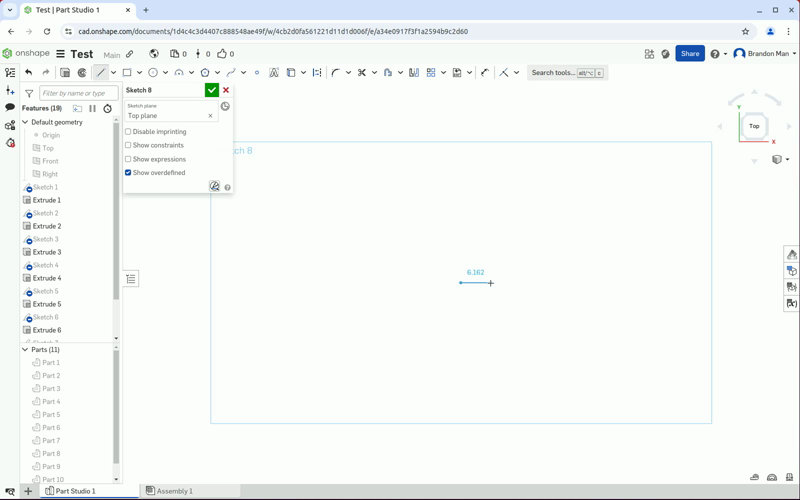
mouse_move(493, 282)
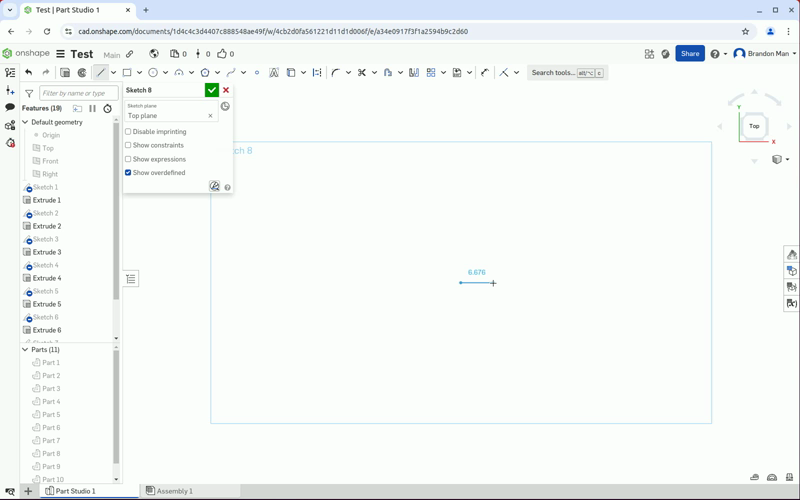
click(493, 282)
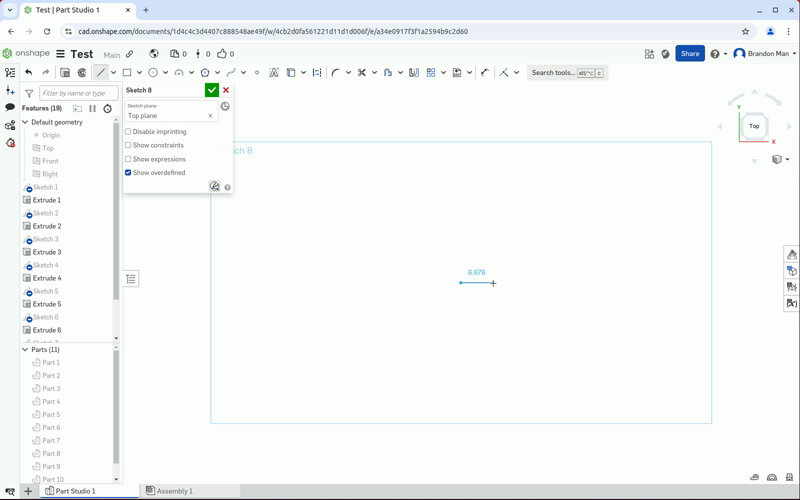
key_up(shift)
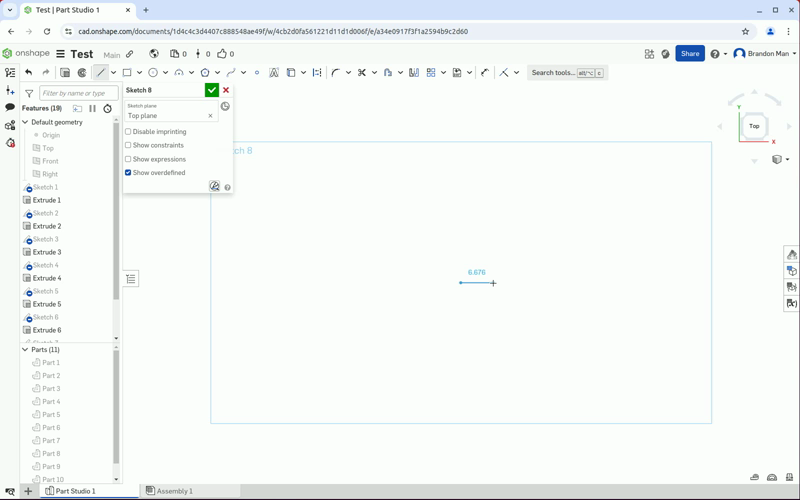
key_down(shift)
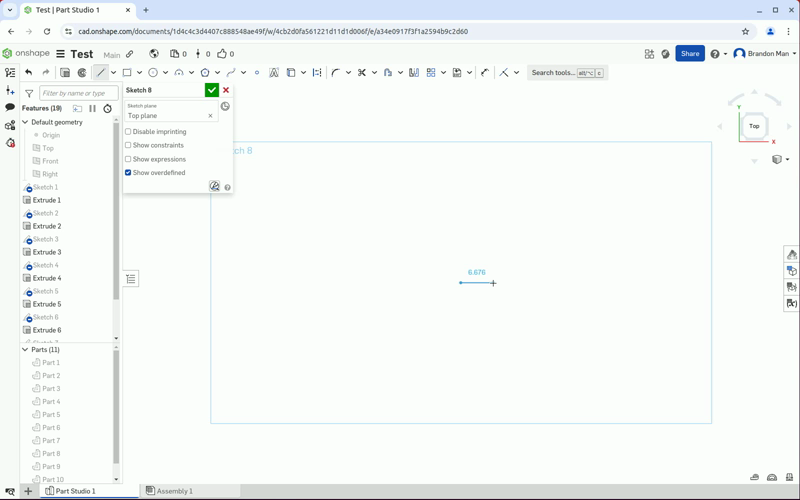
mouse_move(523, 282)
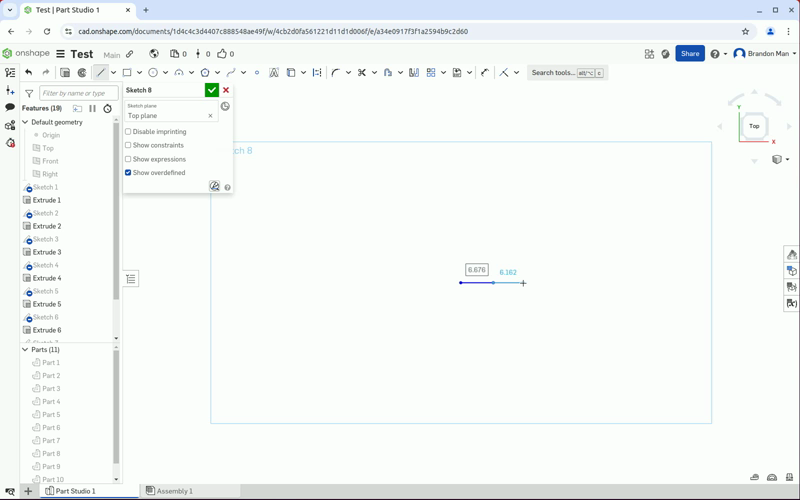
mouse_move(493, 266)
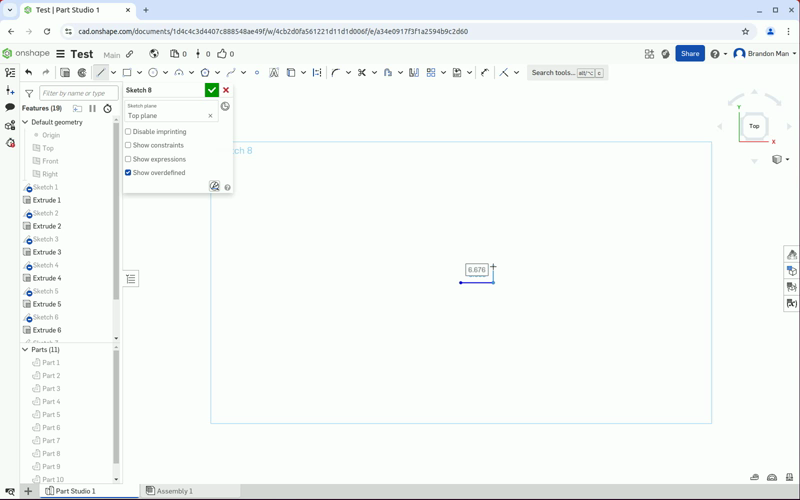
click(493, 266)
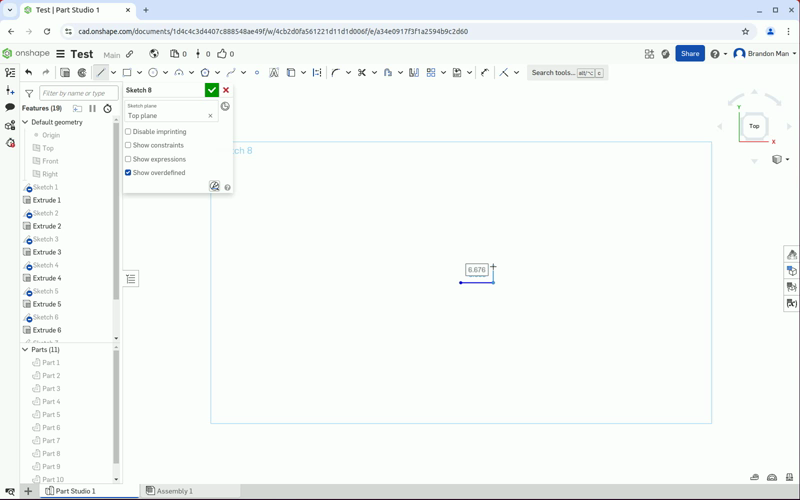
key_up(shift)
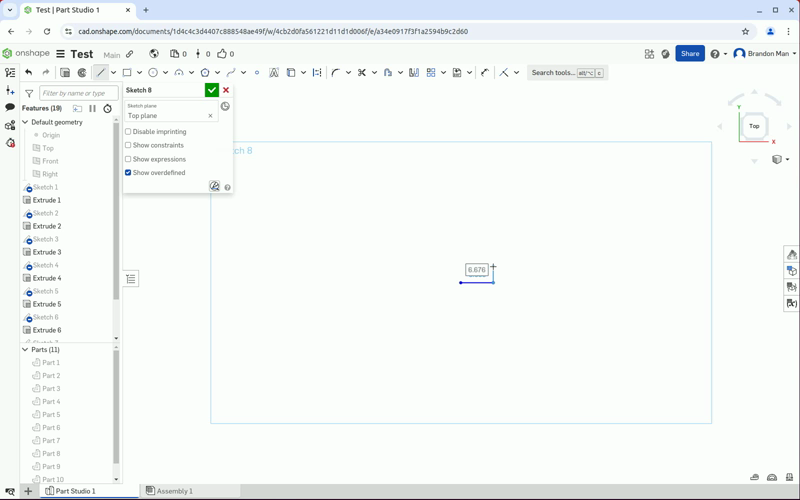
key(esc)
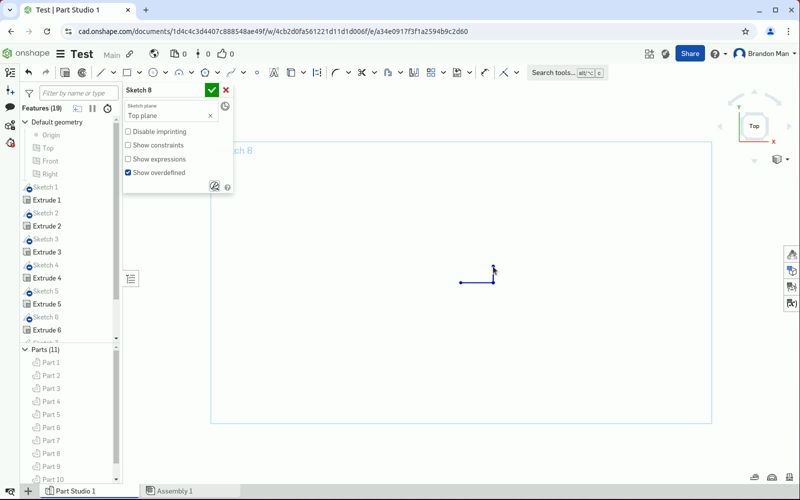
key(a)
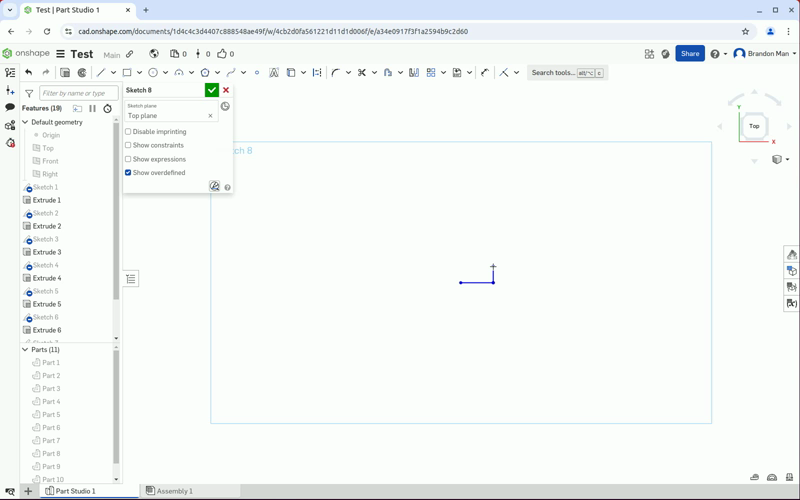
mouse_move(493, 266)
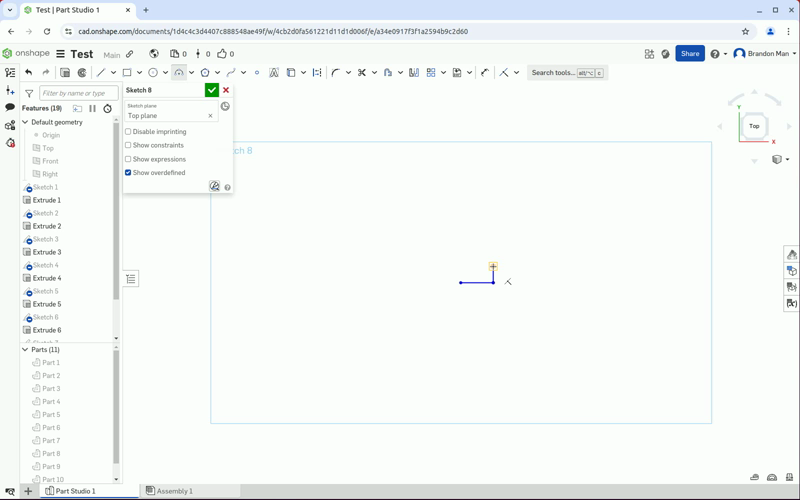
click(493, 266)
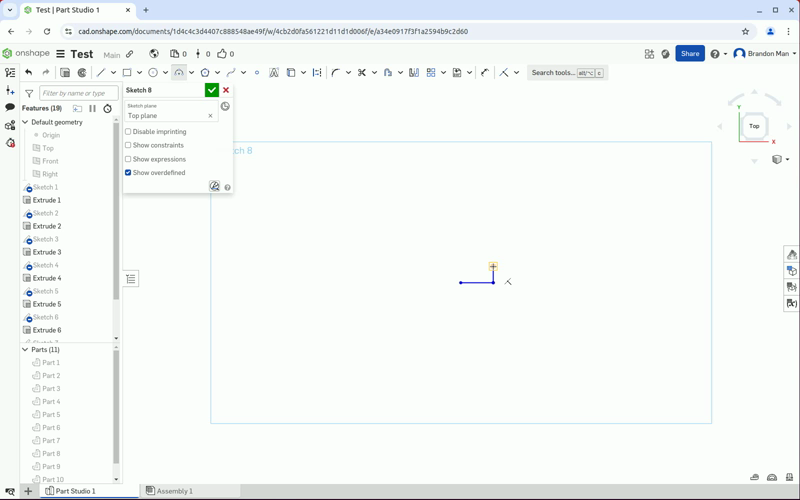
key_down(shift)
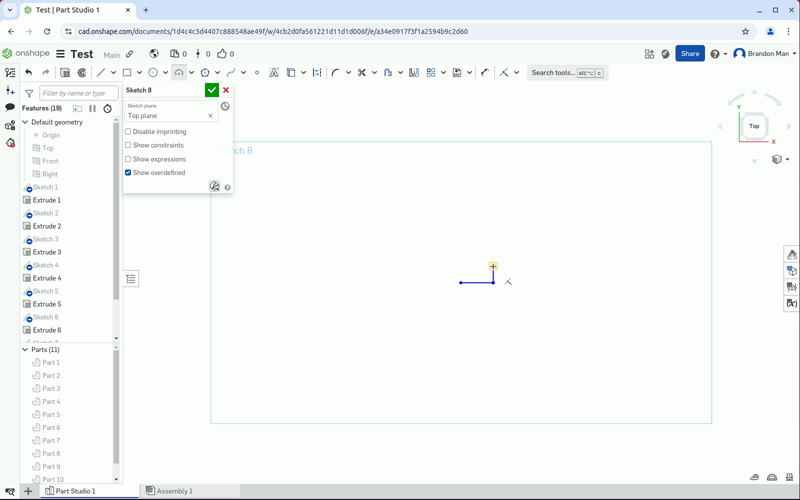
mouse_move(477, 250)
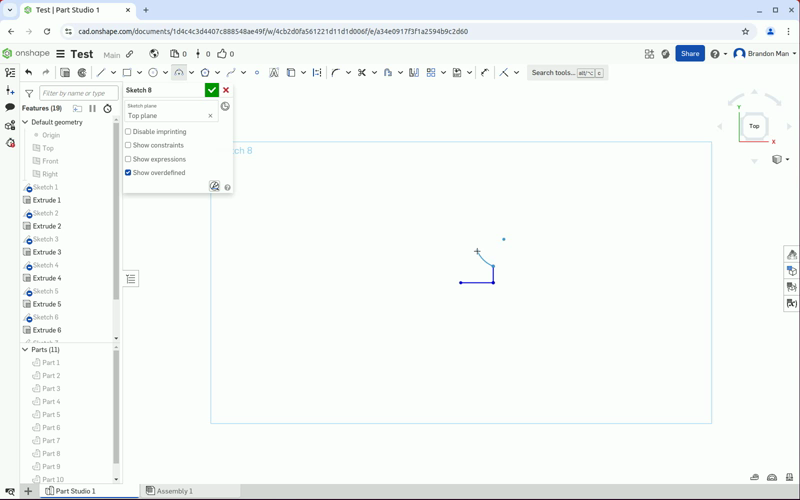
click(477, 250)
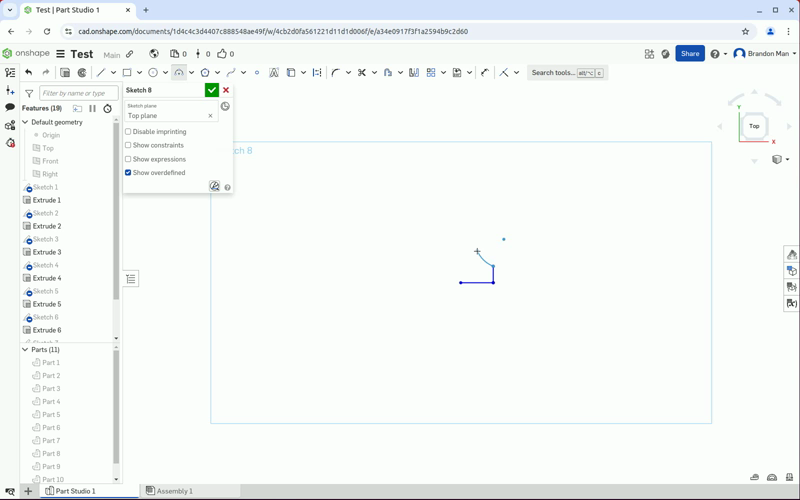
mouse_move(488, 255)
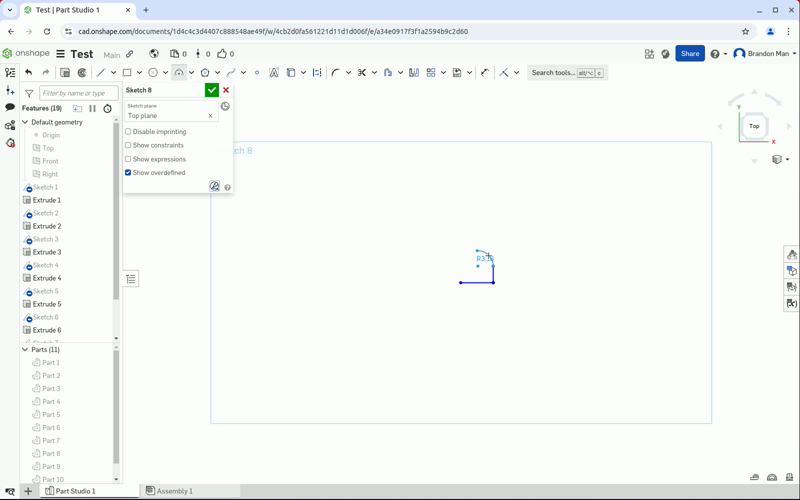
click(488, 255)
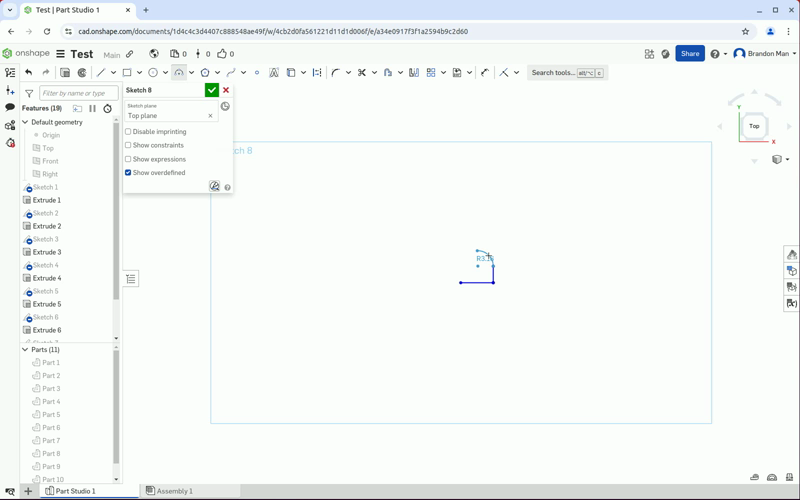
key_up(shift)
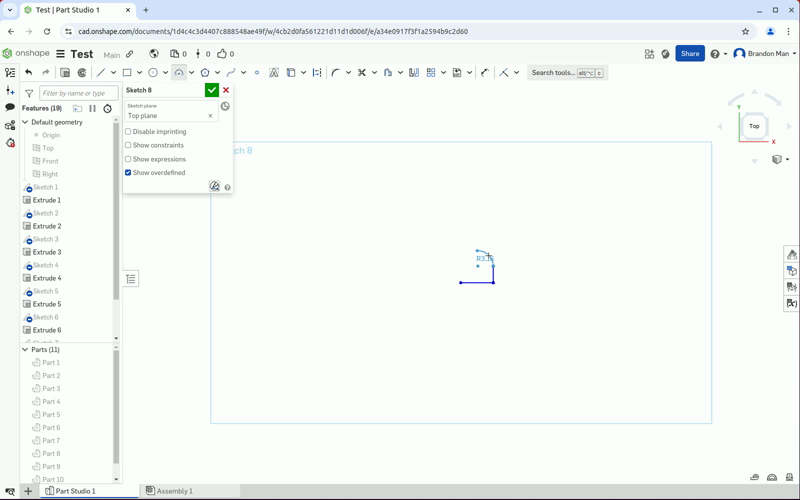
key(esc)
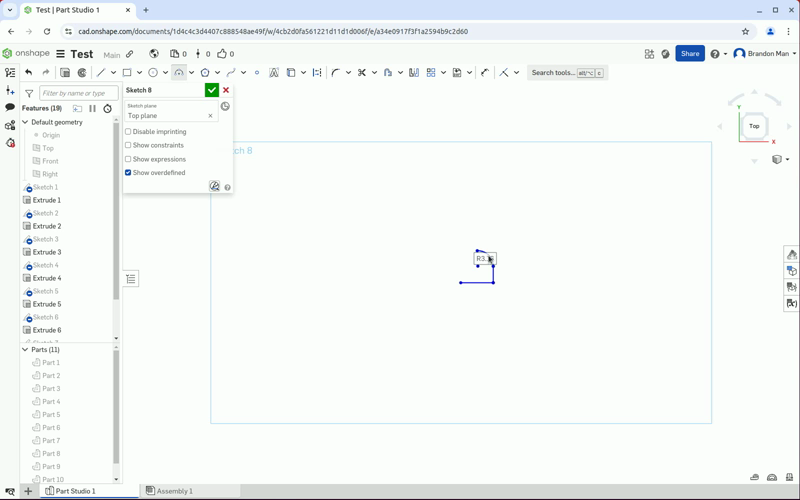
key(l)
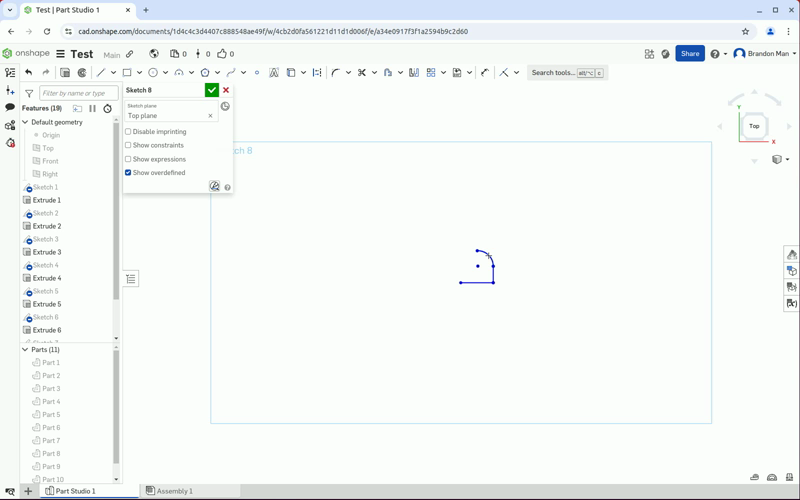
mouse_move(477, 250)
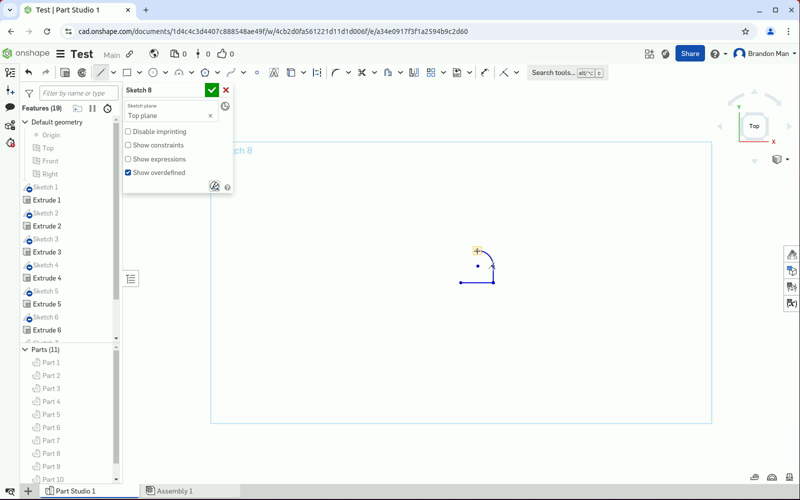
click(477, 250)
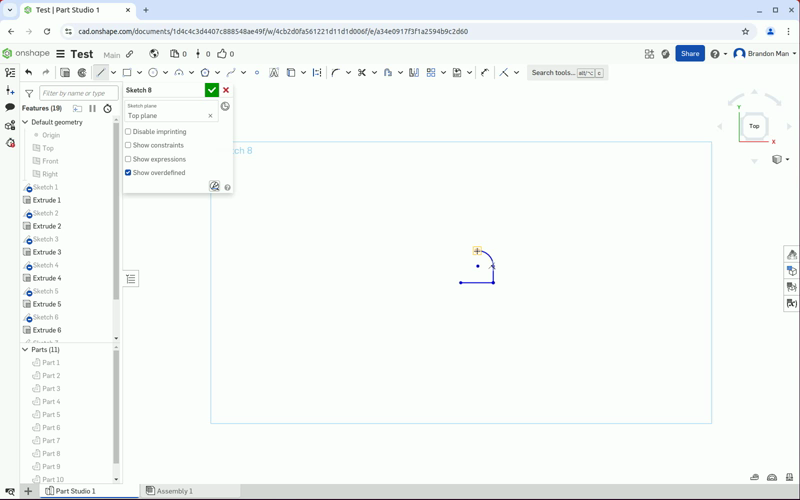
key_down(shift)
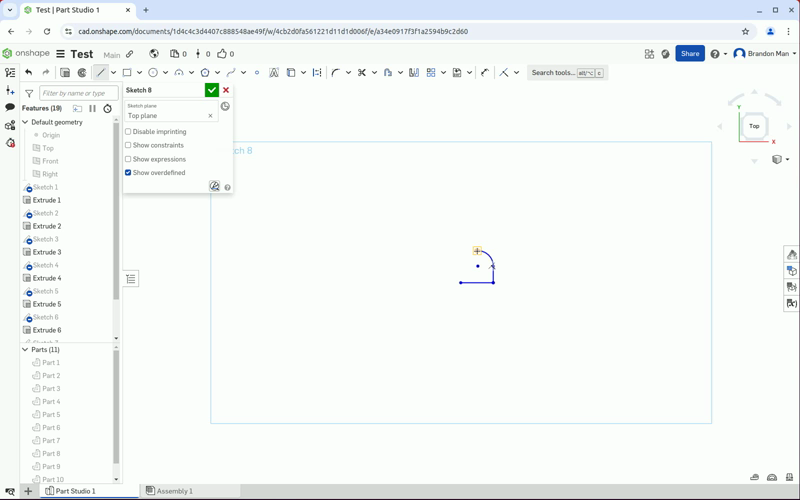
mouse_move(507, 250)
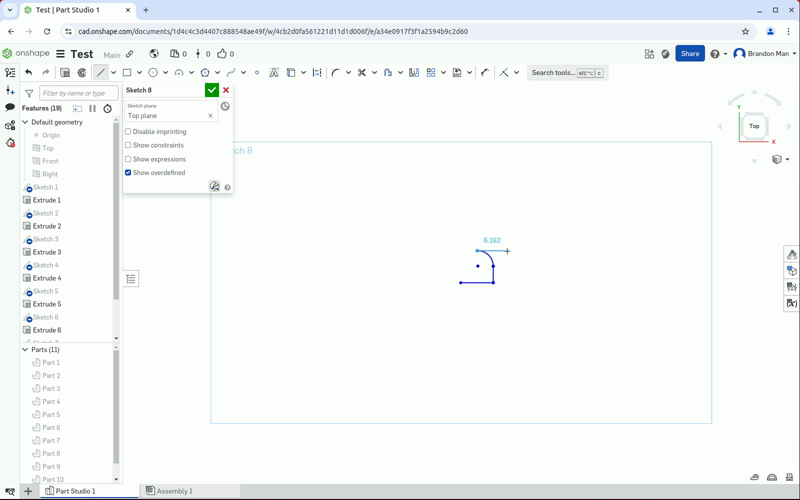
mouse_move(460, 250)
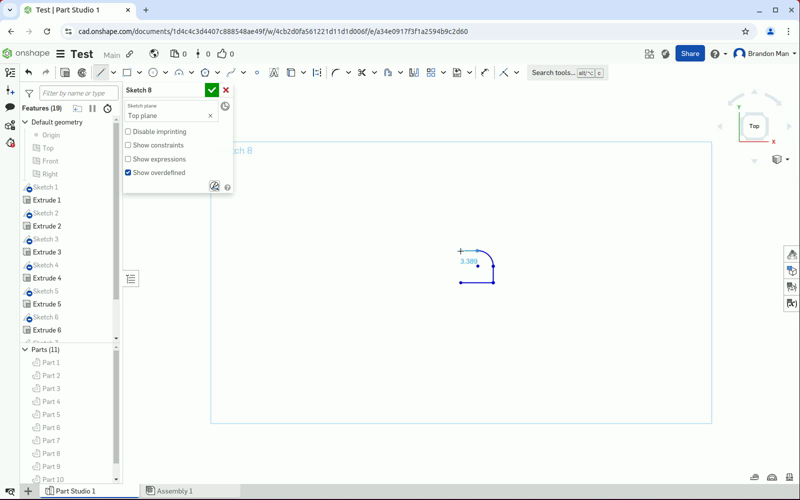
click(460, 250)
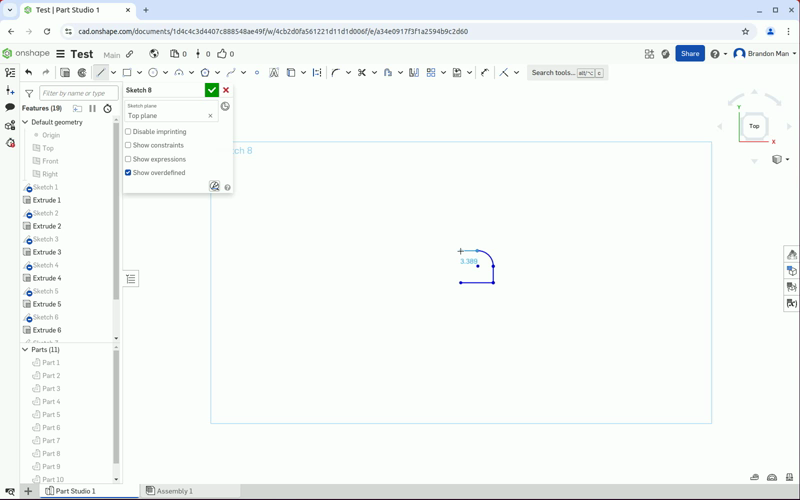
key_up(shift)
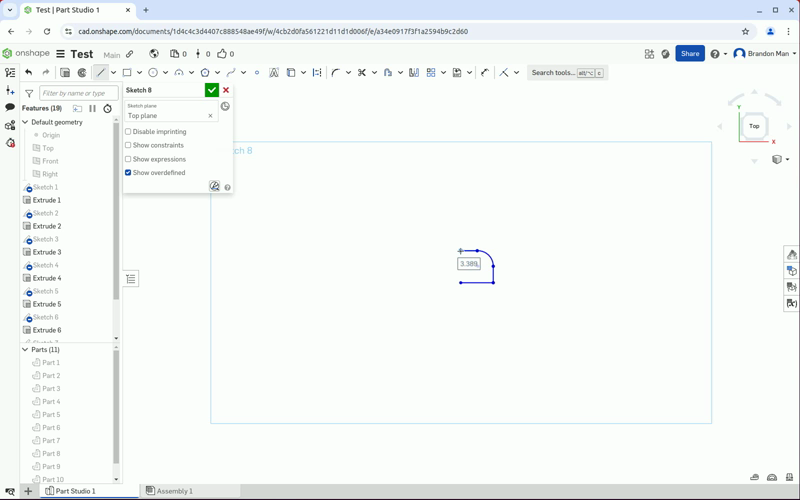
mouse_move(490, 250)
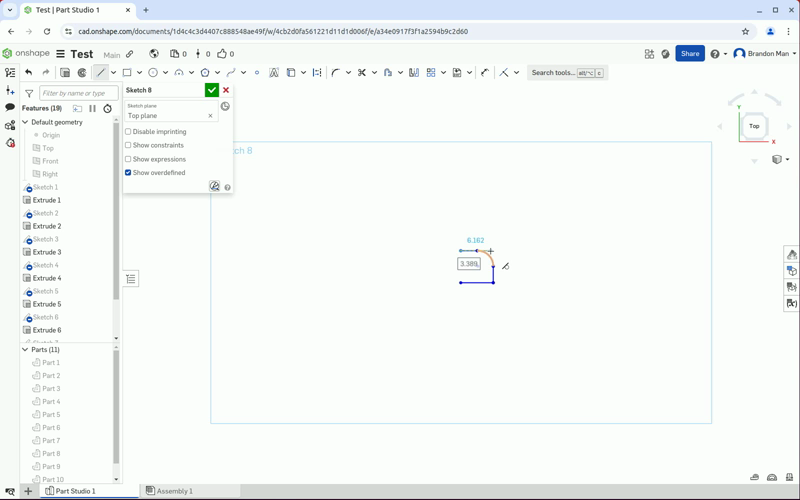
key_down(shift)
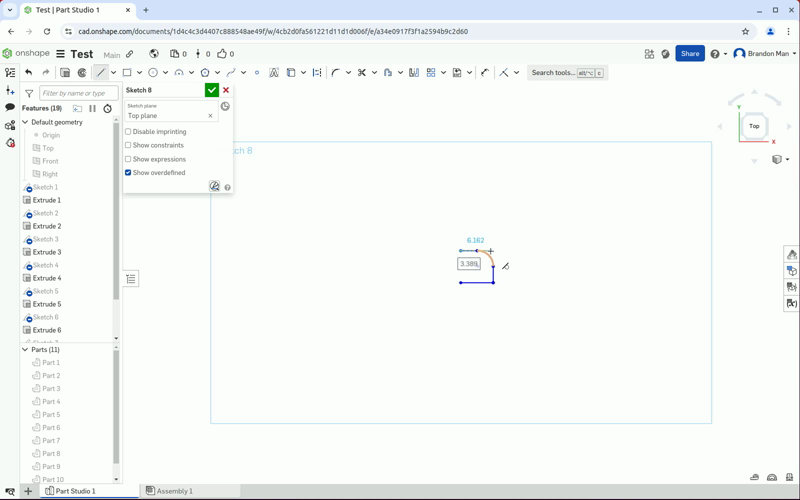
mouse_move(460, 282)
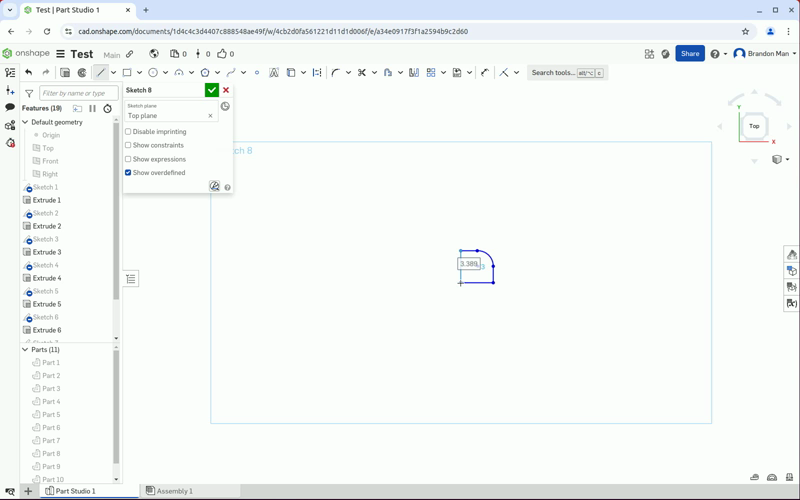
key_up(shift)
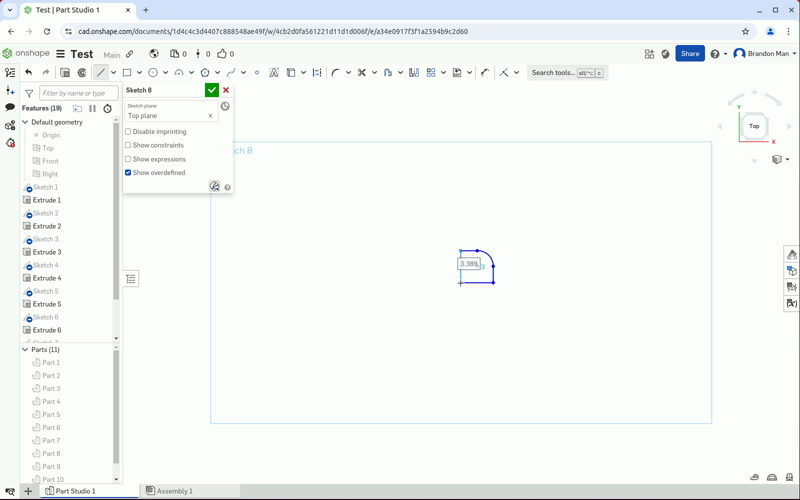
click(460, 282)
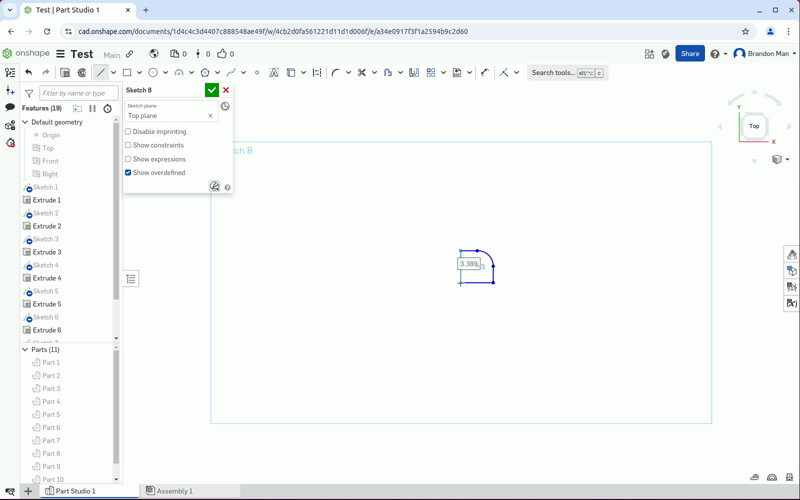
key(esc)
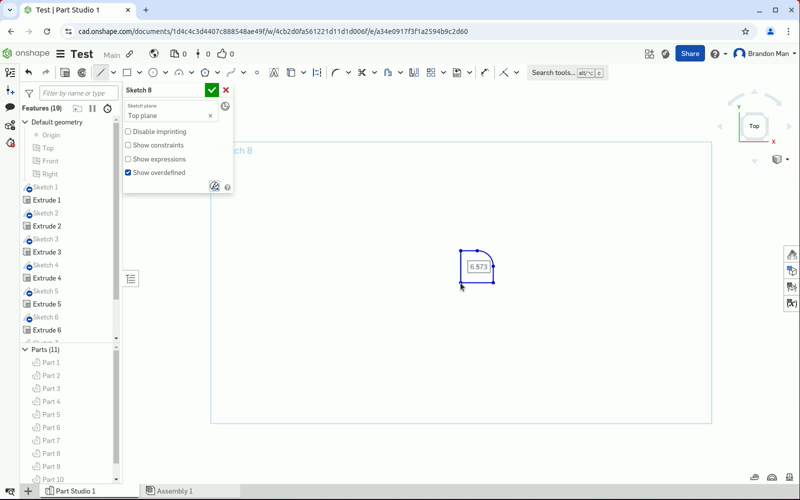
mouse_move(485, 270)
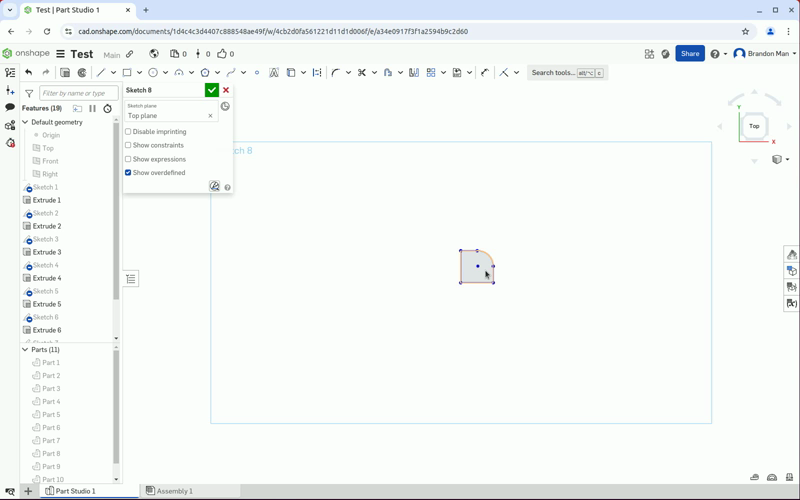
scroll(6)
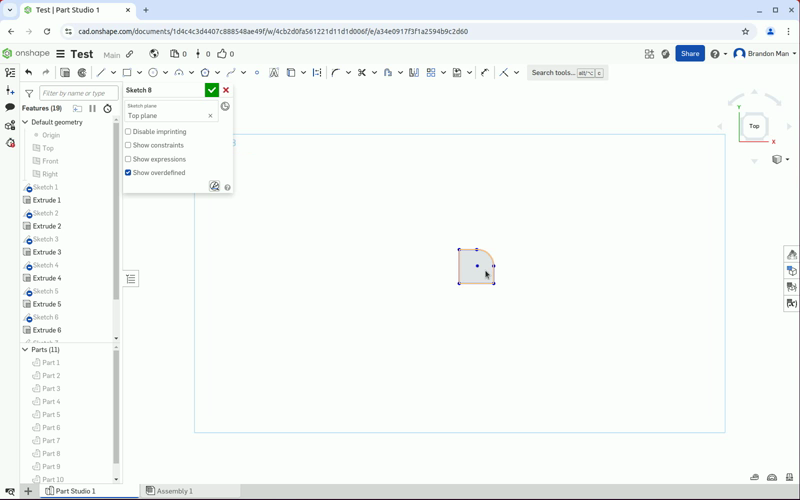
scroll(6)
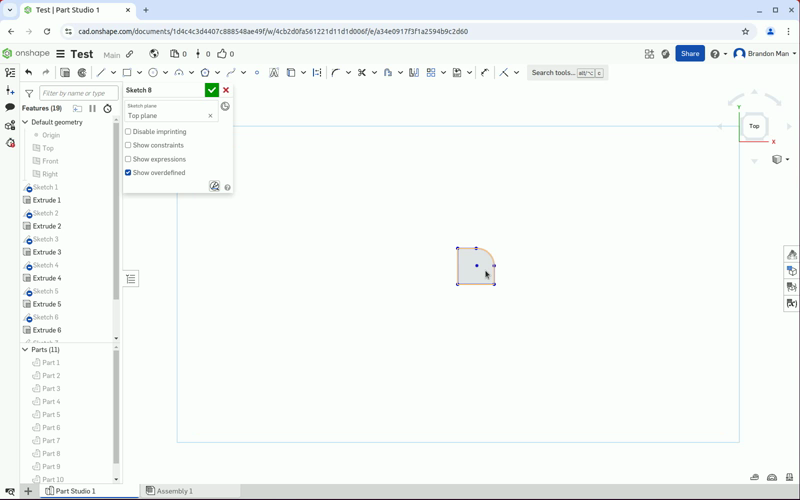
scroll(6)
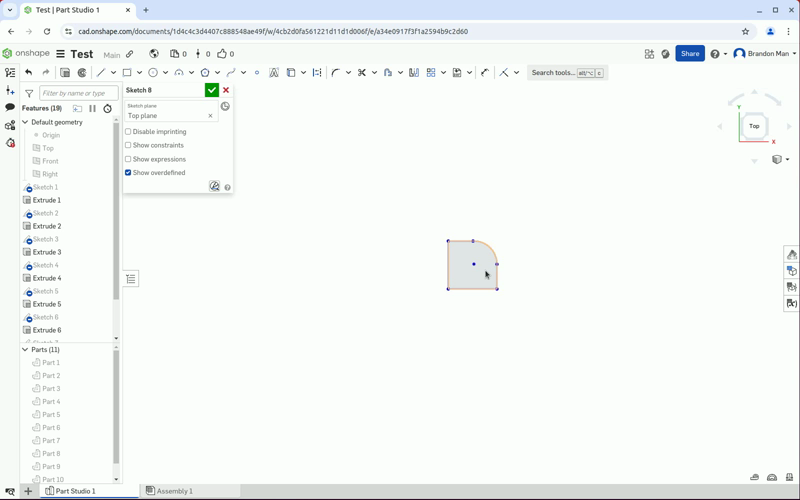
scroll(6)
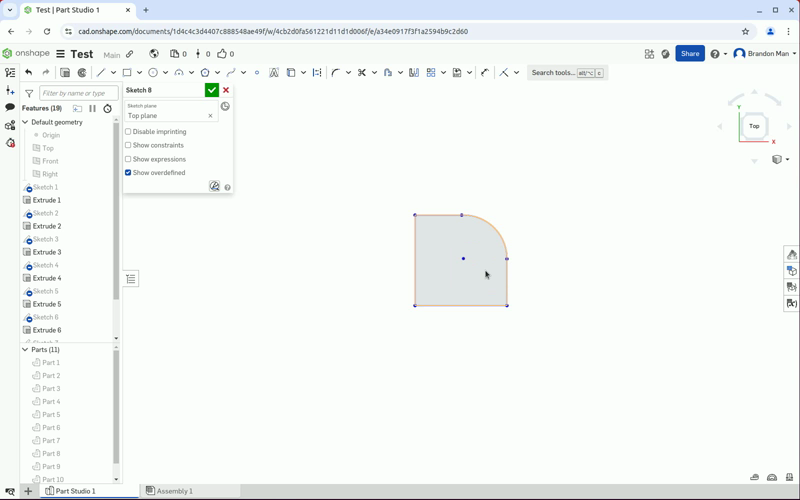
scroll(6)
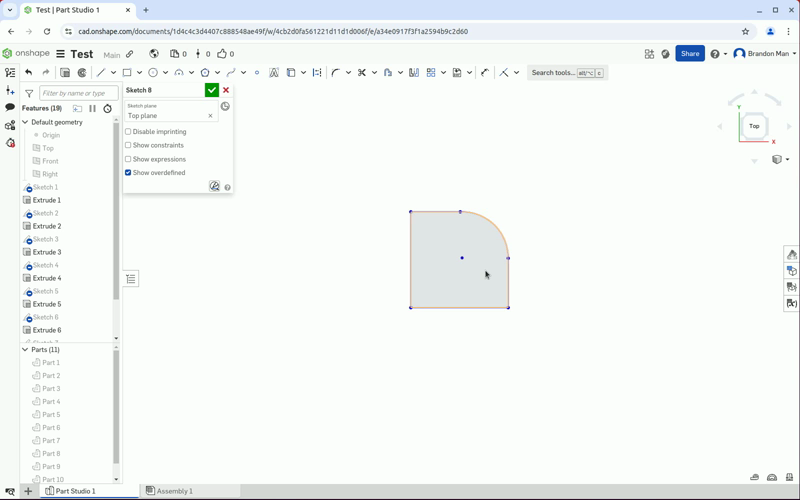
scroll(6)
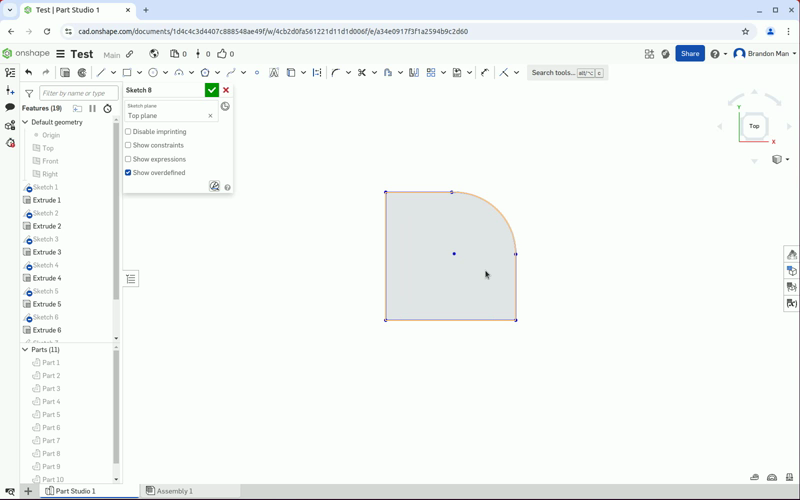
scroll(6)
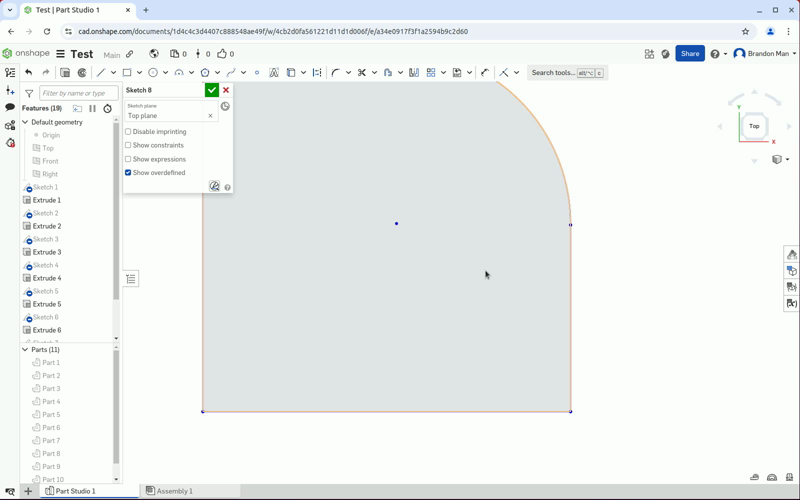
click(485, 270)
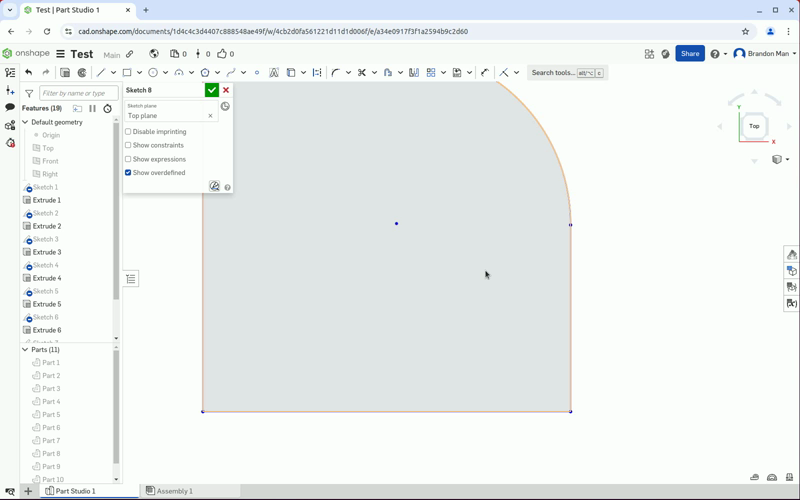
scroll(-6)
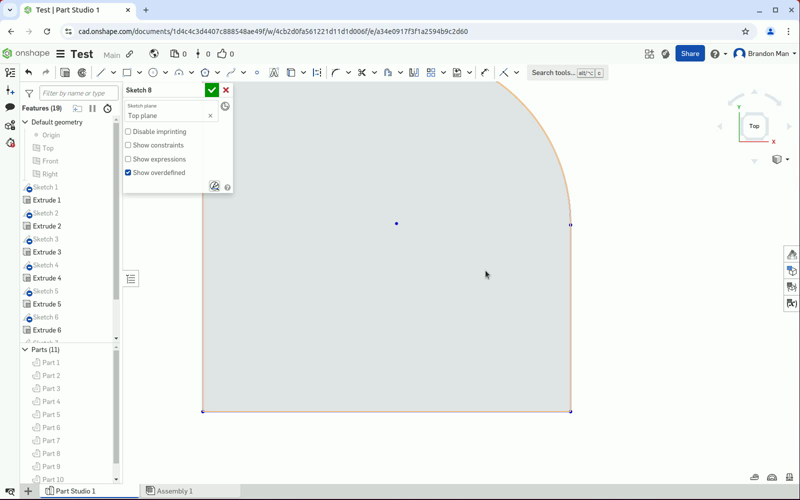
scroll(-6)
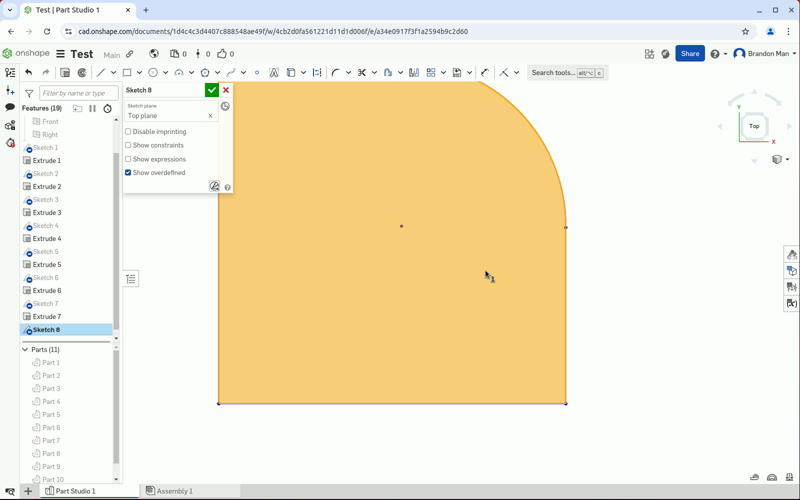
scroll(-6)
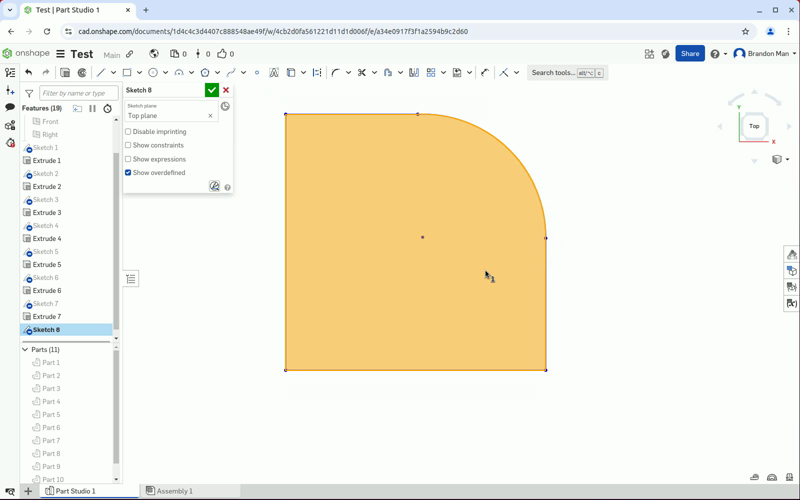
scroll(-6)
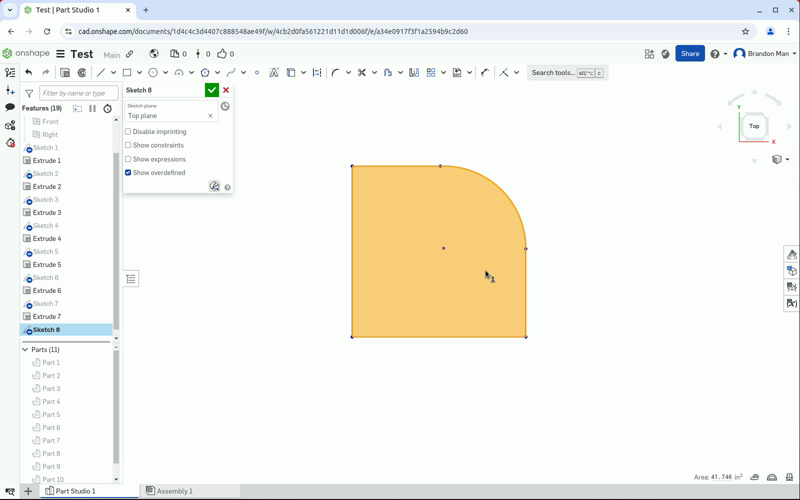
scroll(-6)
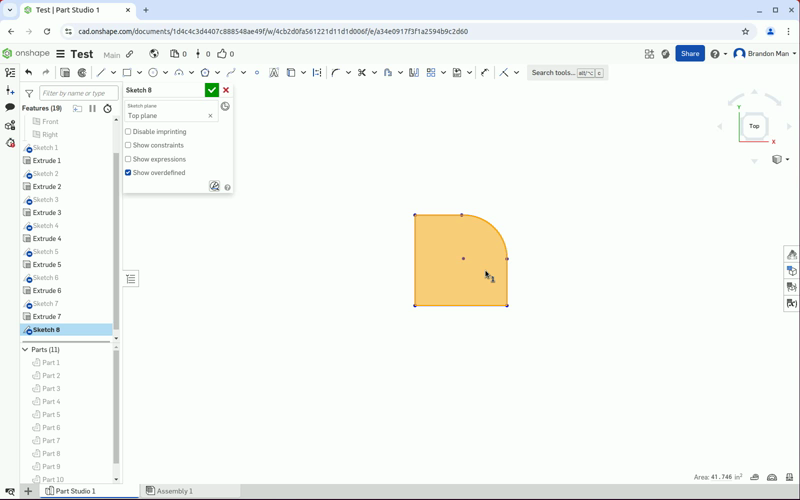
scroll(-6)
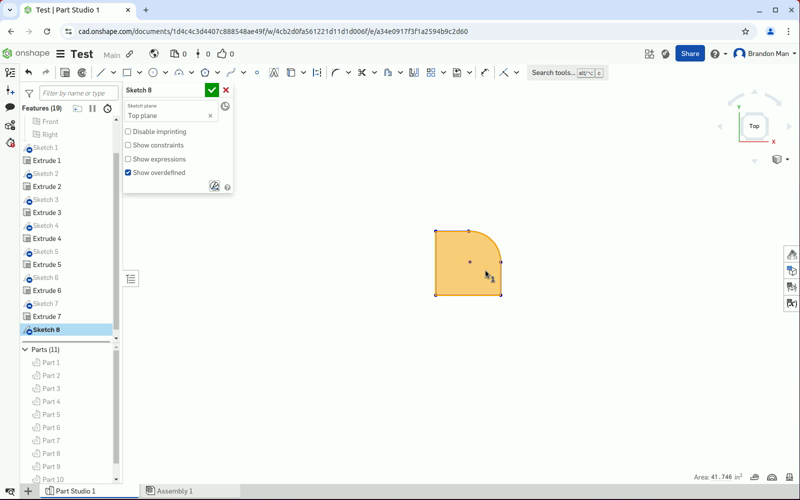
scroll(-6)
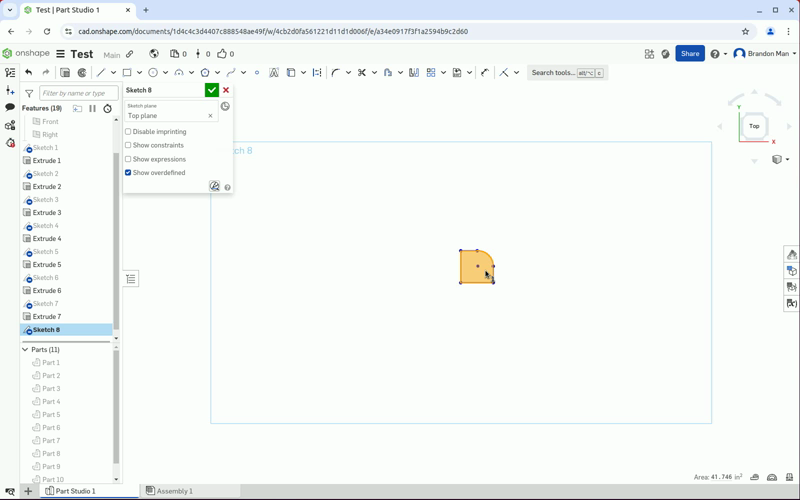
mouse_move(69, 352)
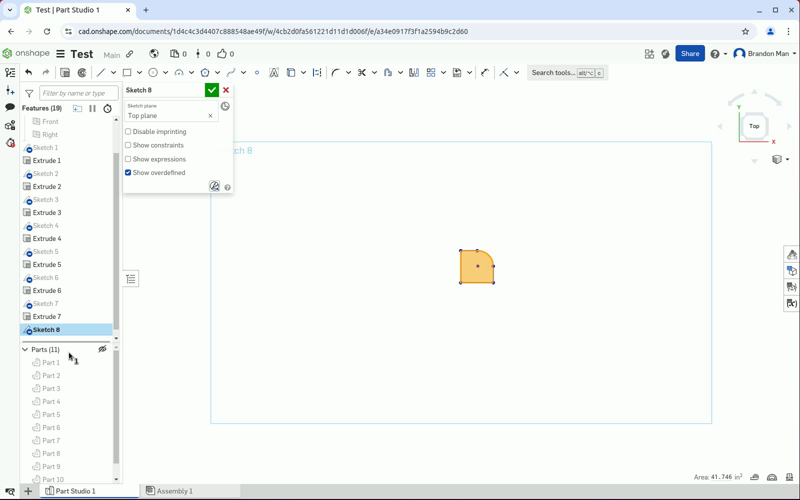
key(shift+y)
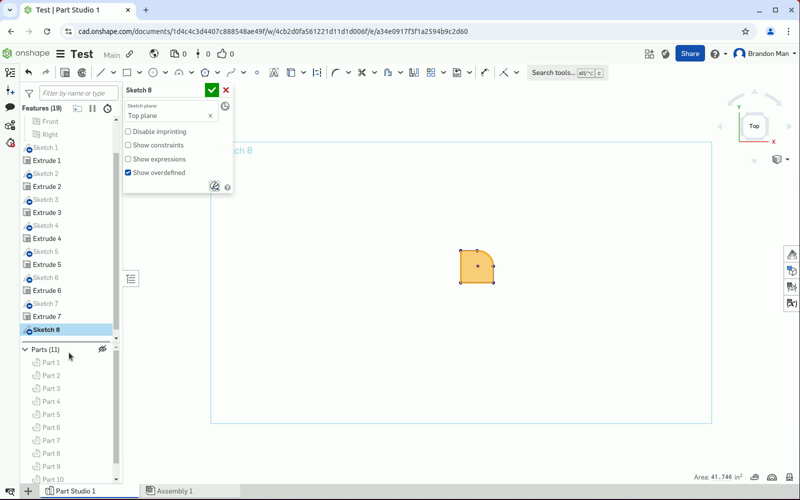
key(shift+e)
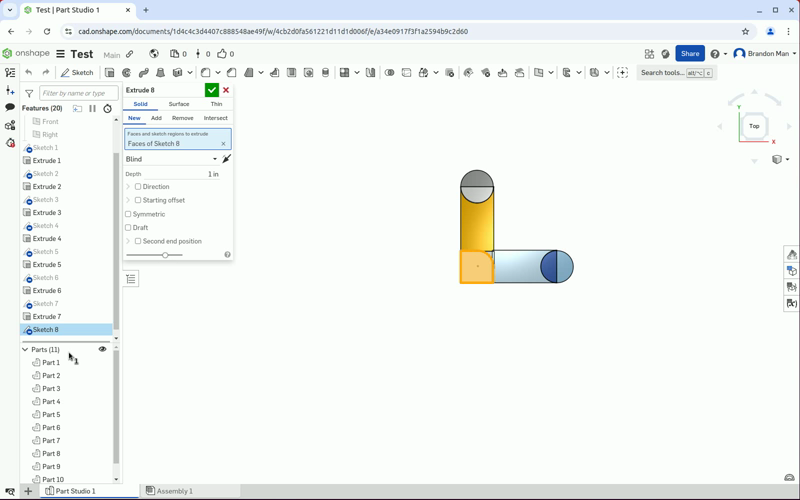
mouse_move(143, 106)
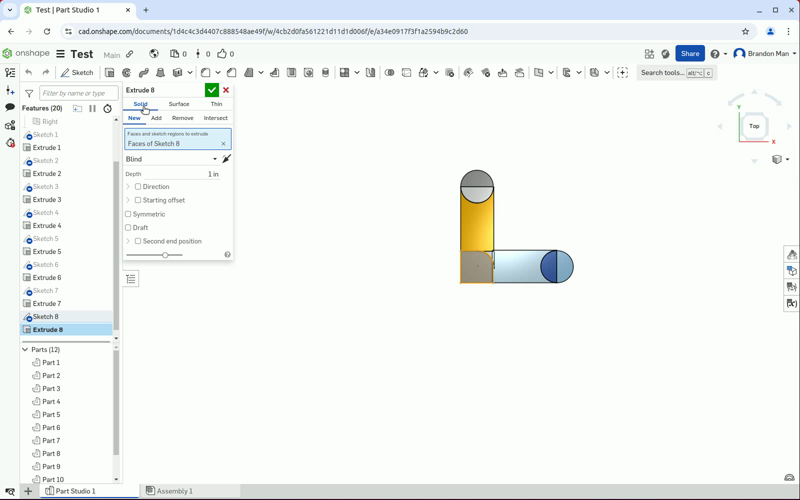
click(143, 106)
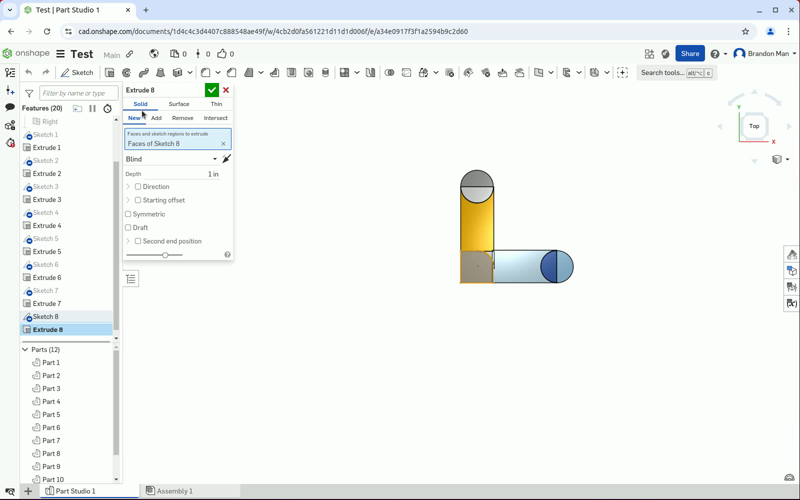
mouse_move(137, 120)
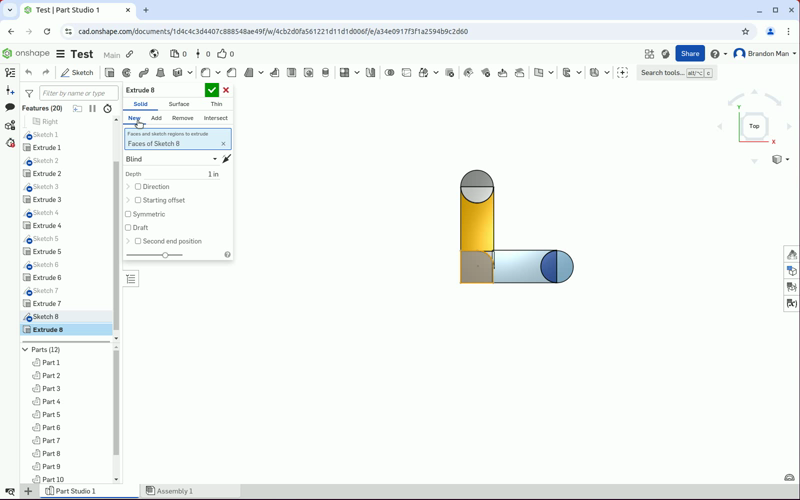
click(137, 120)
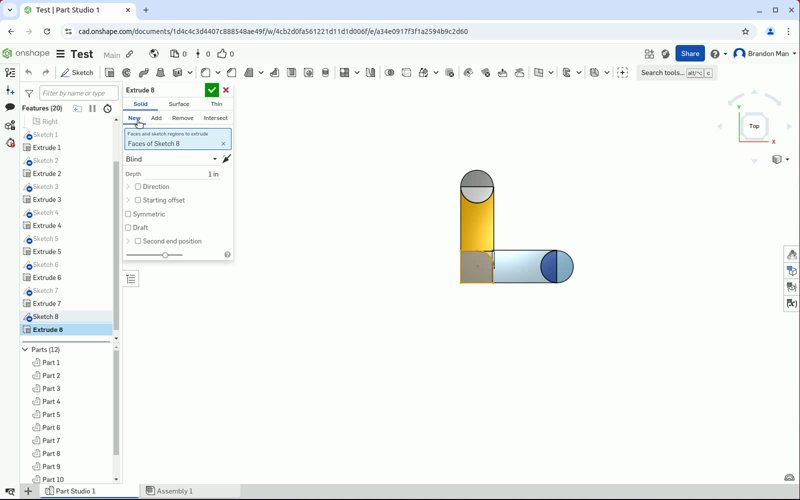
key(tab, 4)
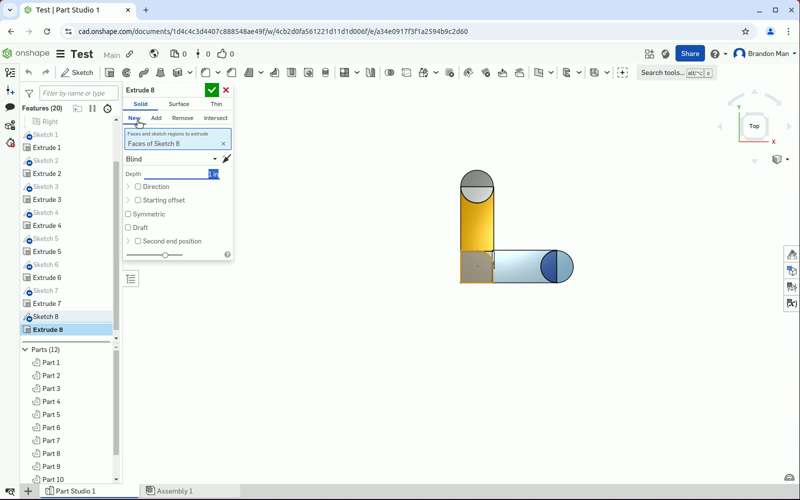
text(13.239)
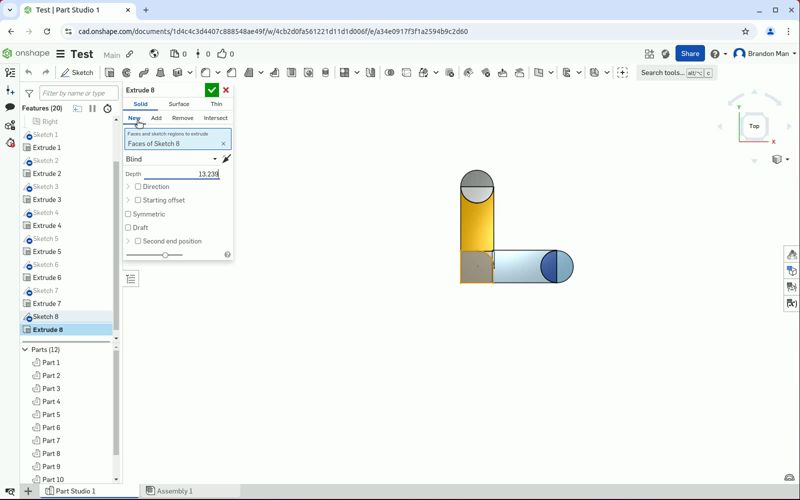
key(enter)
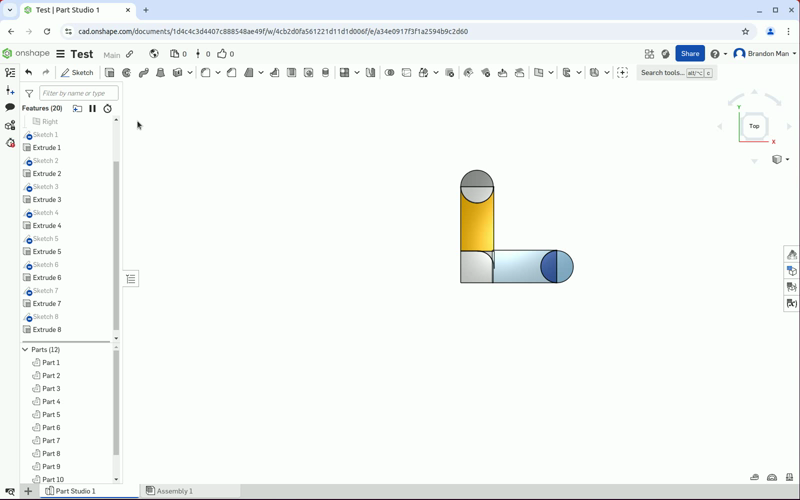
key(shift+h)
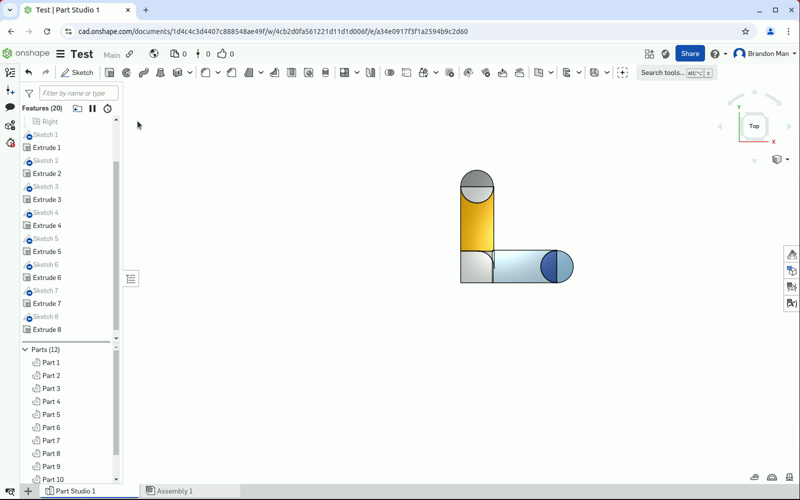
key(shift+h)
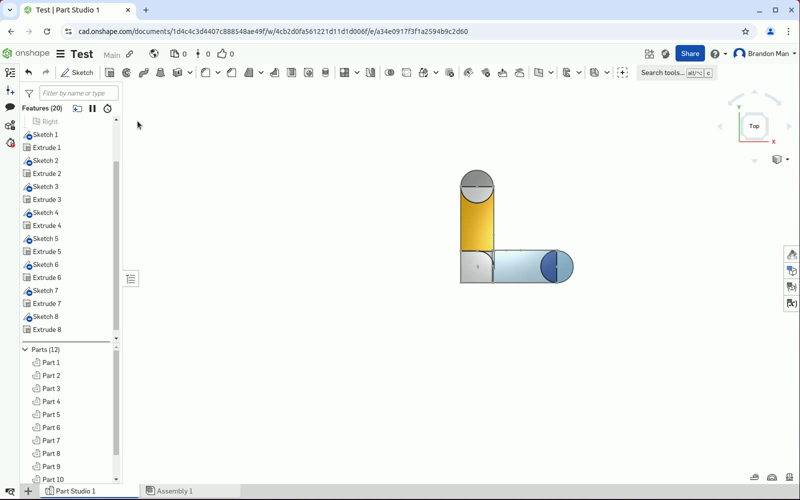
key(shift+7)
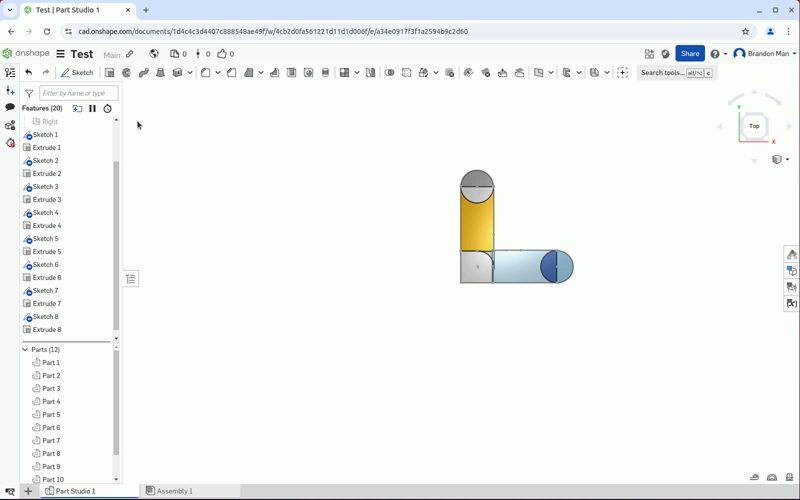
key(up, 3)
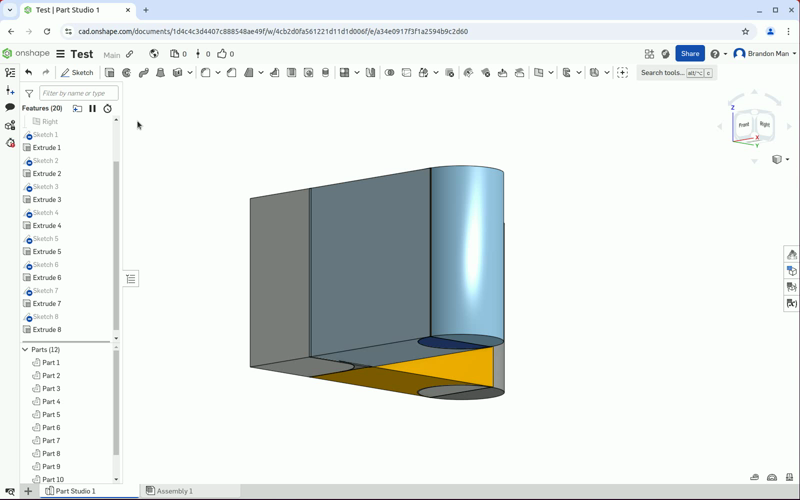
key(left, 3)
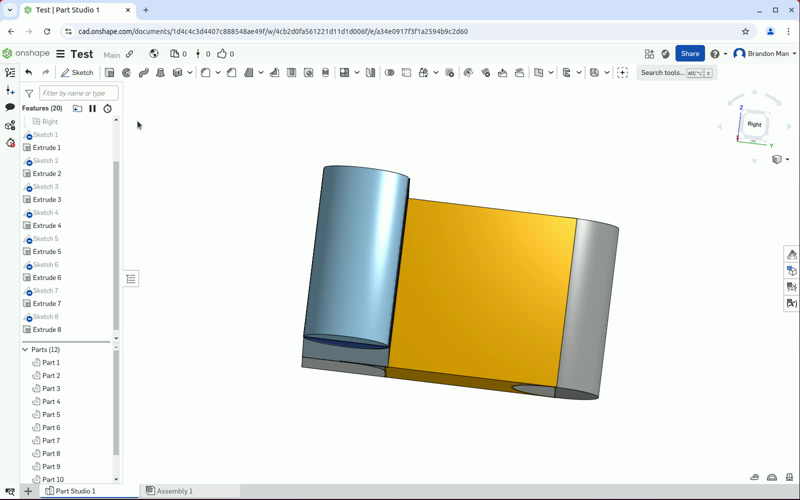
key(right, 3)
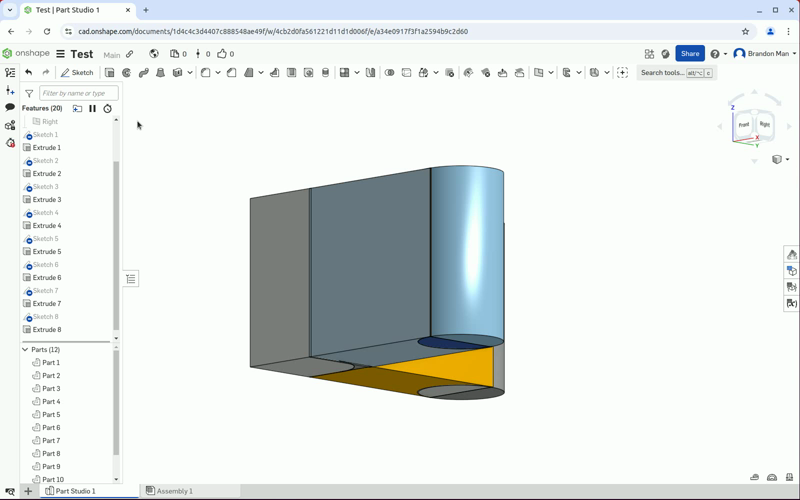
key(down, 3)
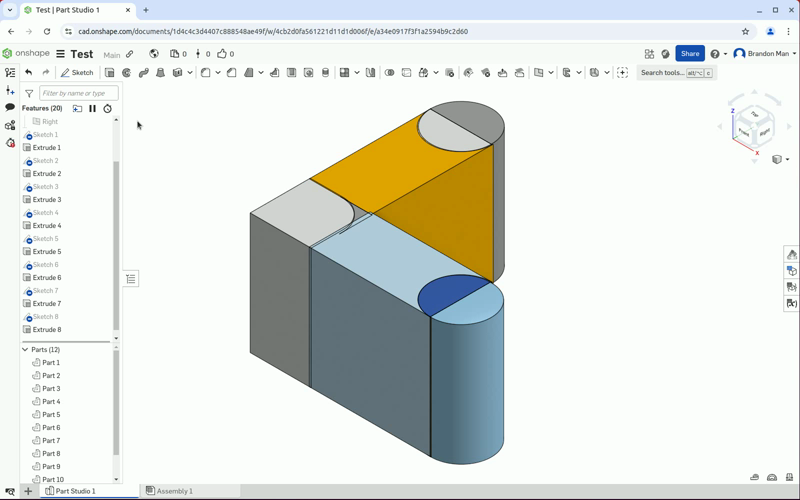
mouse_move(69, 137)
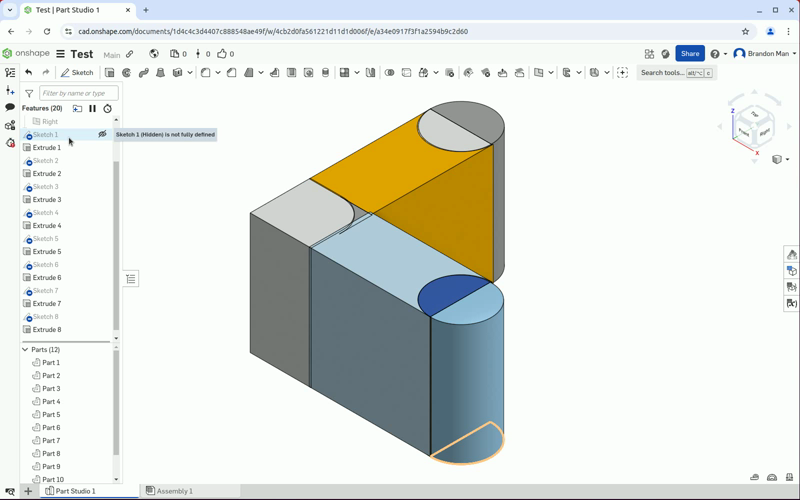
click(69, 137)